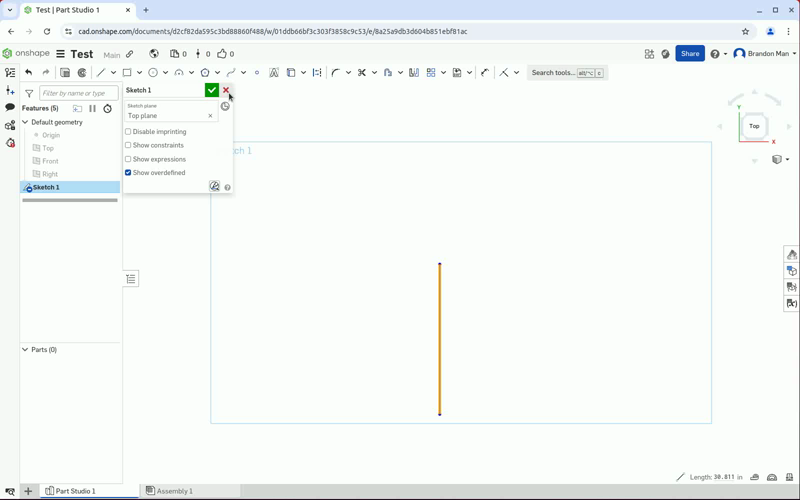
key(shift+h)
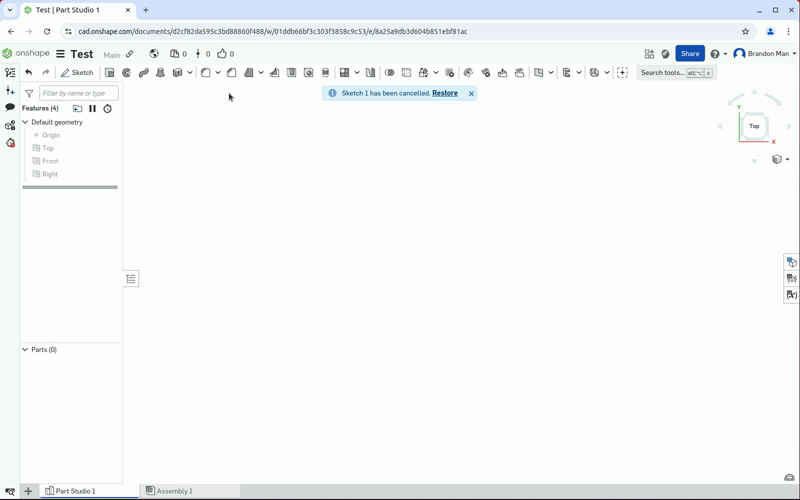
mouse_move(73, 352)
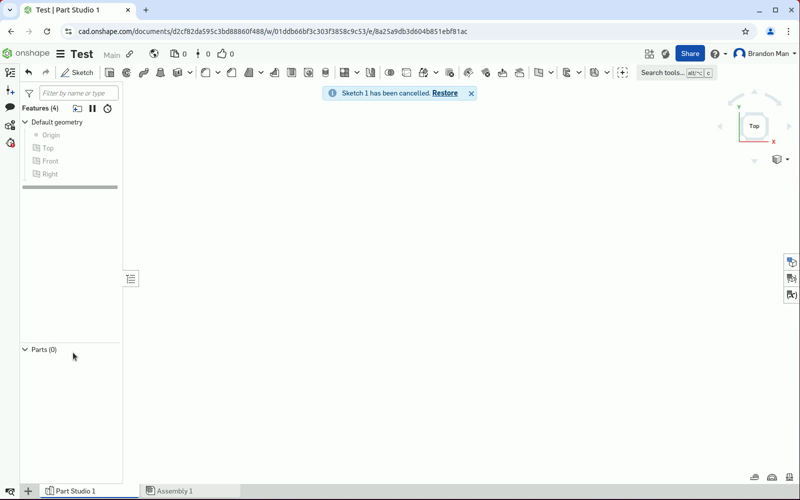
key(y)
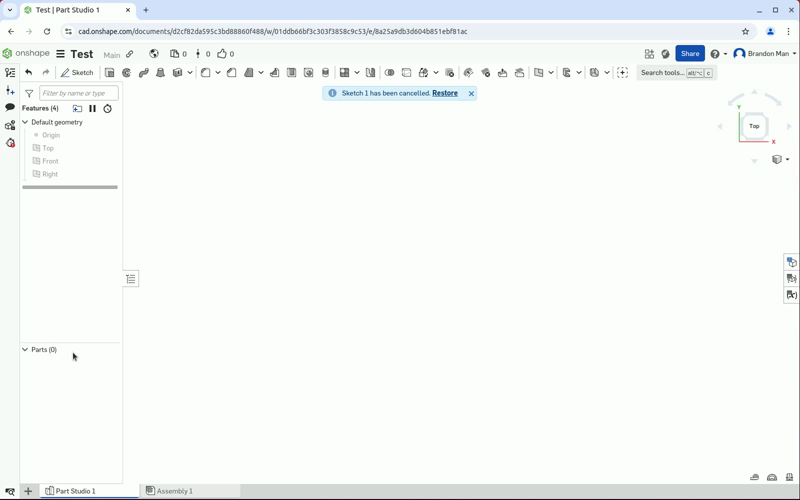
key(shift+p)
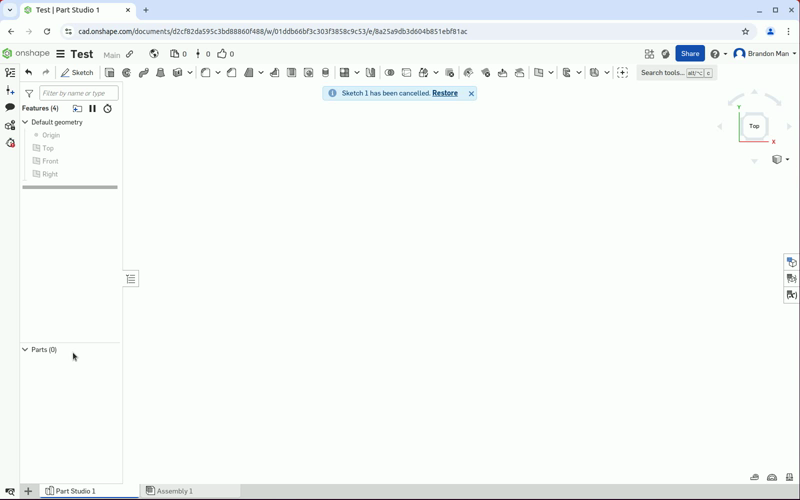
key(space)
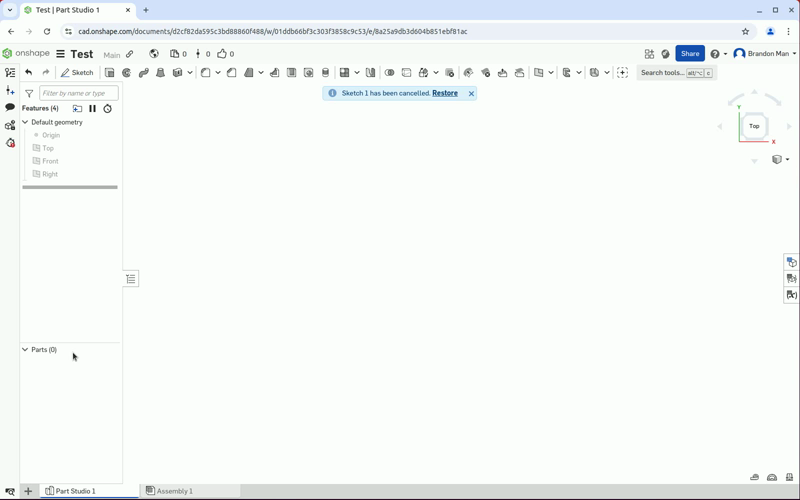
key_down(shift)
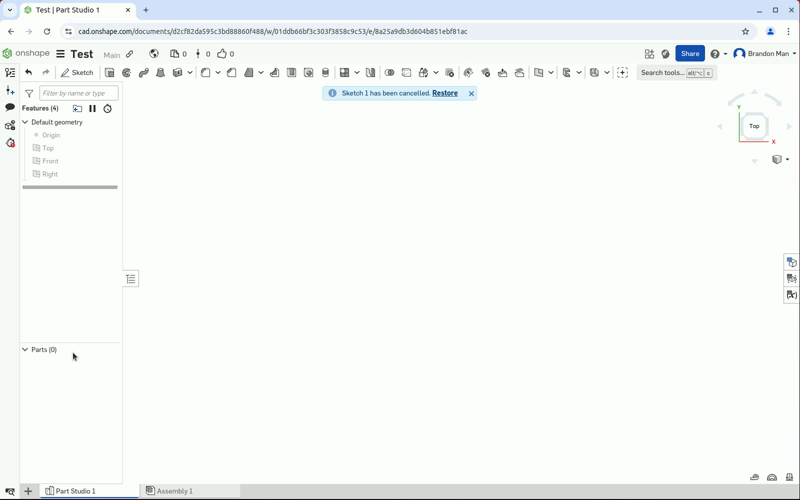
key(up)
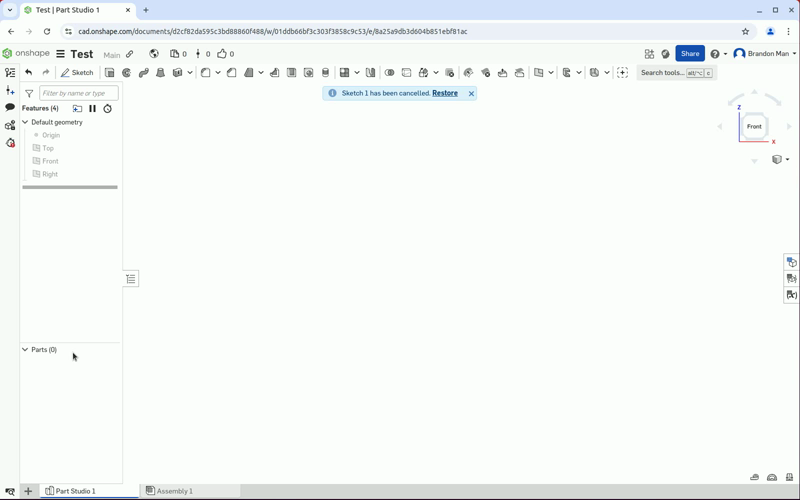
key_up(shift)
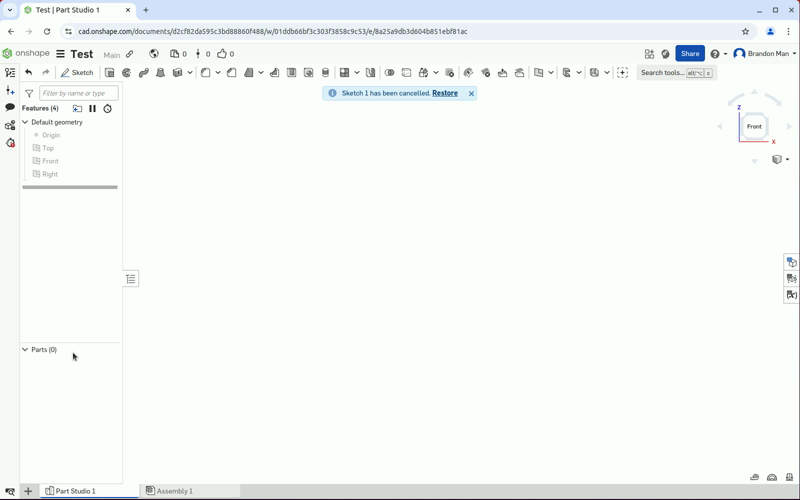
mouse_move(73, 352)
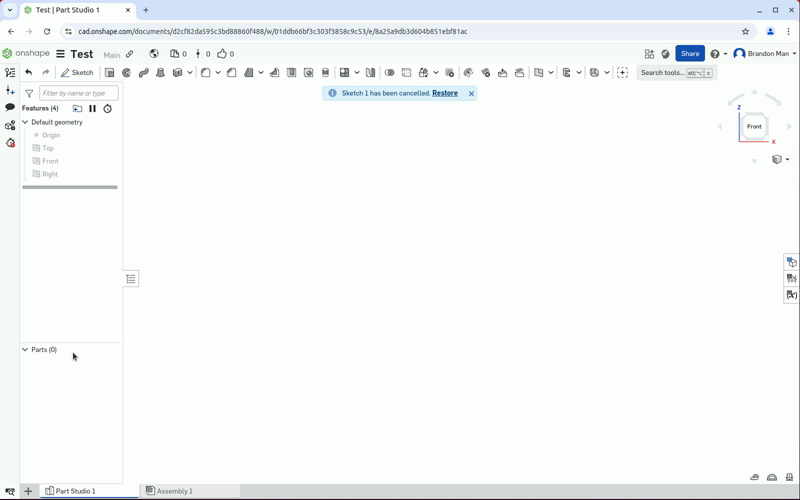
key(shift+y)
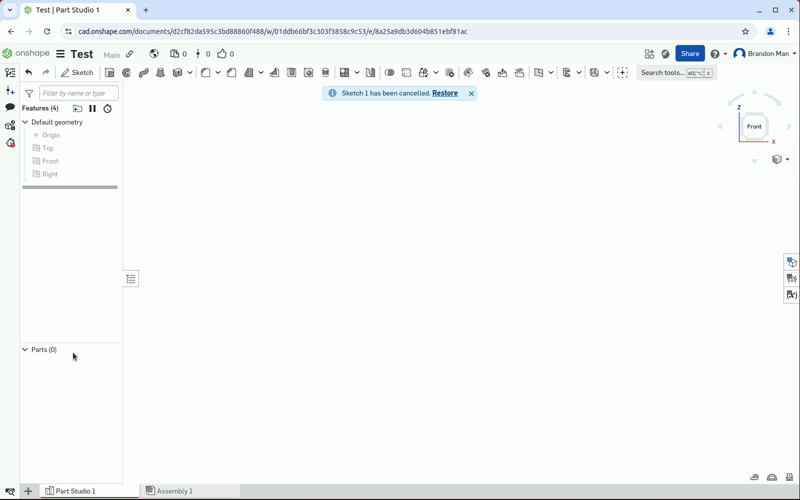
key(shift+s)
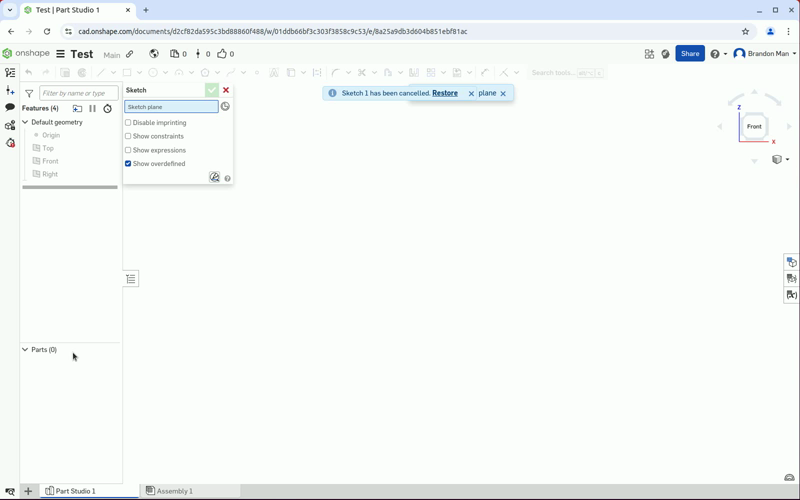
mouse_move(73, 163)
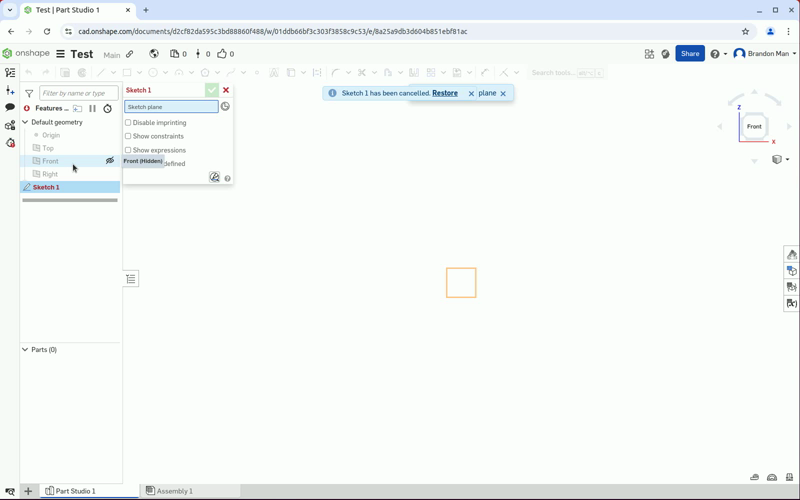
click(73, 163)
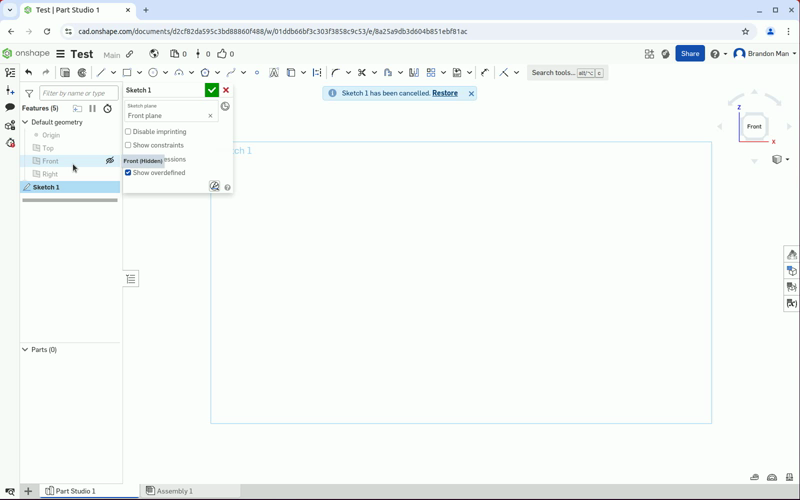
mouse_move(73, 352)
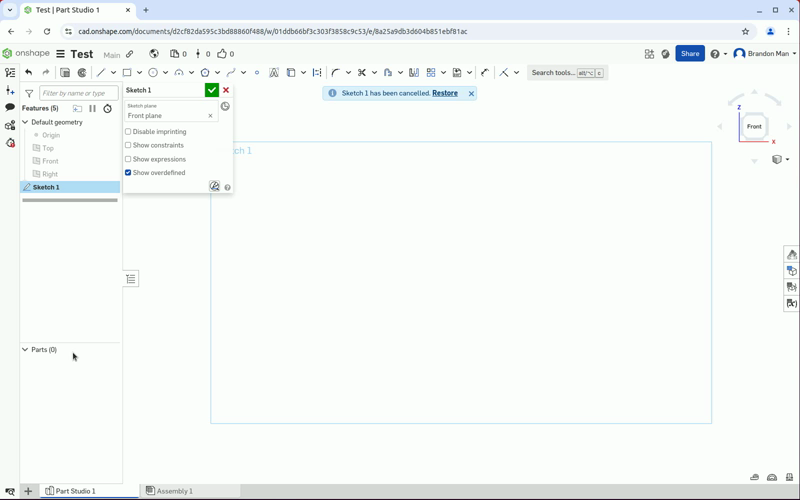
key(y)
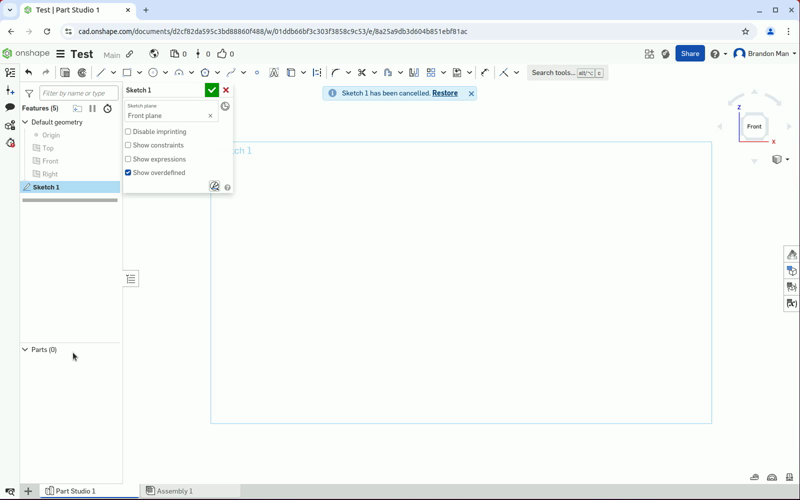
key(l)
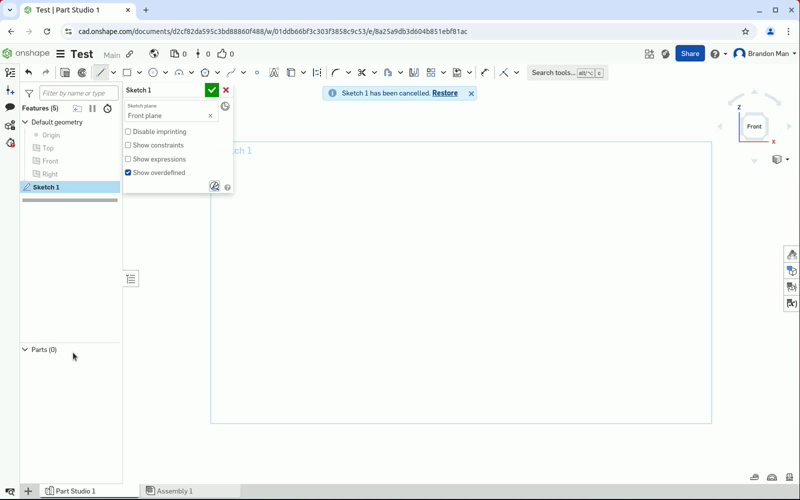
key_down(shift)
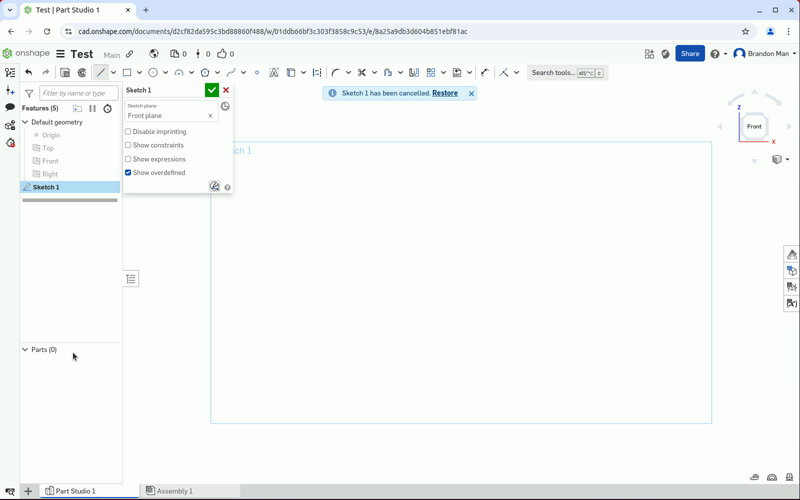
mouse_move(460, 281)
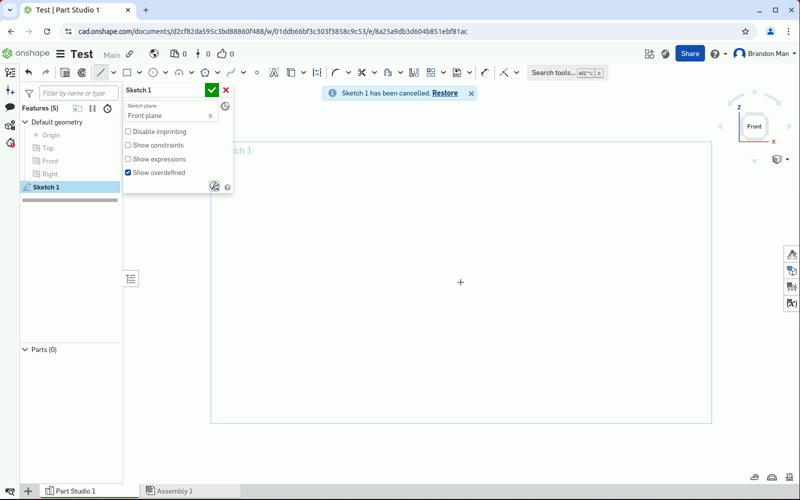
click(460, 281)
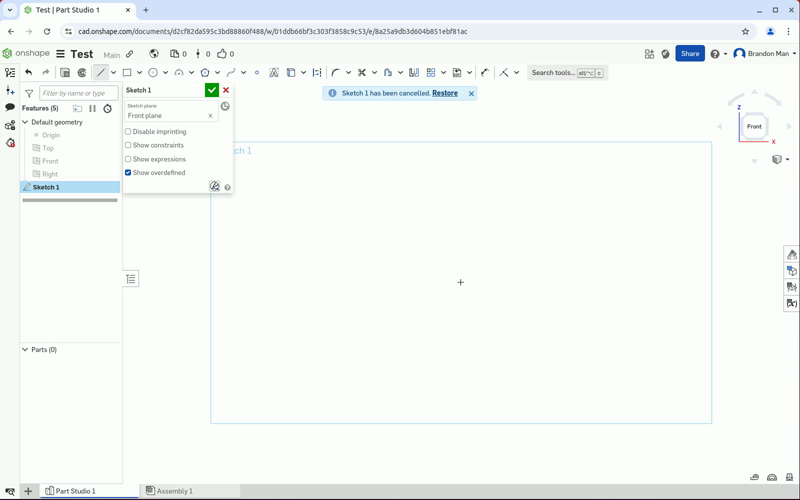
key_up(shift)
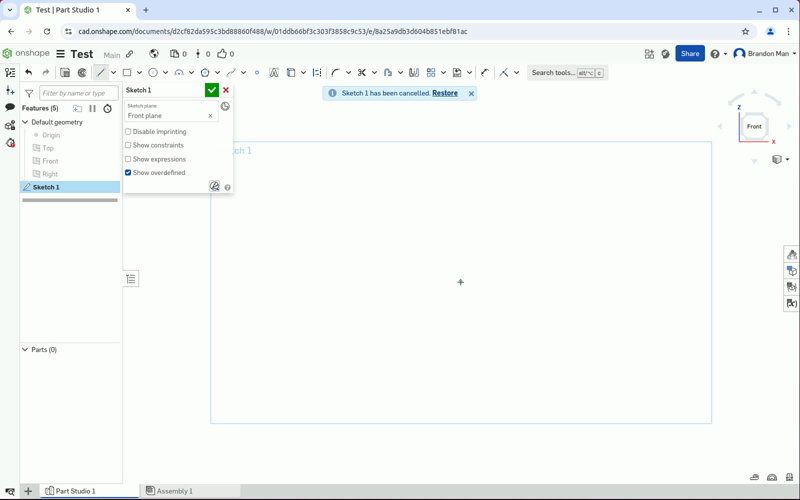
key_down(shift)
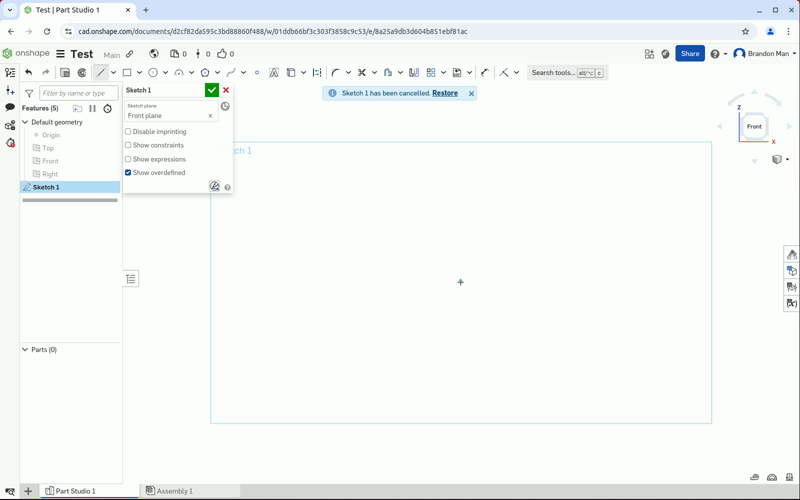
mouse_move(490, 281)
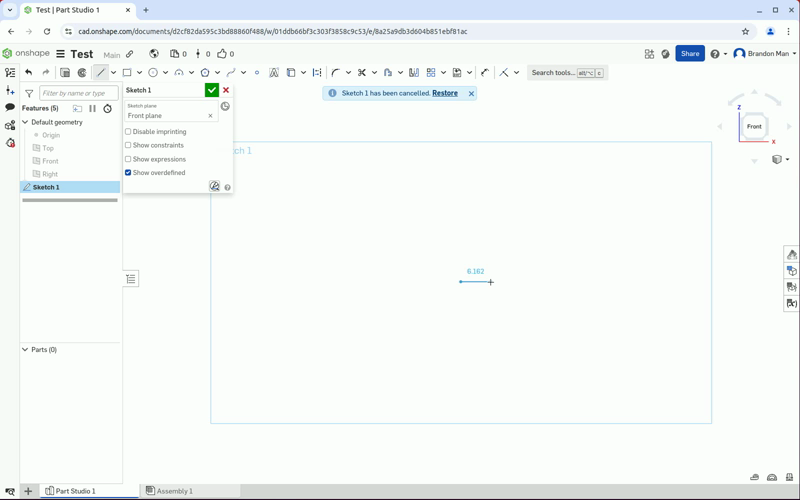
mouse_move(461, 281)
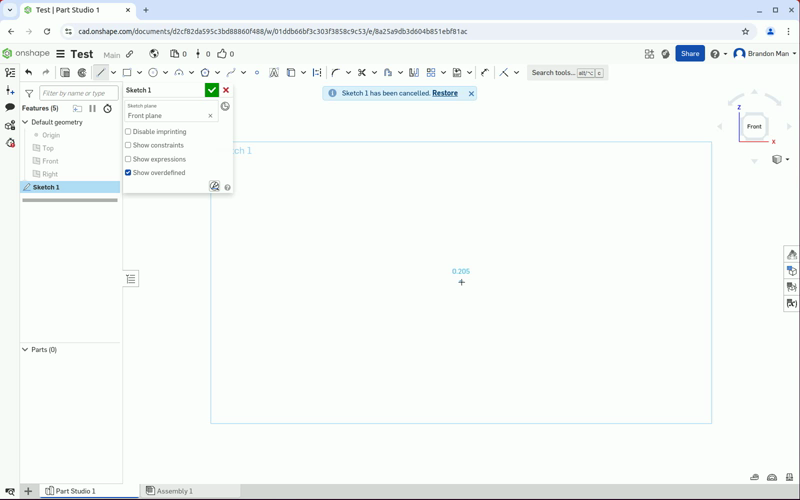
scroll(6)
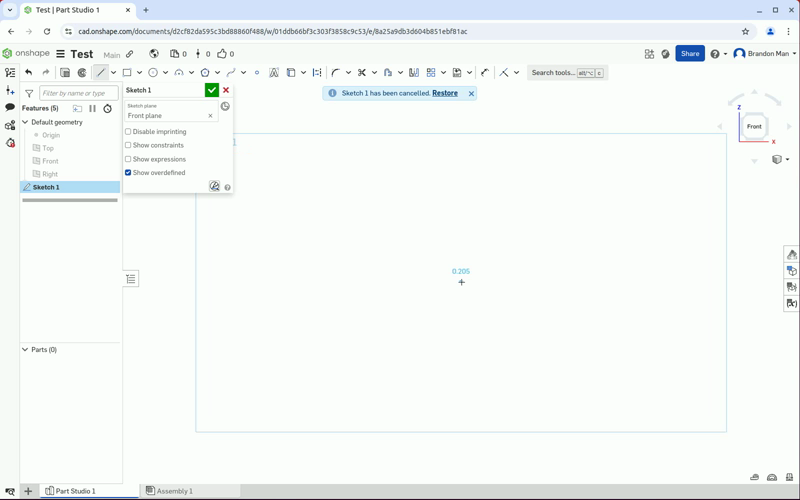
scroll(6)
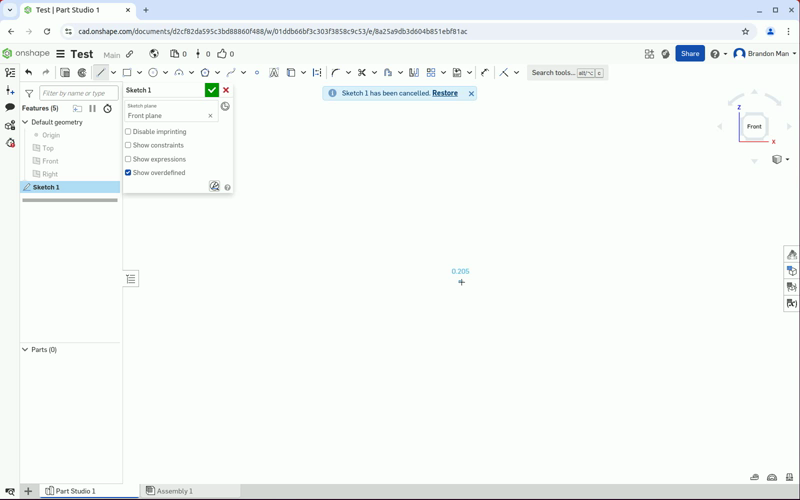
scroll(6)
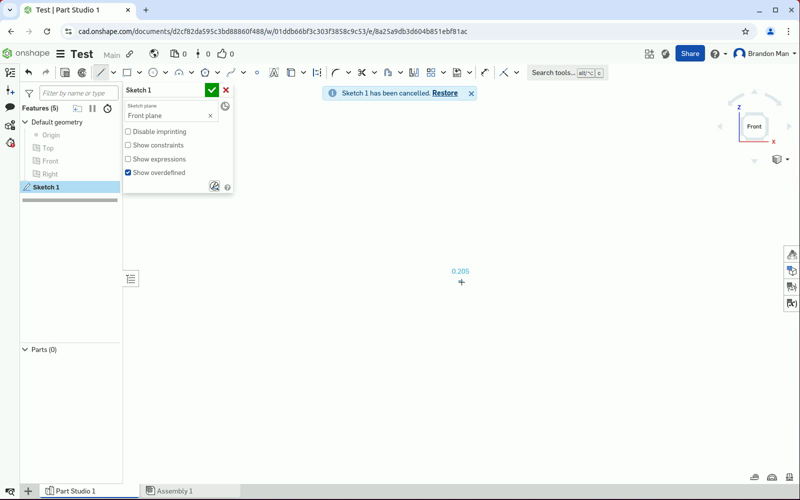
scroll(6)
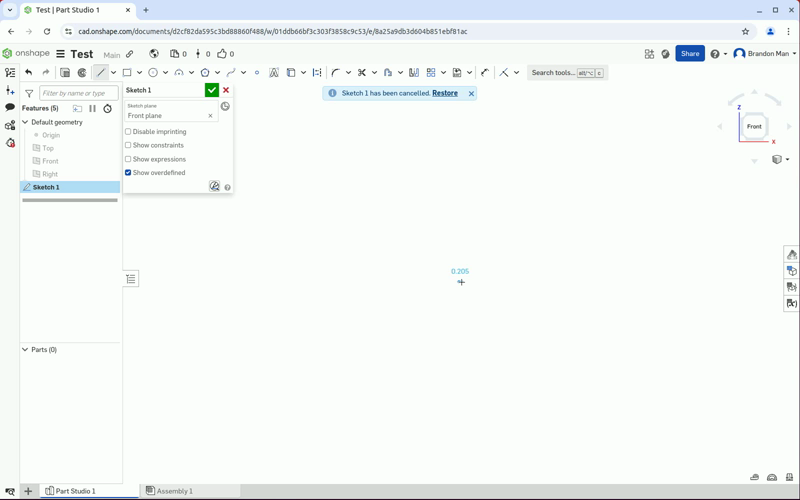
scroll(6)
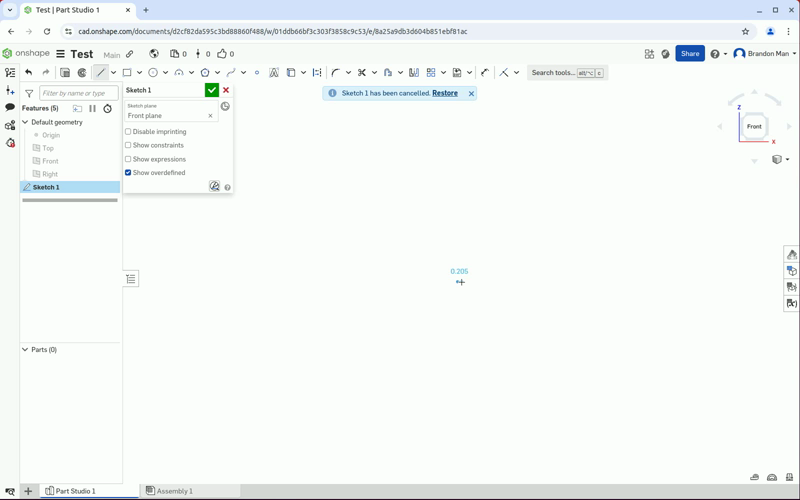
scroll(6)
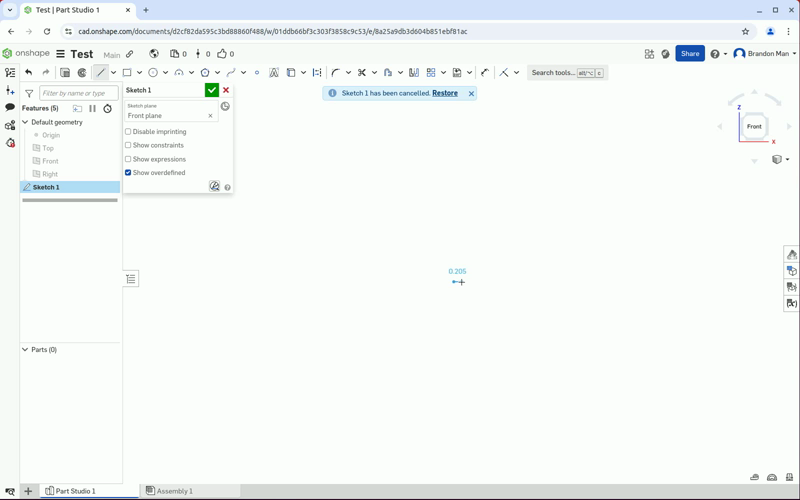
scroll(6)
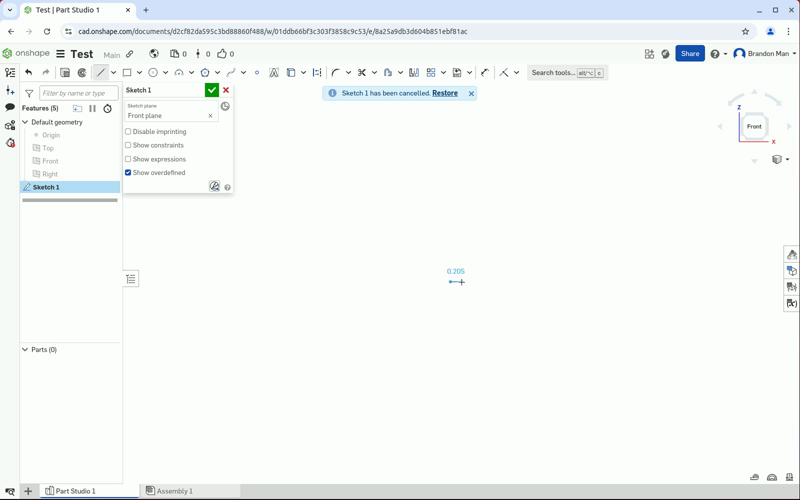
click(461, 281)
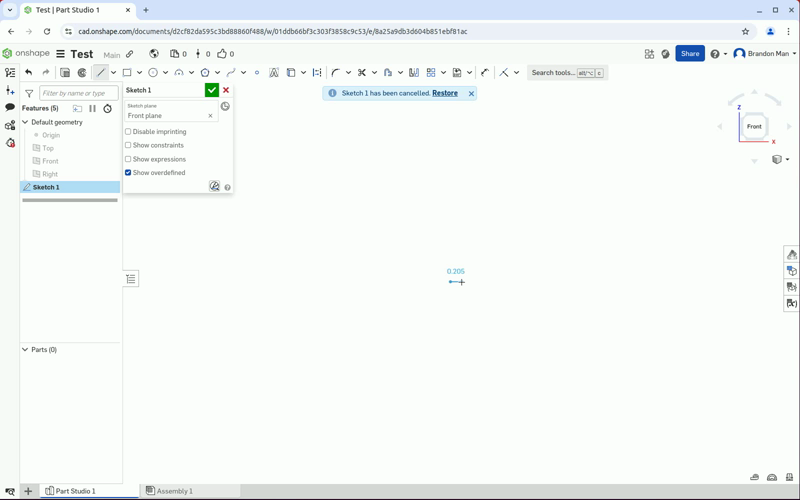
scroll(-6)
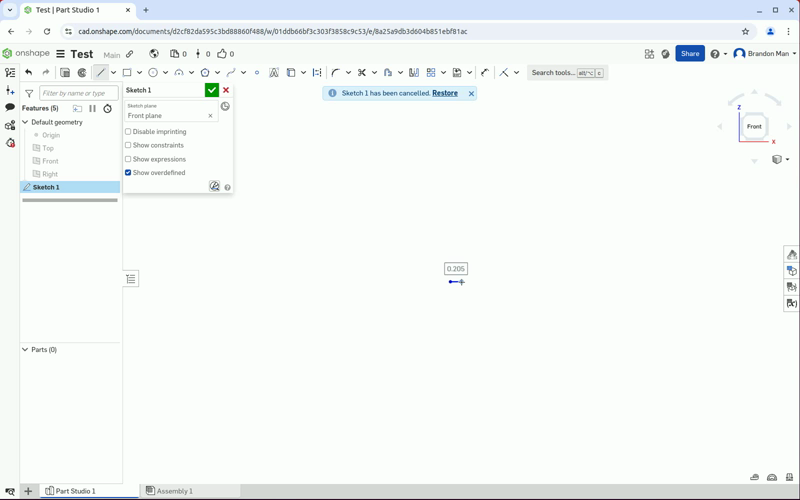
scroll(-6)
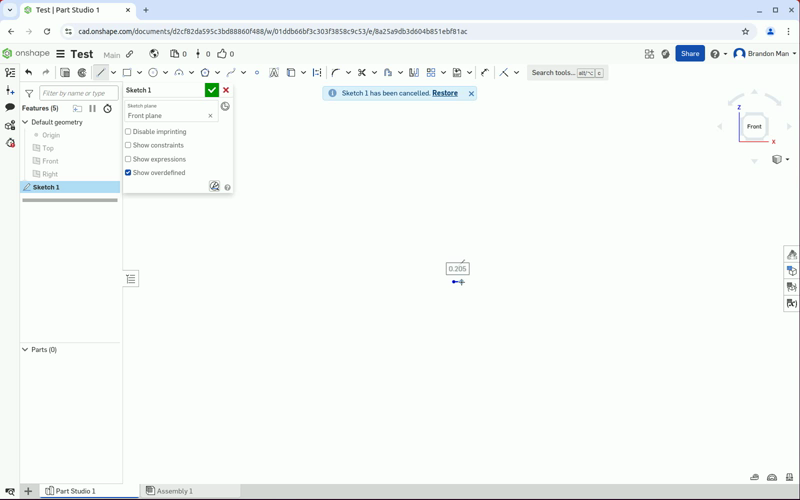
scroll(-6)
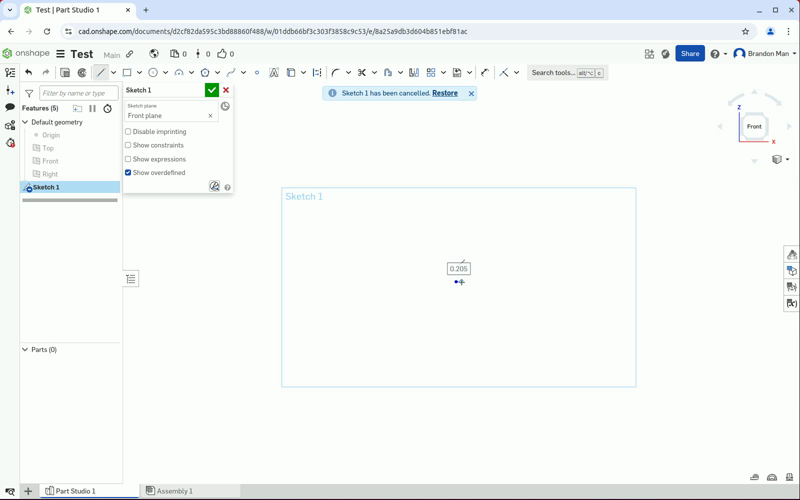
scroll(-6)
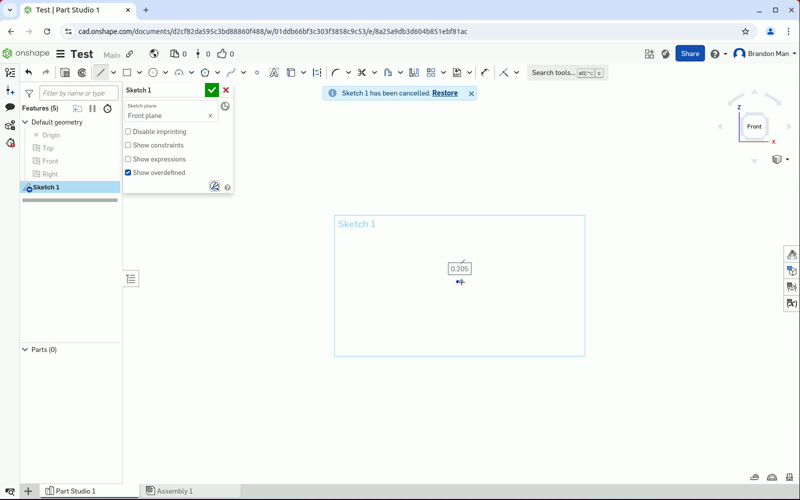
scroll(-6)
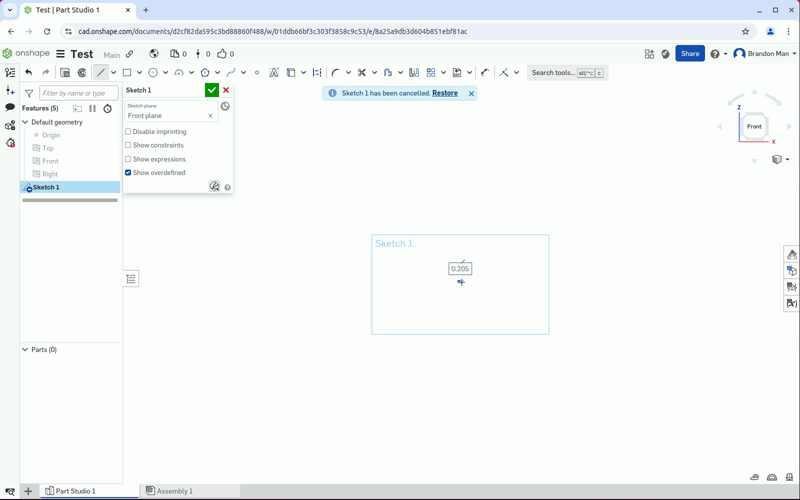
scroll(-6)
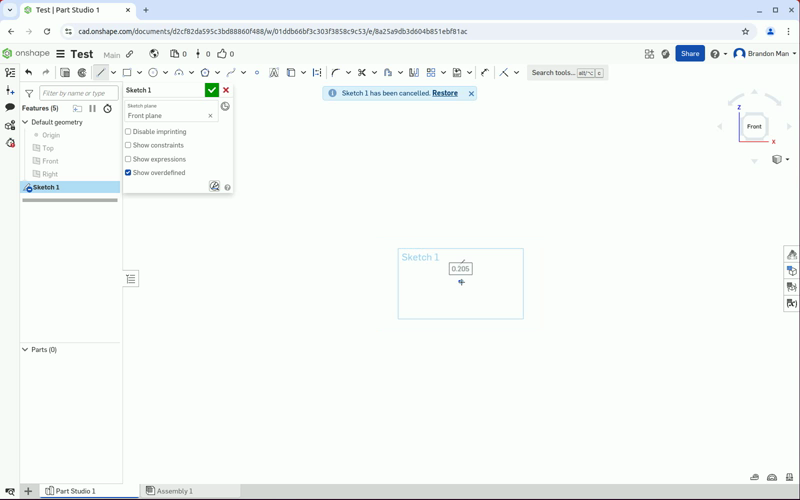
scroll(-6)
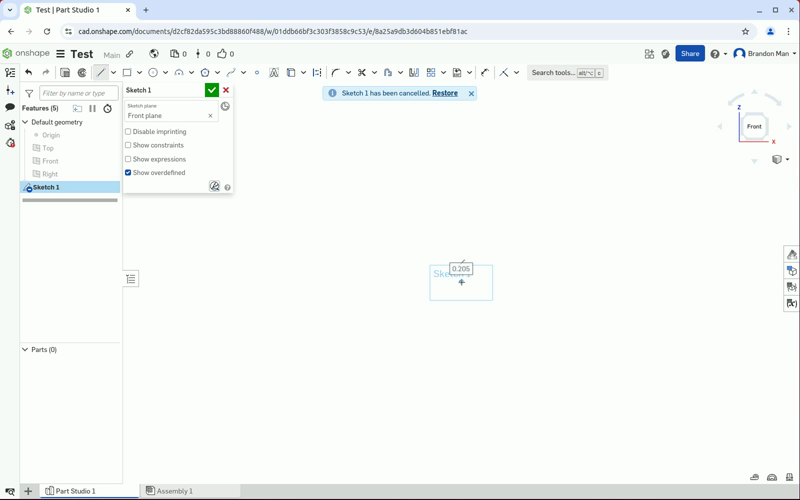
key_up(shift)
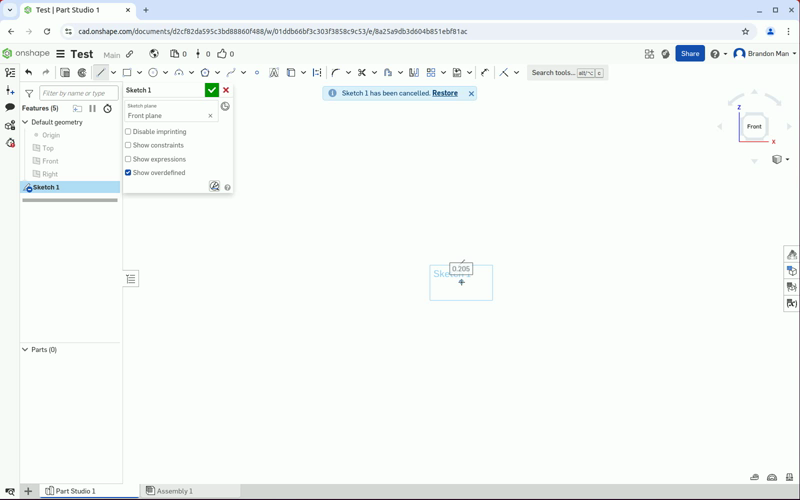
key_down(shift)
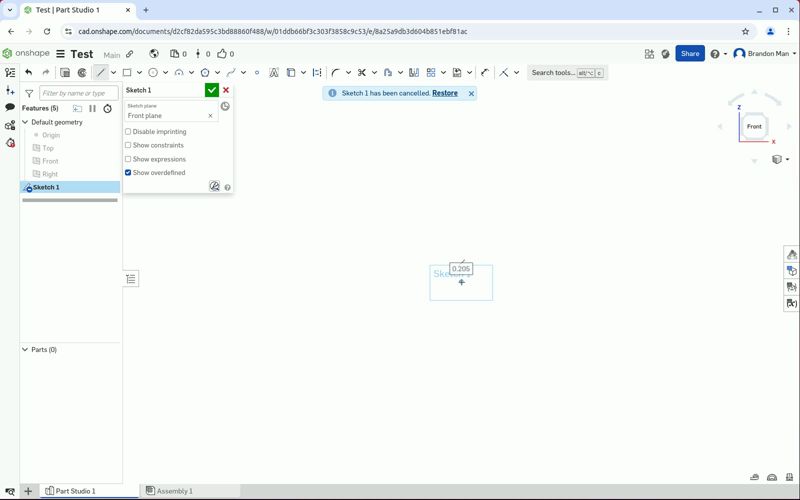
mouse_move(479, 184)
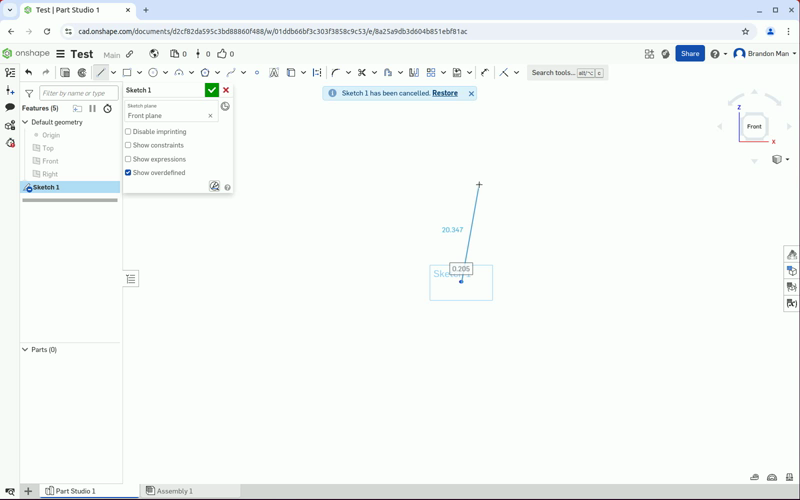
click(479, 184)
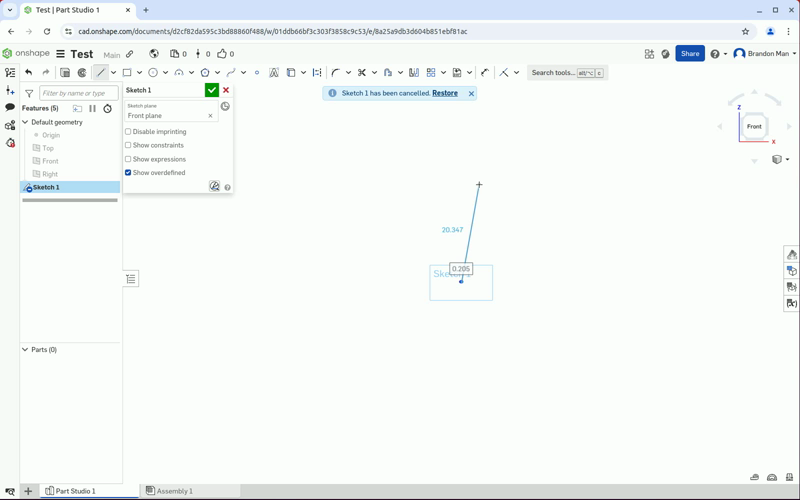
key_up(shift)
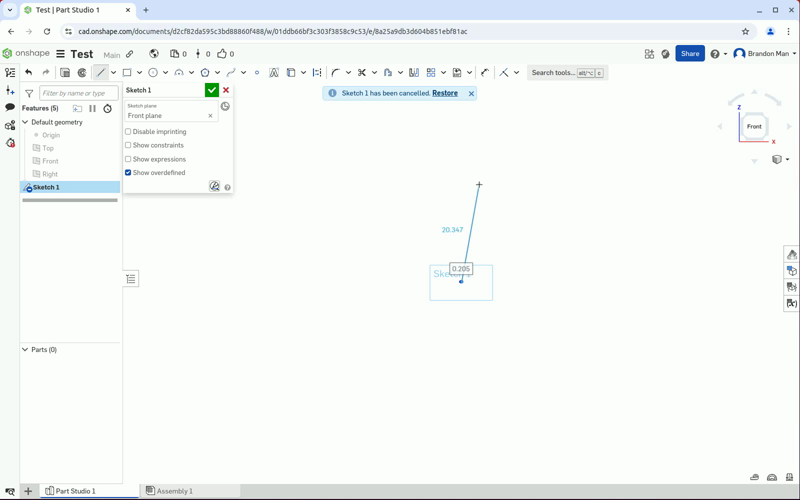
key_down(shift)
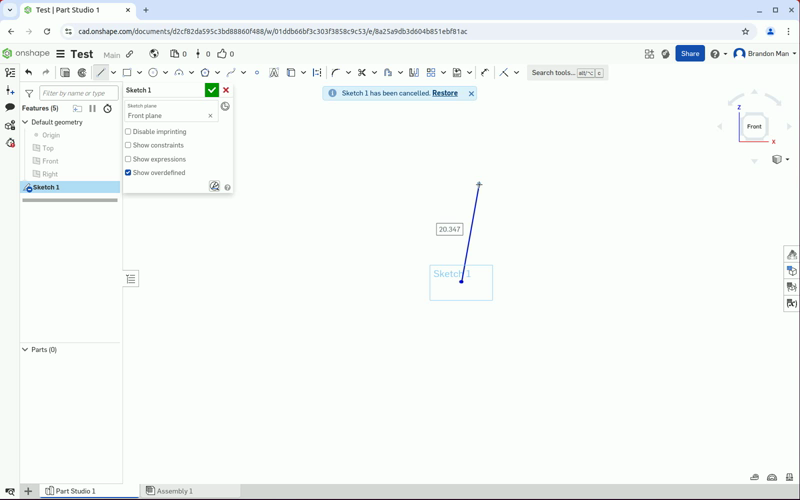
mouse_move(509, 184)
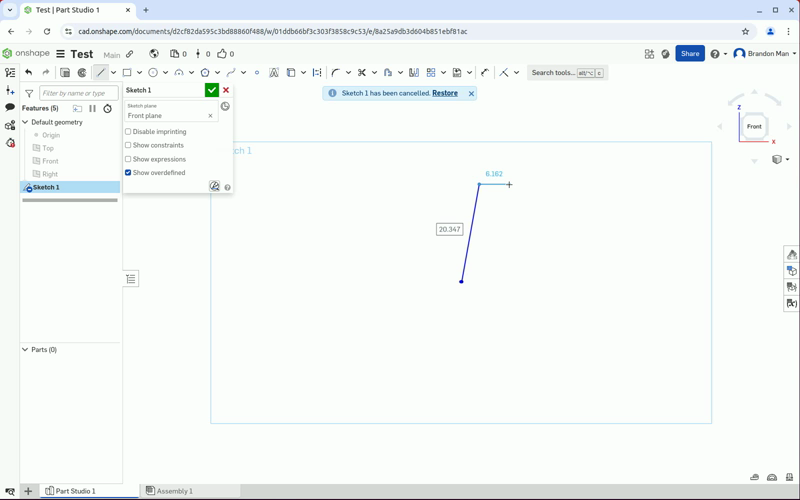
mouse_move(478, 184)
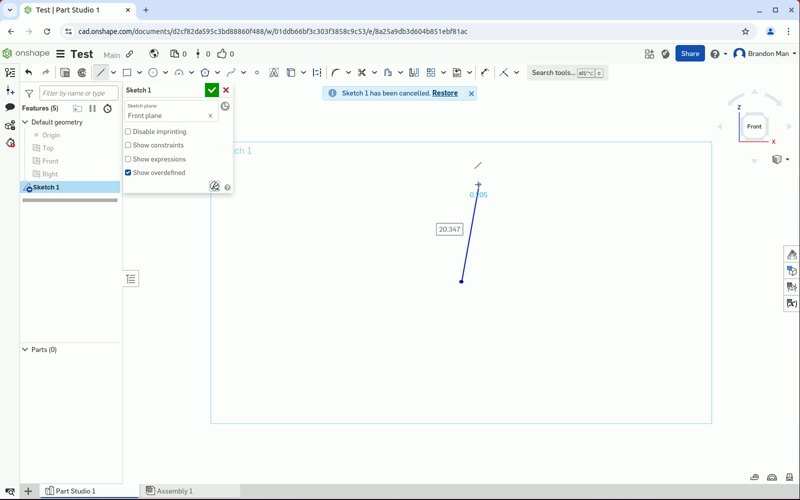
scroll(6)
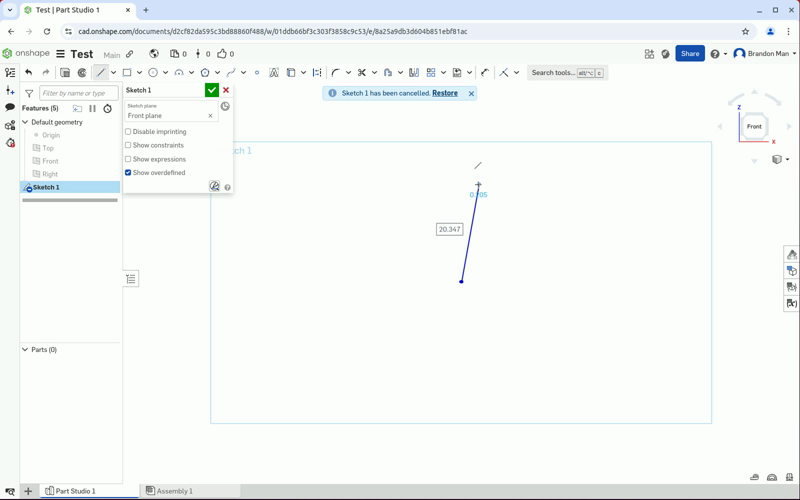
scroll(6)
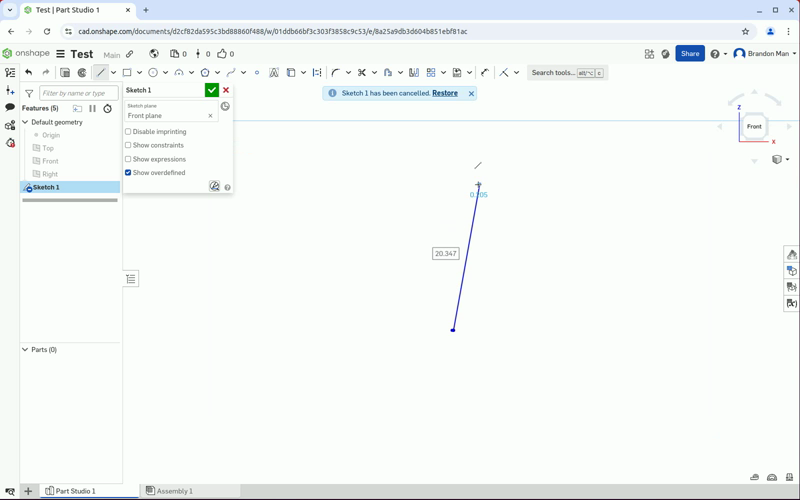
scroll(6)
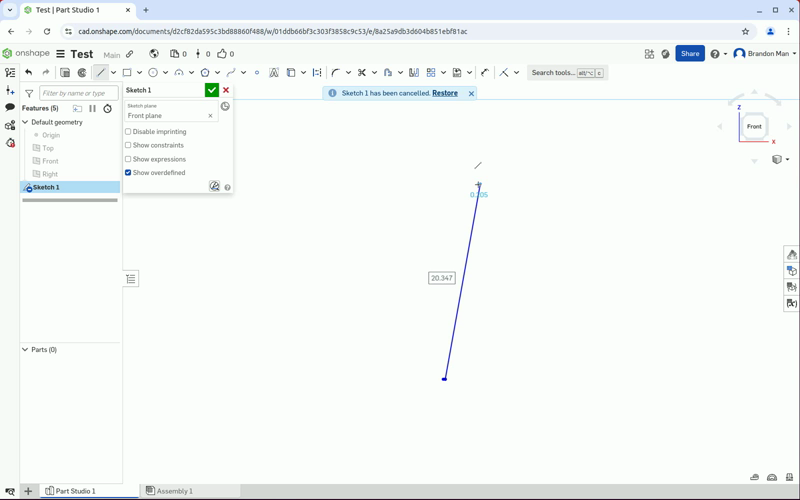
scroll(6)
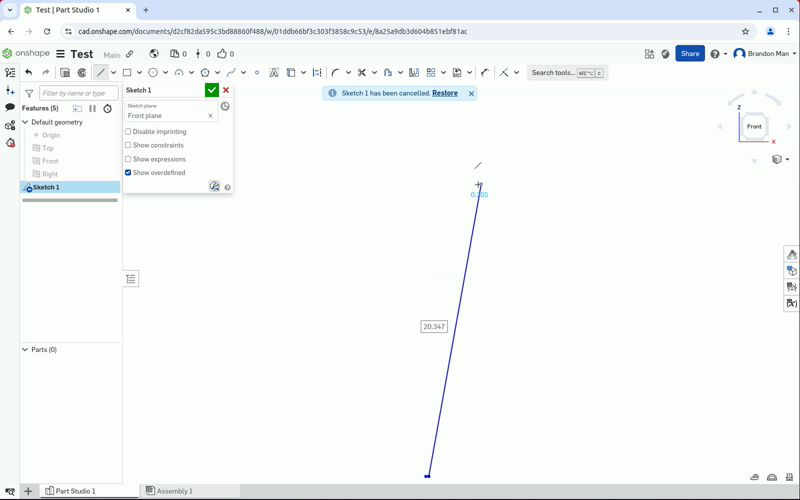
scroll(6)
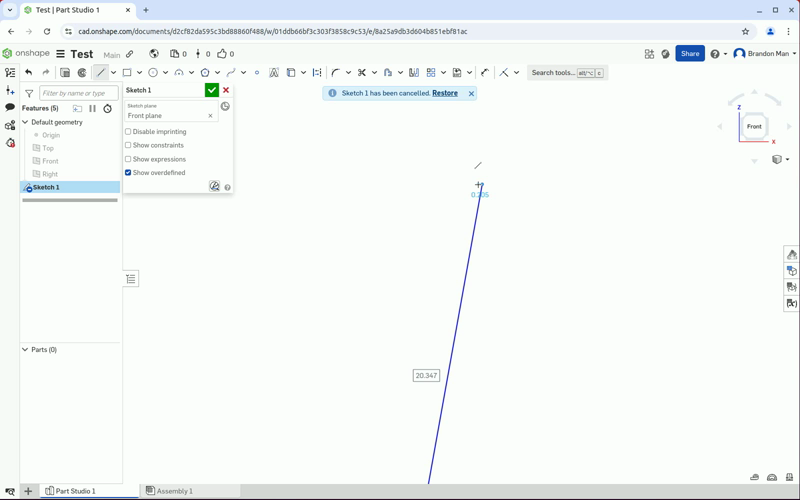
scroll(6)
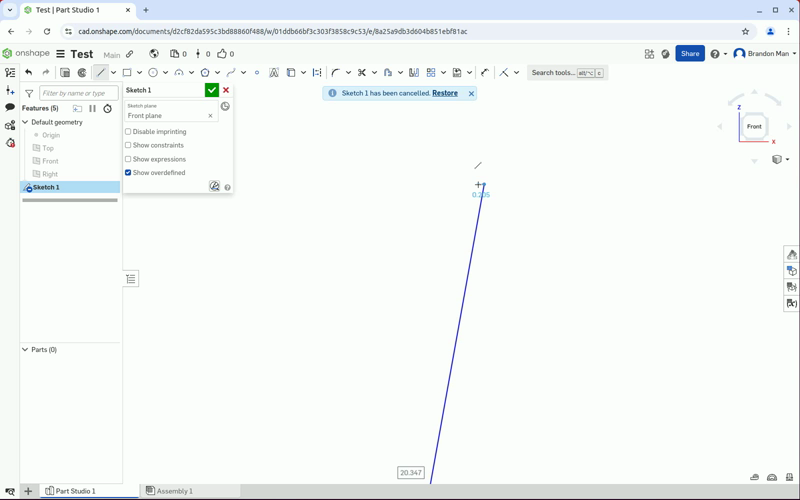
scroll(6)
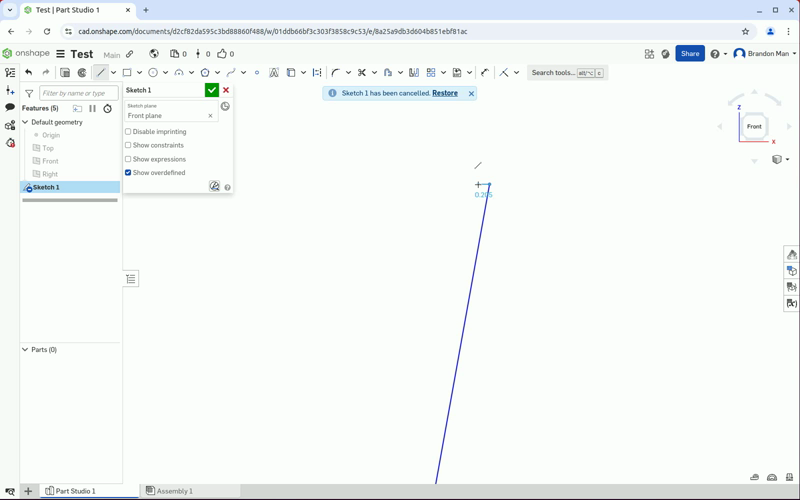
click(478, 184)
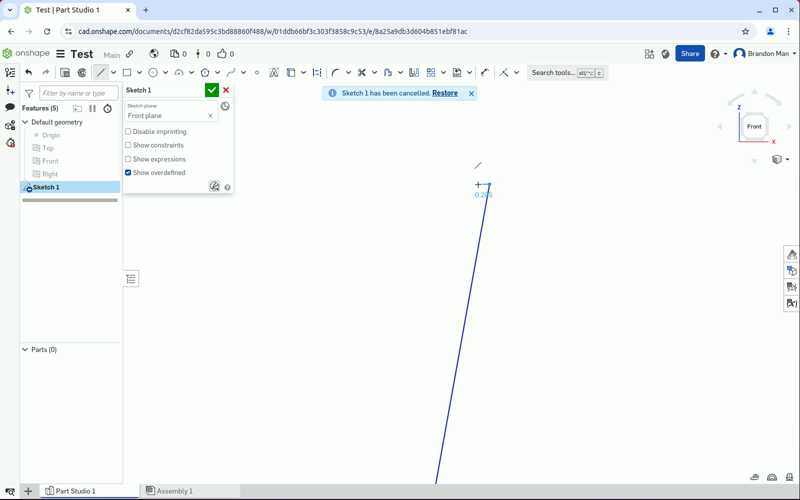
scroll(-6)
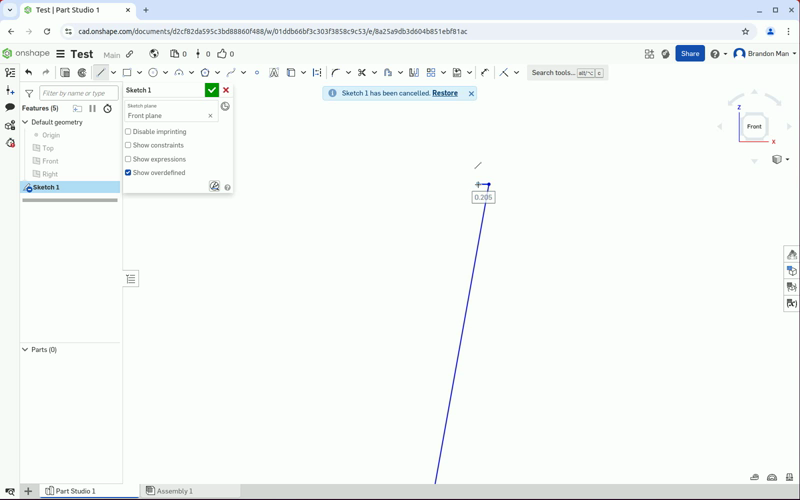
scroll(-6)
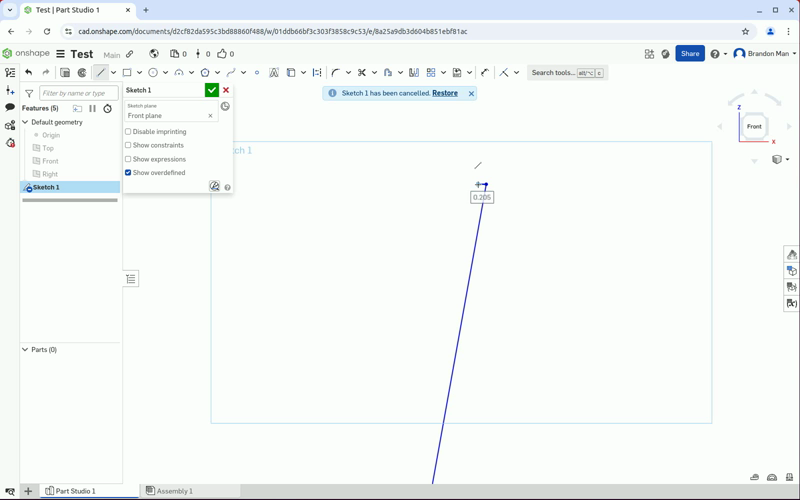
scroll(-6)
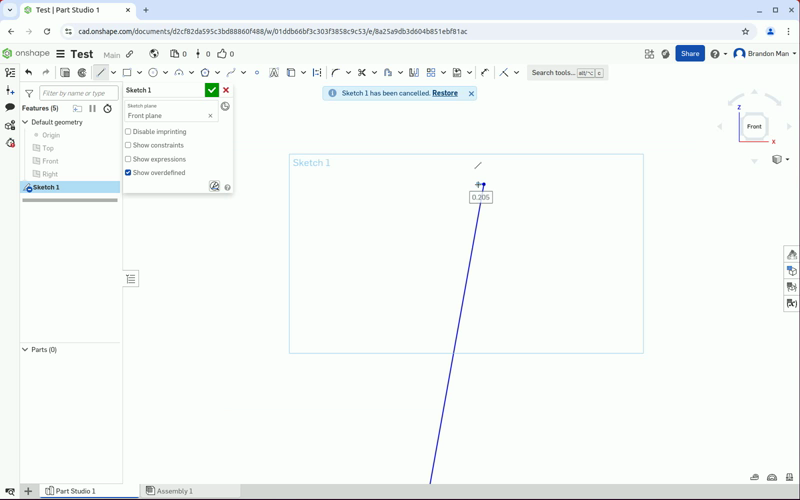
scroll(-6)
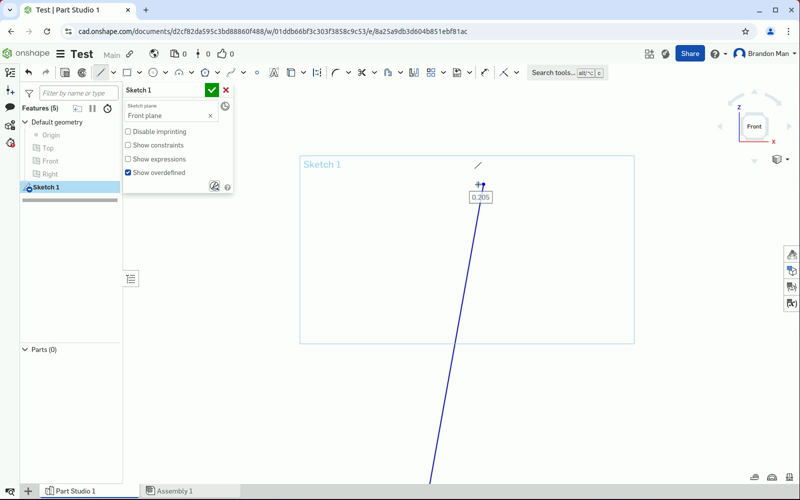
scroll(-6)
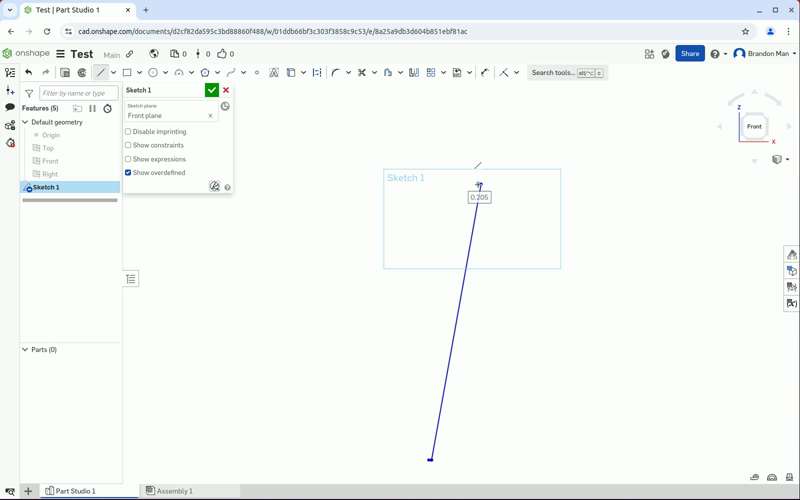
scroll(-6)
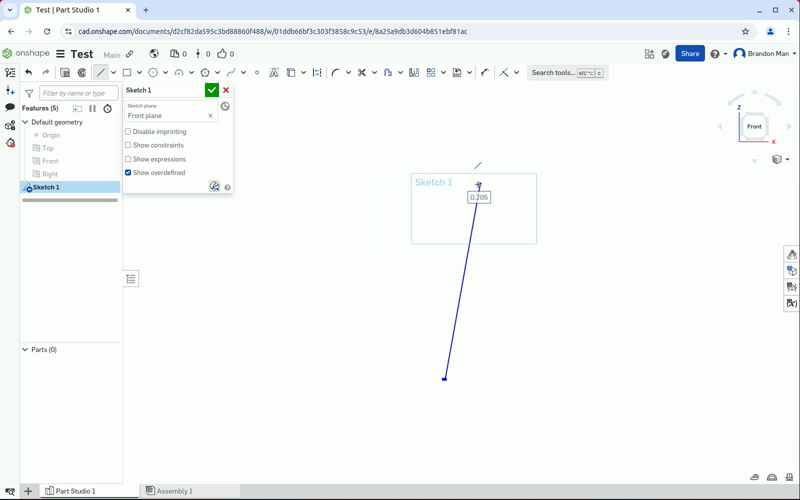
scroll(-6)
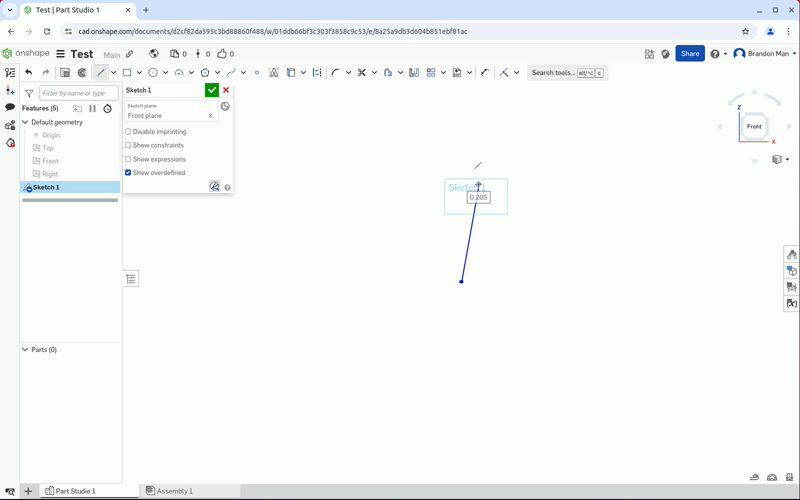
key_up(shift)
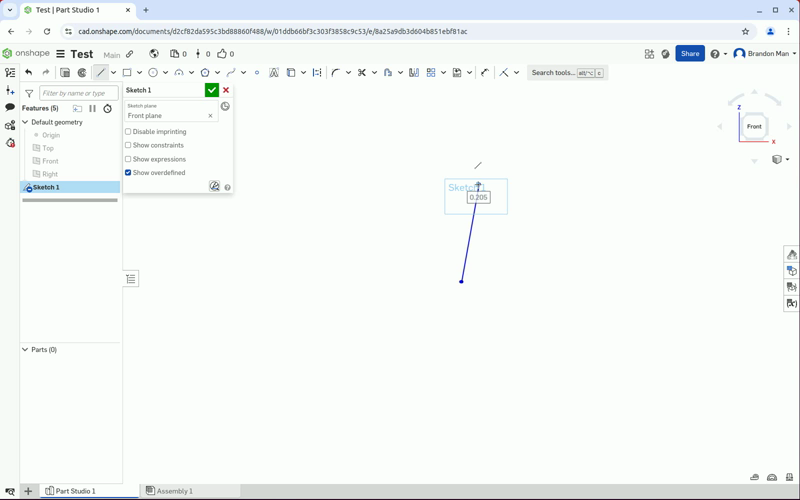
key_down(shift)
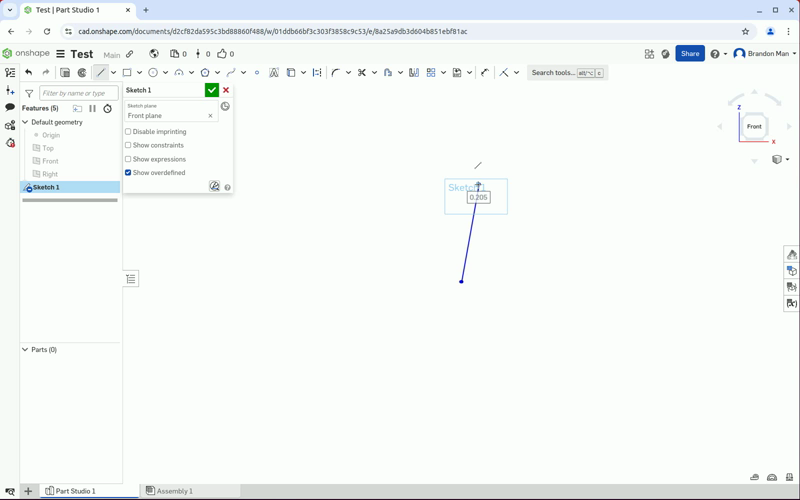
mouse_move(460, 281)
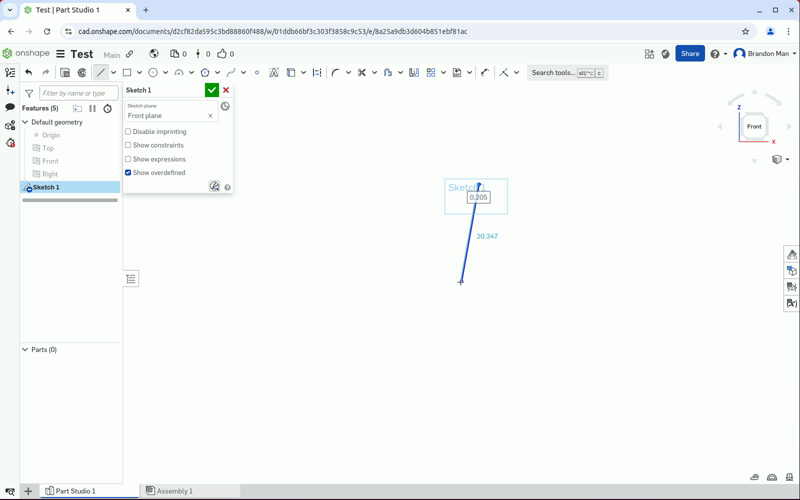
scroll(6)
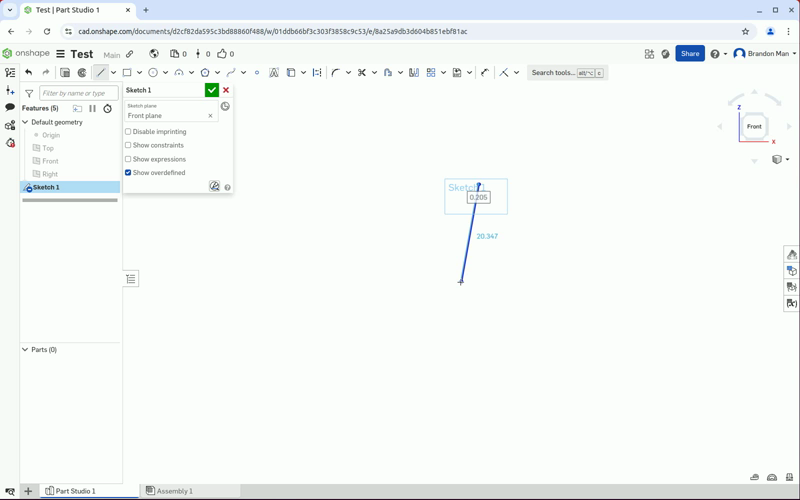
scroll(6)
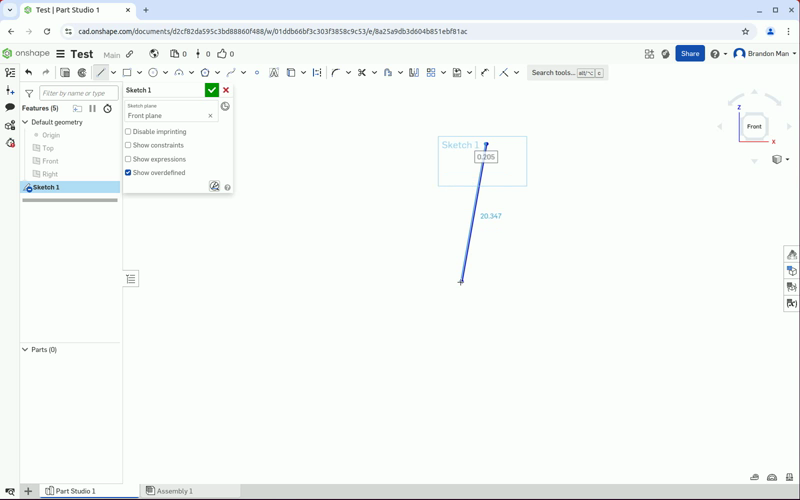
scroll(6)
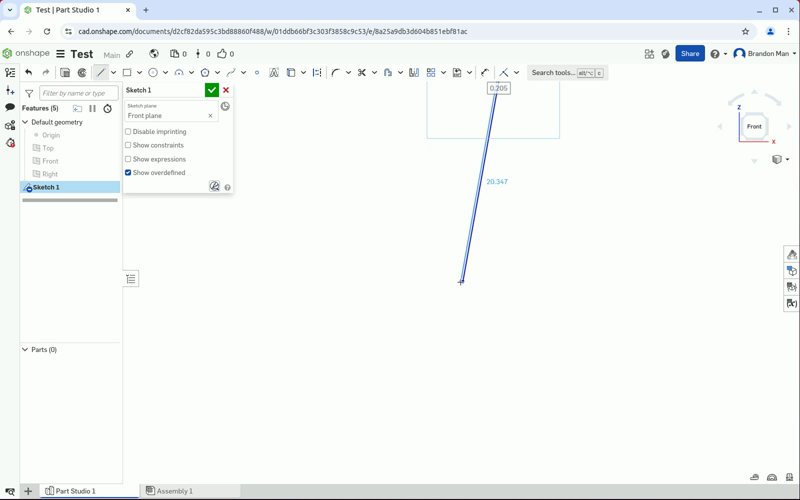
scroll(6)
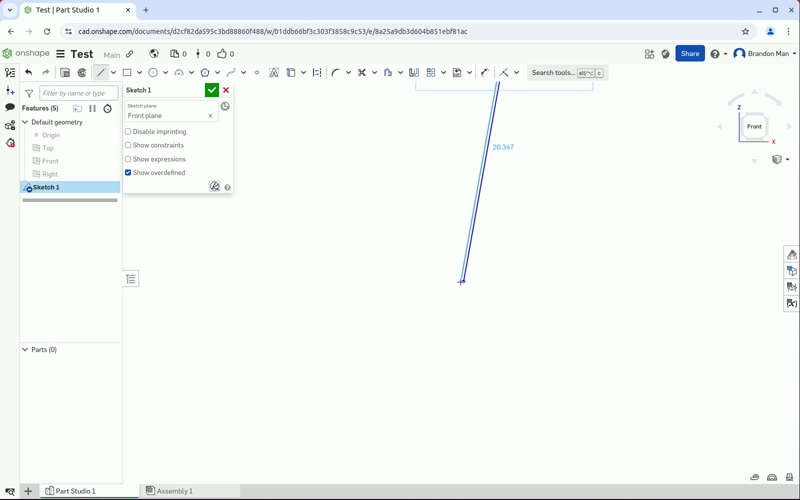
scroll(6)
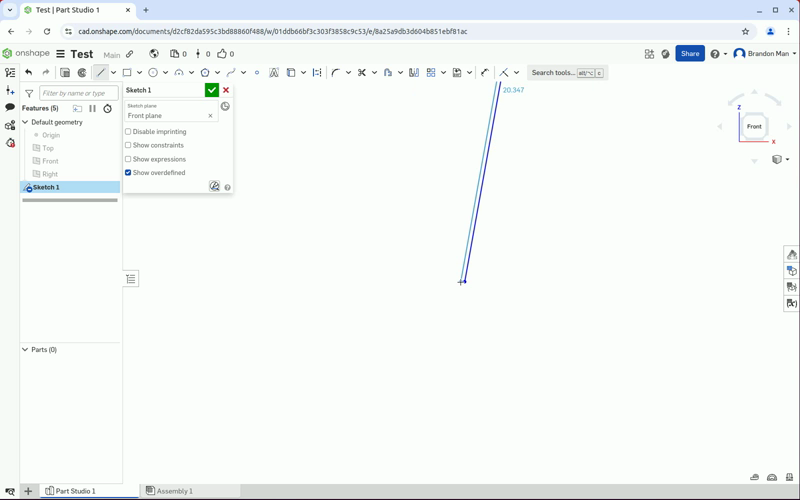
scroll(6)
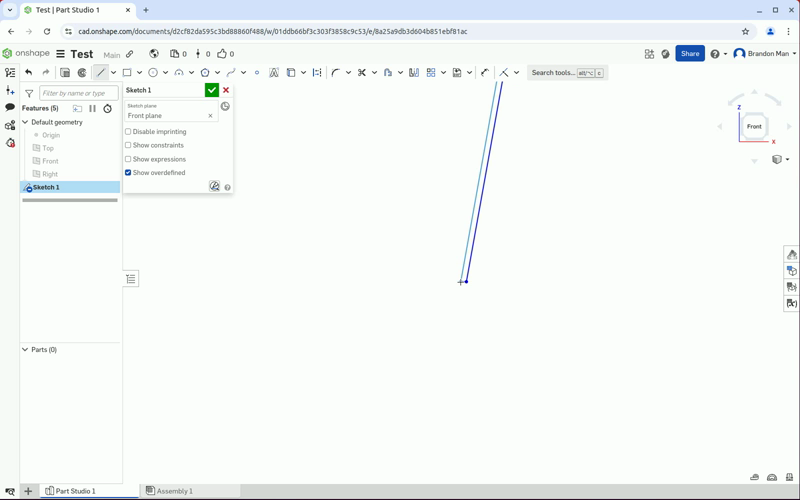
scroll(6)
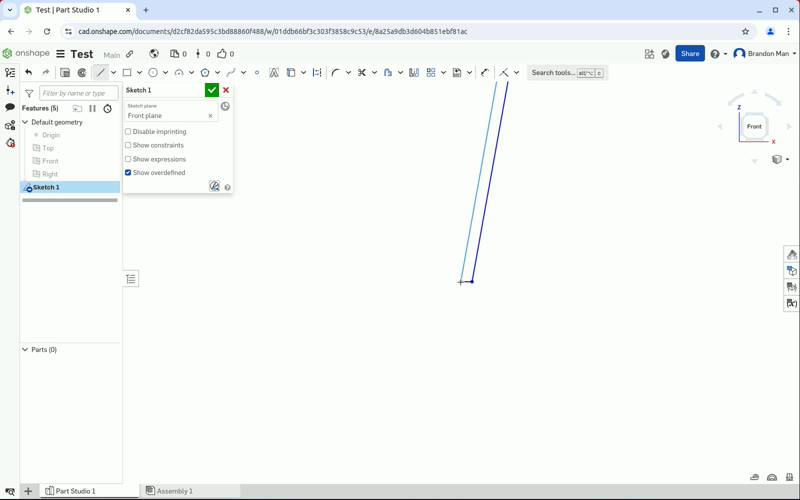
key_up(shift)
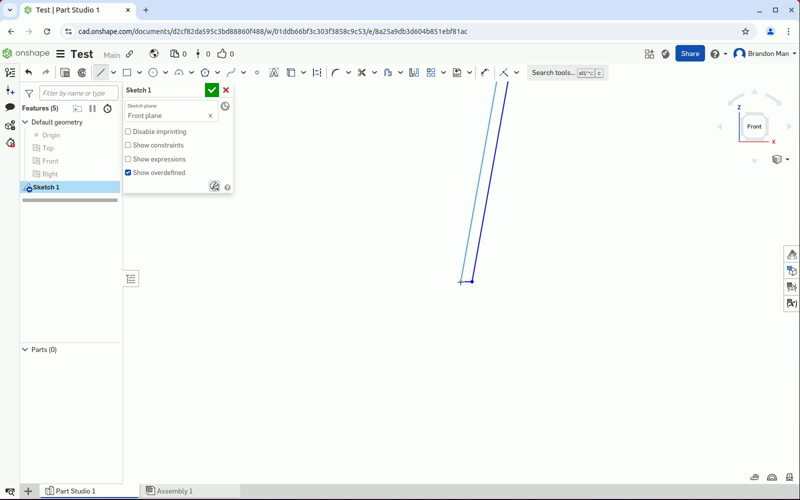
click(460, 281)
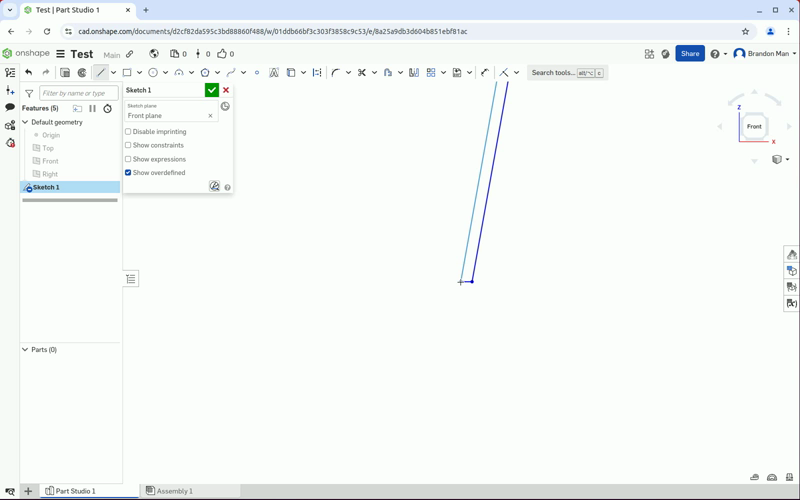
scroll(-6)
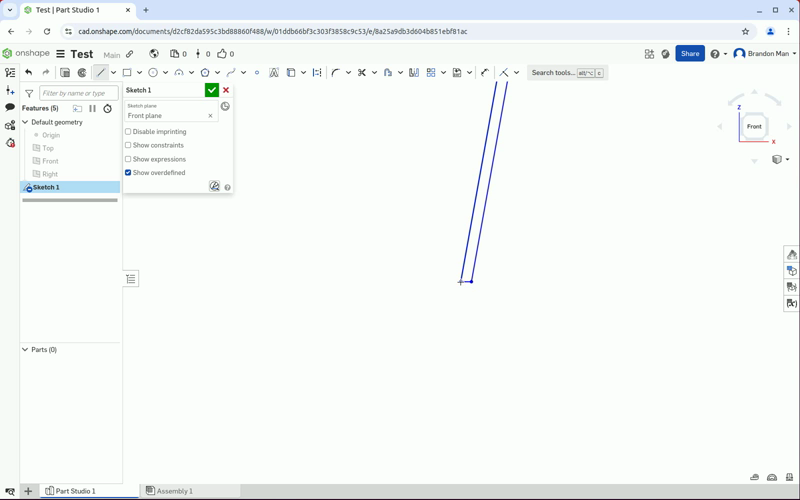
scroll(-6)
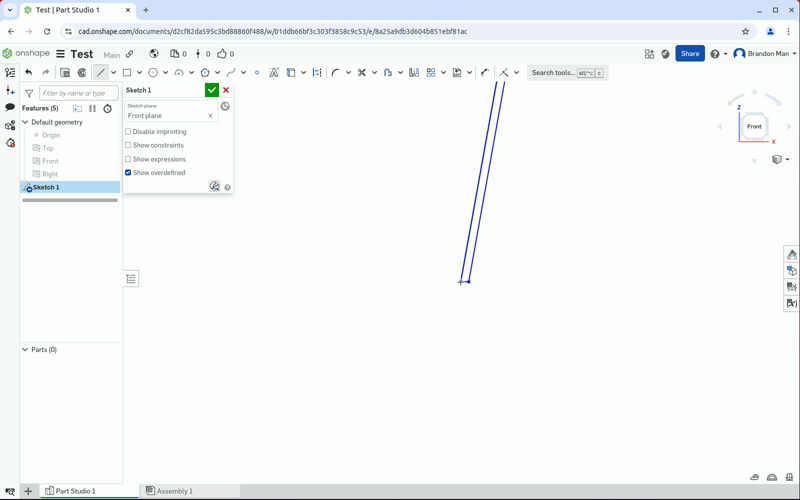
scroll(-6)
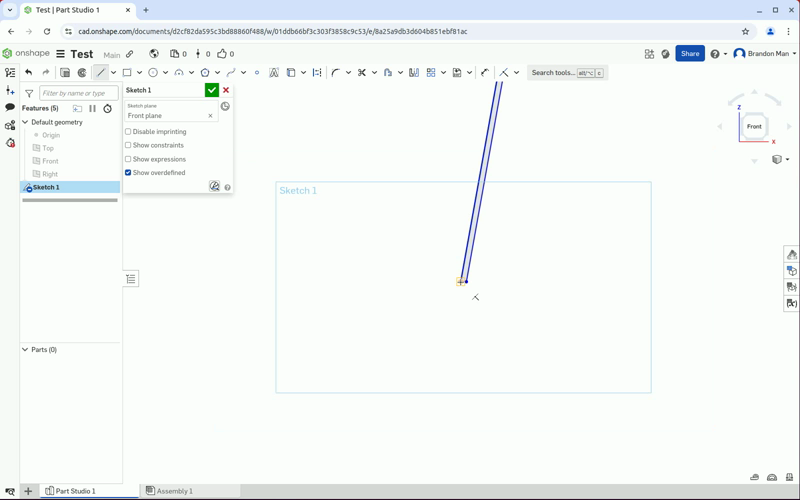
scroll(-6)
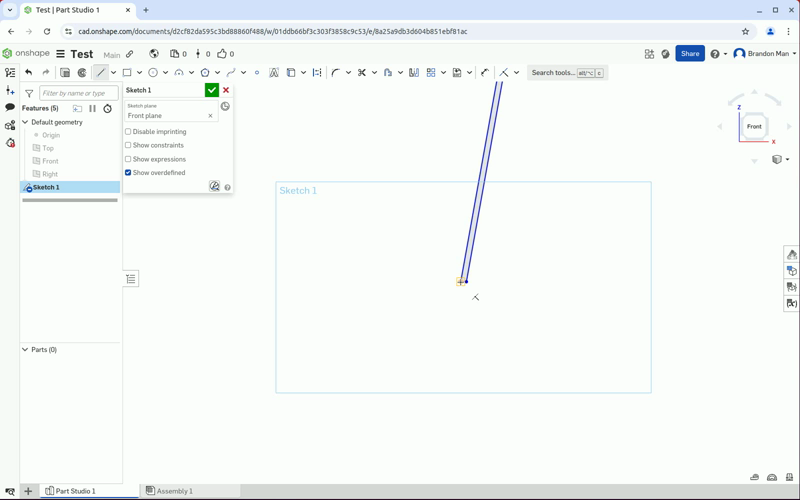
scroll(-6)
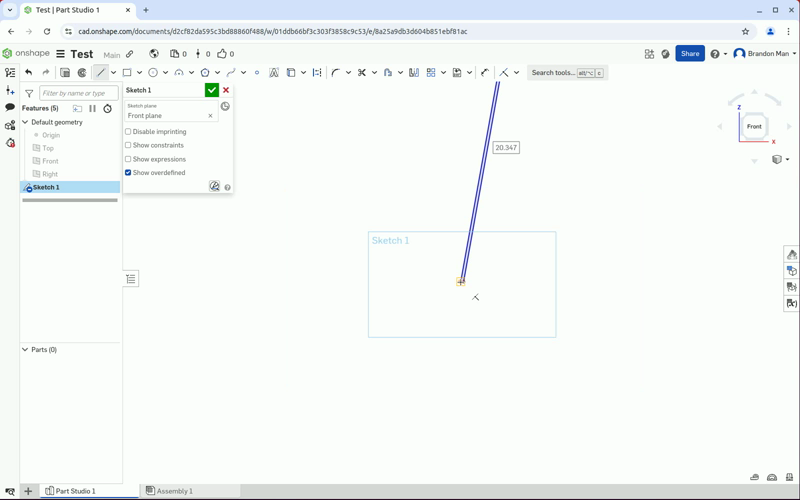
scroll(-6)
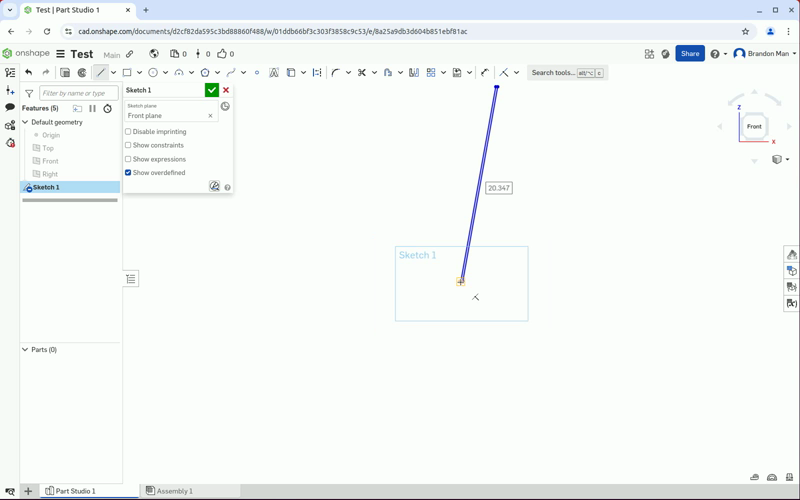
scroll(-6)
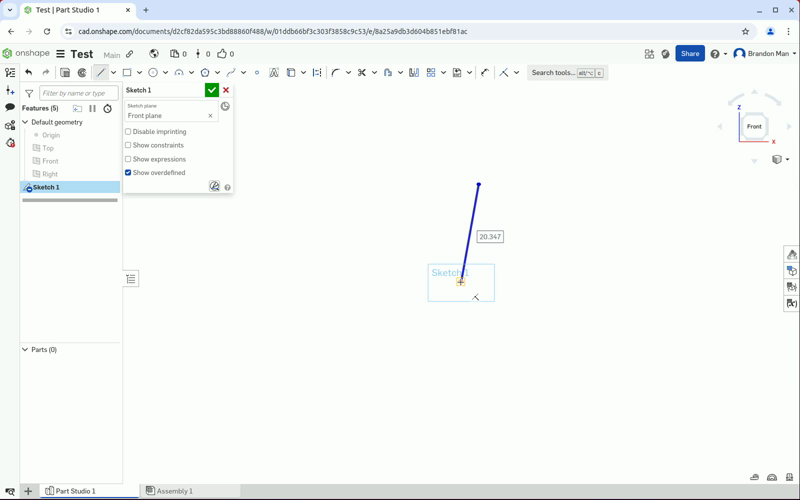
key(esc)
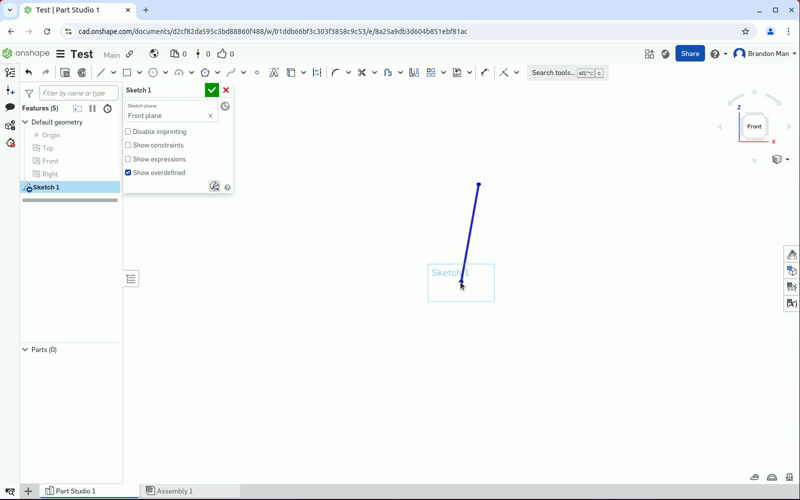
mouse_move(478, 186)
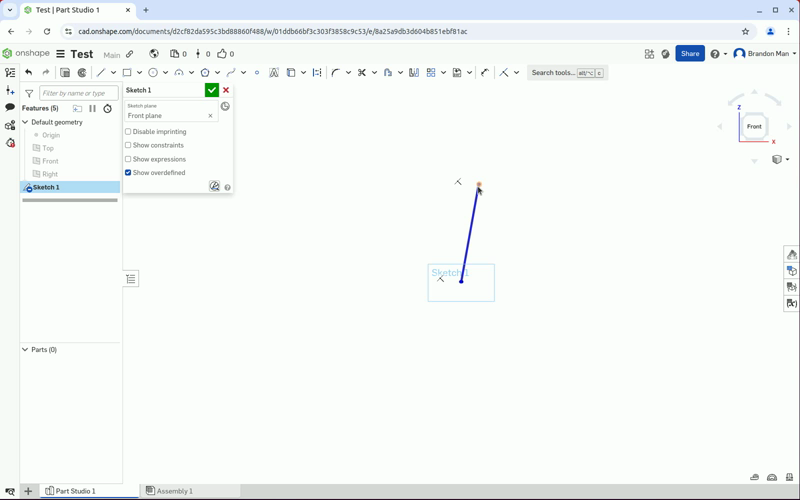
scroll(6)
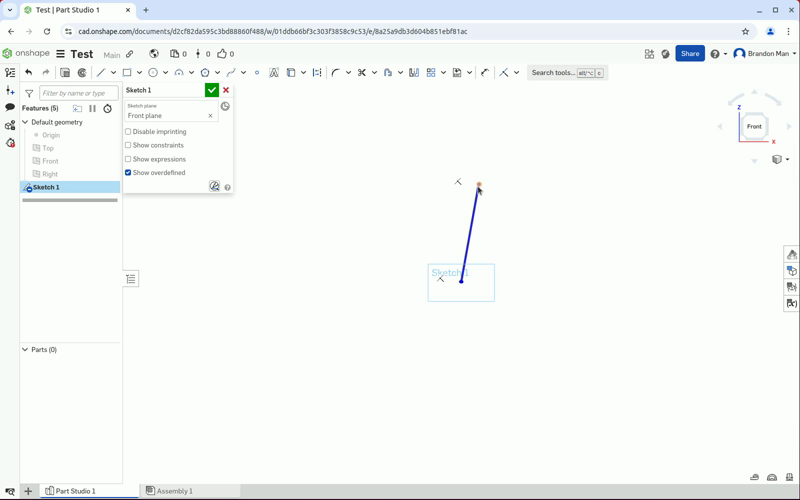
scroll(6)
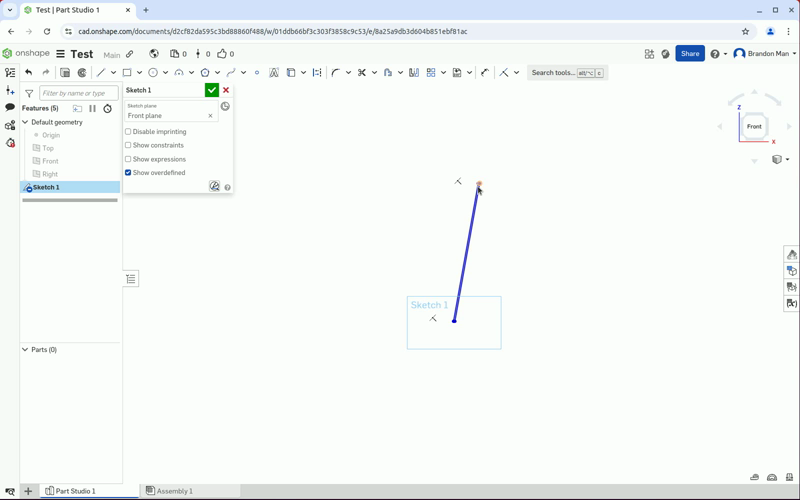
scroll(6)
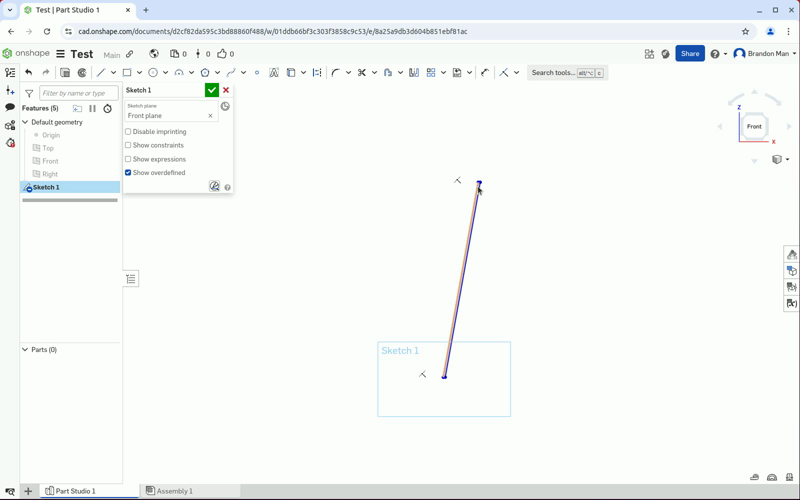
scroll(6)
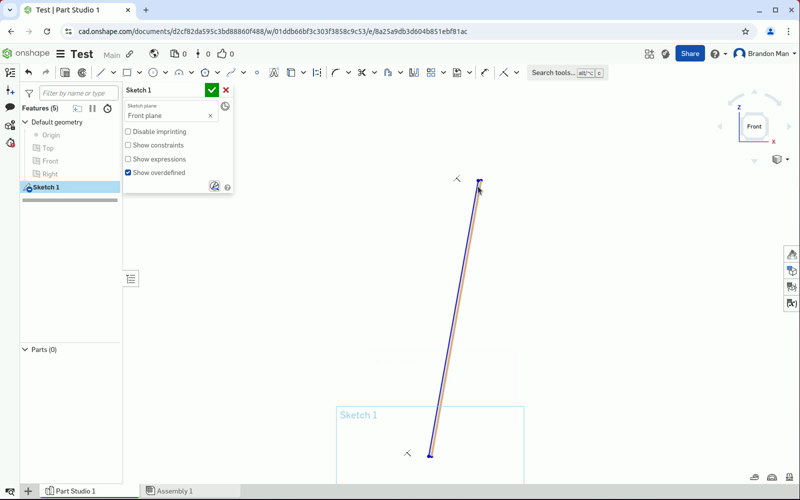
scroll(6)
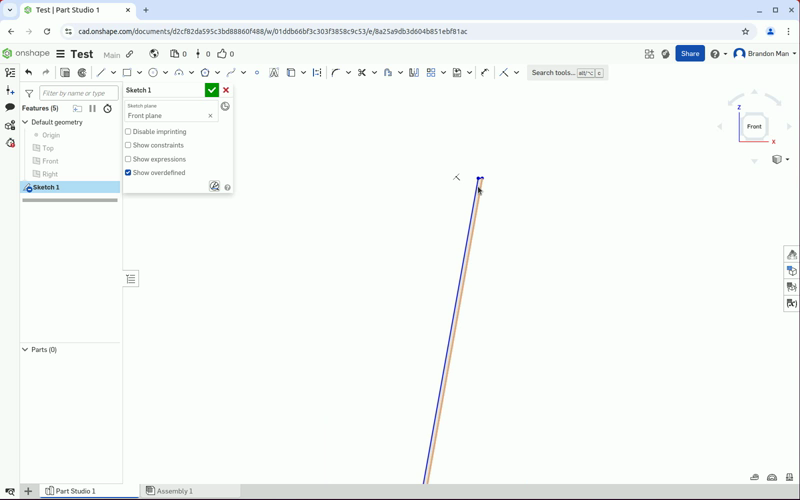
scroll(6)
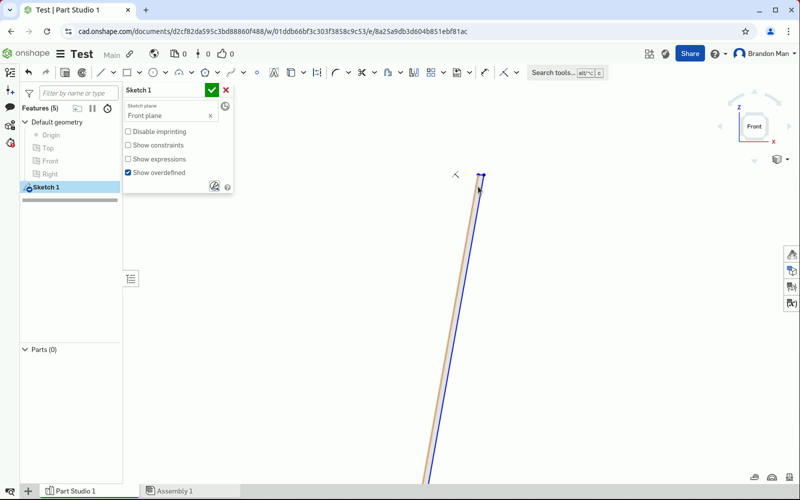
scroll(6)
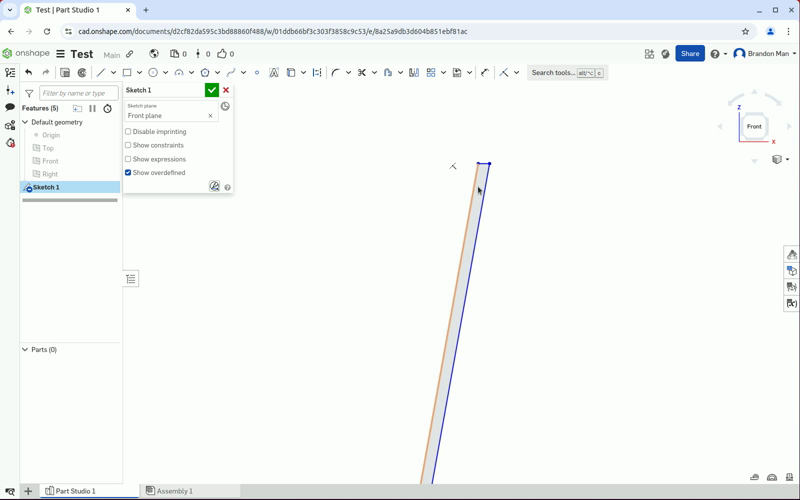
click(478, 186)
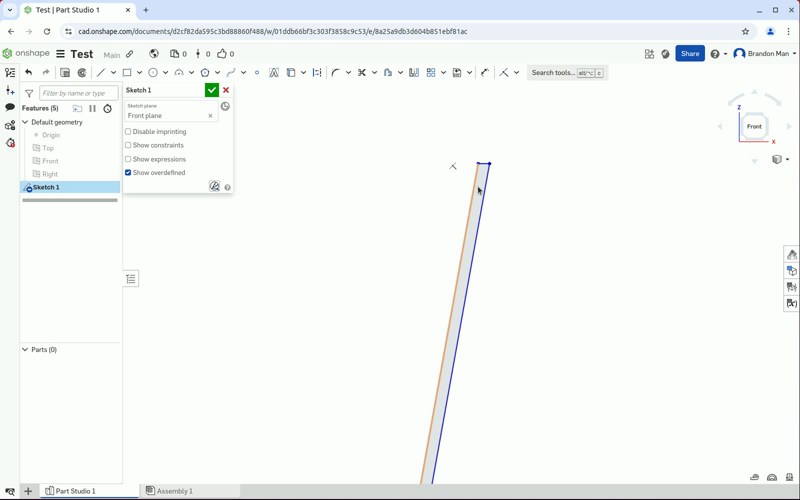
scroll(-6)
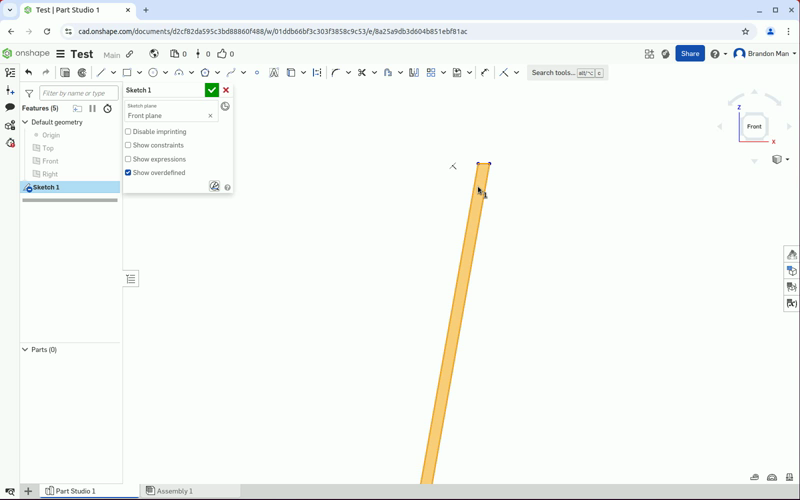
scroll(-6)
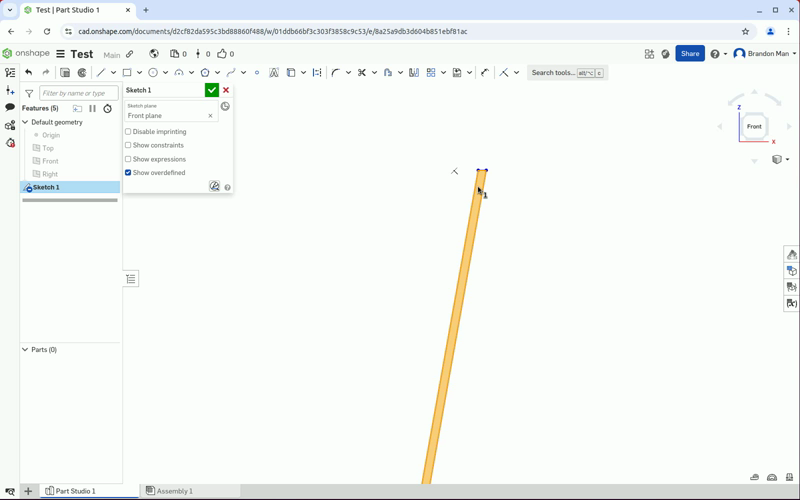
scroll(-6)
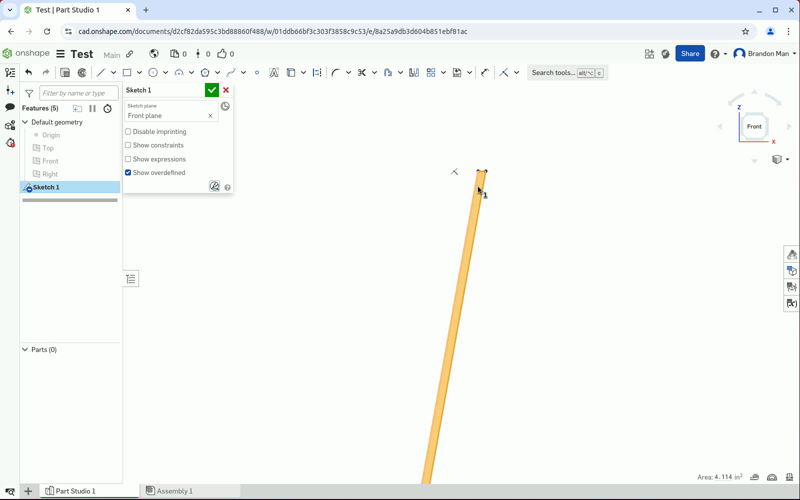
scroll(-6)
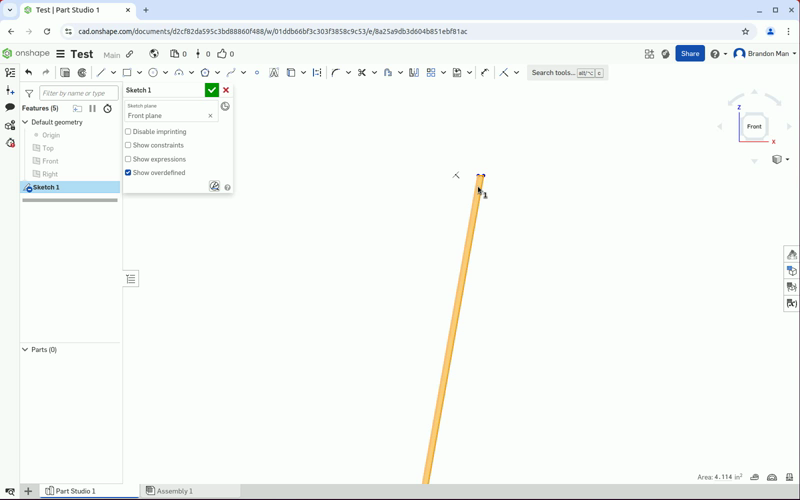
scroll(-6)
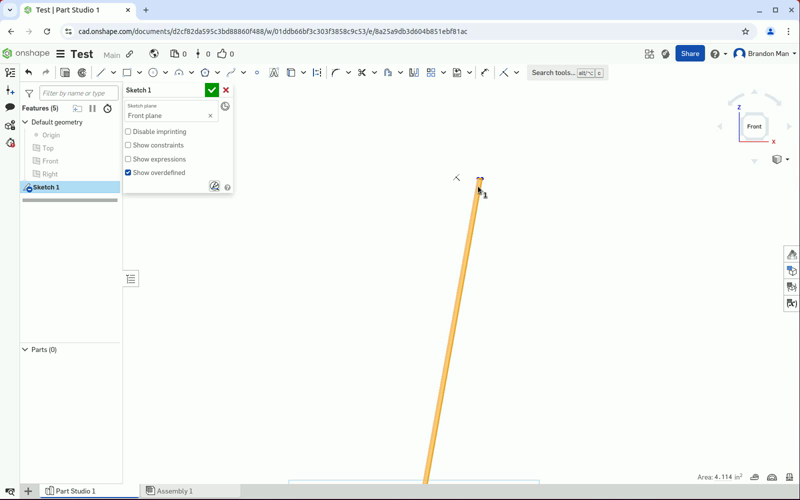
scroll(-6)
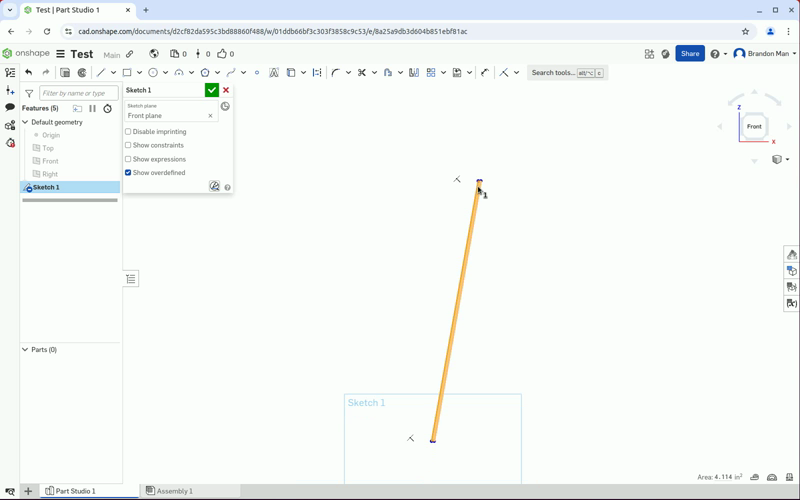
scroll(-6)
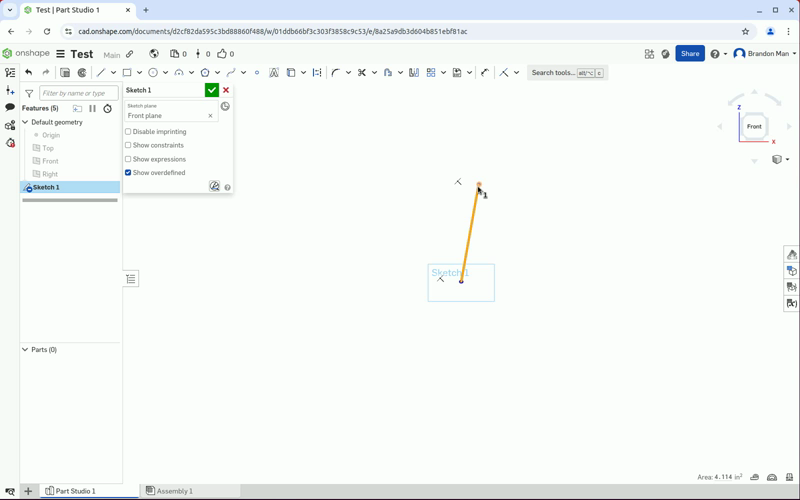
mouse_move(73, 352)
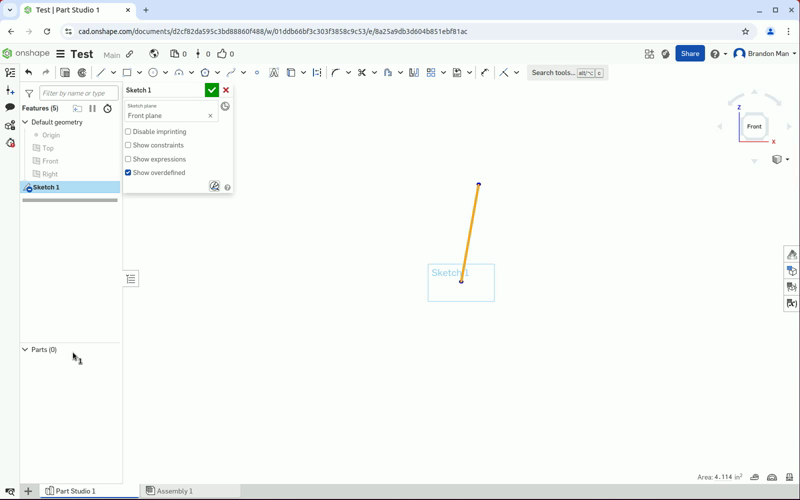
key(shift+y)
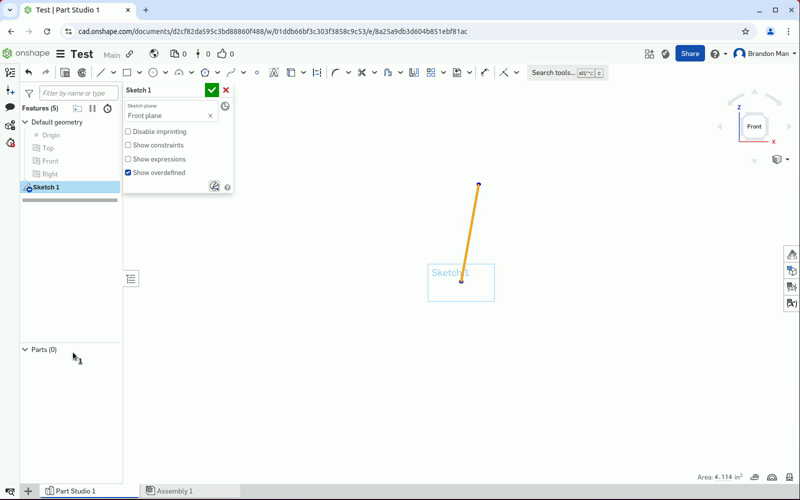
key(shift+e)
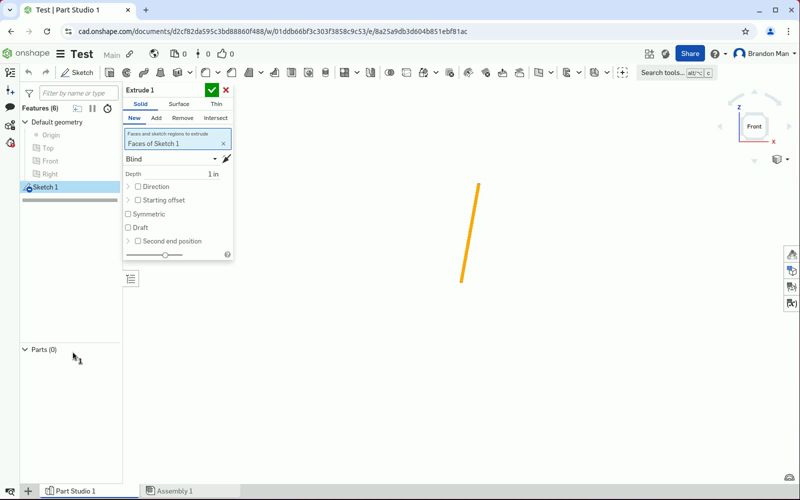
mouse_move(143, 106)
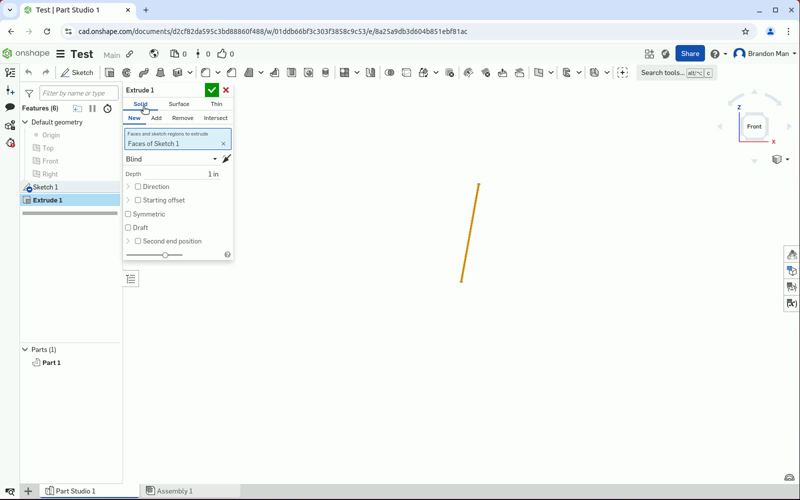
click(143, 106)
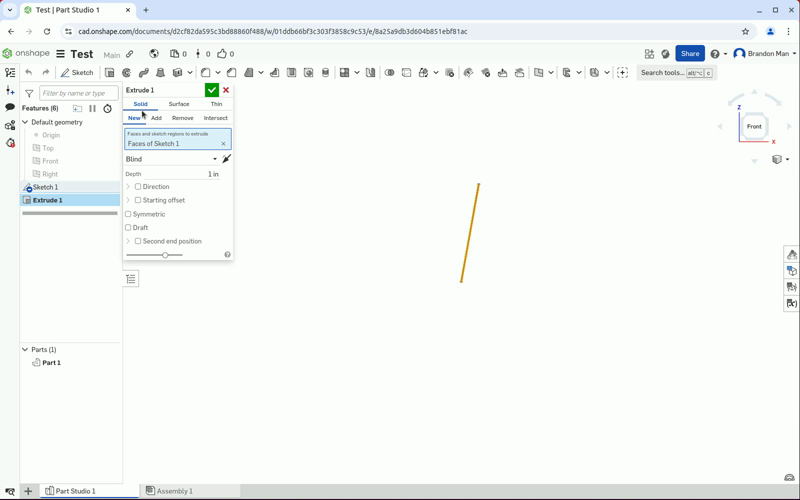
mouse_move(137, 120)
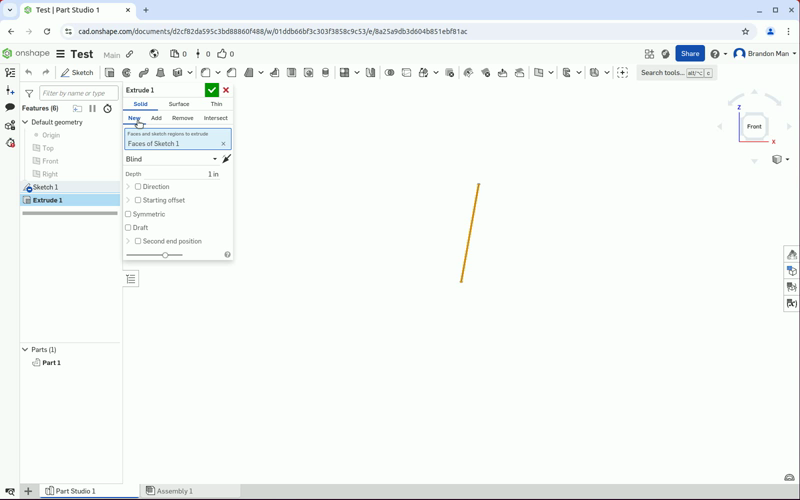
click(137, 120)
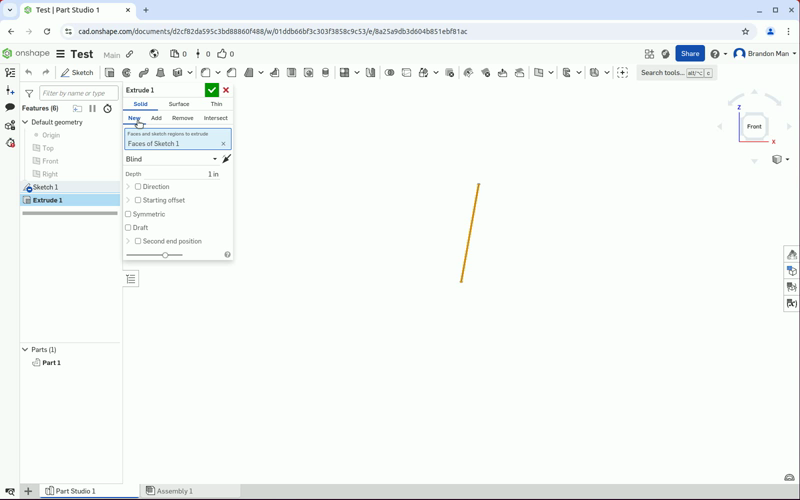
key(tab, 4)
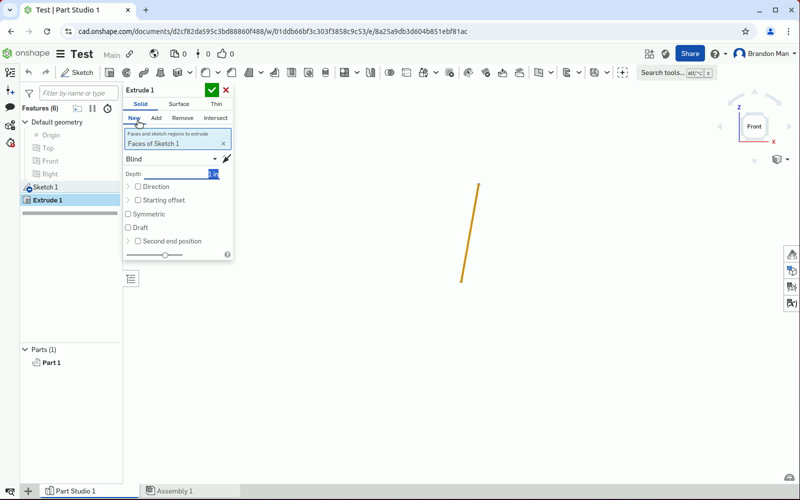
text(23.108)
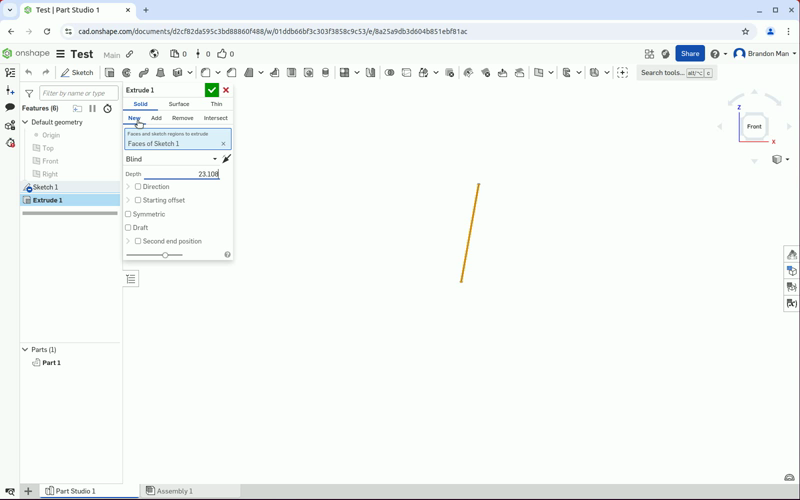
key(enter)
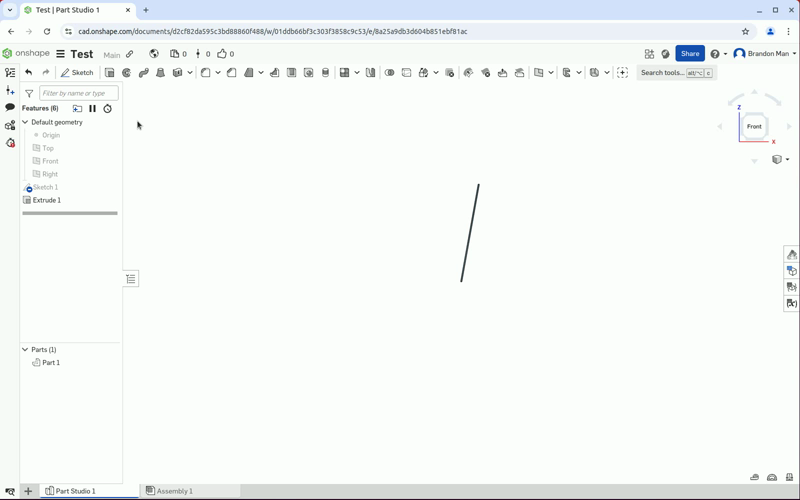
key(shift+h)
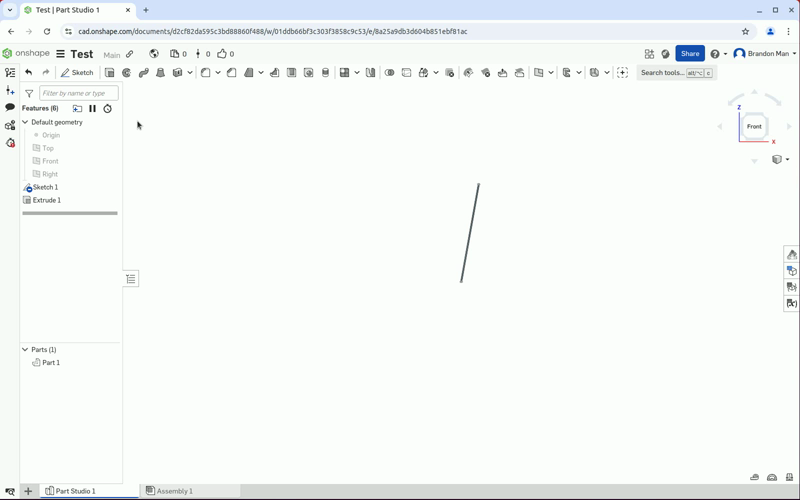
key(shift+h)
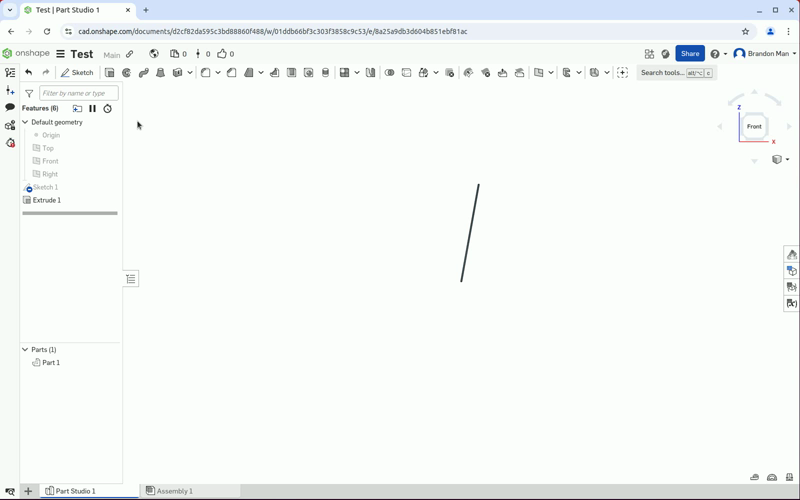
mouse_move(73, 189)
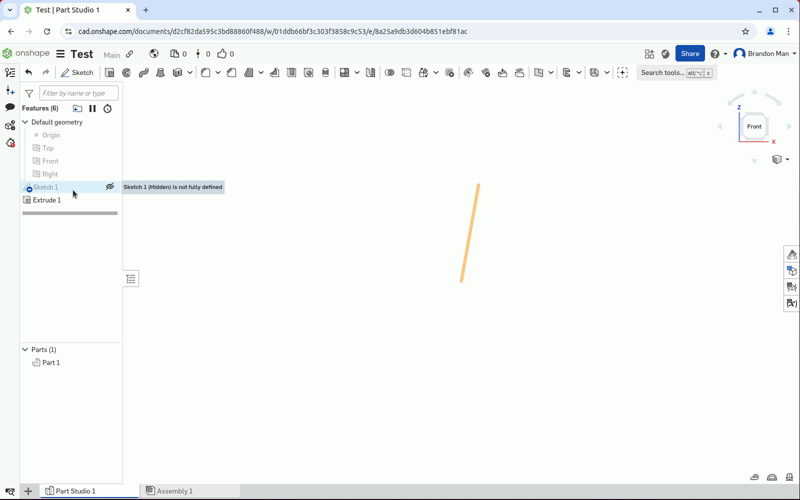
click(73, 189)
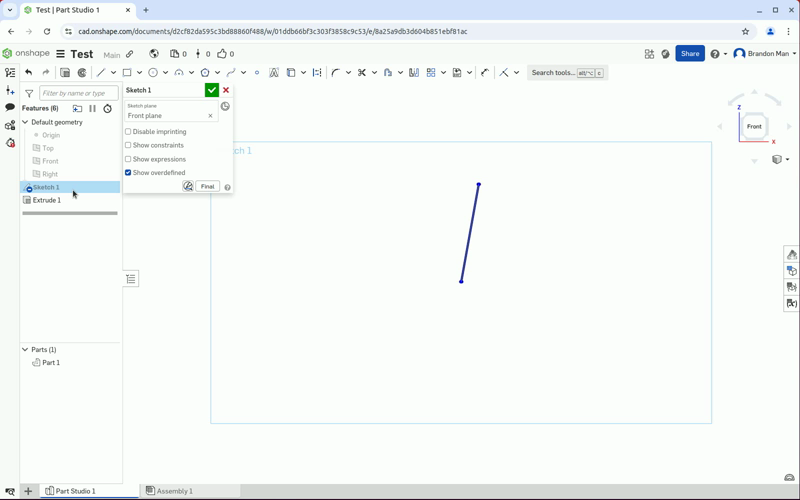
mouse_move(229, 92)
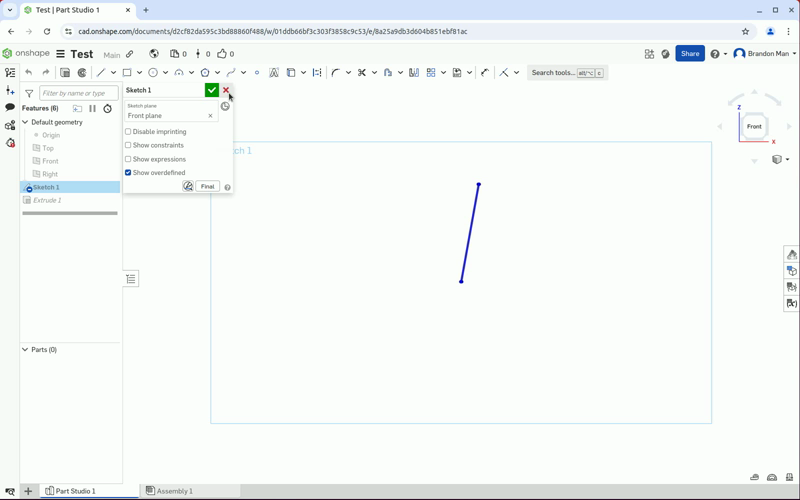
click(229, 92)
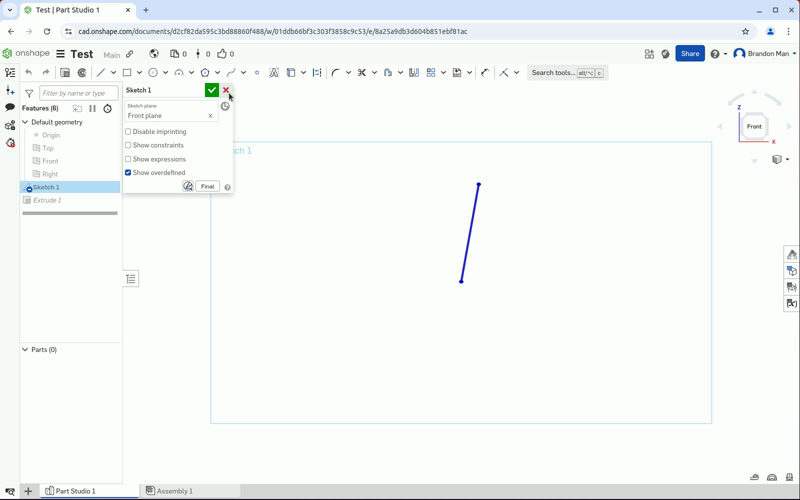
key(shift+s)
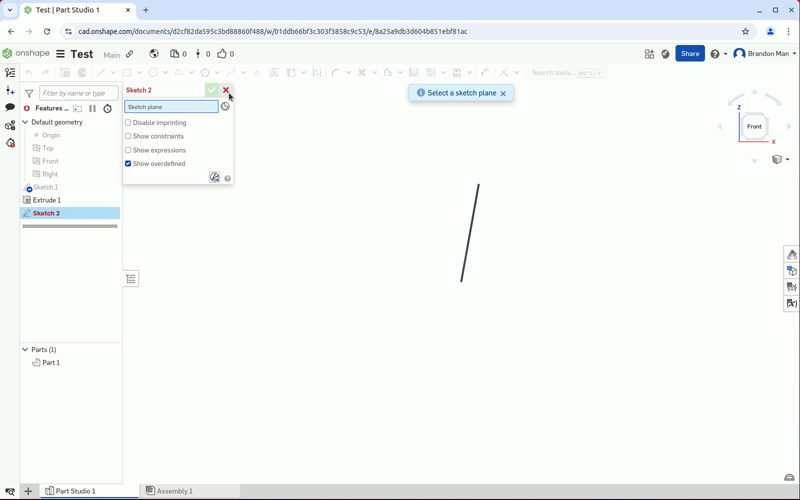
mouse_move(73, 163)
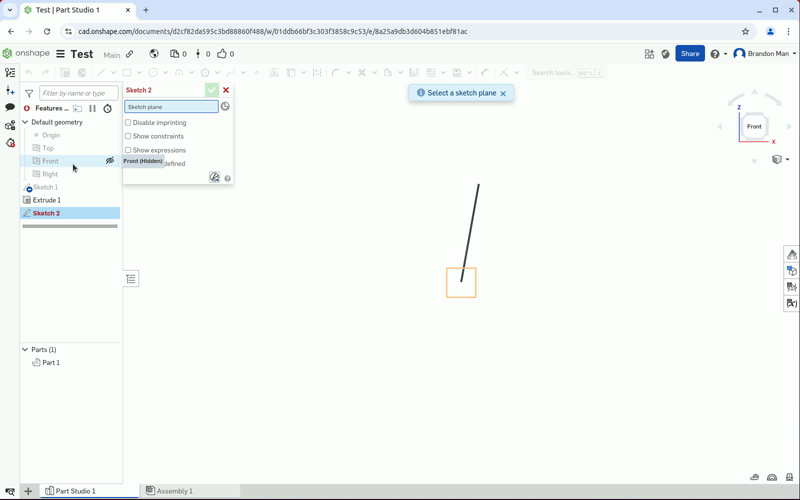
click(73, 163)
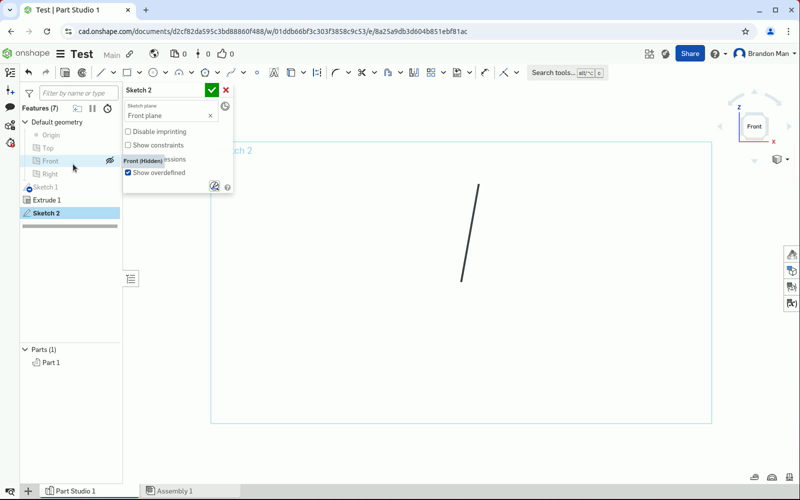
mouse_move(73, 352)
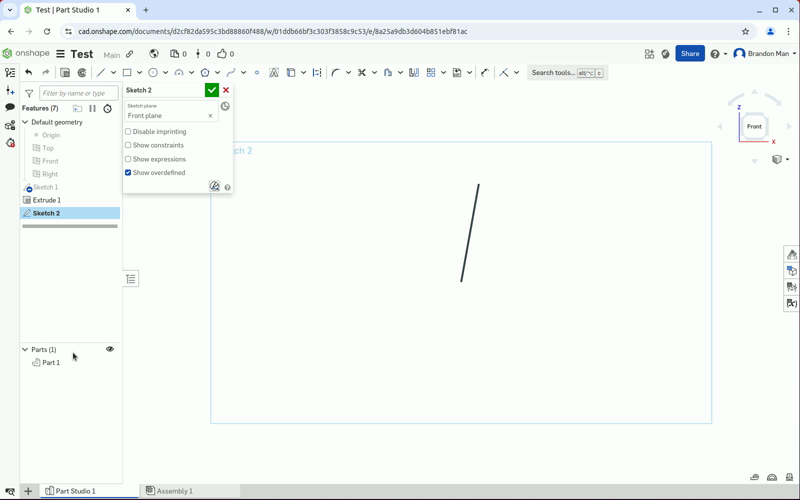
key(y)
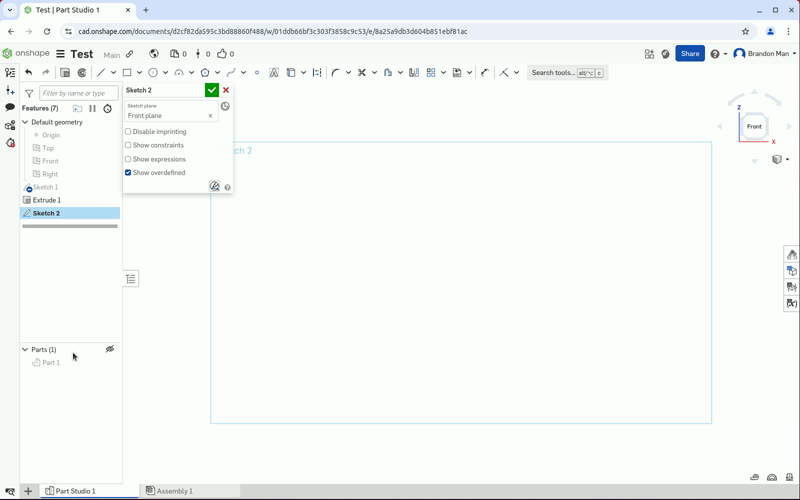
key(l)
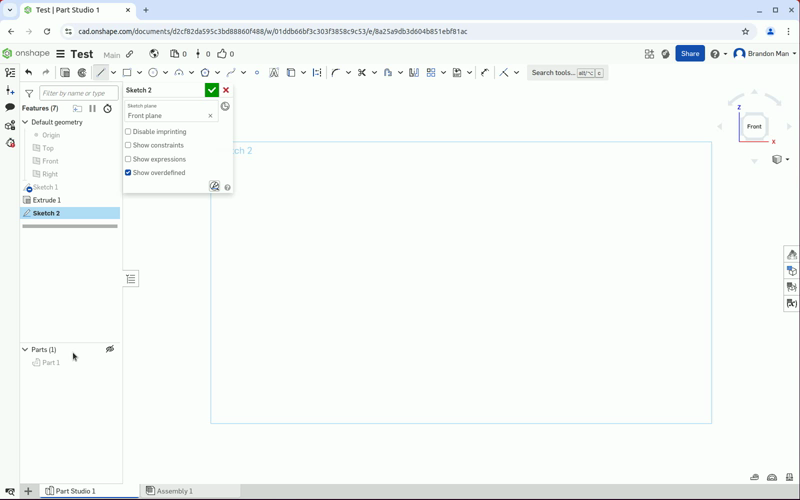
key_down(shift)
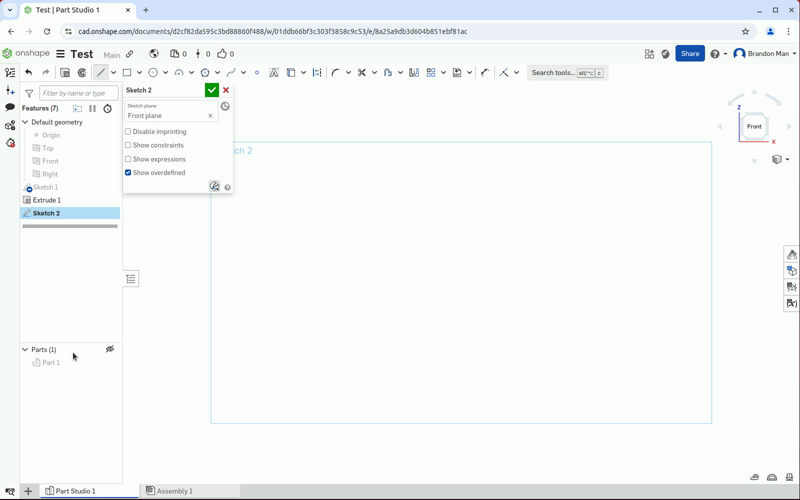
mouse_move(443, 282)
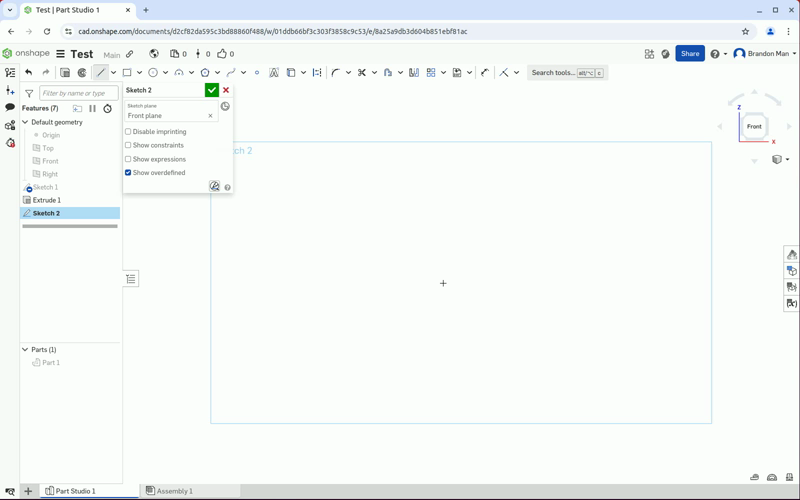
click(443, 282)
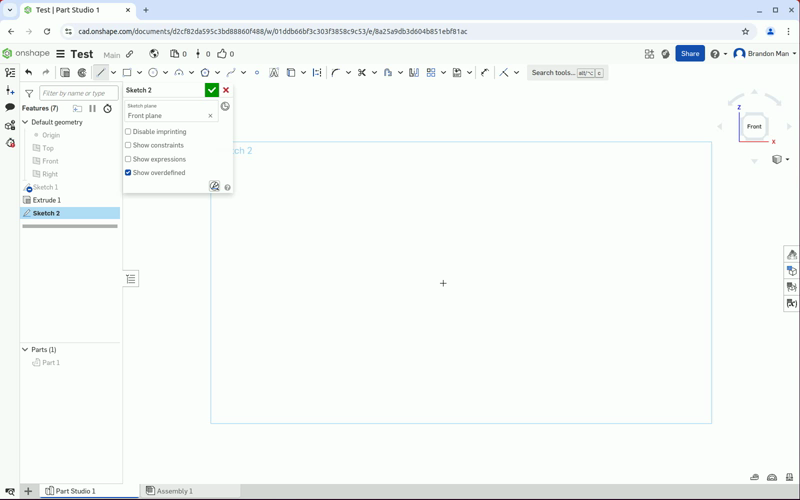
key_up(shift)
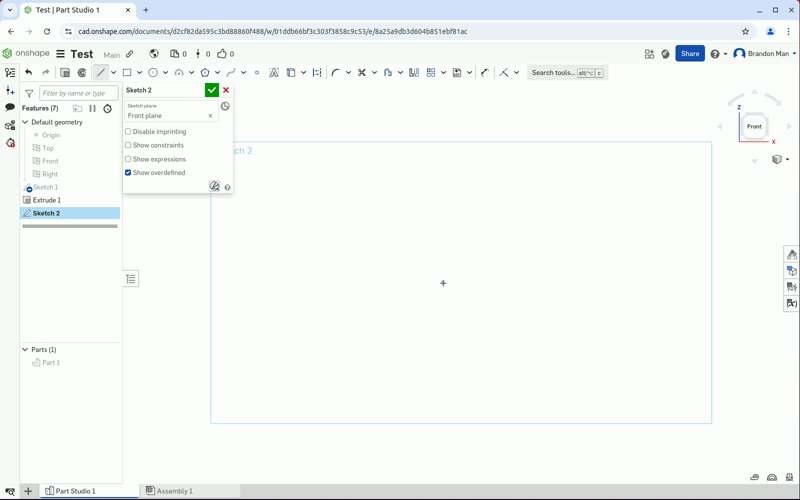
key_down(shift)
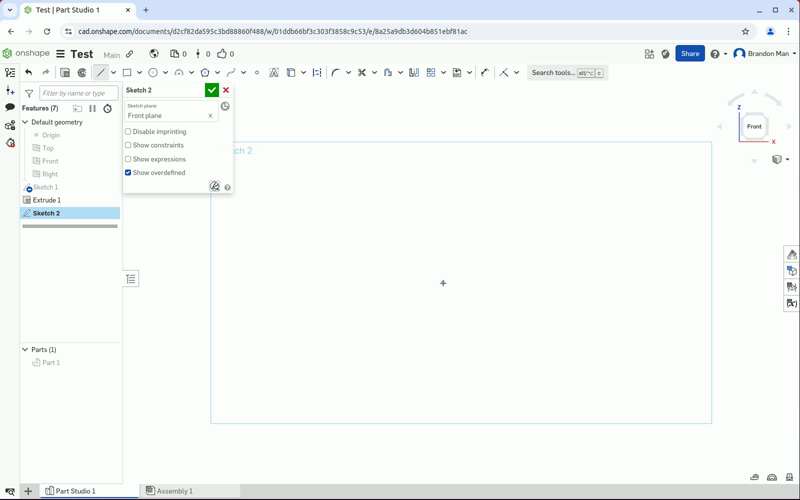
mouse_move(473, 282)
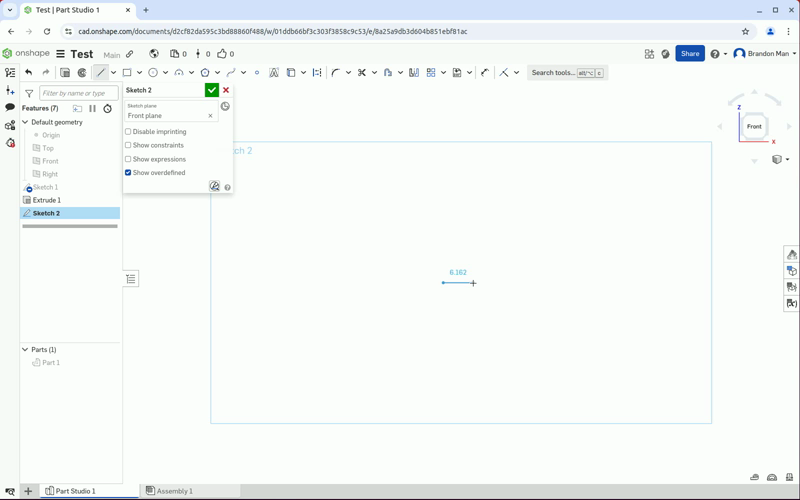
mouse_move(444, 282)
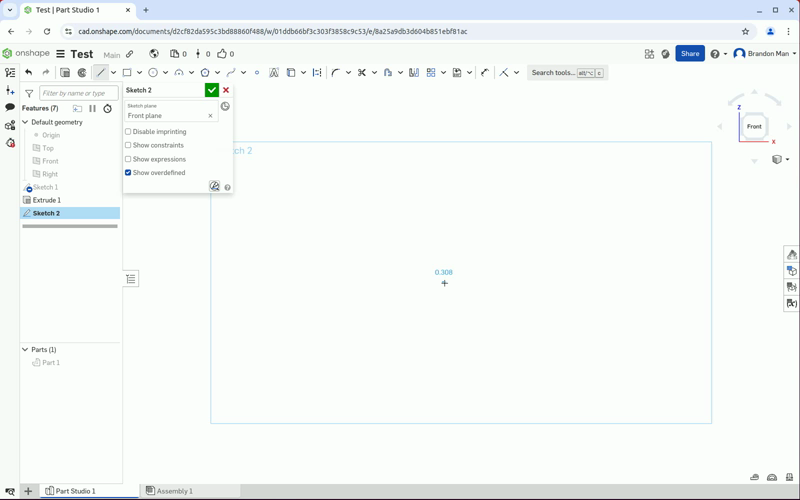
scroll(6)
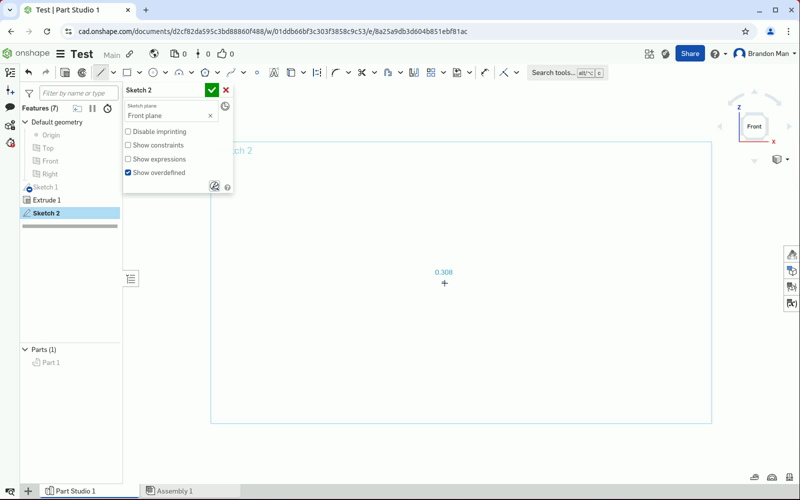
scroll(6)
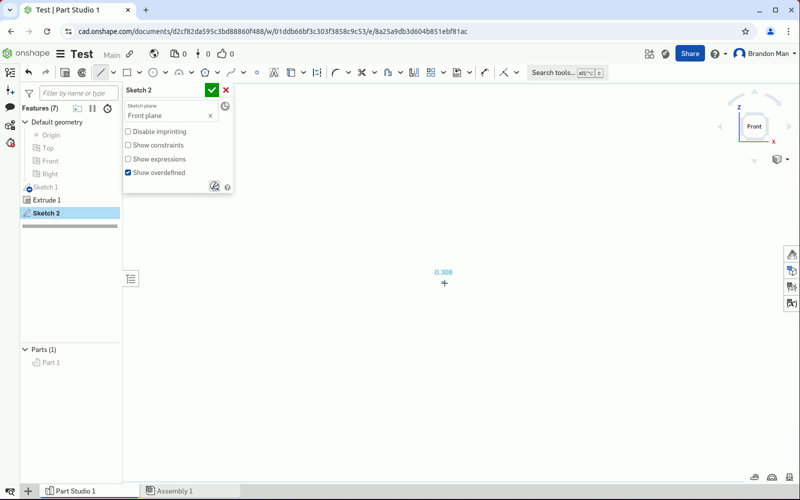
scroll(6)
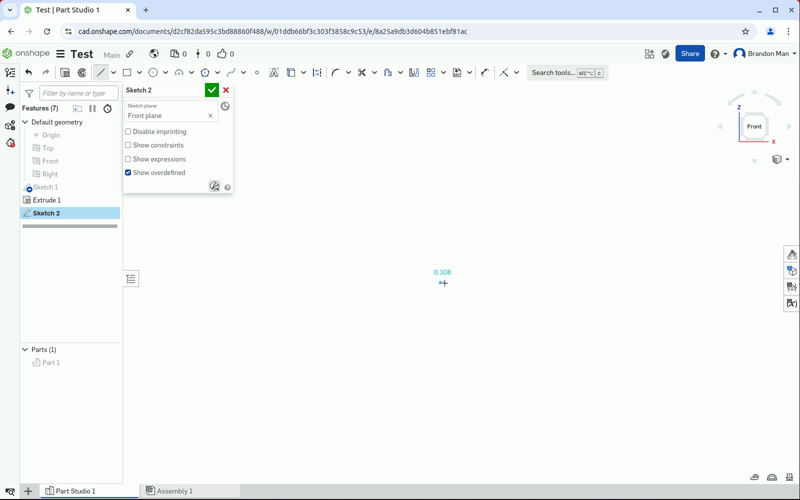
scroll(6)
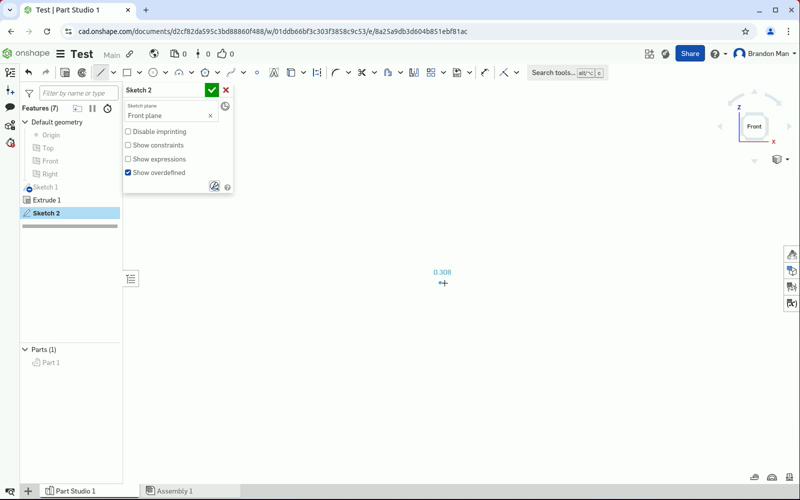
scroll(6)
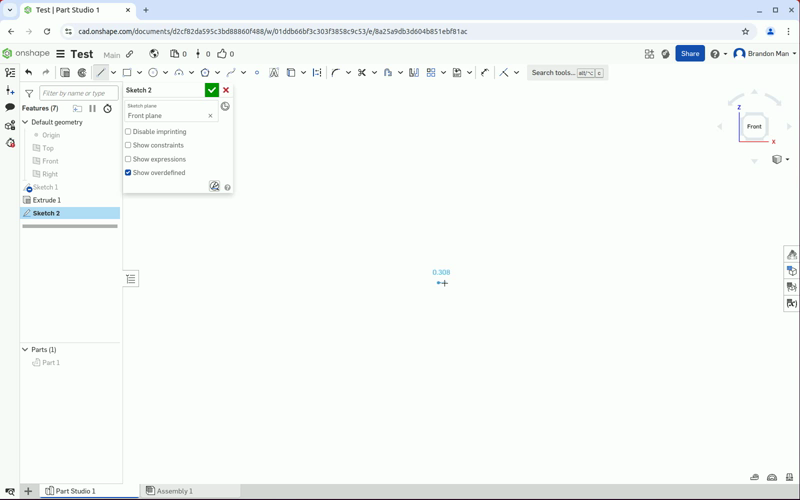
scroll(6)
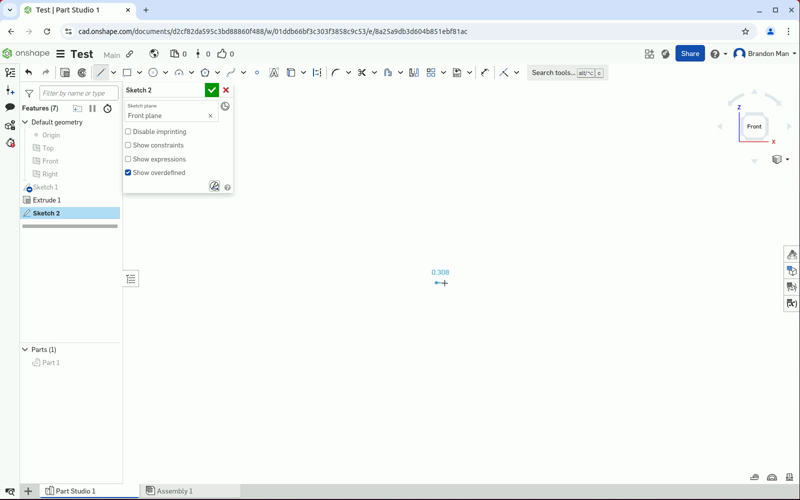
scroll(6)
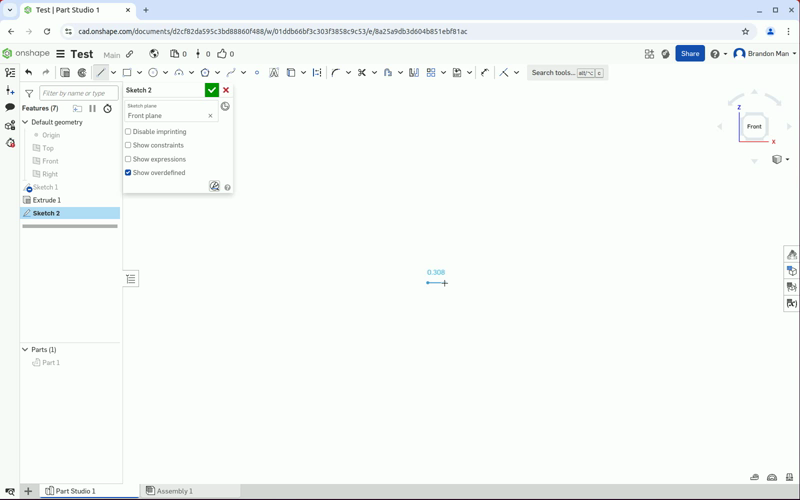
click(444, 282)
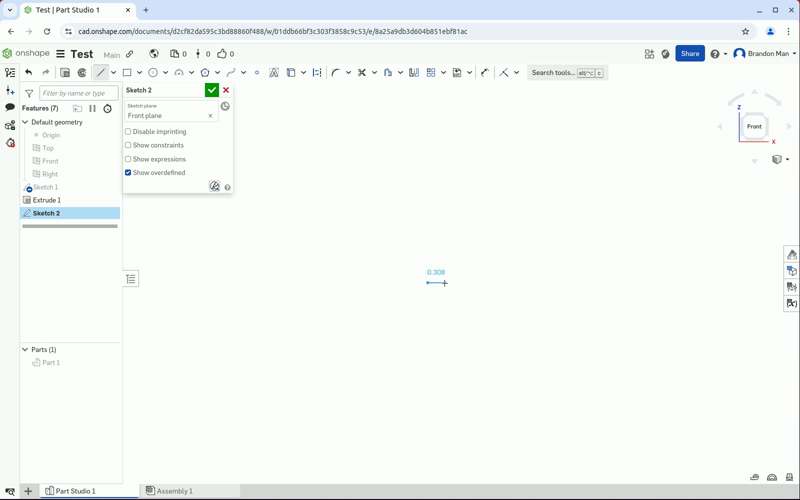
scroll(-6)
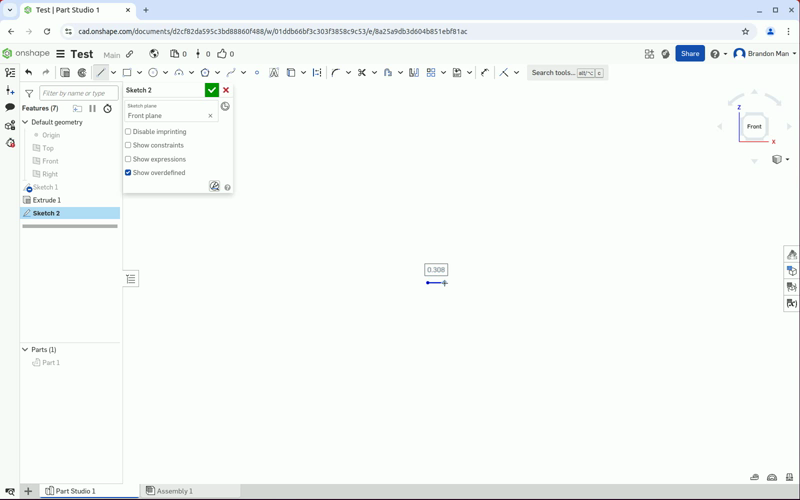
scroll(-6)
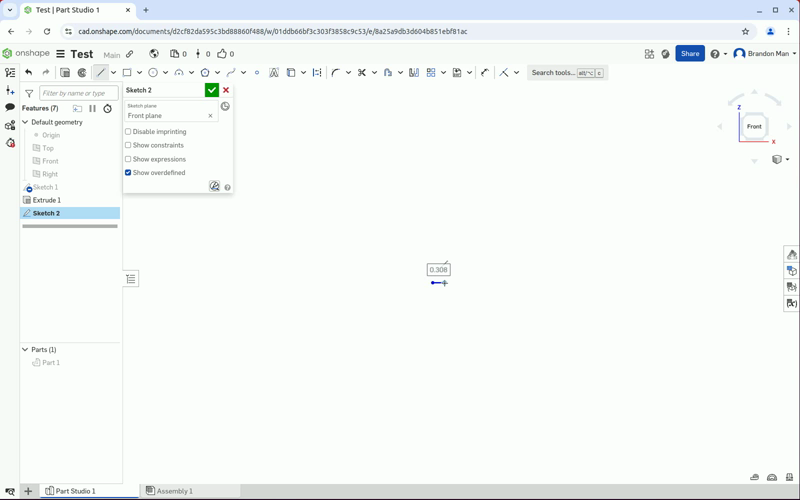
scroll(-6)
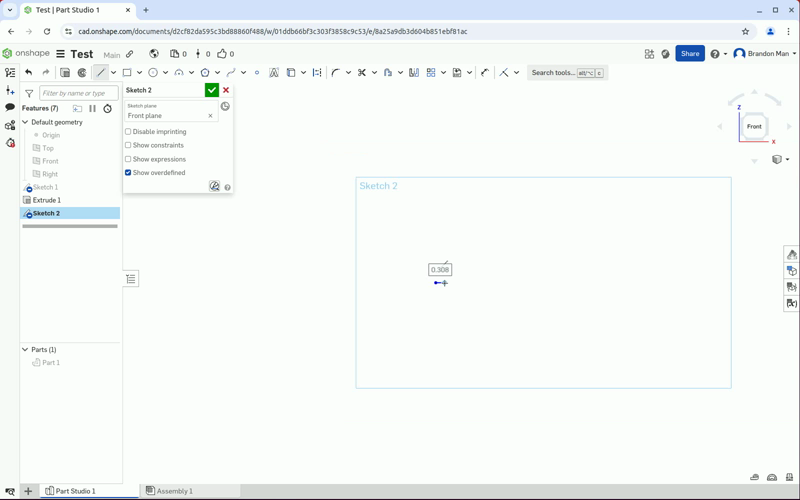
scroll(-6)
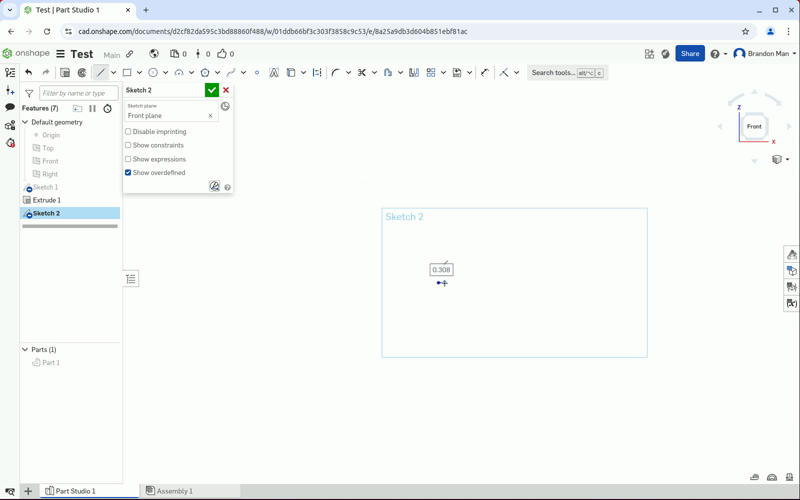
scroll(-6)
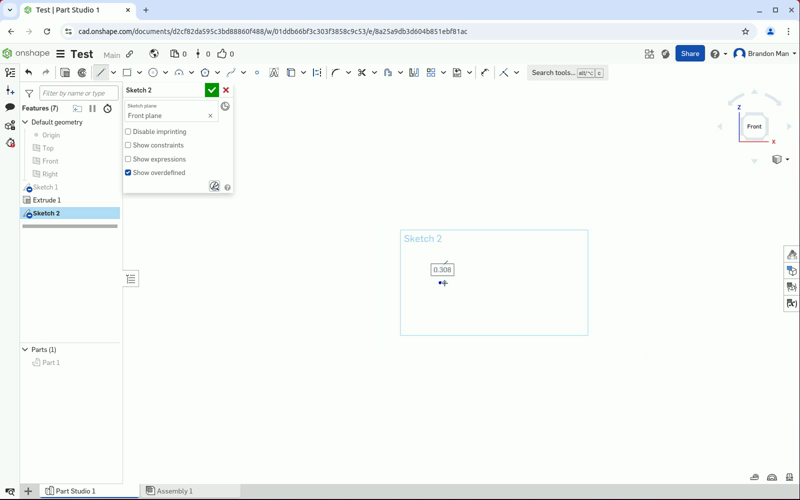
scroll(-6)
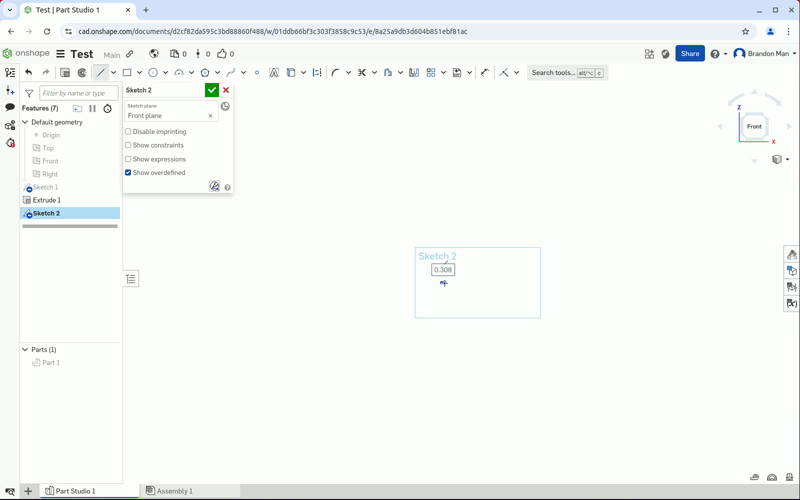
scroll(-6)
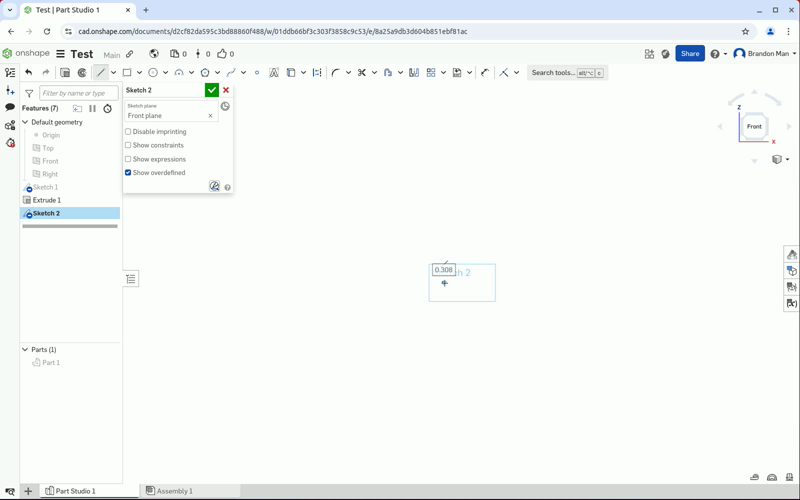
key_up(shift)
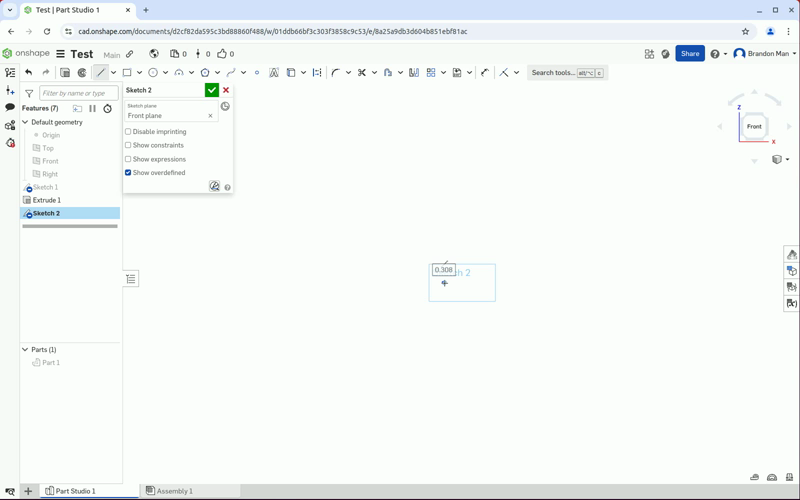
key_down(shift)
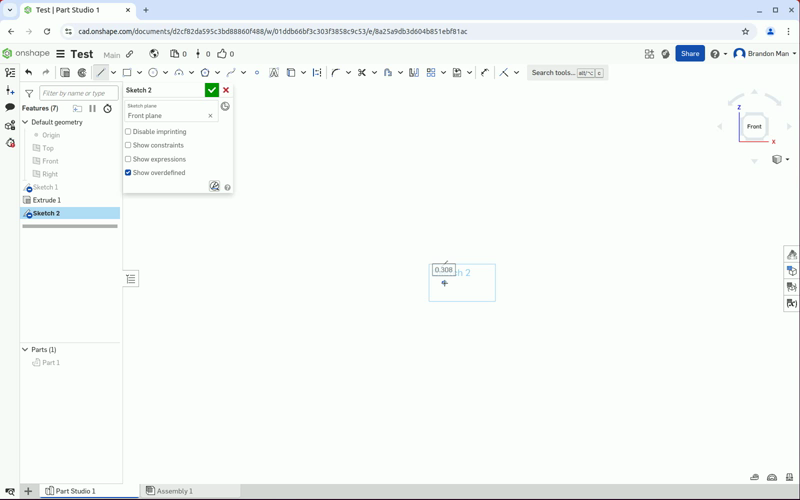
mouse_move(474, 282)
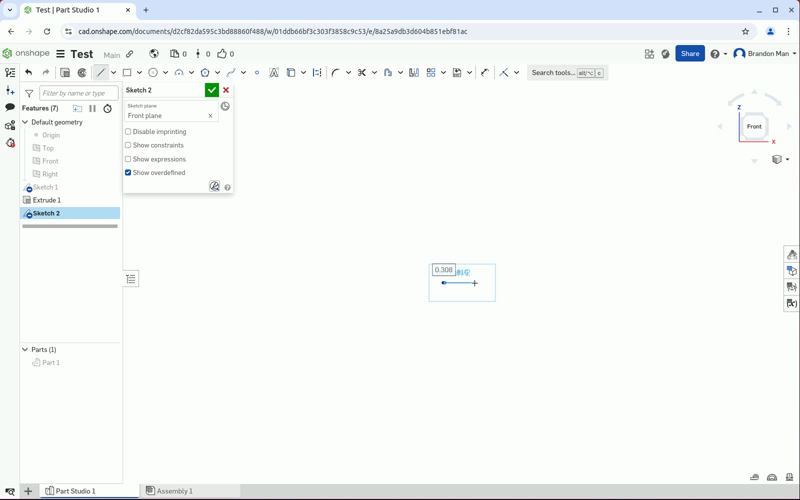
mouse_move(444, 281)
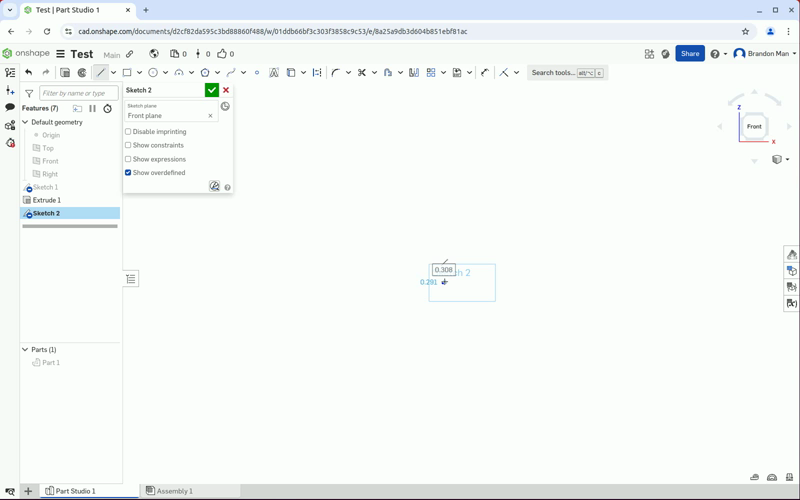
scroll(6)
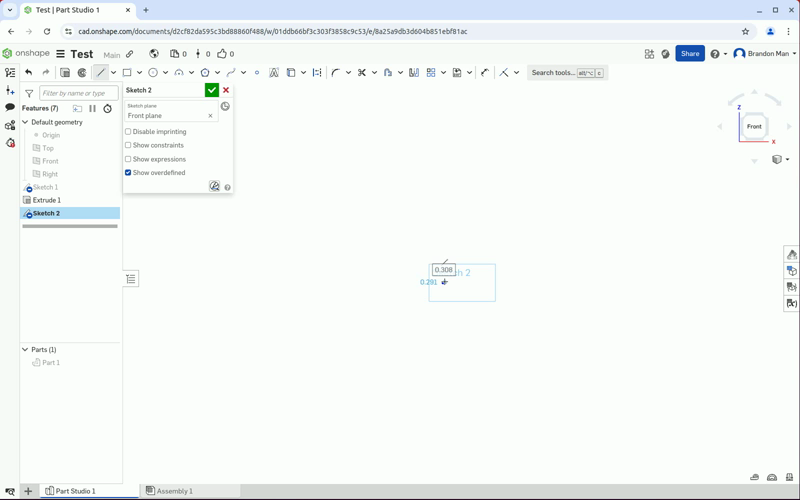
scroll(6)
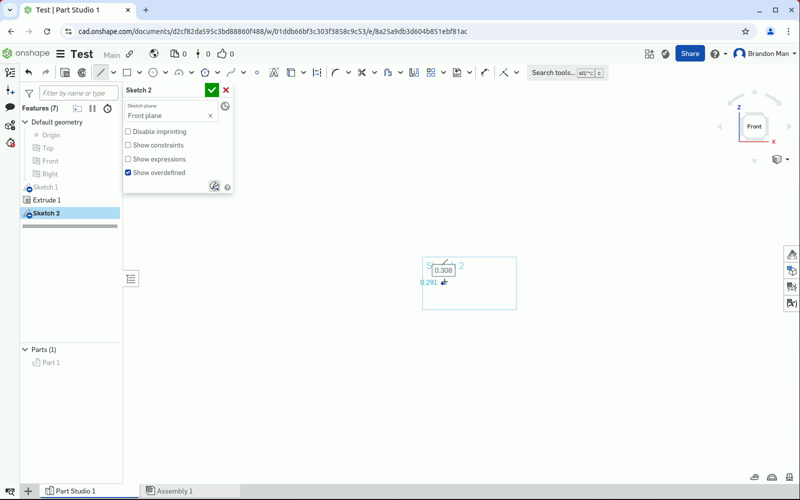
scroll(6)
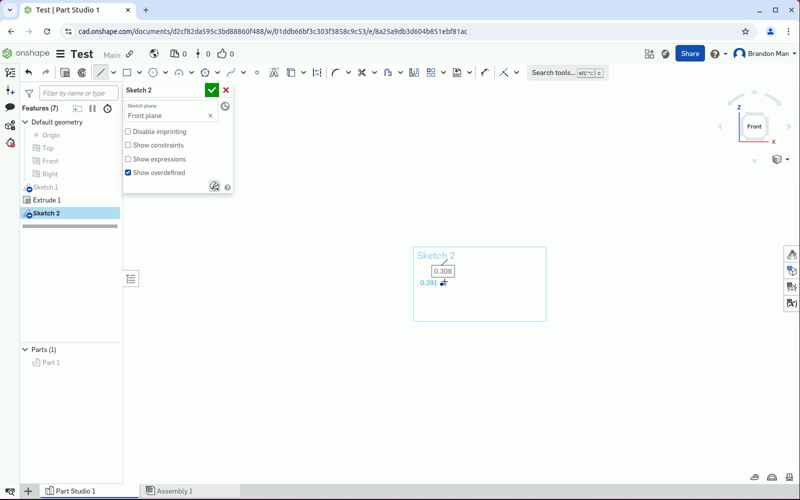
scroll(6)
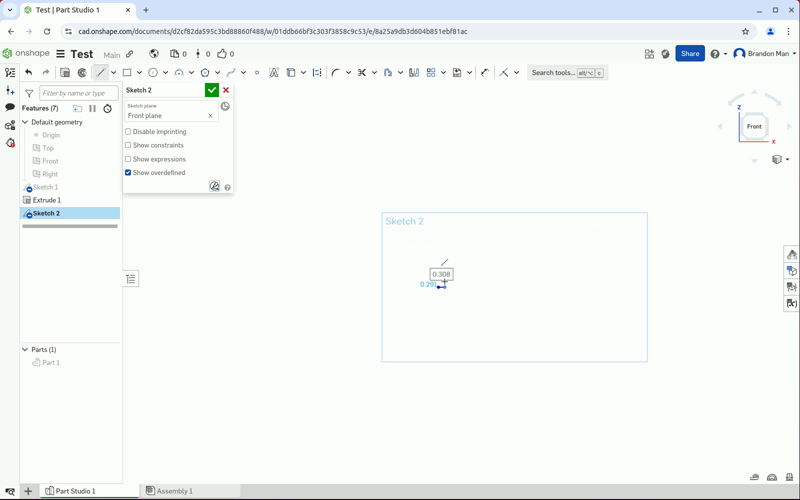
scroll(6)
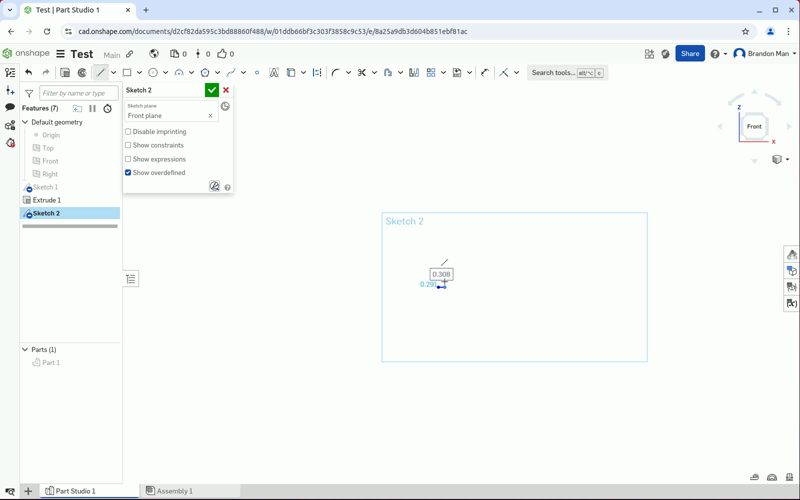
scroll(6)
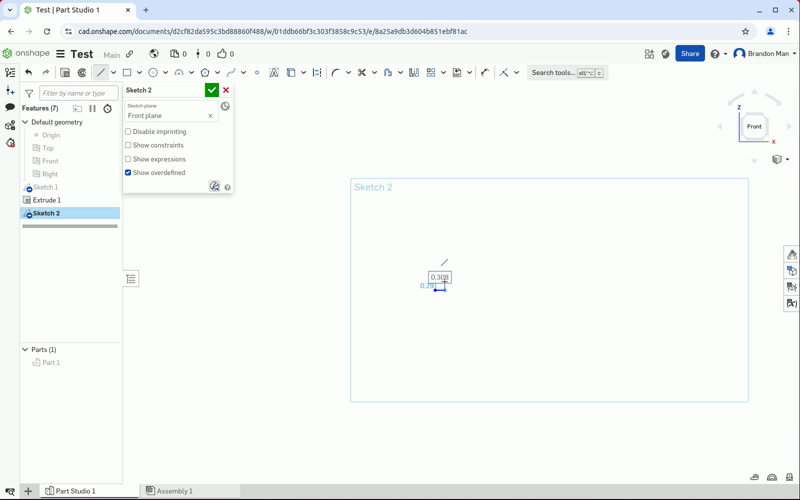
scroll(6)
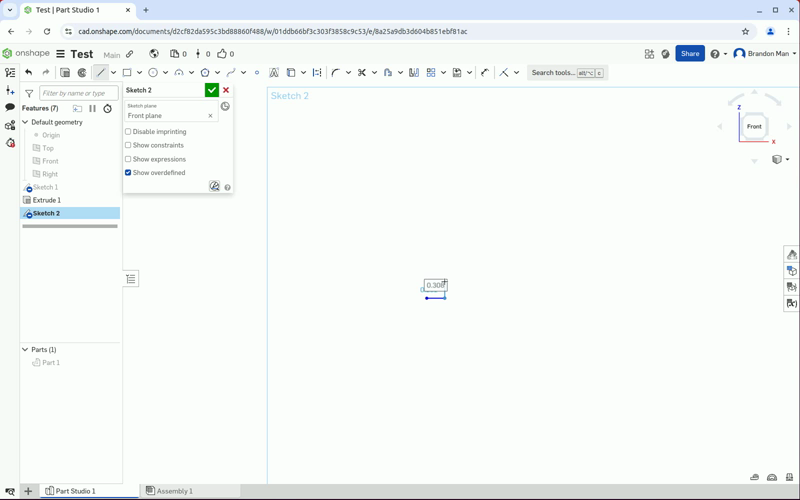
click(444, 281)
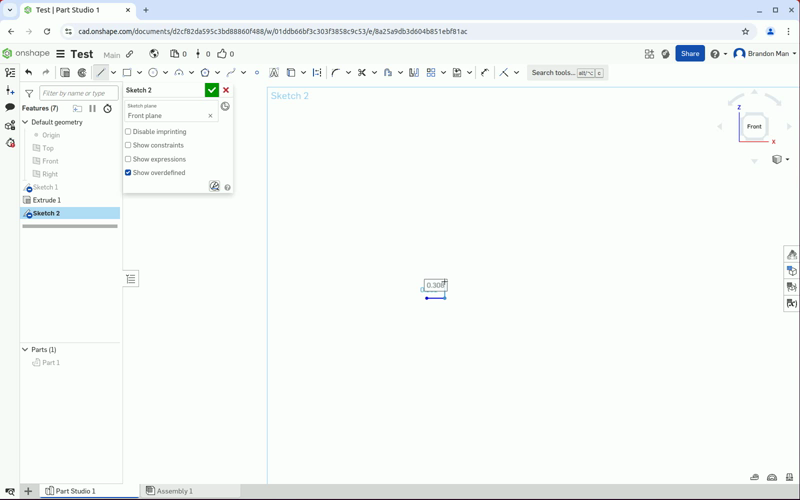
scroll(-6)
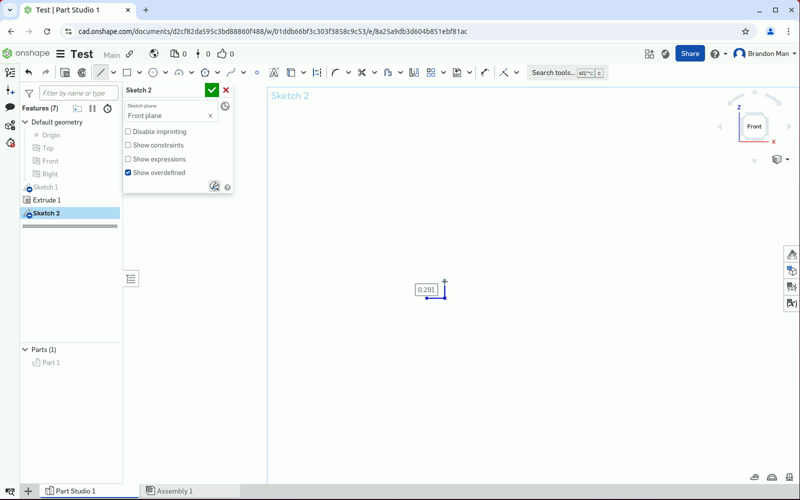
scroll(-6)
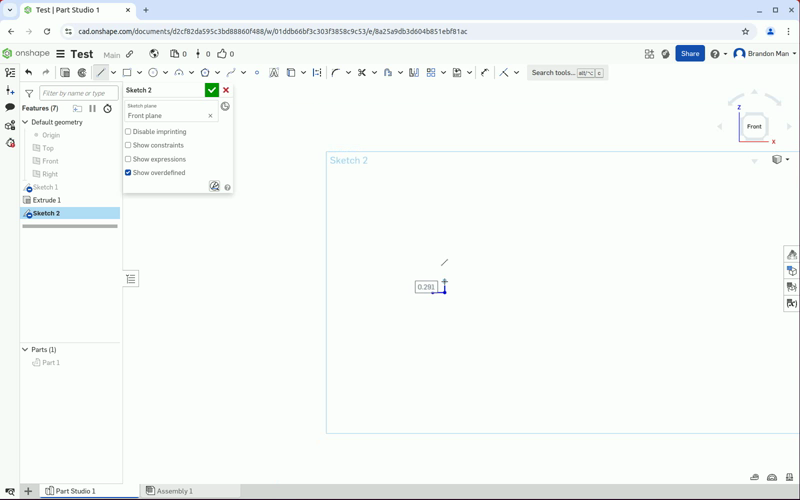
scroll(-6)
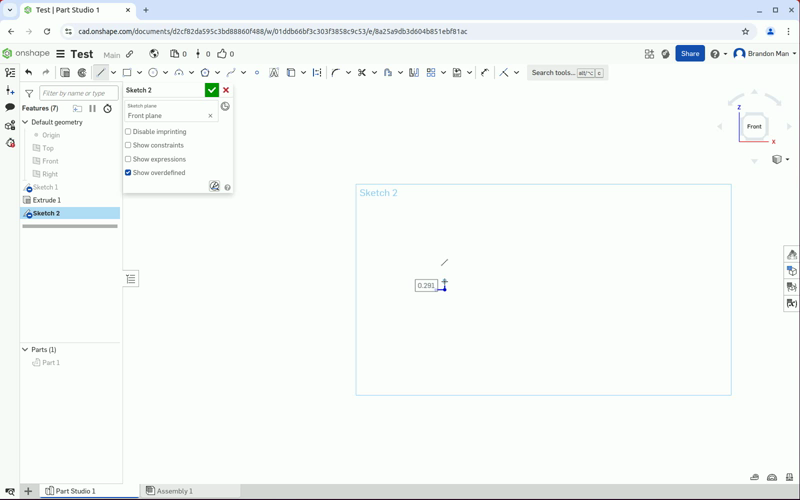
scroll(-6)
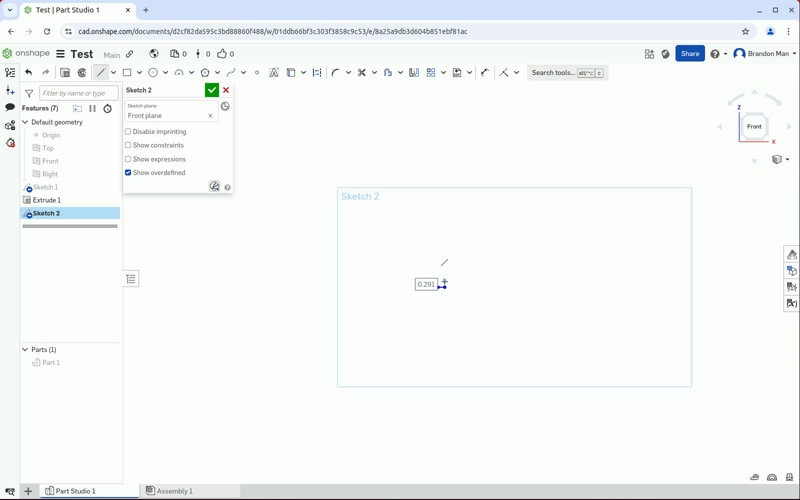
scroll(-6)
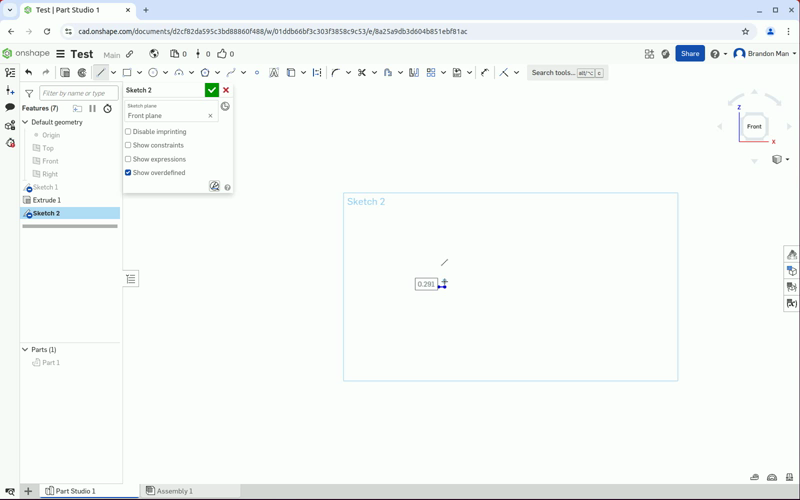
scroll(-6)
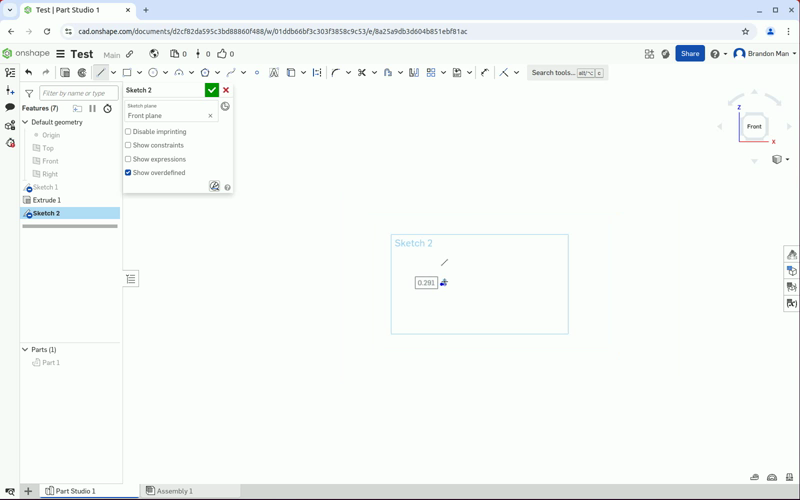
scroll(-6)
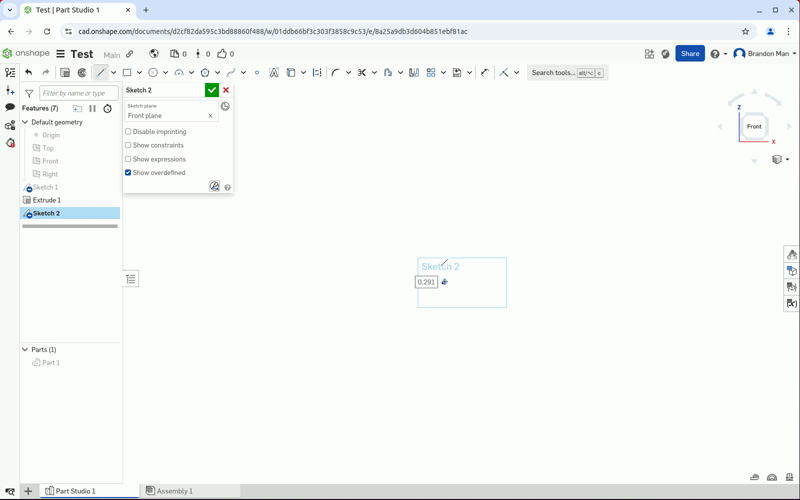
key_up(shift)
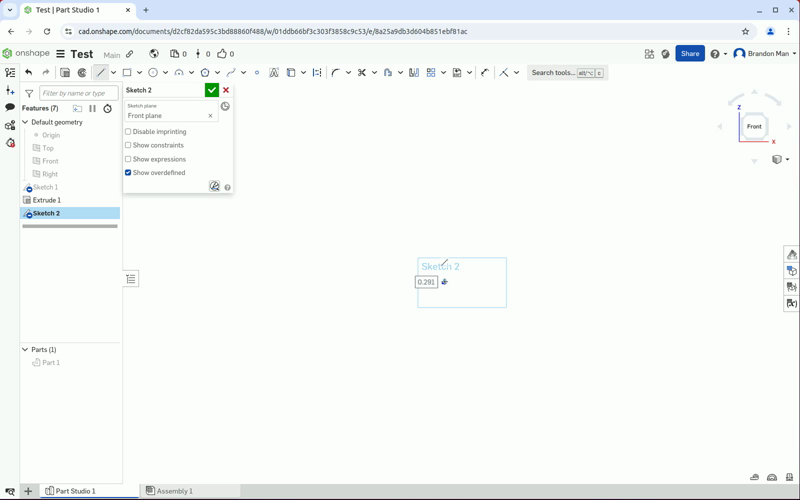
key_down(shift)
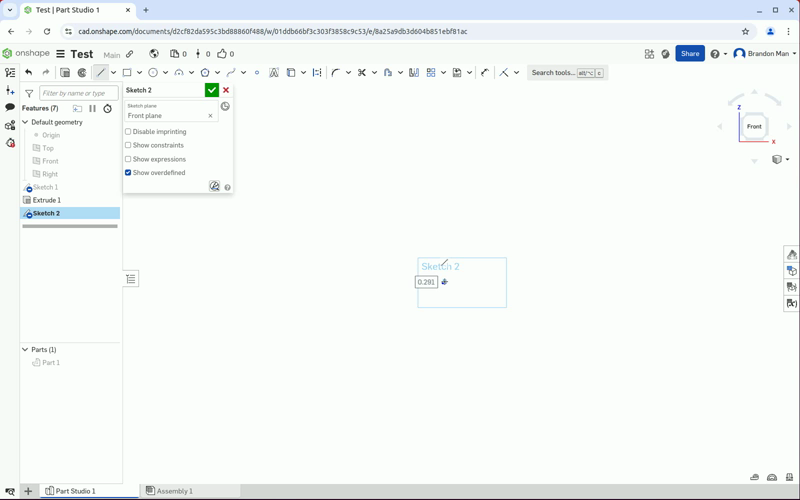
mouse_move(474, 281)
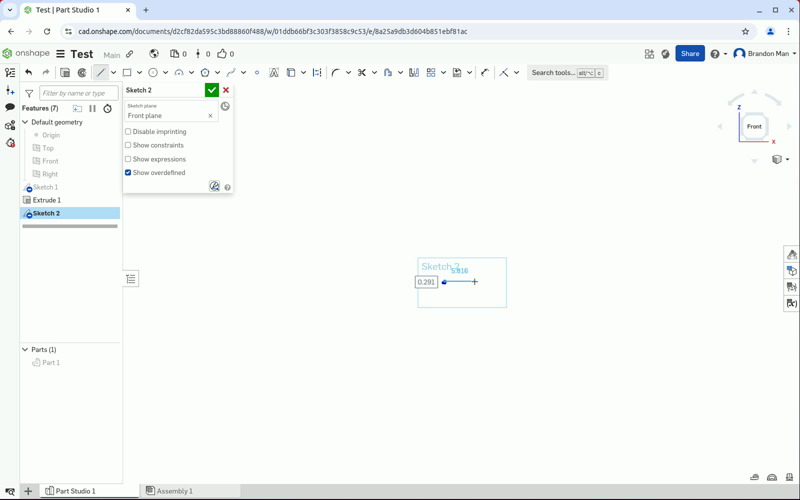
mouse_move(444, 246)
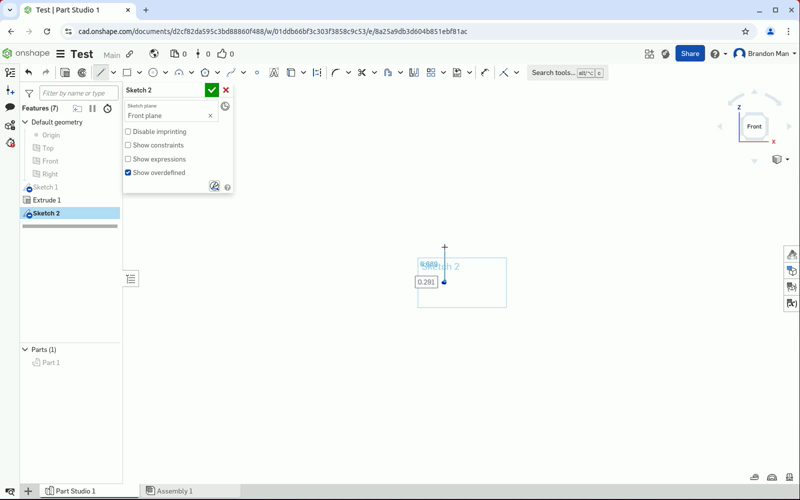
click(444, 246)
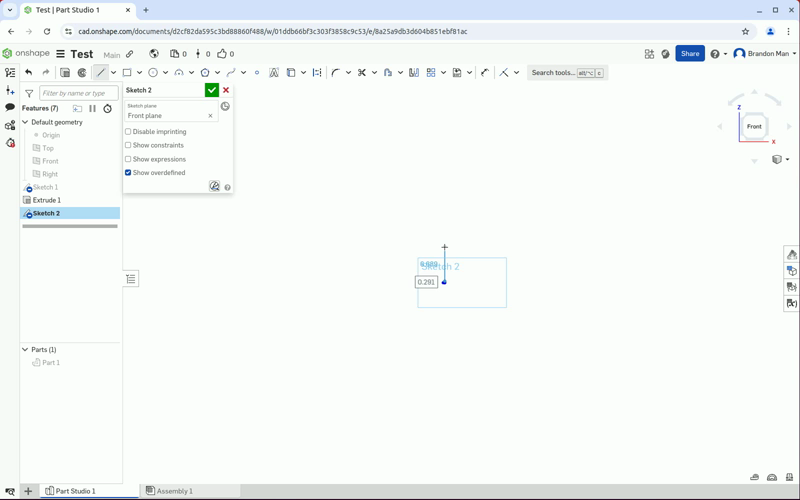
key_up(shift)
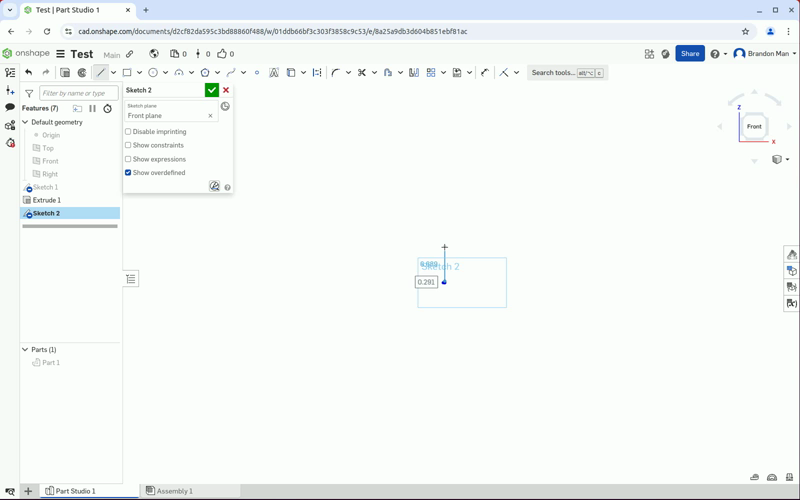
key_down(shift)
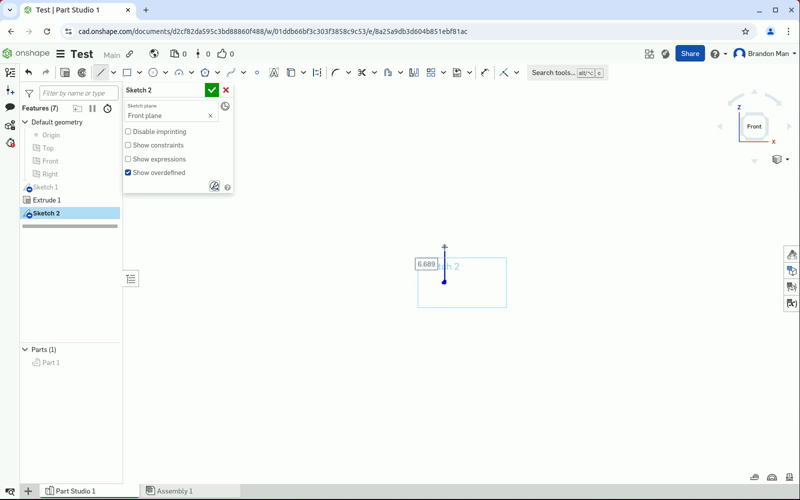
mouse_move(474, 246)
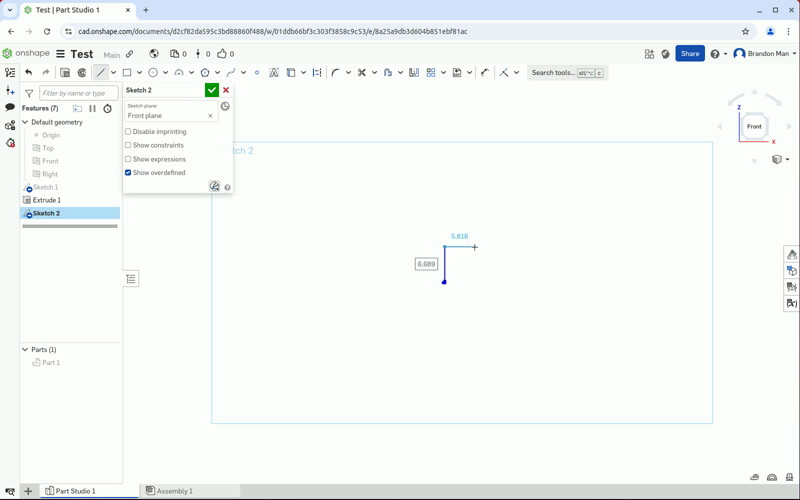
mouse_move(443, 246)
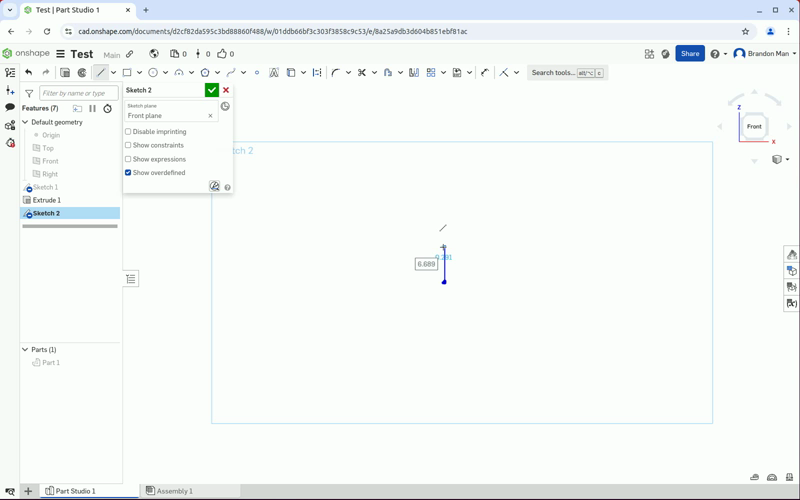
scroll(6)
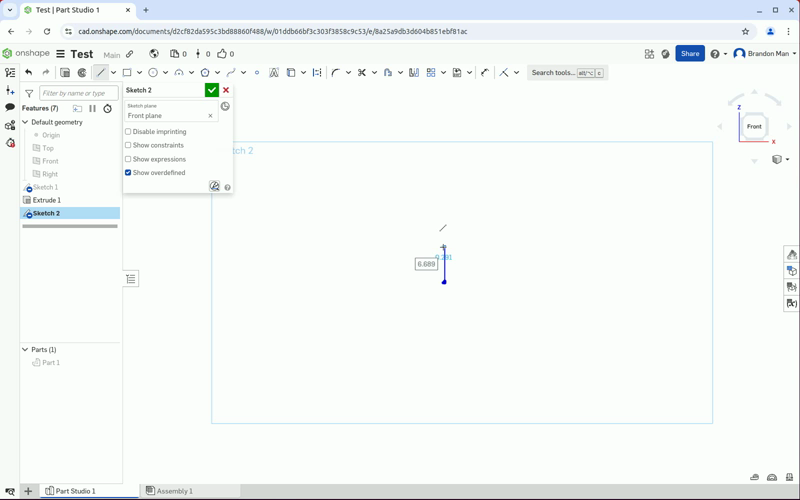
scroll(6)
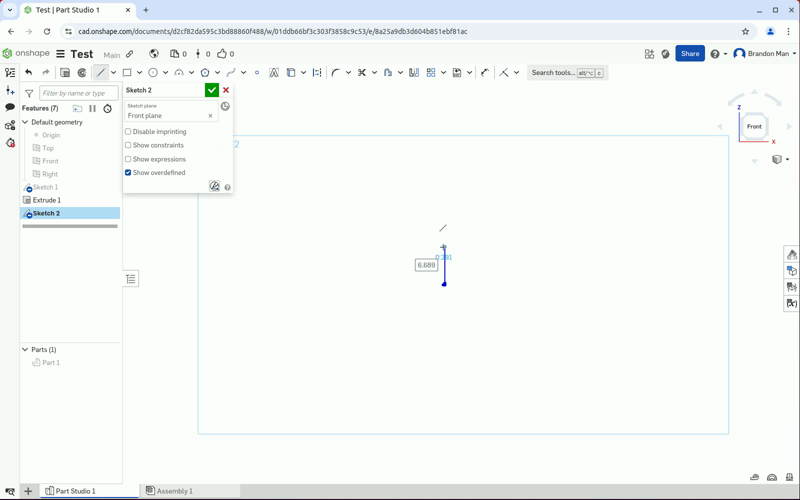
scroll(6)
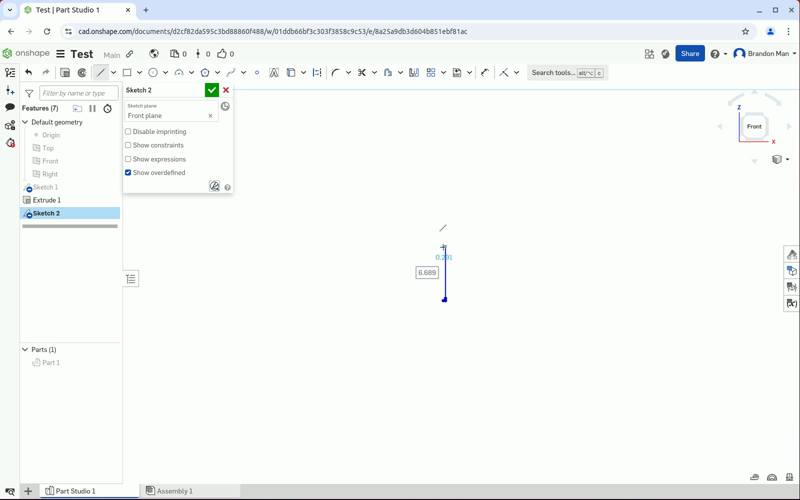
scroll(6)
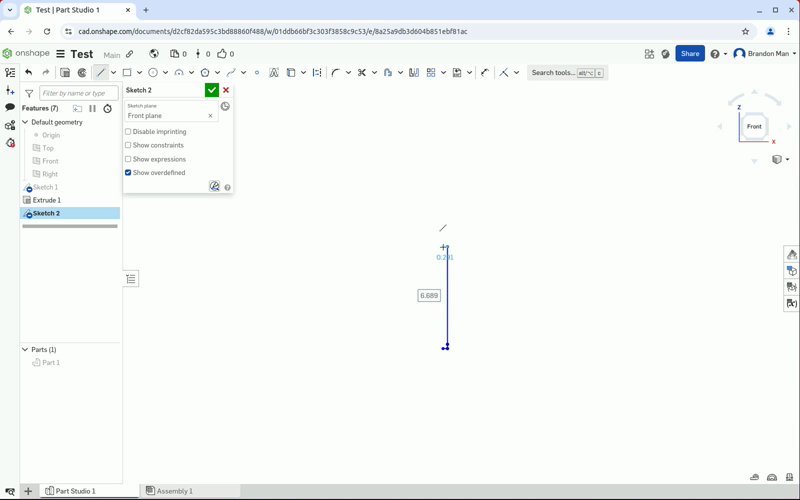
scroll(6)
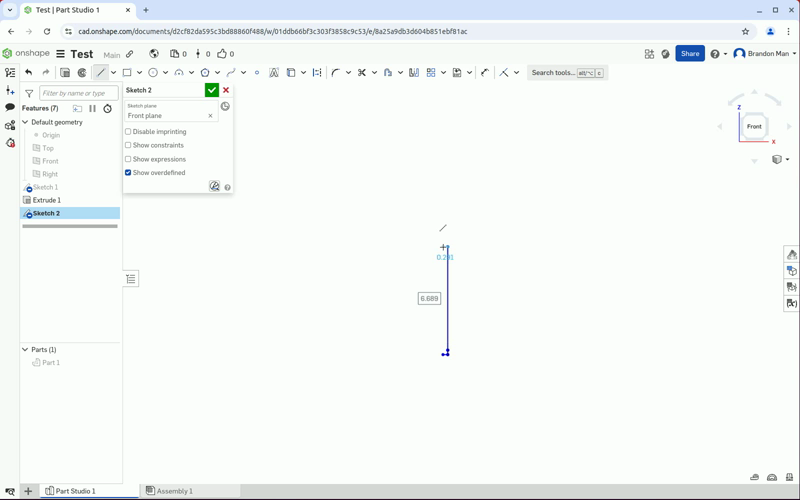
scroll(6)
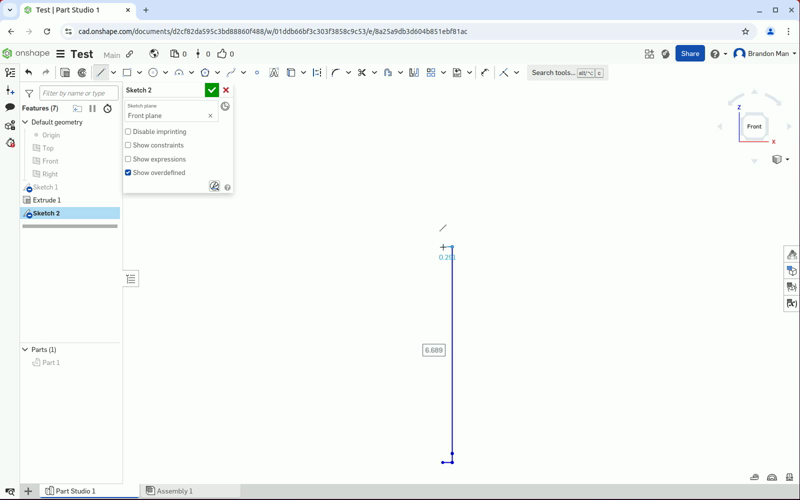
scroll(6)
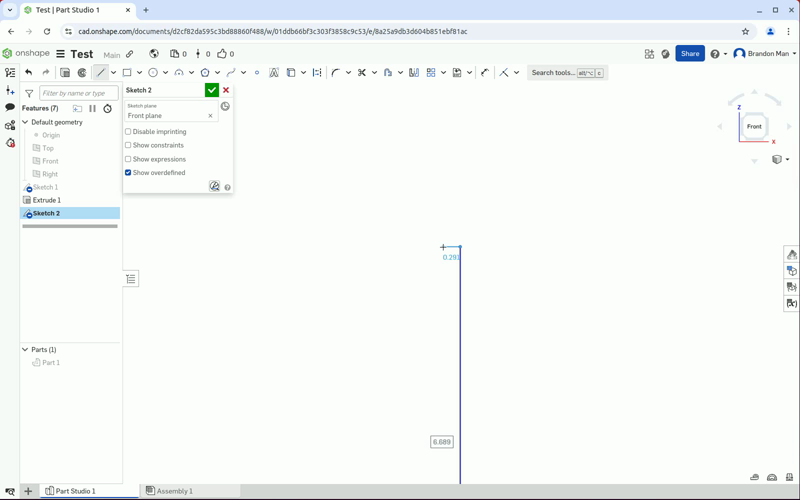
click(443, 246)
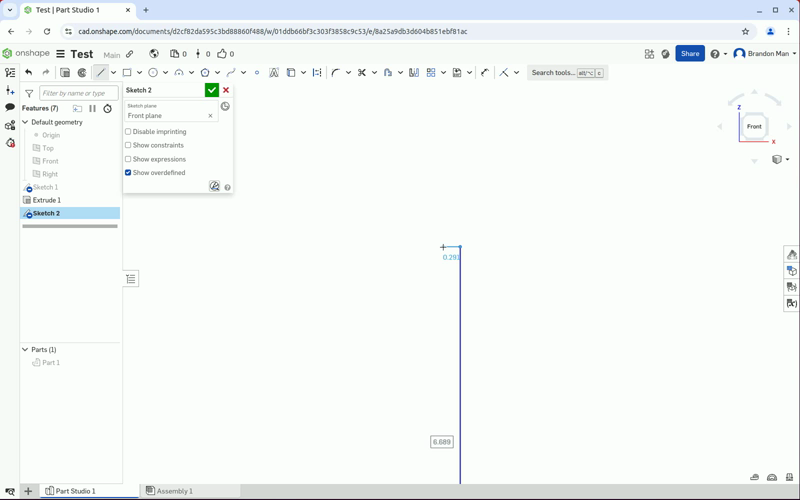
scroll(-6)
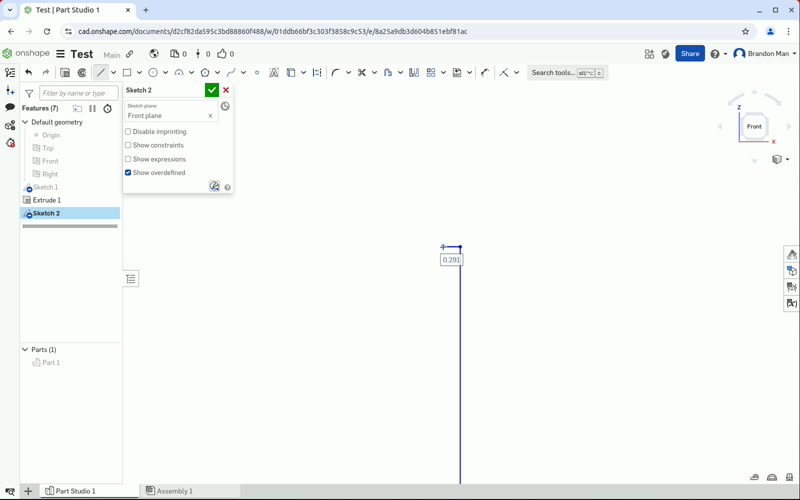
scroll(-6)
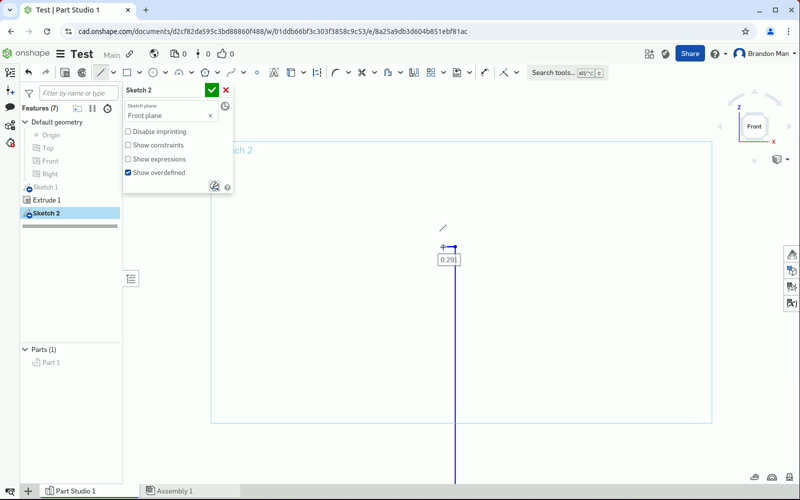
scroll(-6)
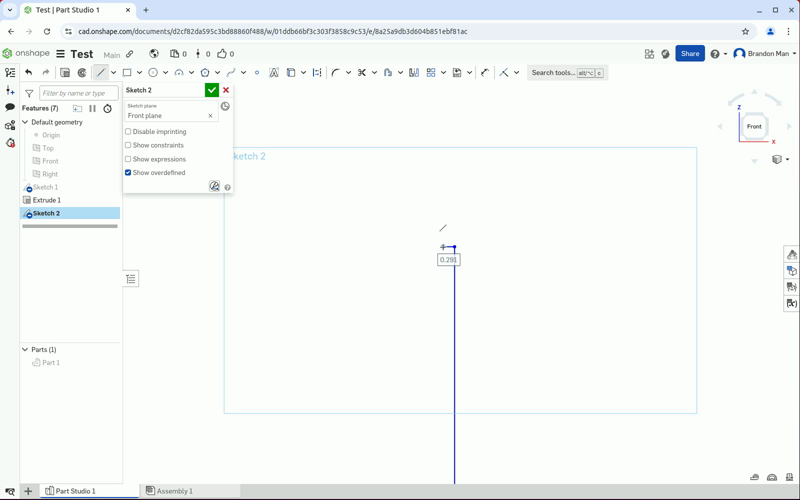
scroll(-6)
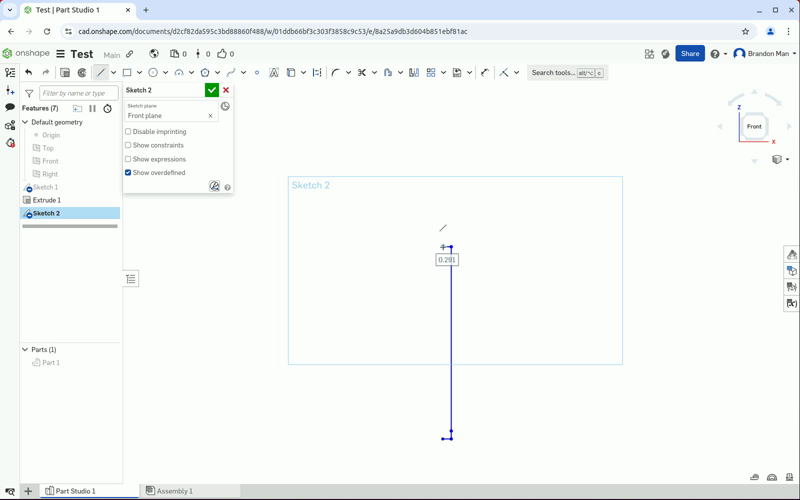
scroll(-6)
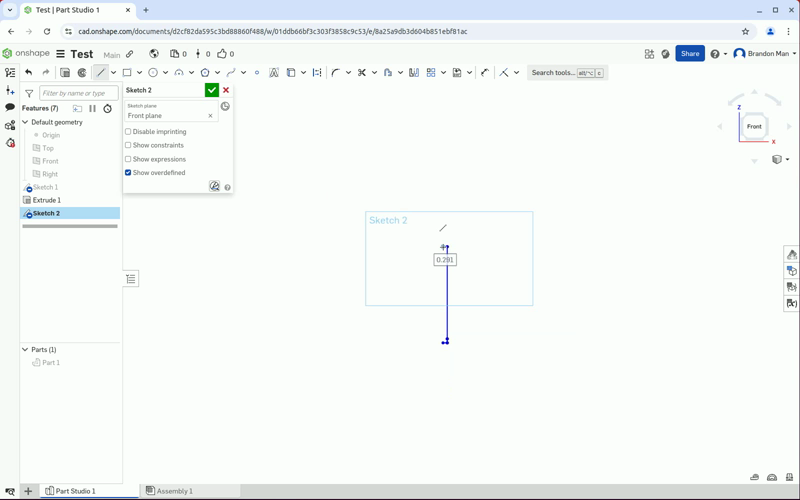
scroll(-6)
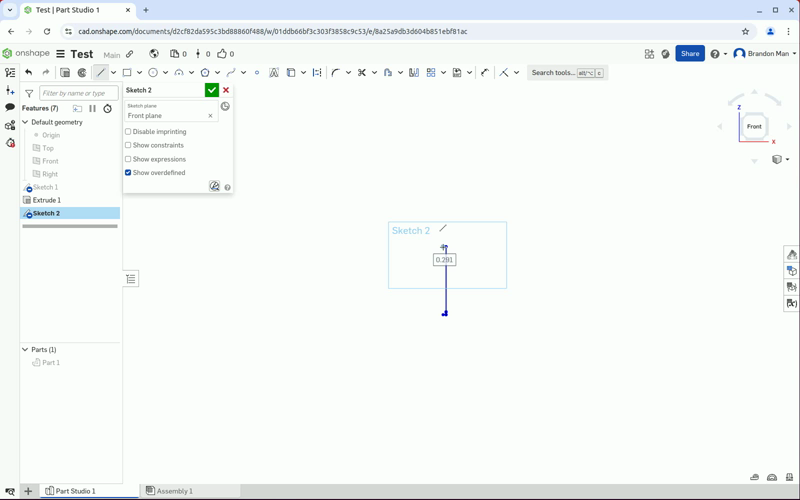
scroll(-6)
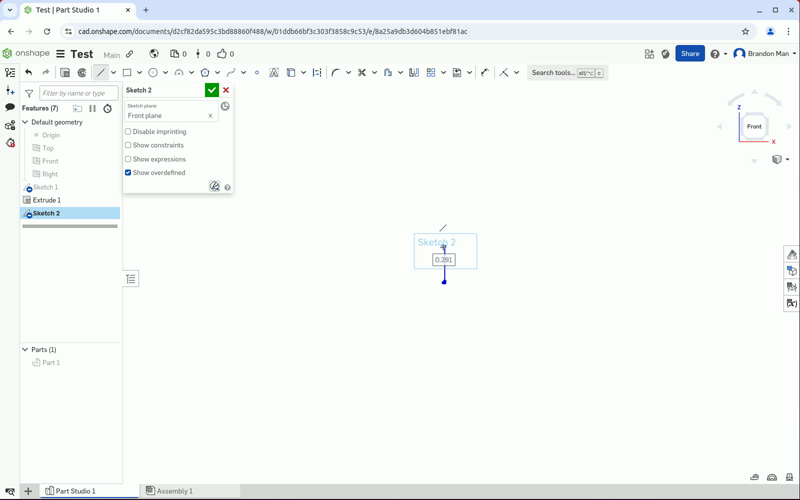
key_up(shift)
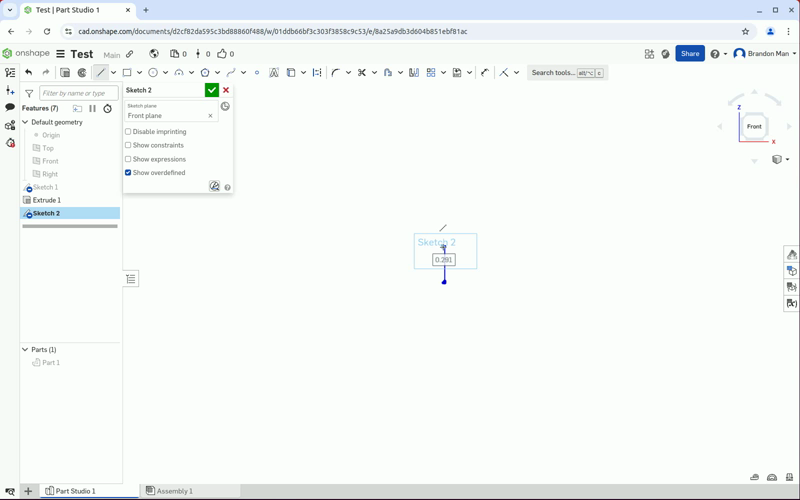
mouse_move(473, 246)
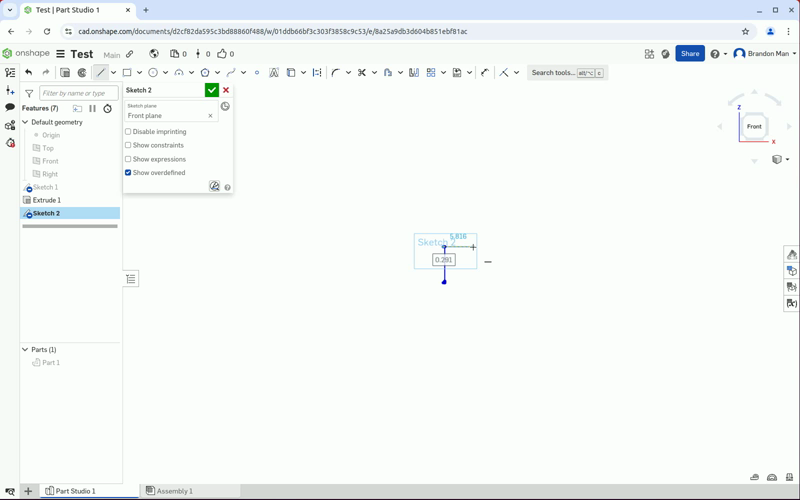
key_down(shift)
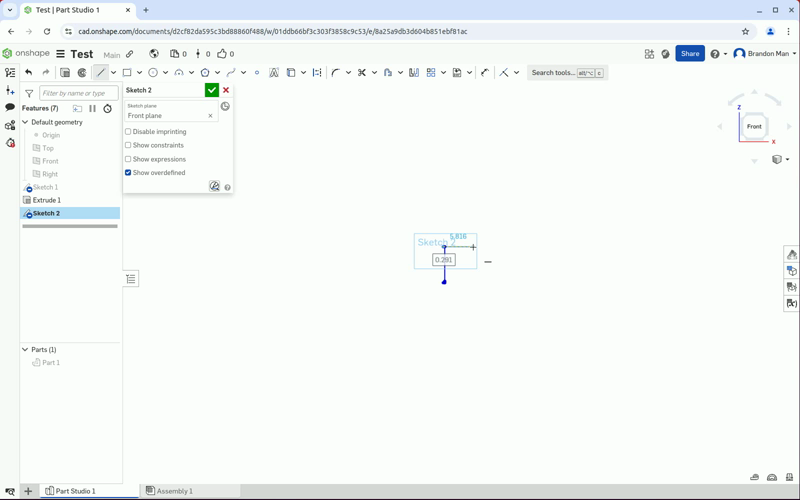
mouse_move(443, 282)
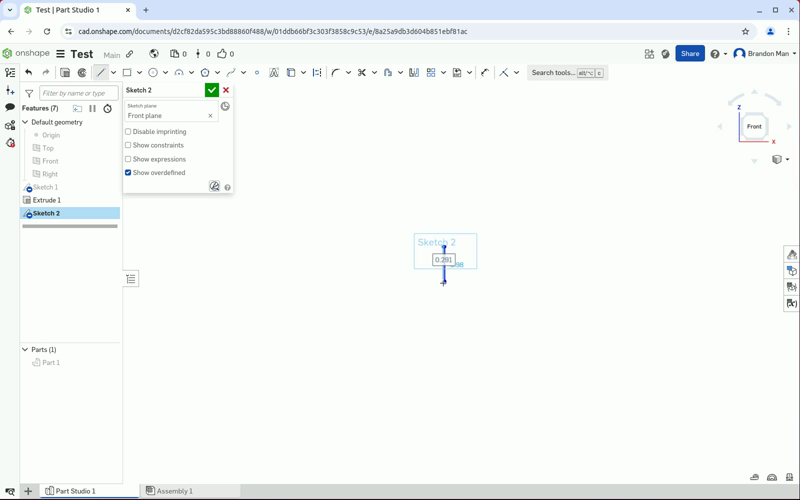
scroll(6)
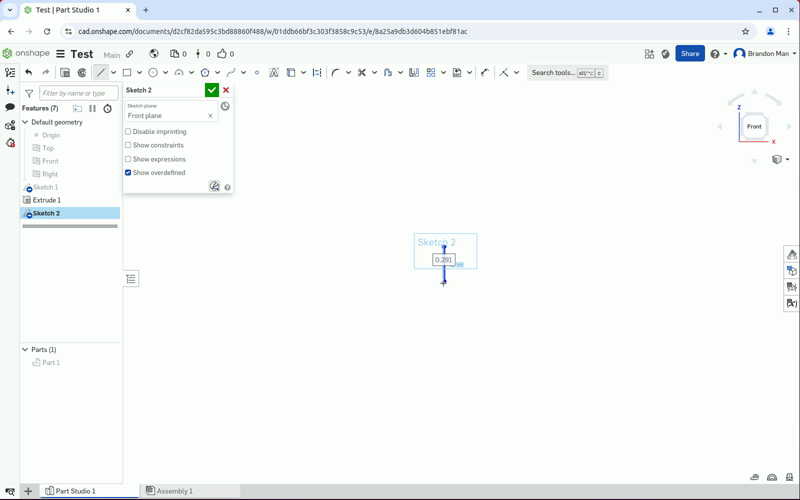
scroll(6)
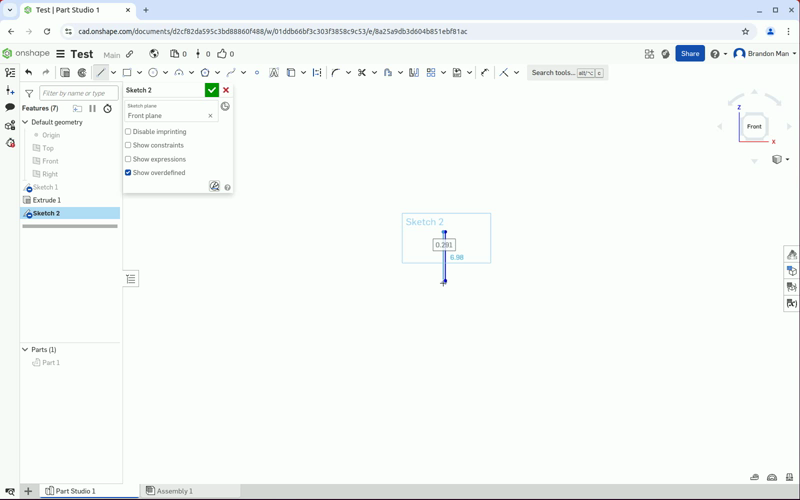
scroll(6)
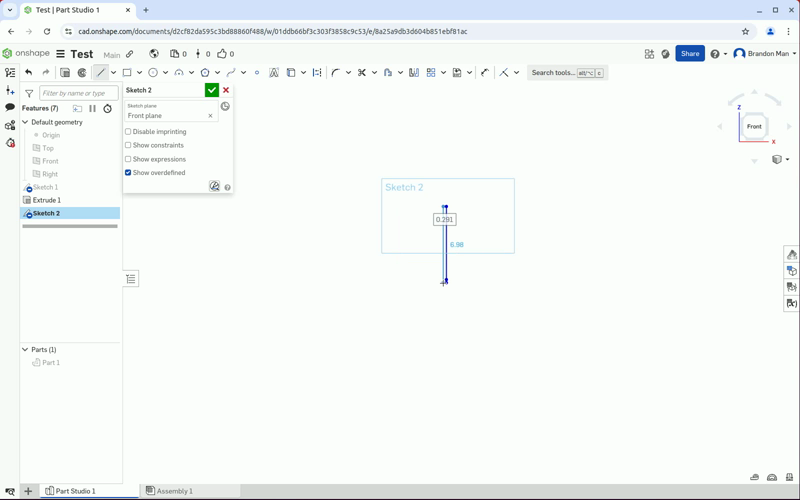
scroll(6)
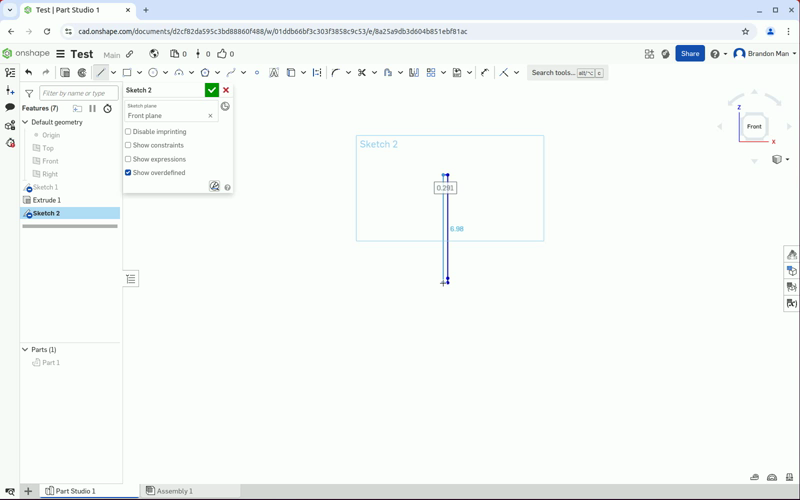
scroll(6)
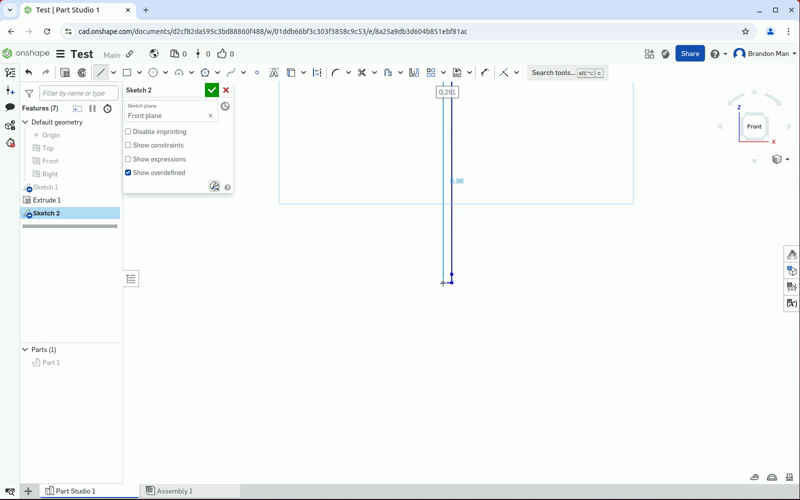
scroll(6)
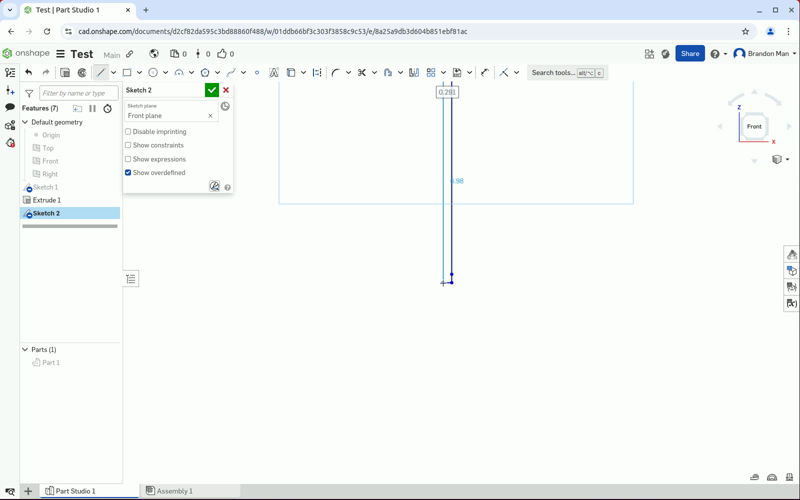
scroll(6)
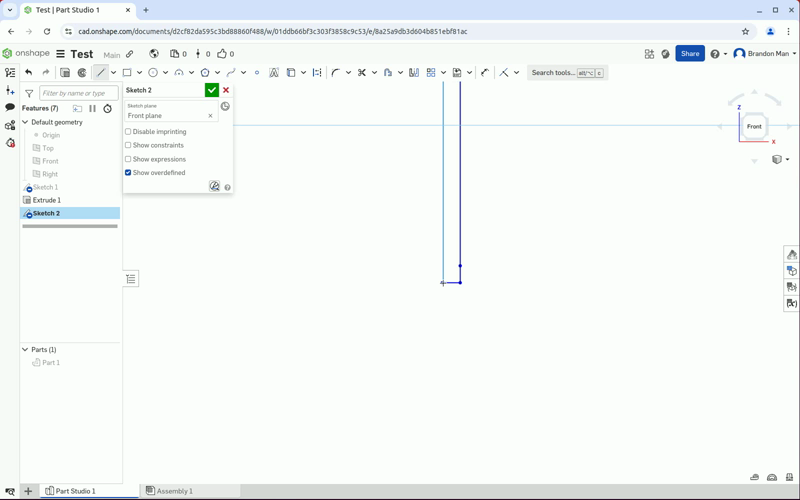
key_up(shift)
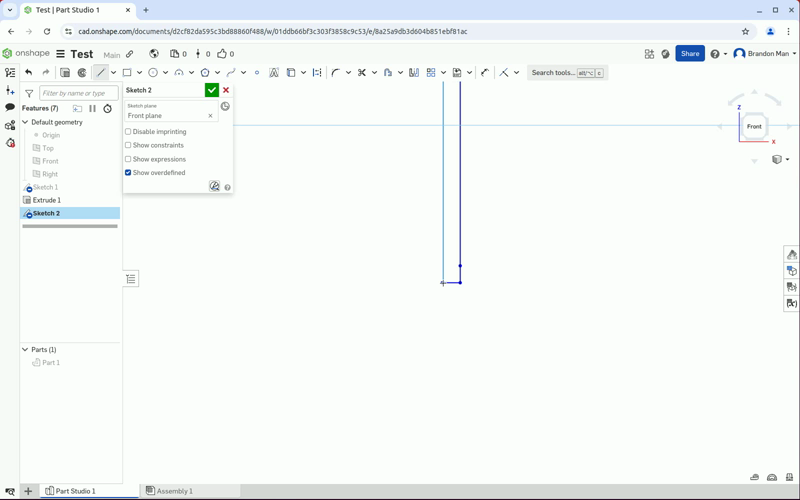
click(443, 282)
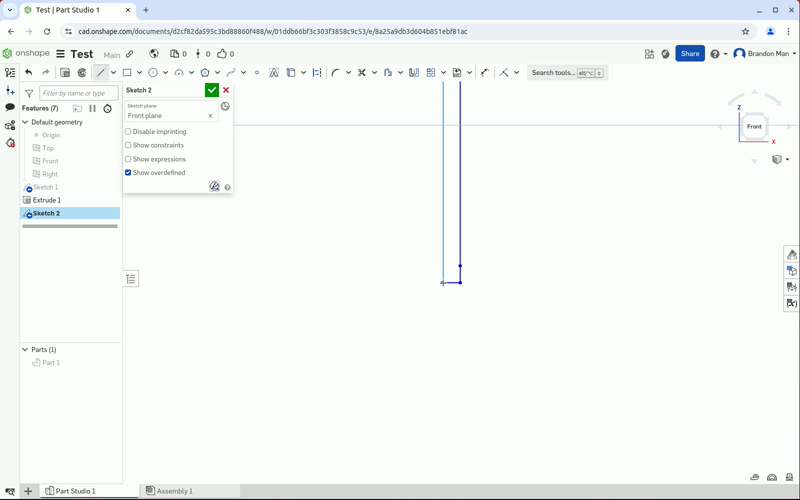
scroll(-6)
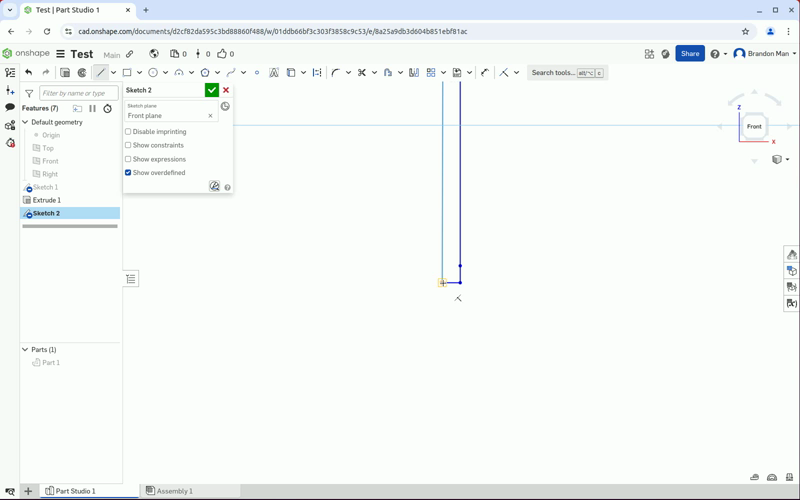
scroll(-6)
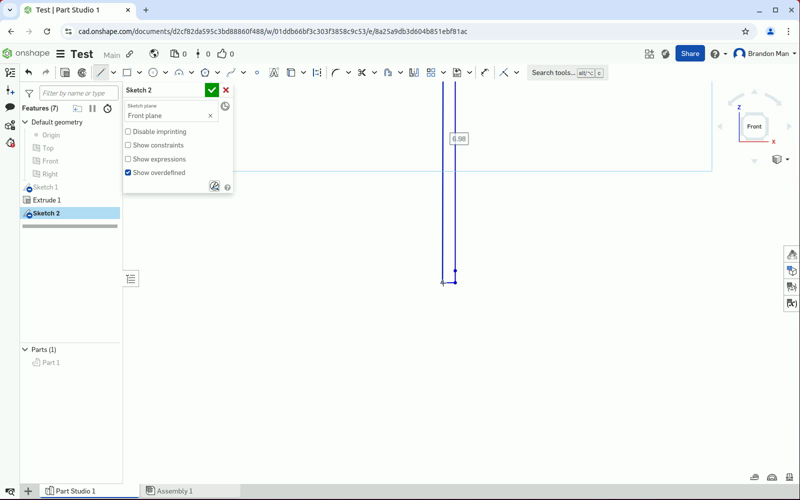
scroll(-6)
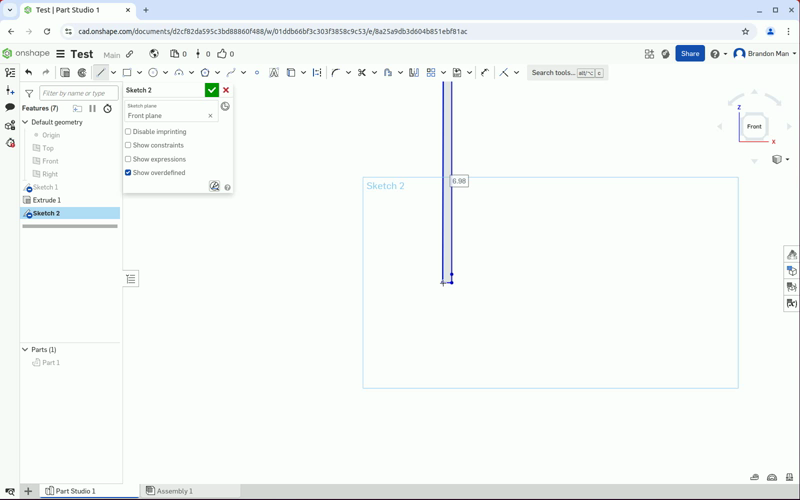
scroll(-6)
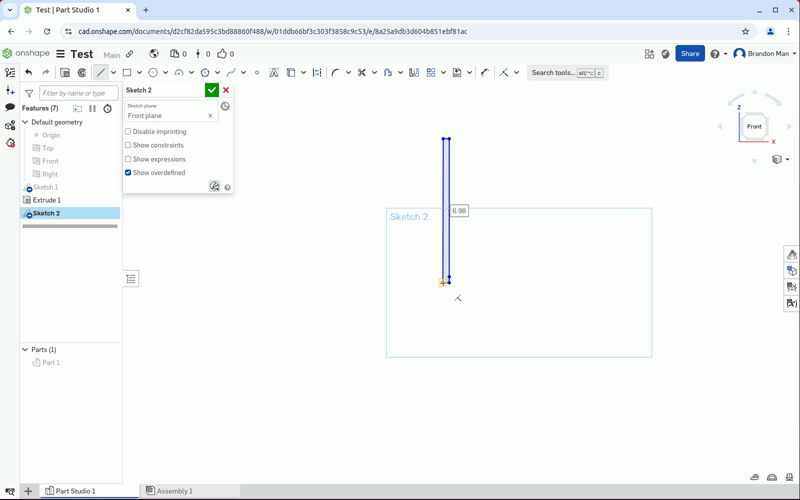
scroll(-6)
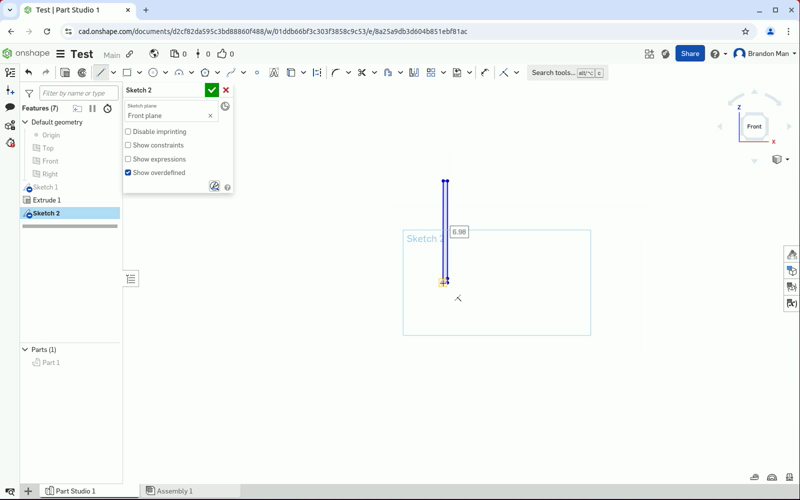
scroll(-6)
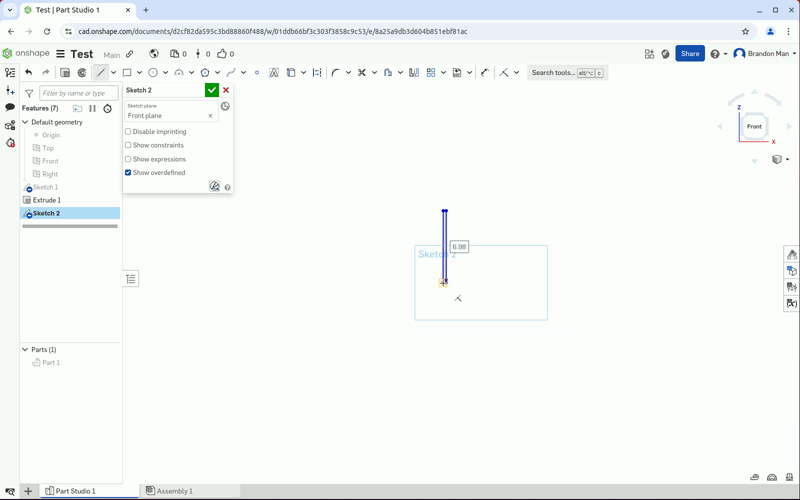
scroll(-6)
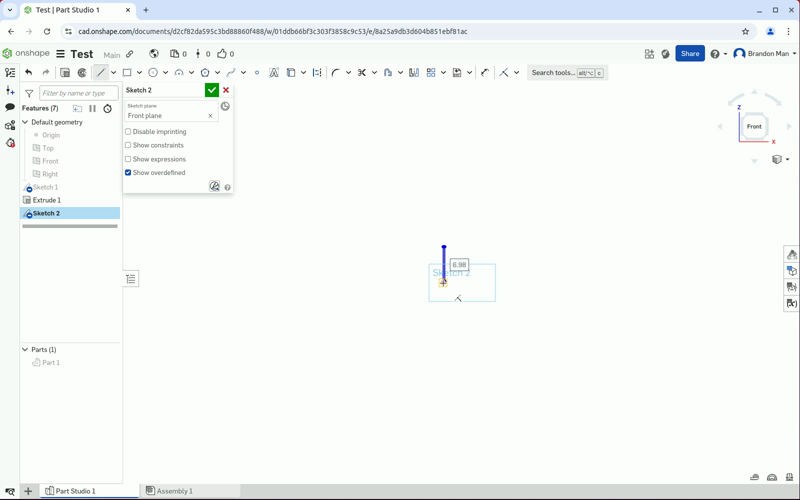
key(esc)
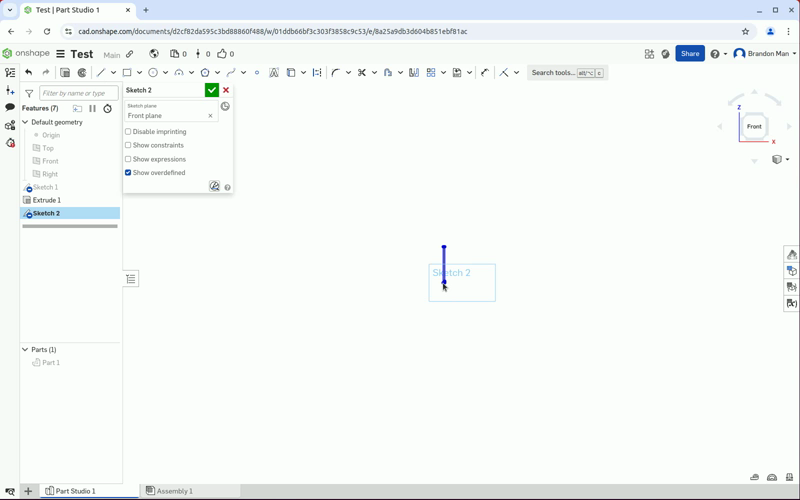
mouse_move(443, 251)
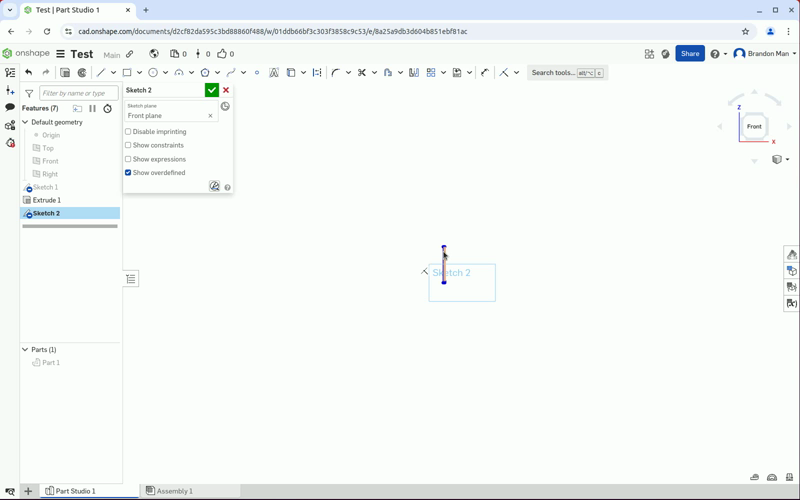
scroll(6)
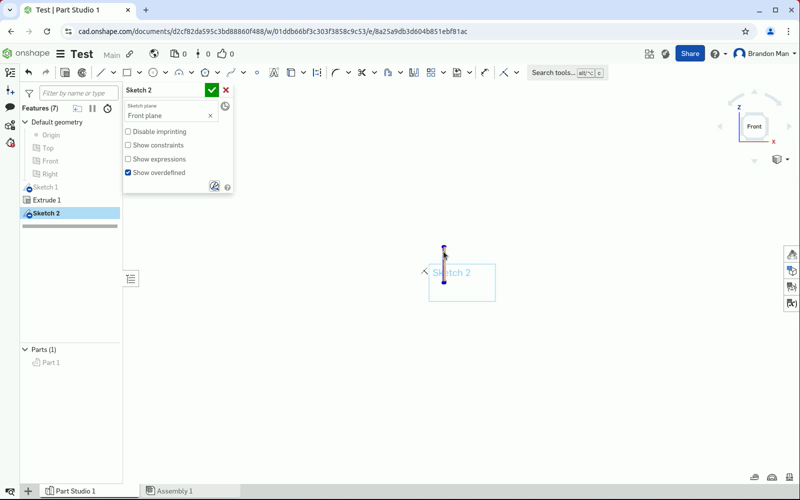
scroll(6)
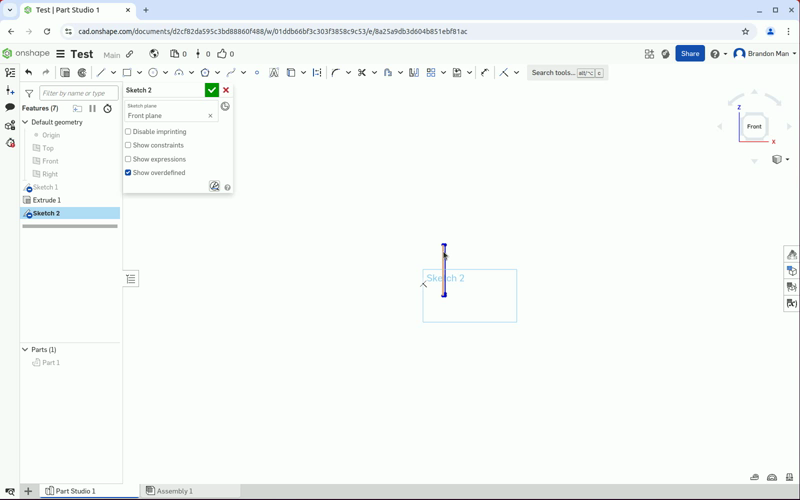
scroll(6)
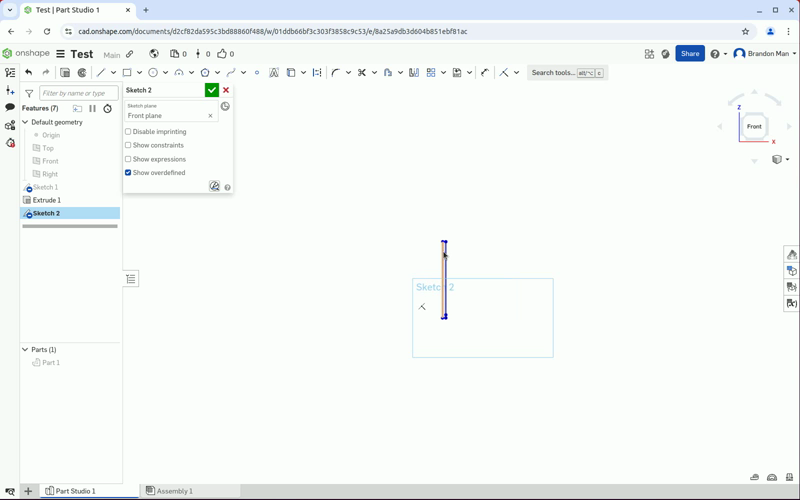
scroll(6)
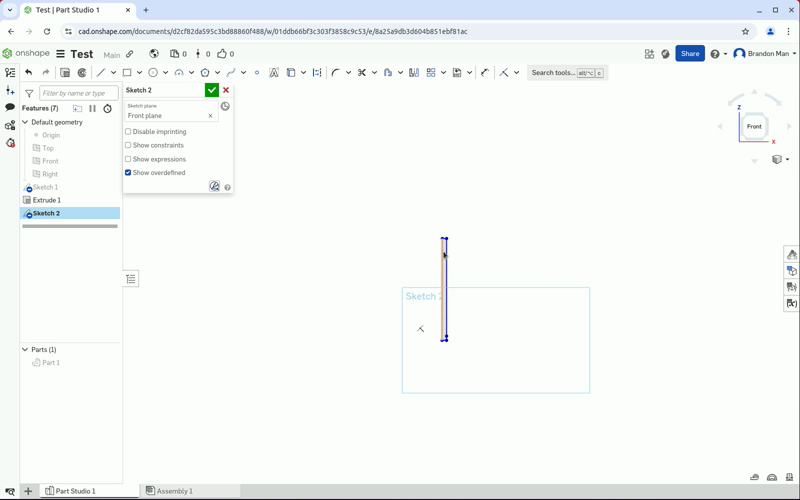
scroll(6)
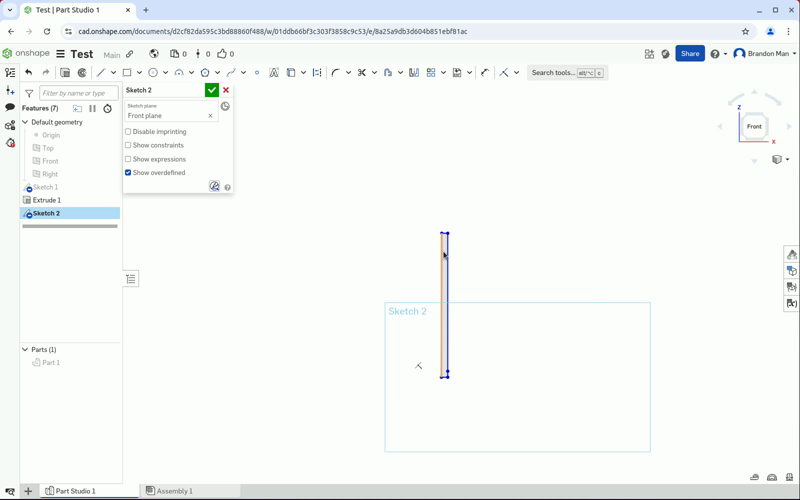
scroll(6)
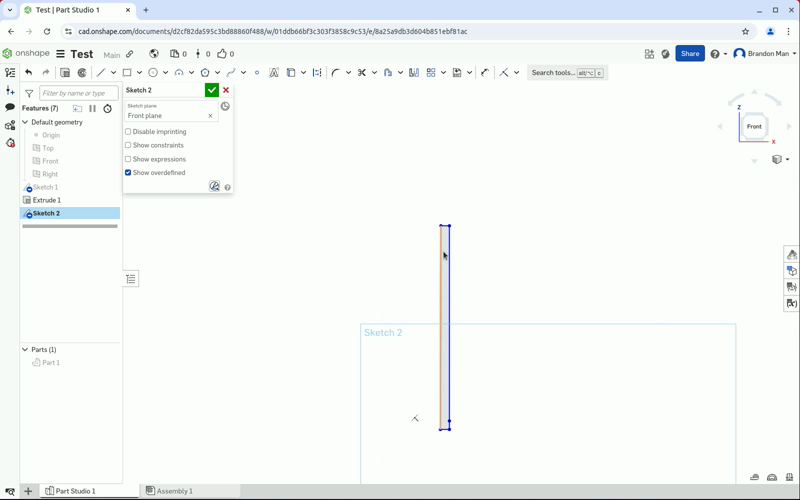
scroll(6)
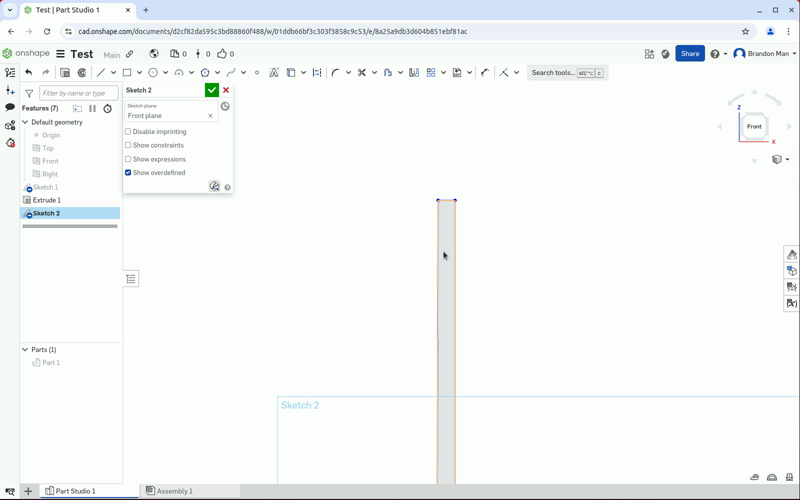
click(443, 251)
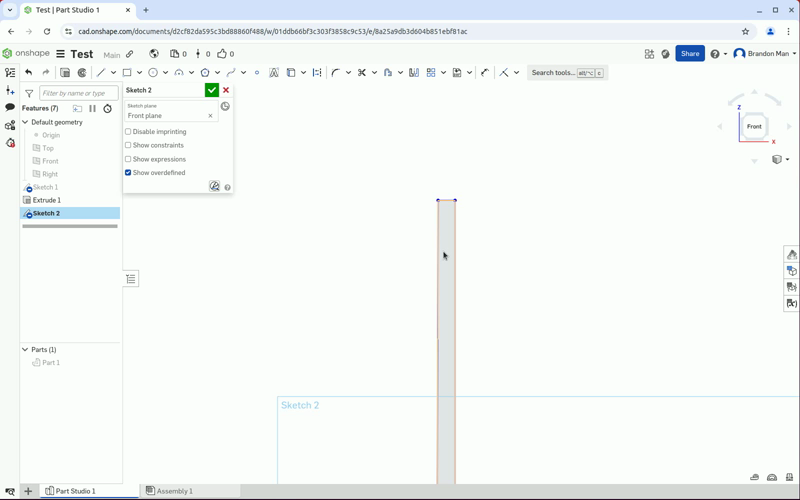
scroll(-6)
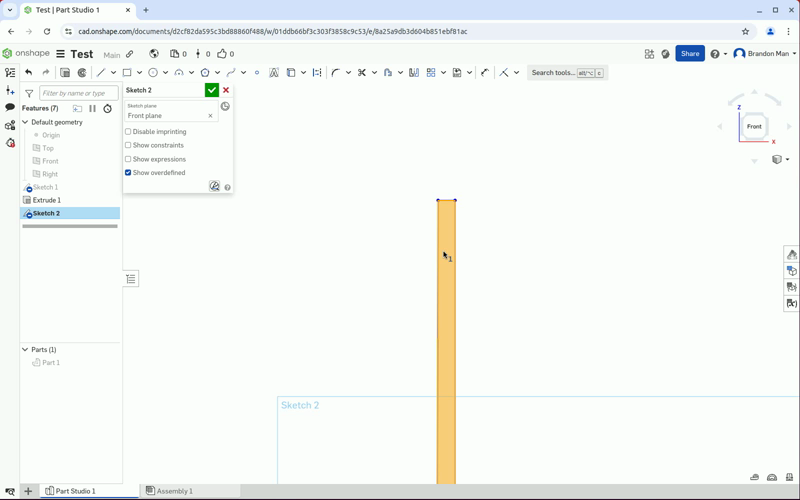
scroll(-6)
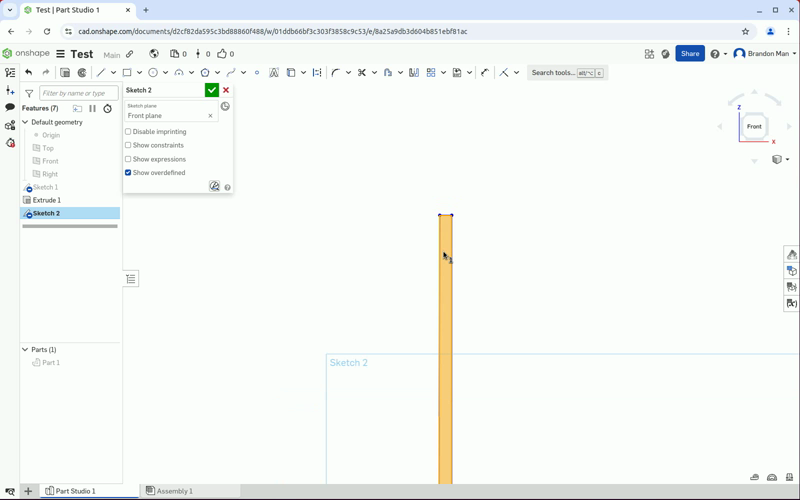
scroll(-6)
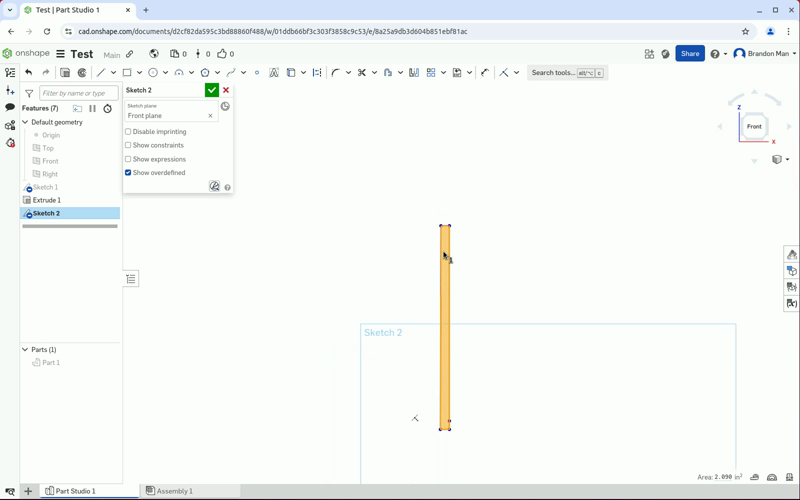
scroll(-6)
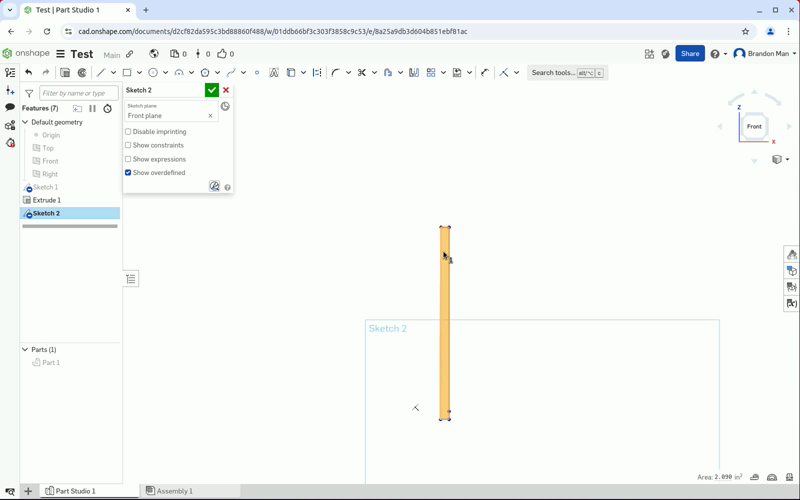
scroll(-6)
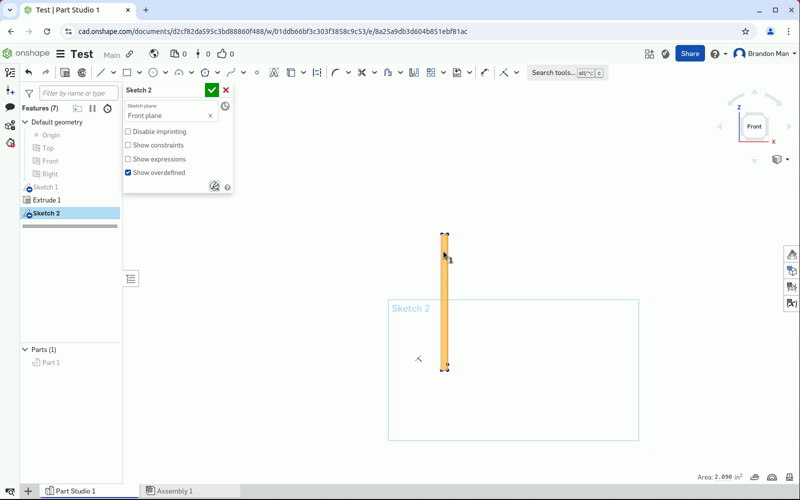
scroll(-6)
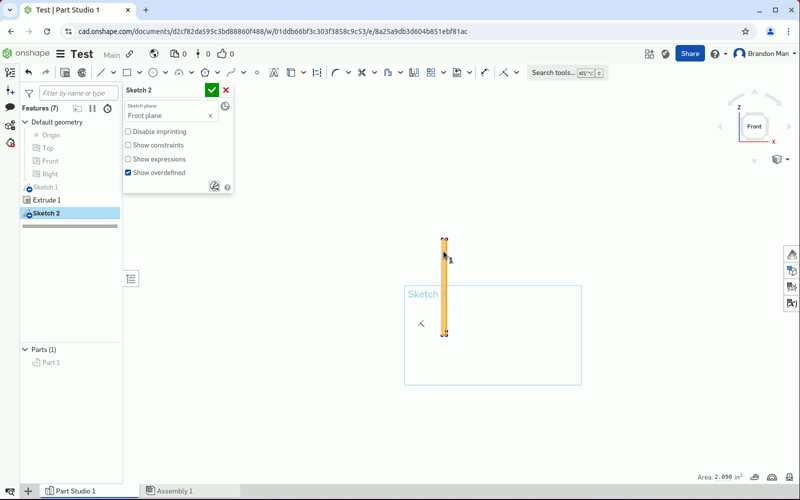
scroll(-6)
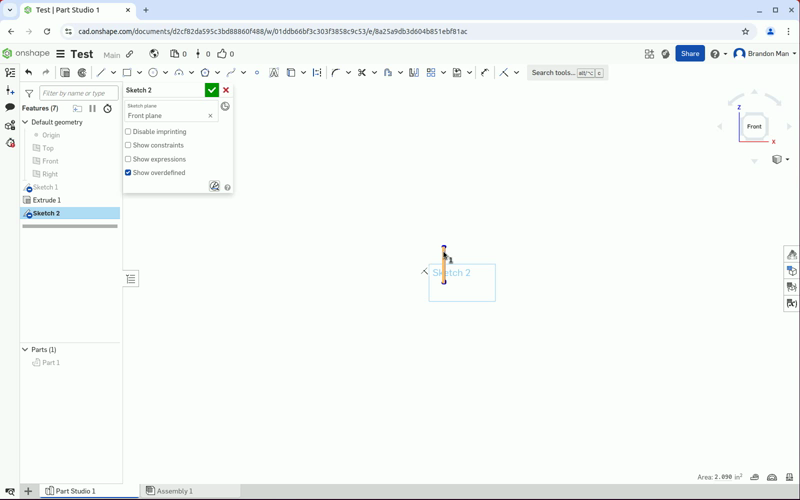
mouse_move(73, 352)
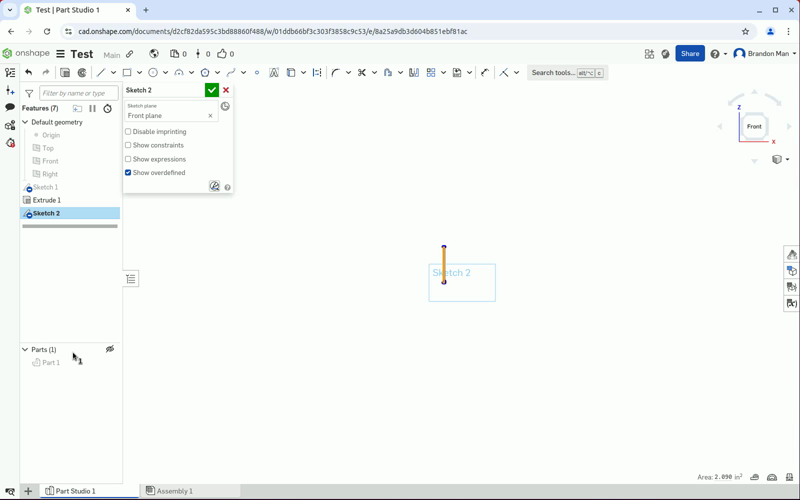
key(shift+y)
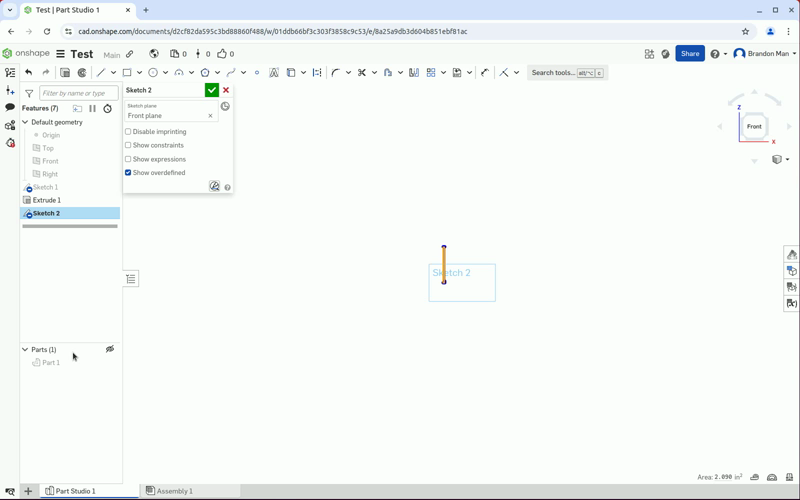
key(shift+e)
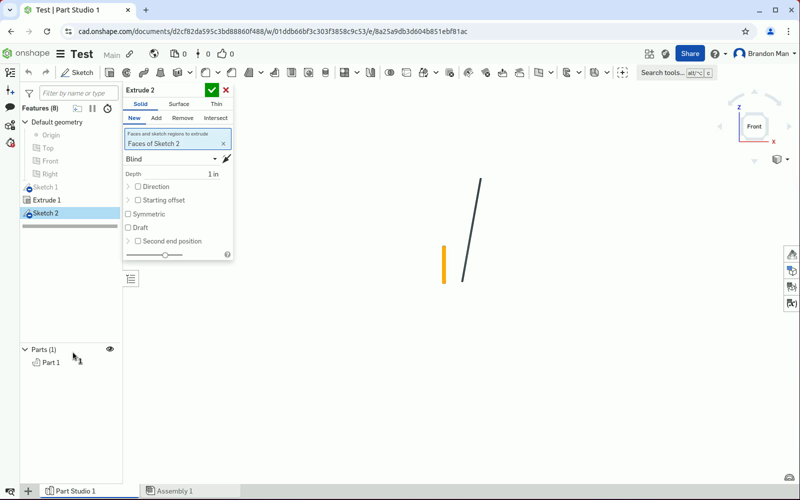
mouse_move(143, 106)
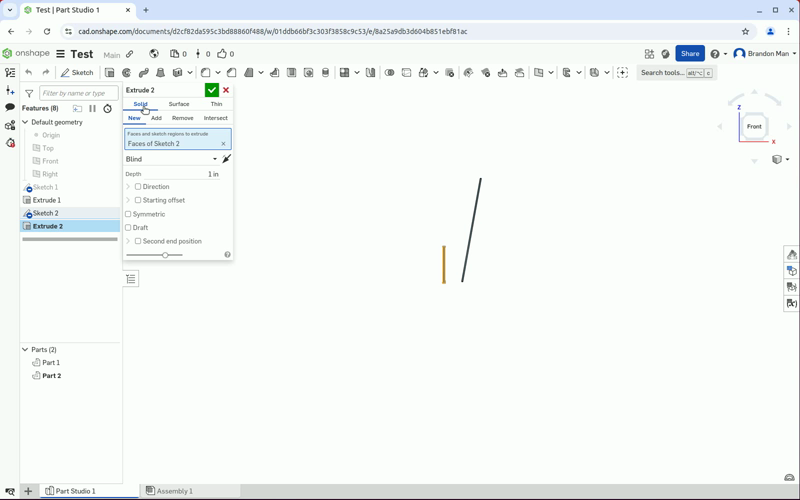
click(143, 106)
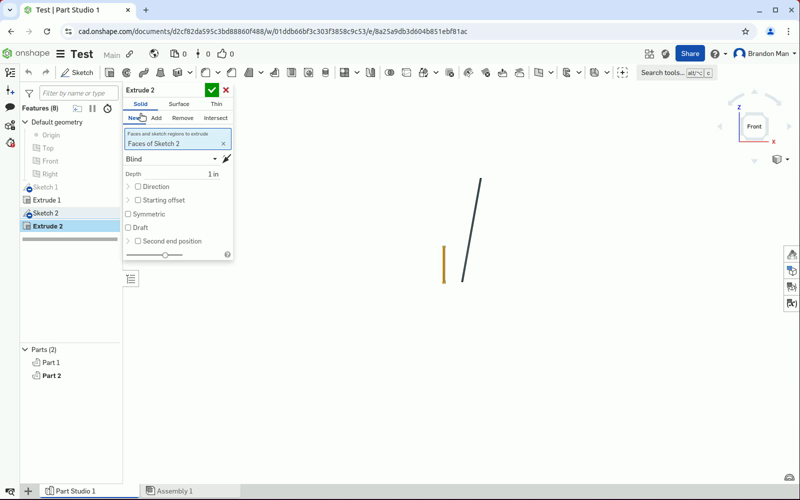
mouse_move(137, 120)
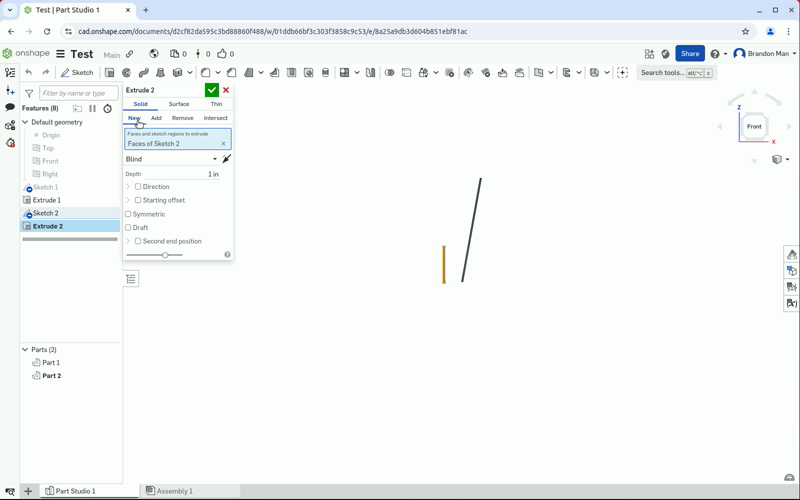
click(137, 120)
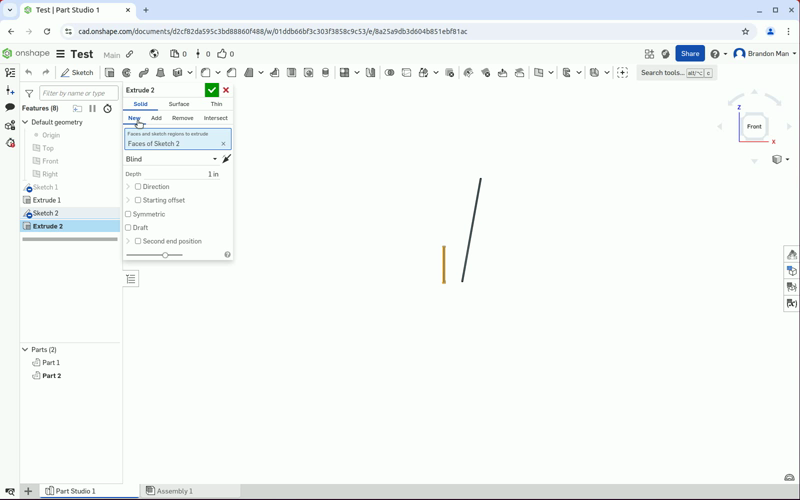
key(tab, 4)
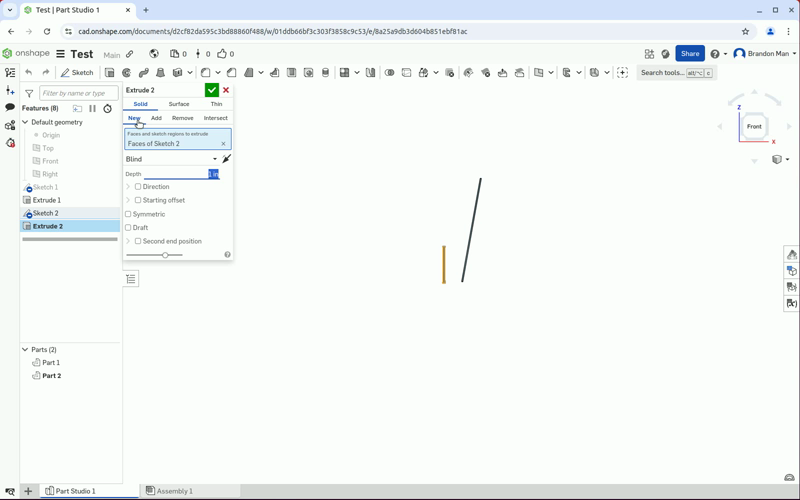
text(23.108)
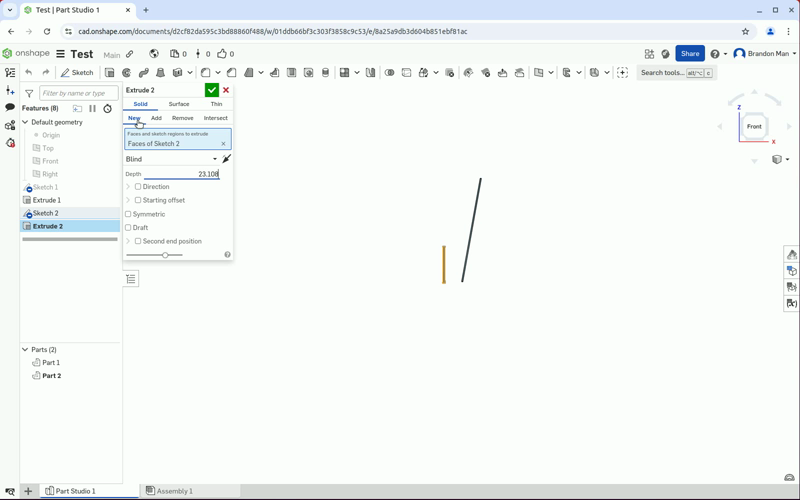
key(enter)
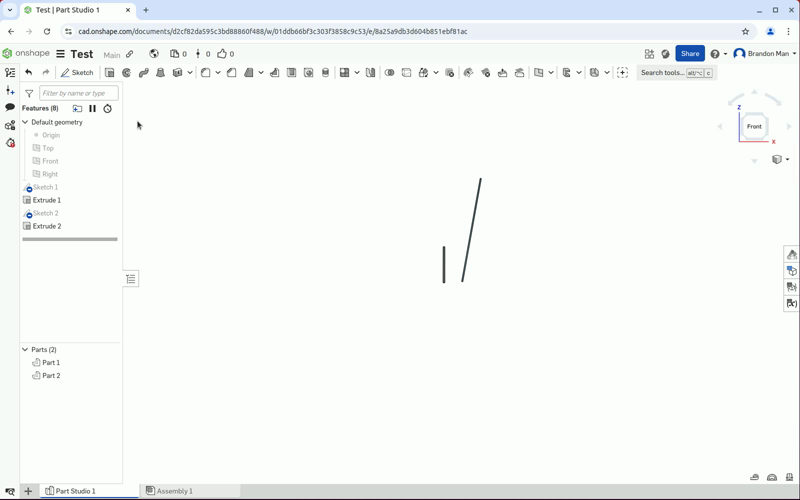
key(shift+h)
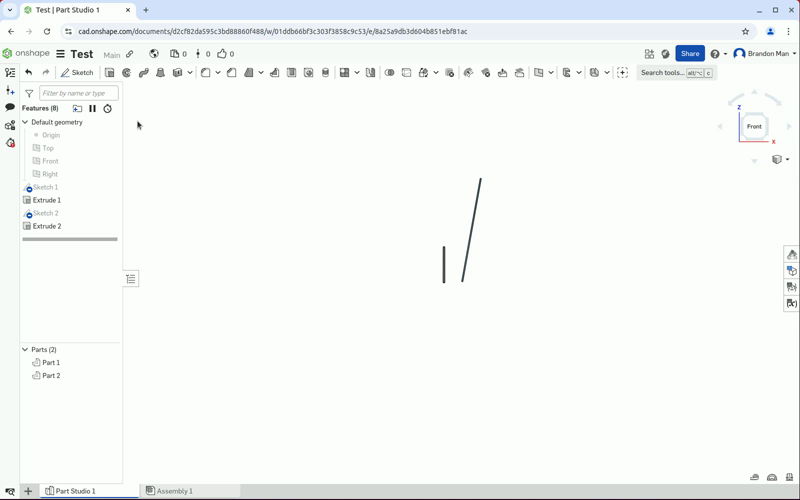
key(shift+h)
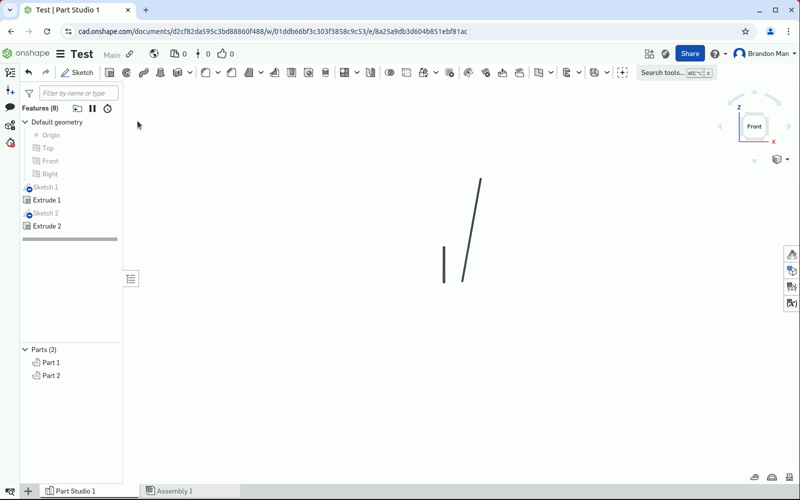
mouse_move(73, 189)
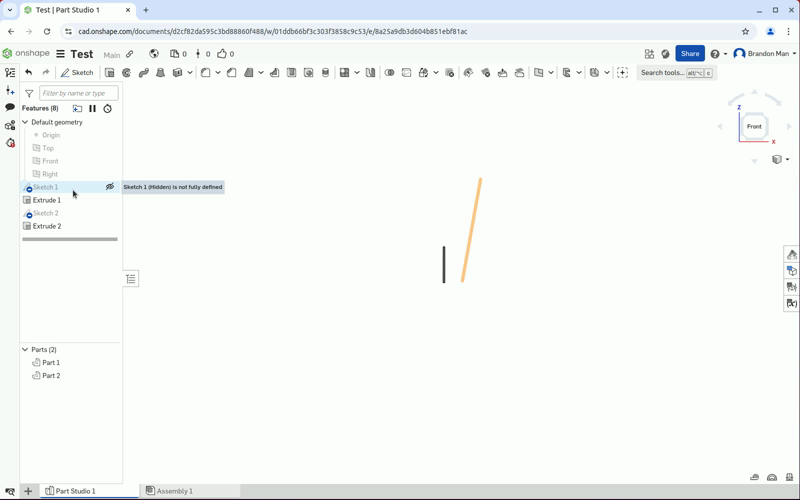
click(73, 189)
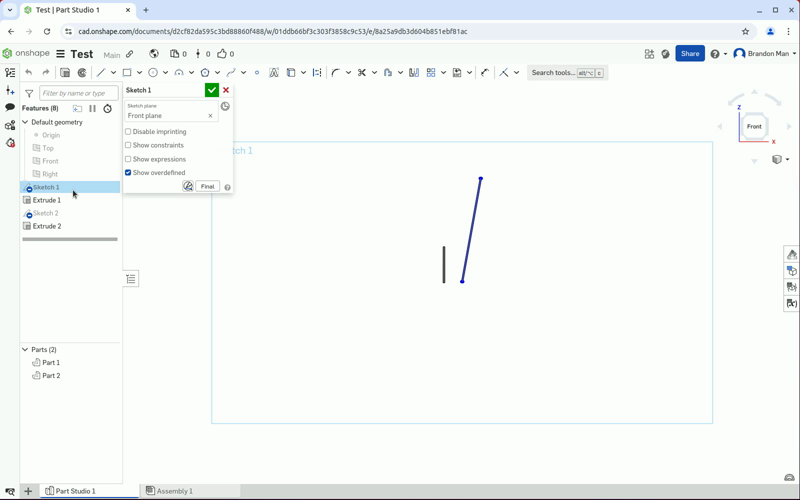
mouse_move(229, 92)
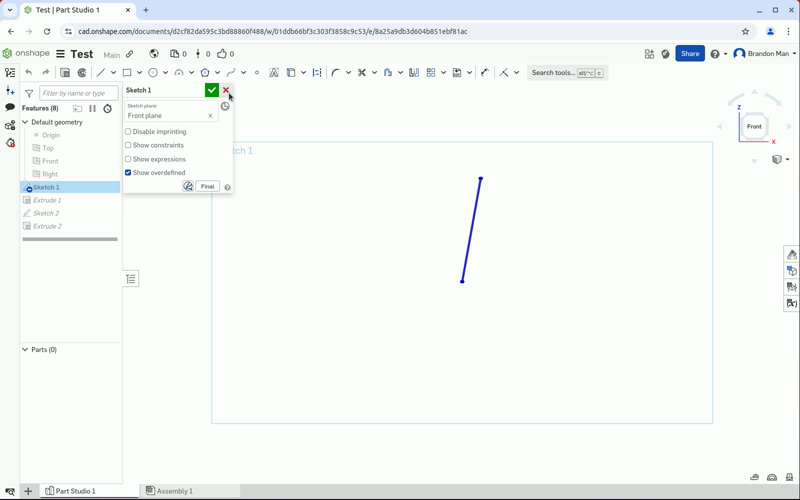
click(229, 92)
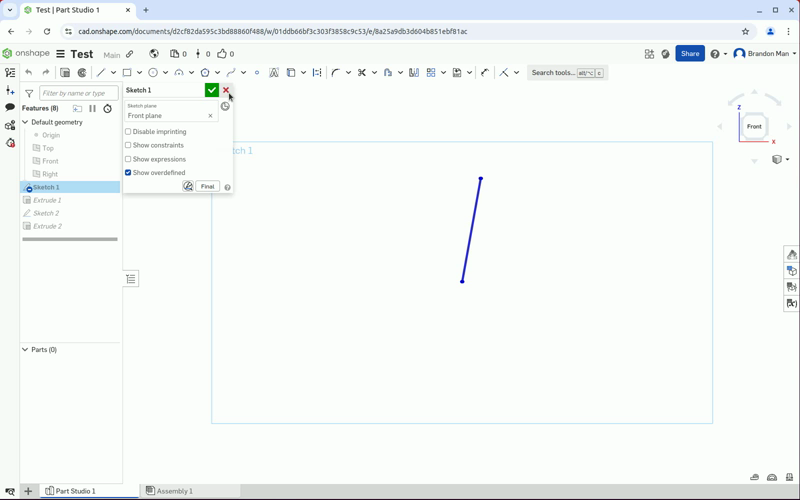
key(shift+s)
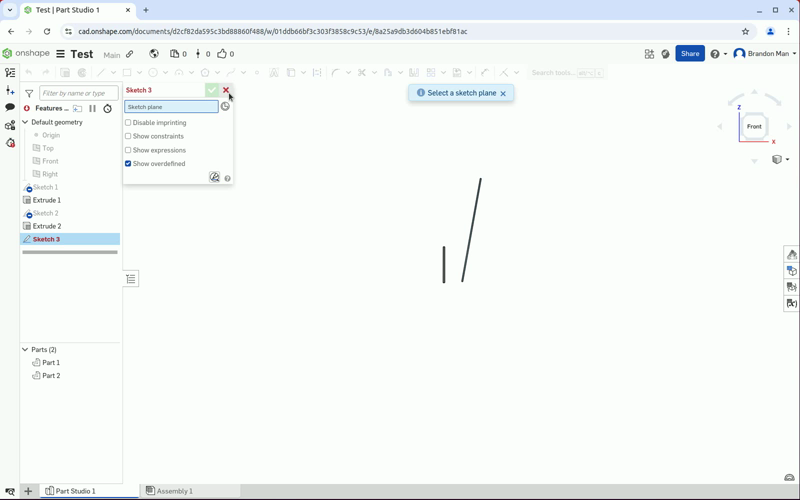
mouse_move(73, 163)
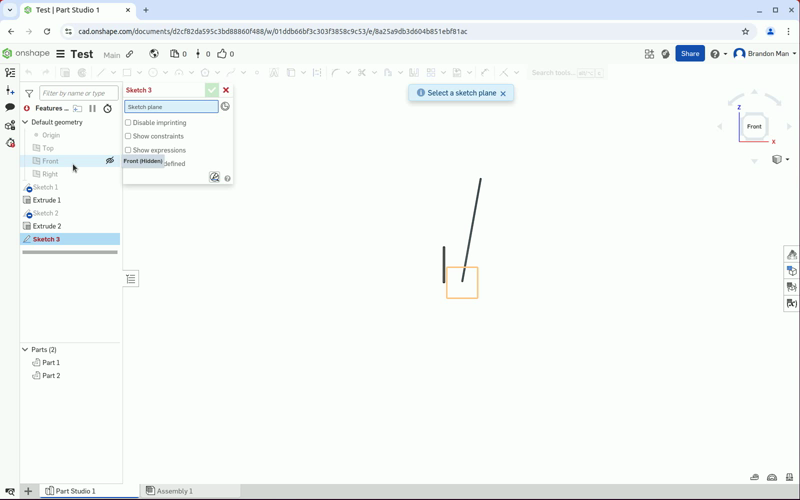
click(73, 163)
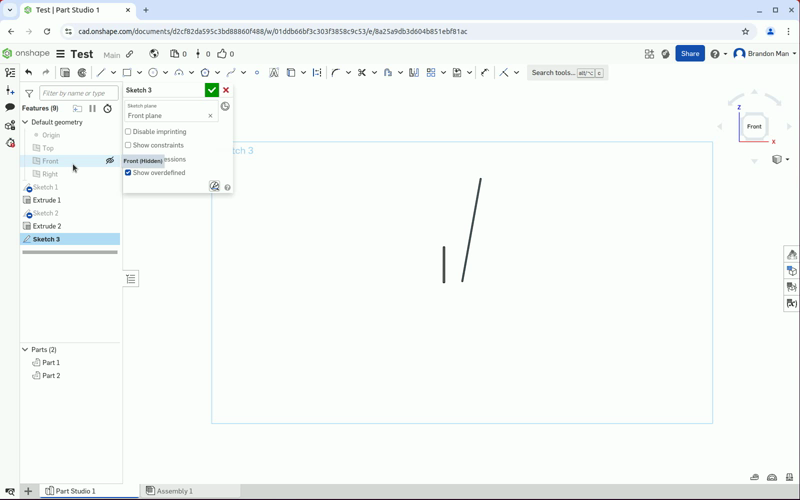
mouse_move(73, 352)
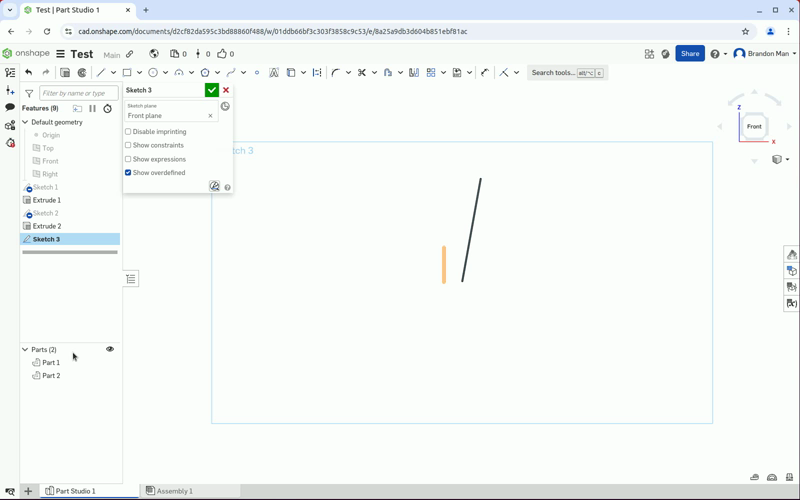
key(y)
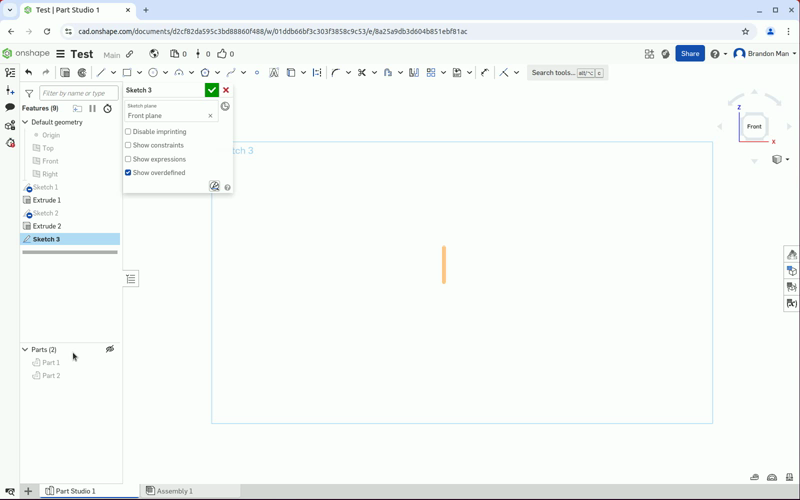
key(l)
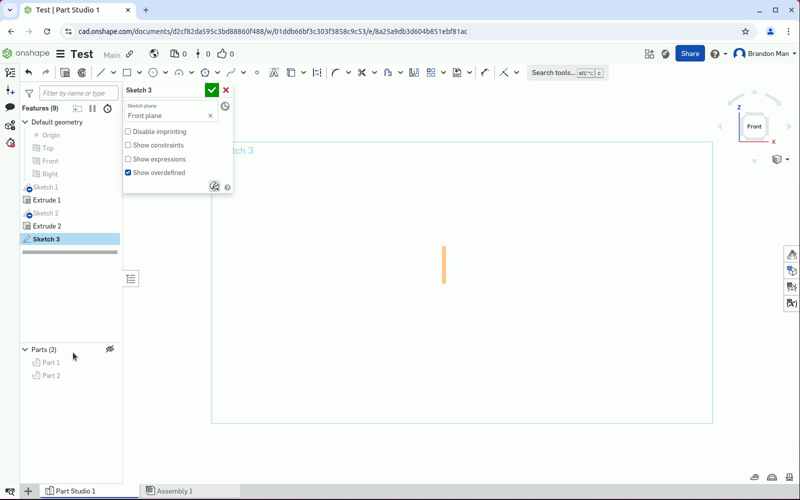
key_down(shift)
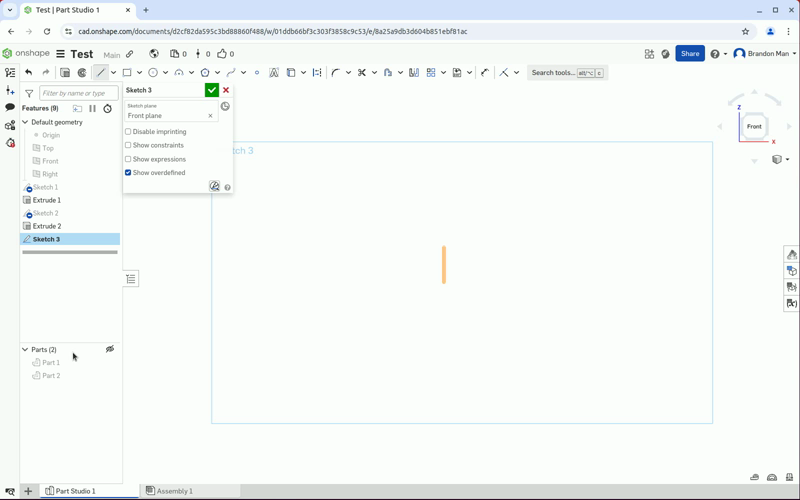
mouse_move(444, 282)
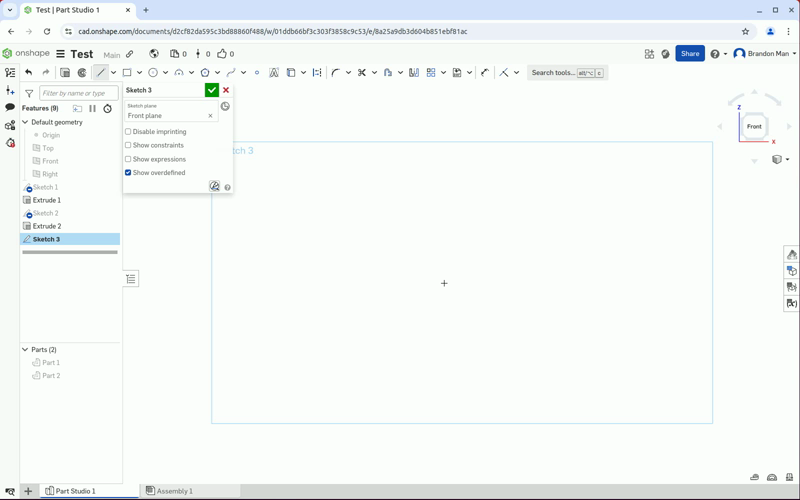
click(444, 282)
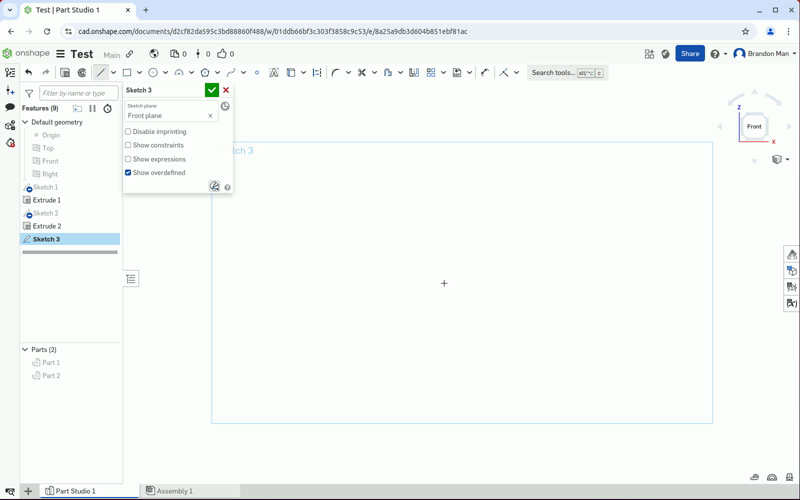
key_up(shift)
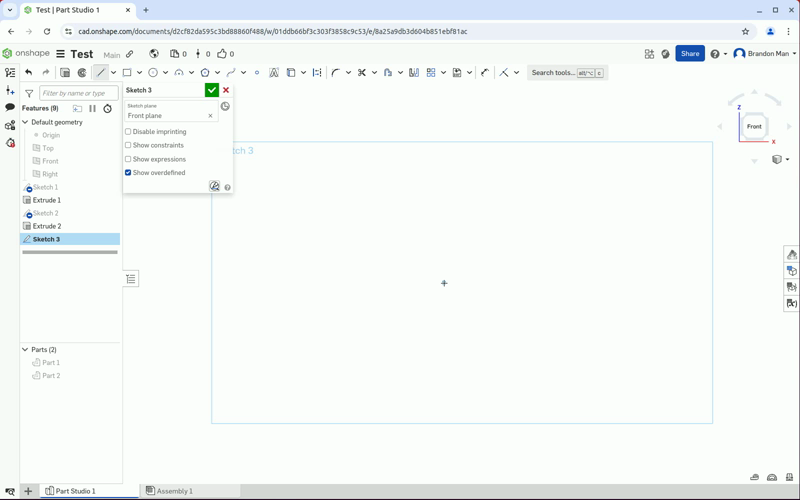
key_down(shift)
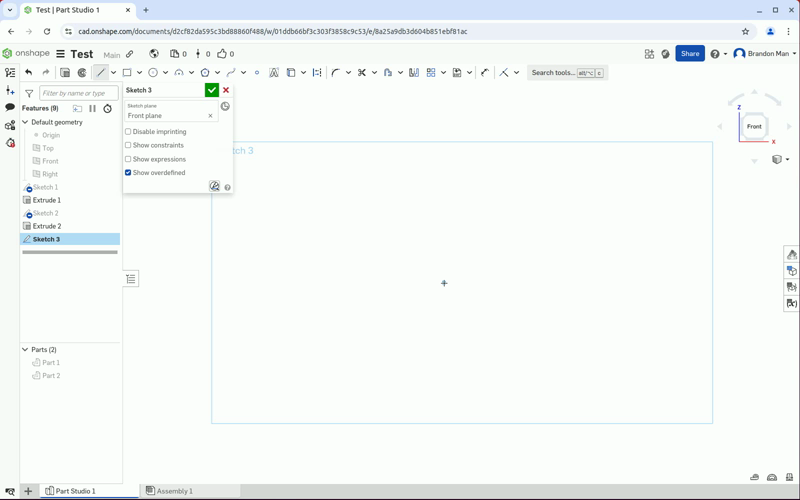
mouse_move(474, 282)
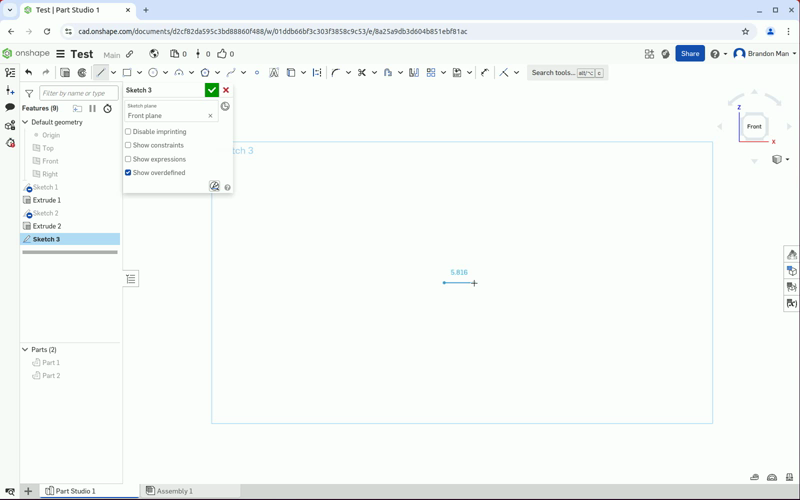
mouse_move(461, 282)
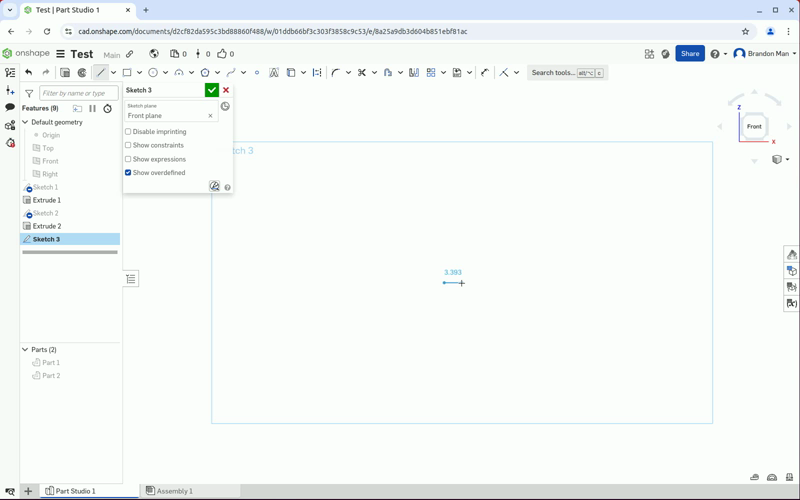
click(461, 282)
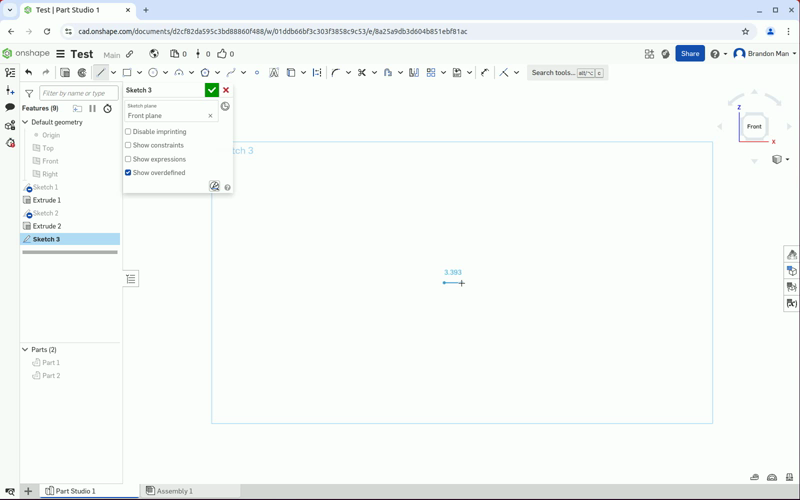
key_up(shift)
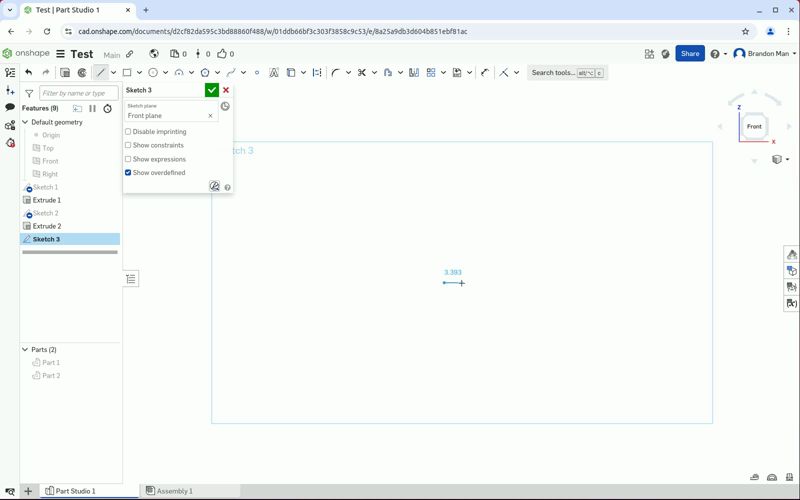
key_down(shift)
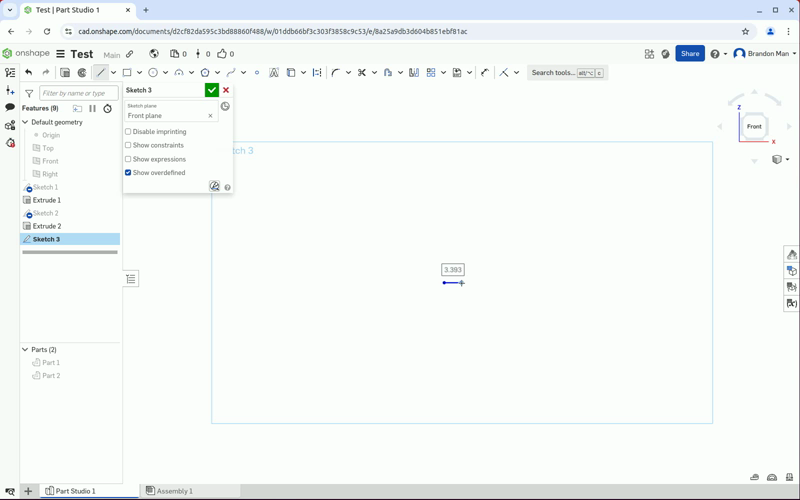
mouse_move(491, 282)
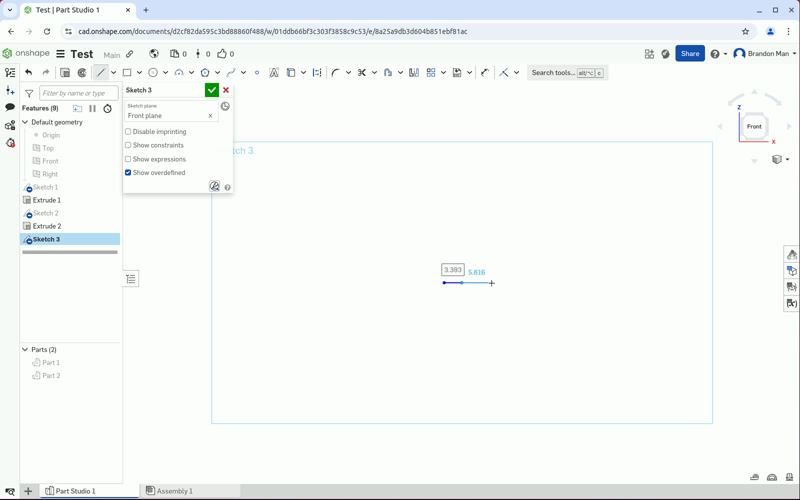
mouse_move(461, 281)
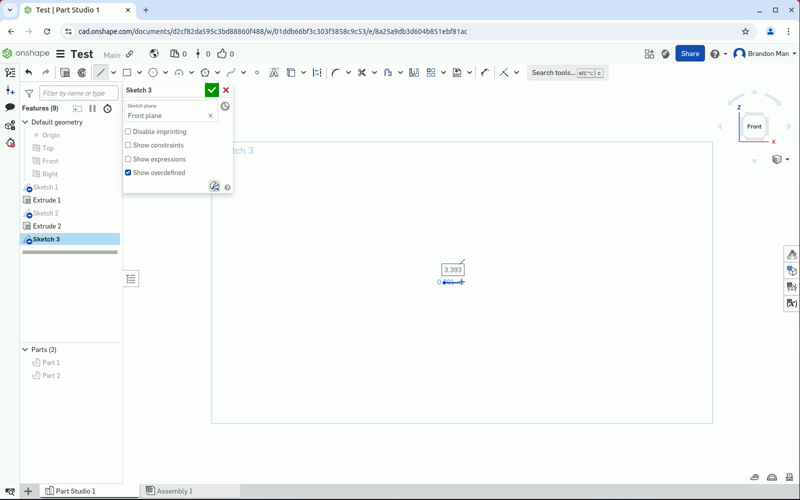
scroll(6)
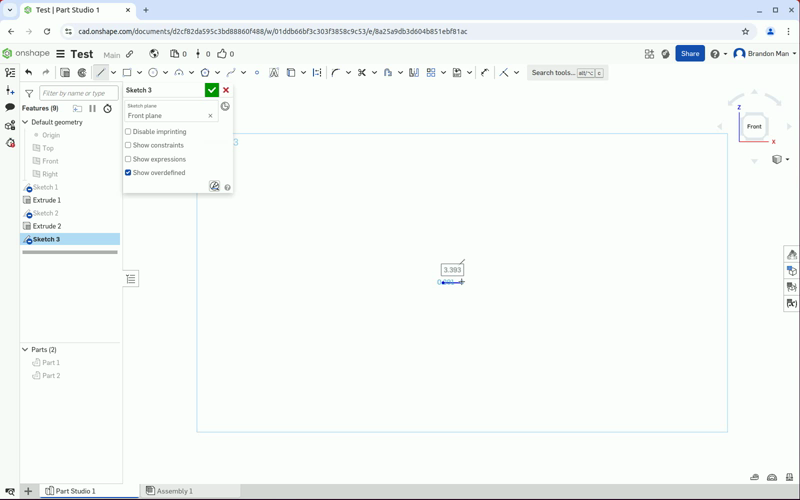
scroll(6)
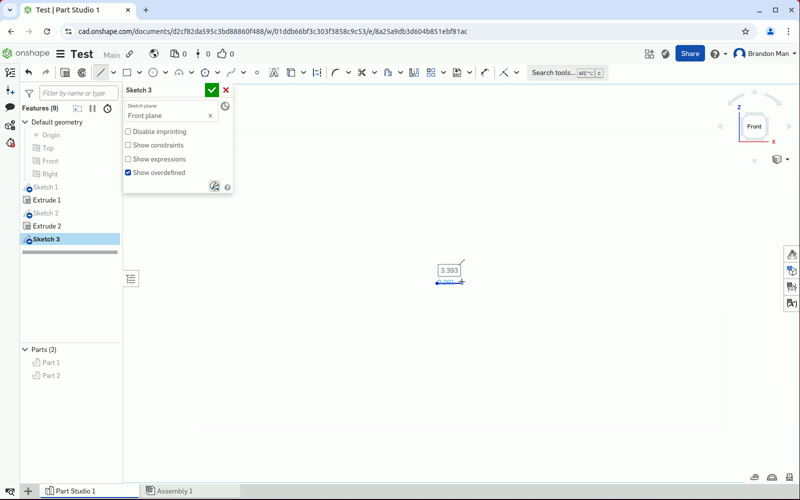
scroll(6)
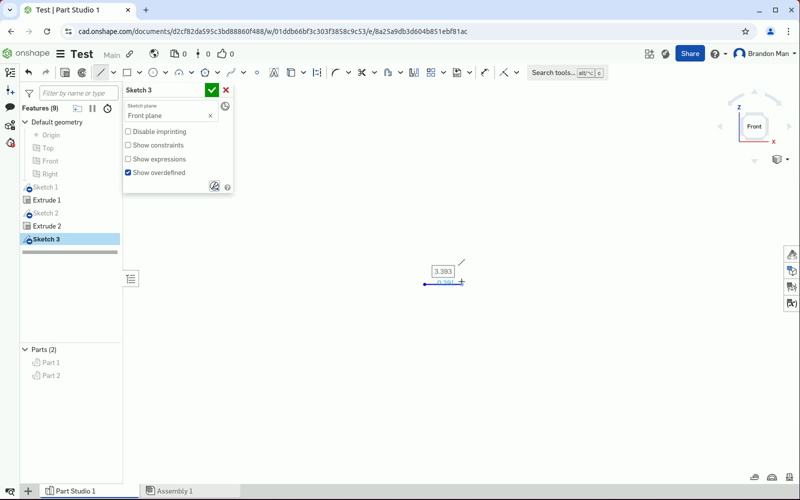
scroll(6)
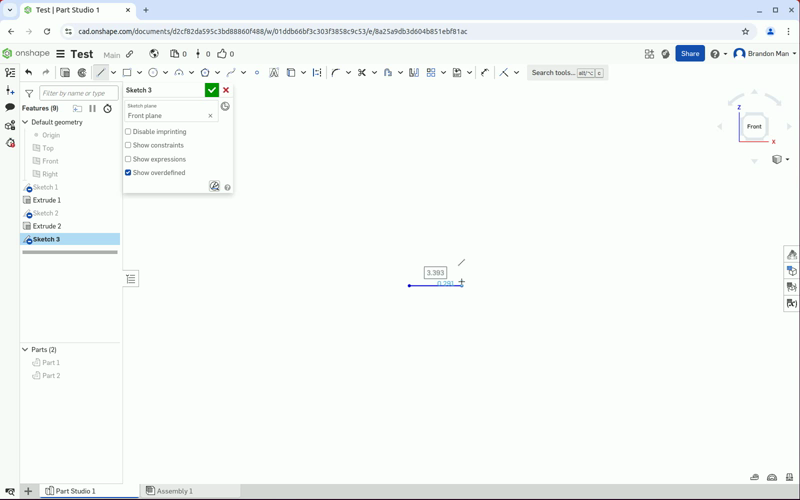
scroll(6)
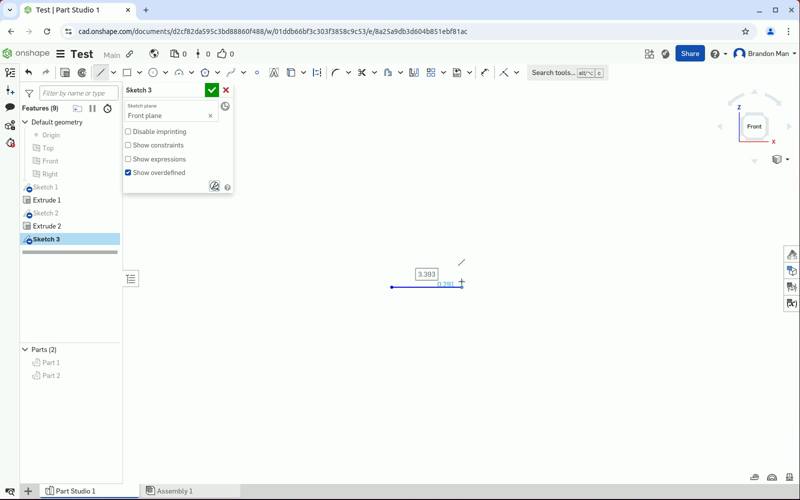
scroll(6)
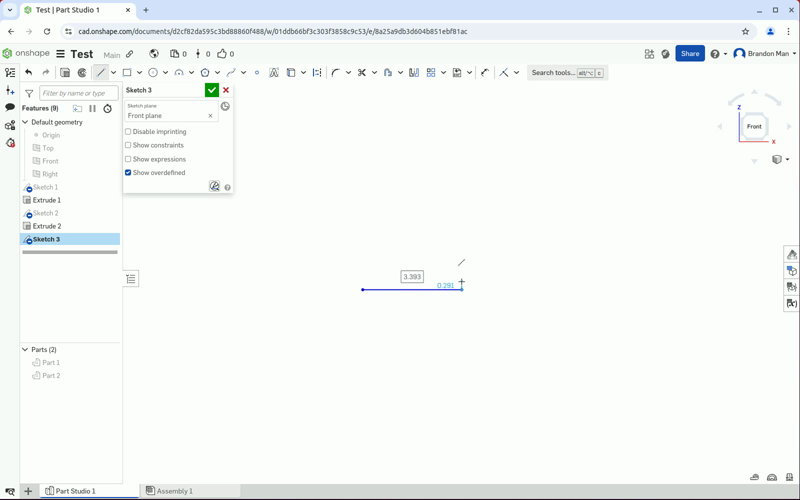
scroll(6)
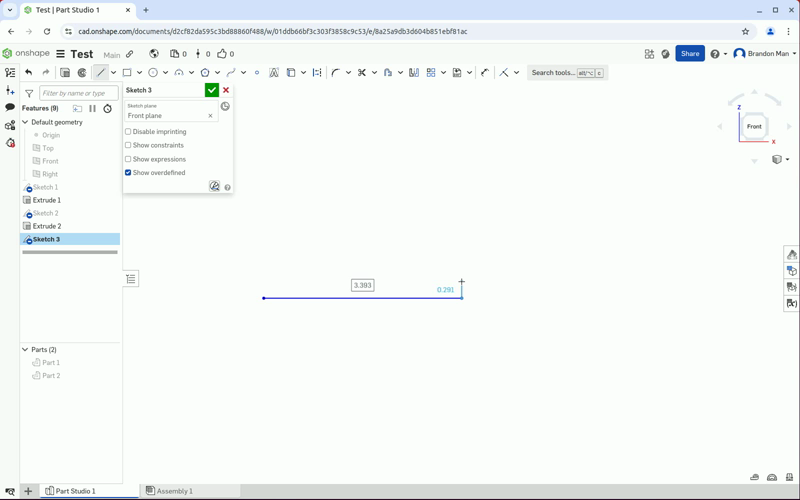
click(461, 281)
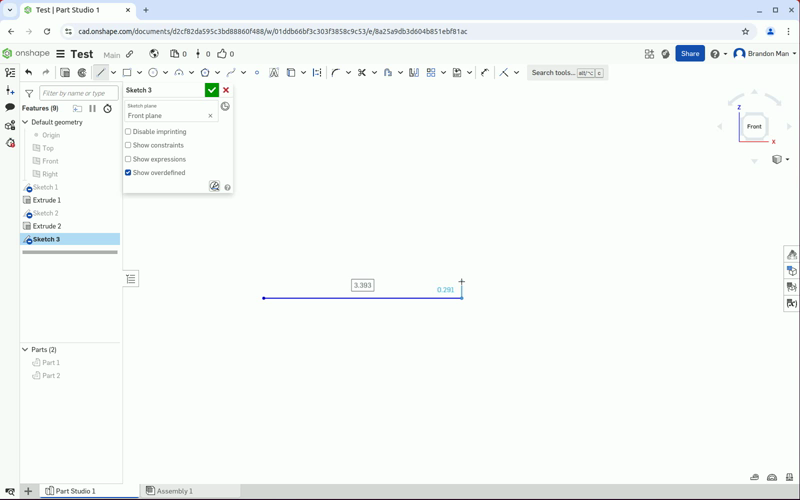
scroll(-6)
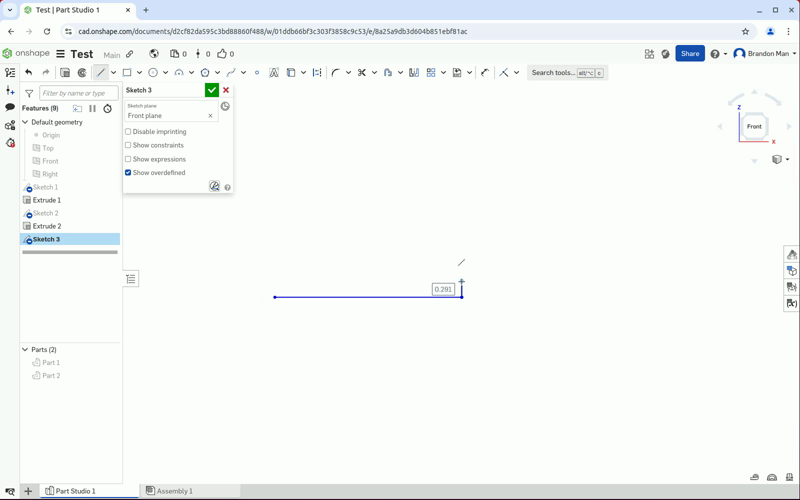
scroll(-6)
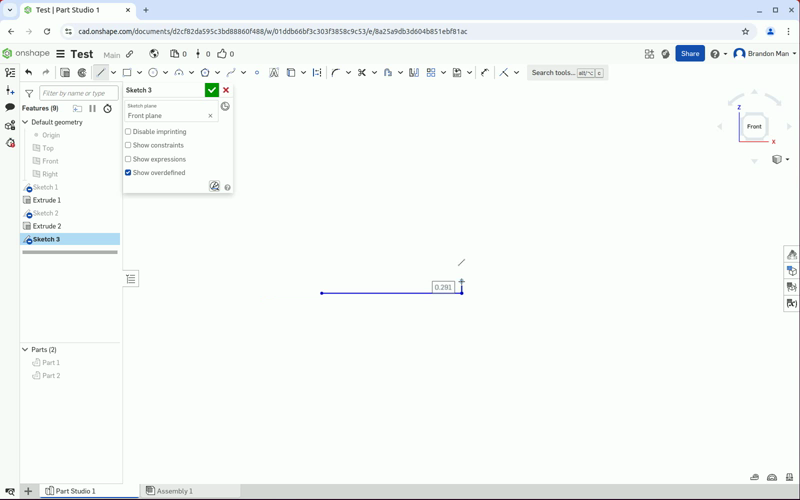
scroll(-6)
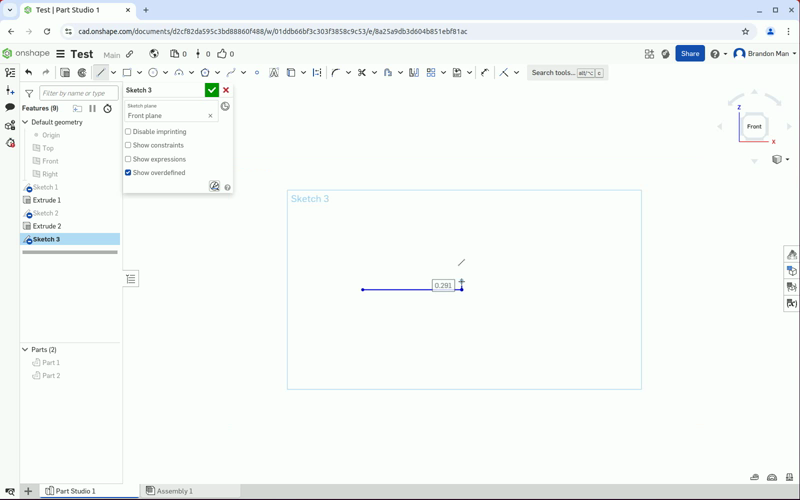
scroll(-6)
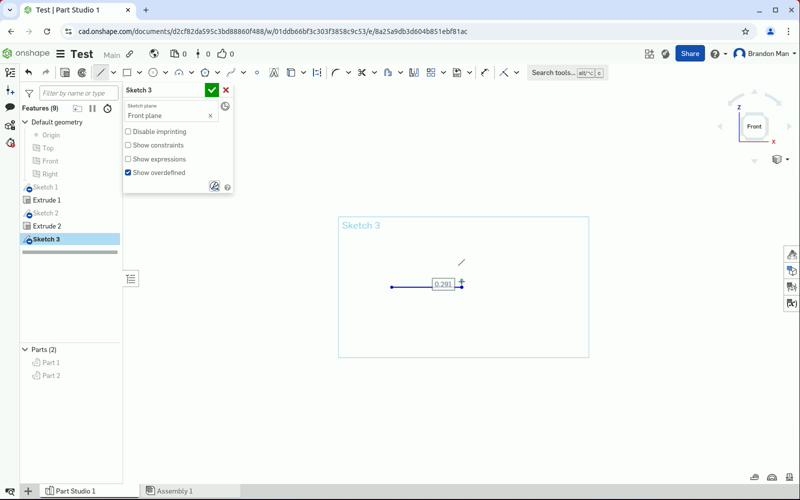
scroll(-6)
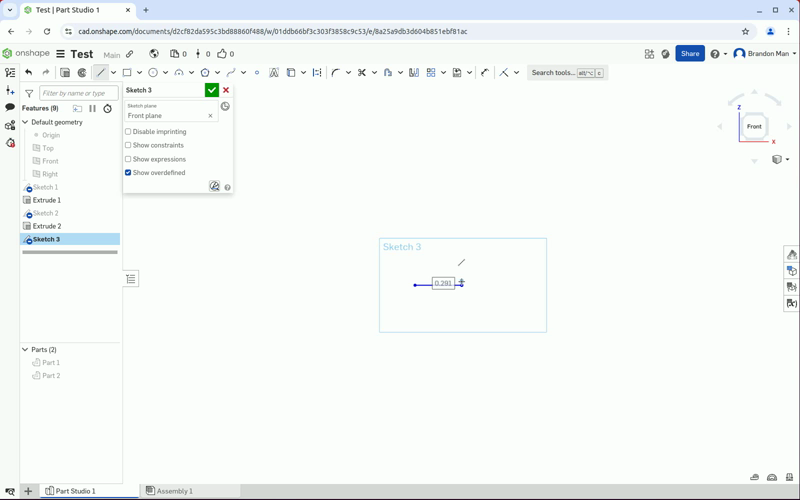
scroll(-6)
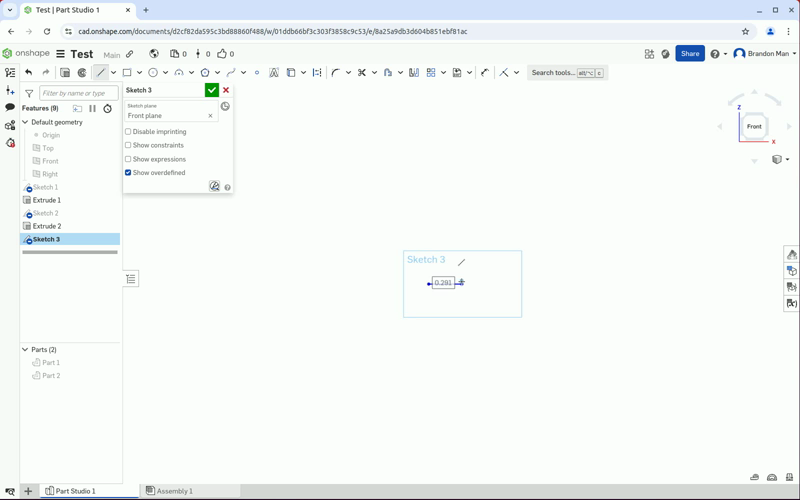
scroll(-6)
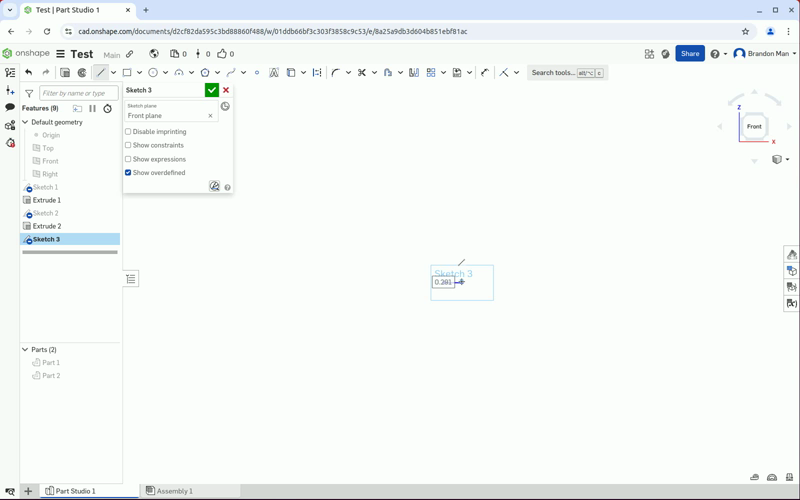
key_up(shift)
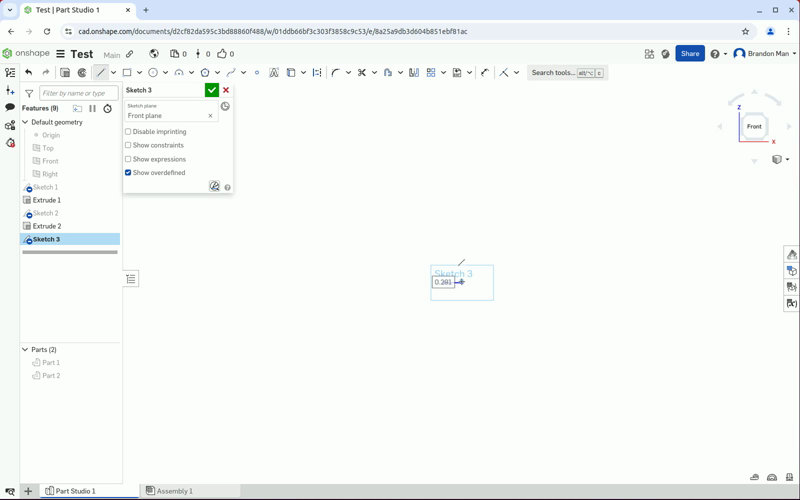
key_down(shift)
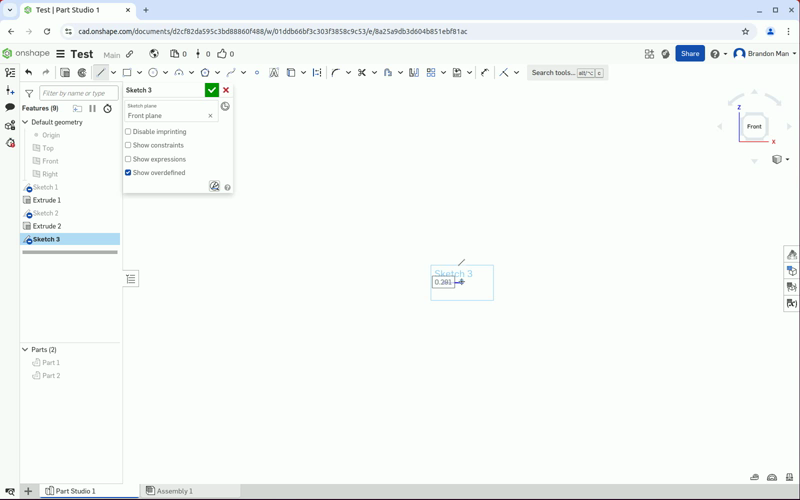
key_up(shift)
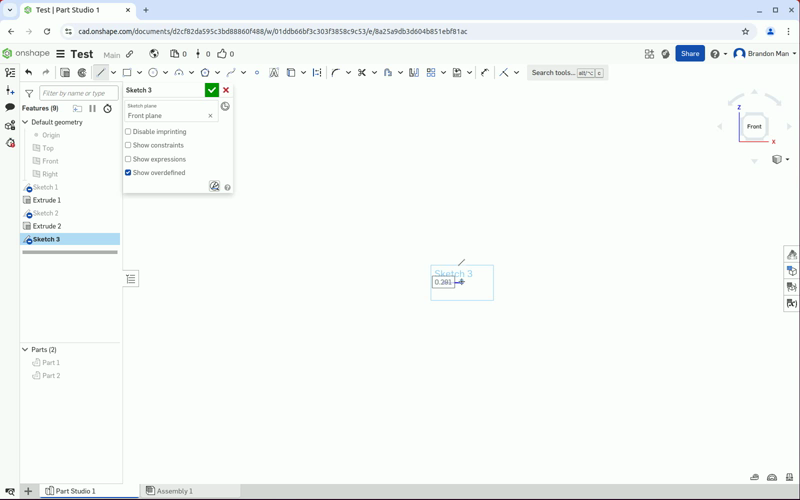
key_down(shift)
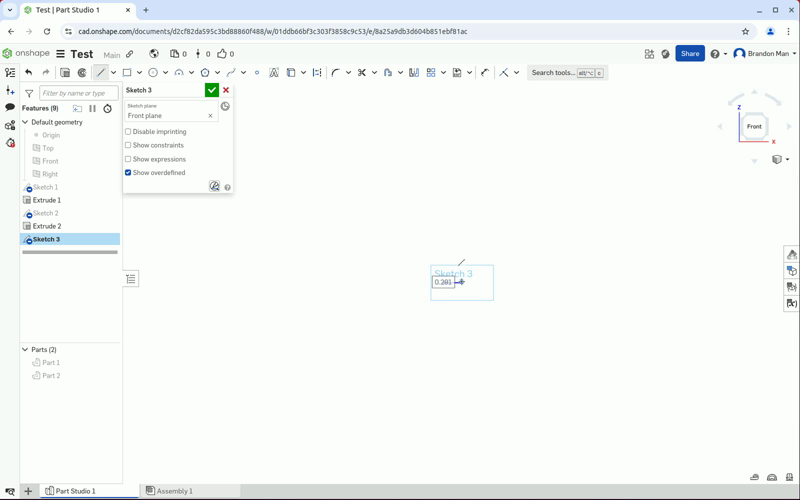
mouse_move(491, 281)
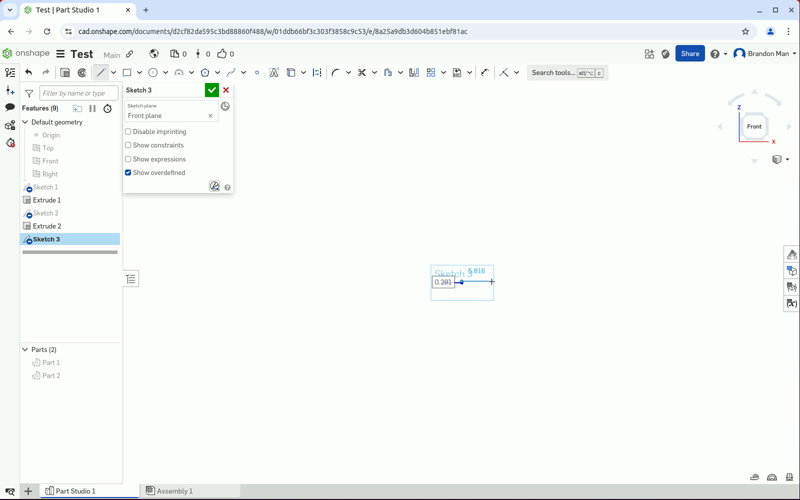
mouse_move(444, 281)
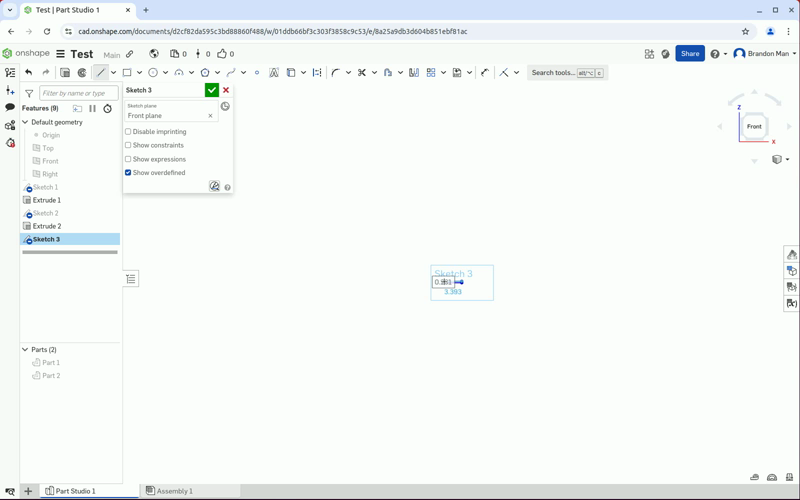
scroll(6)
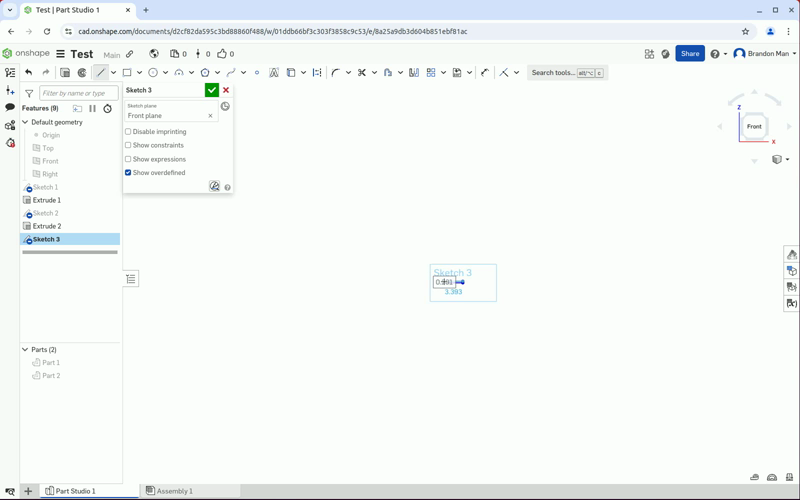
scroll(6)
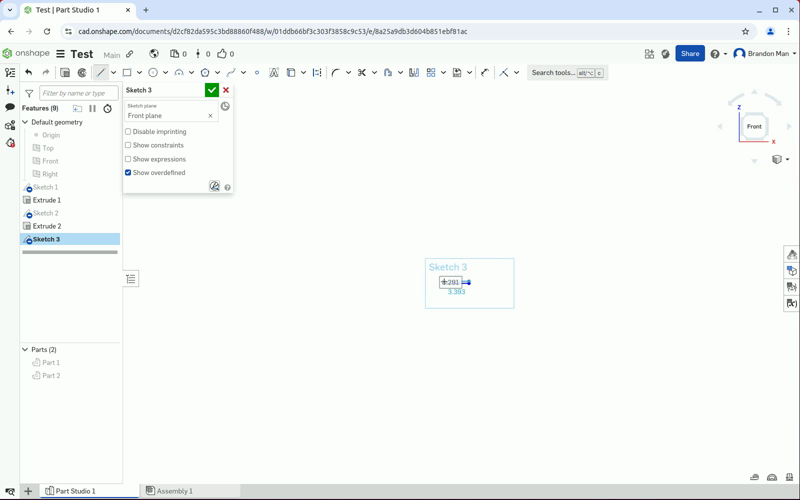
scroll(6)
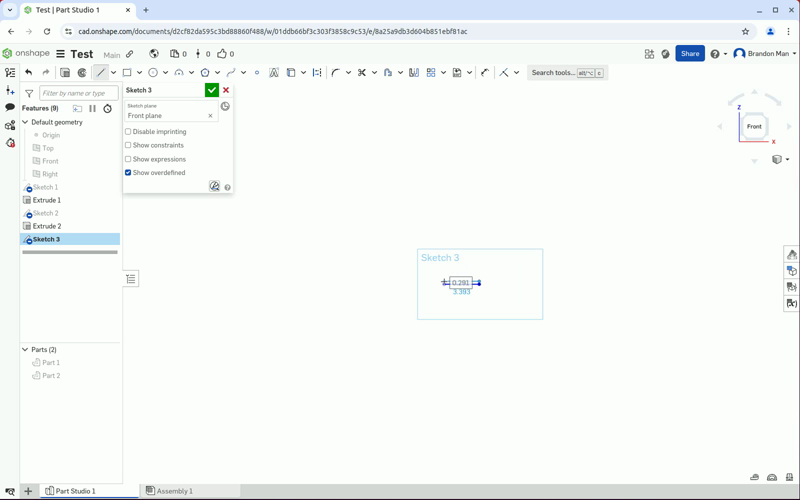
scroll(6)
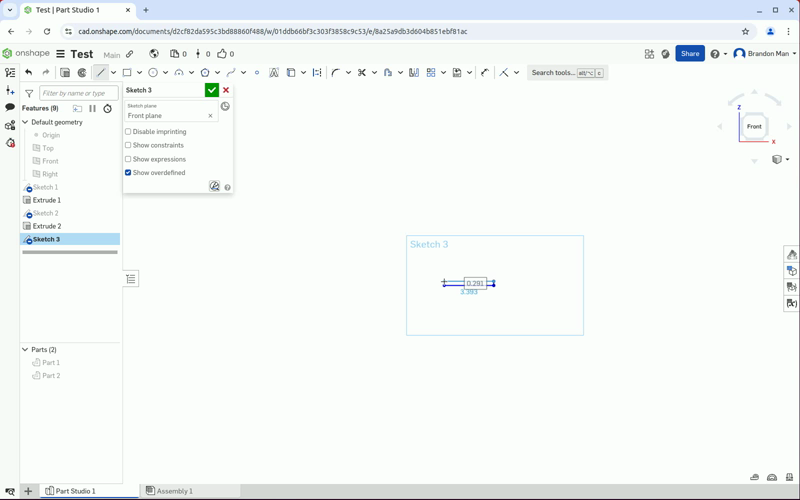
scroll(6)
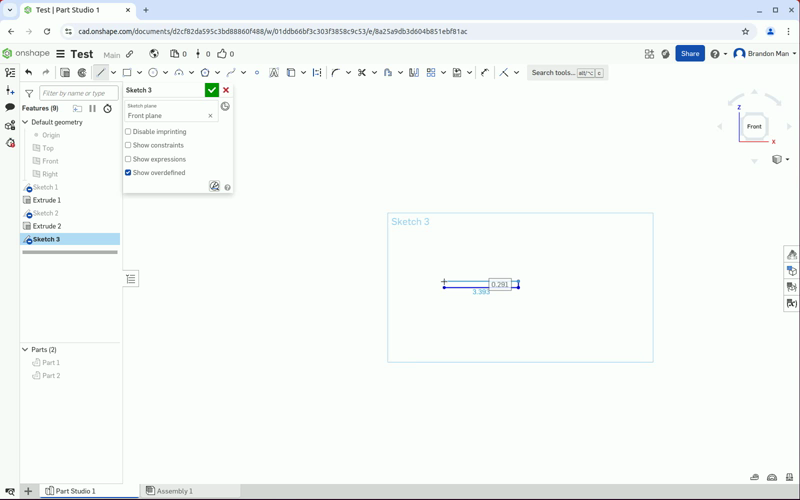
scroll(6)
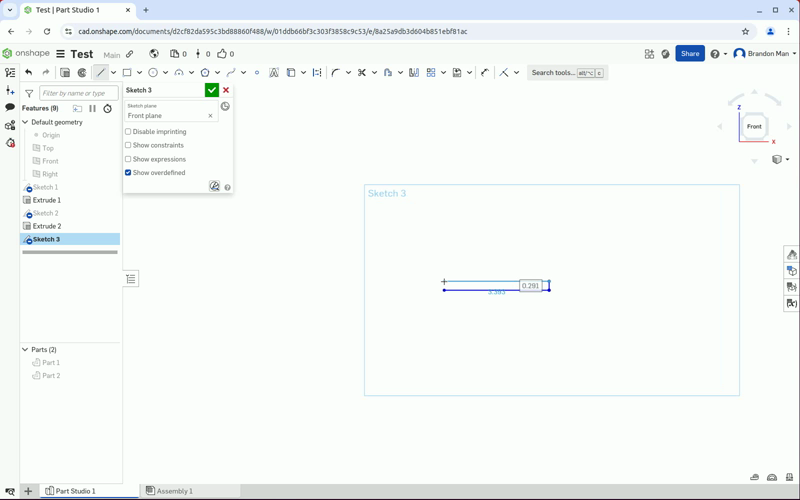
scroll(6)
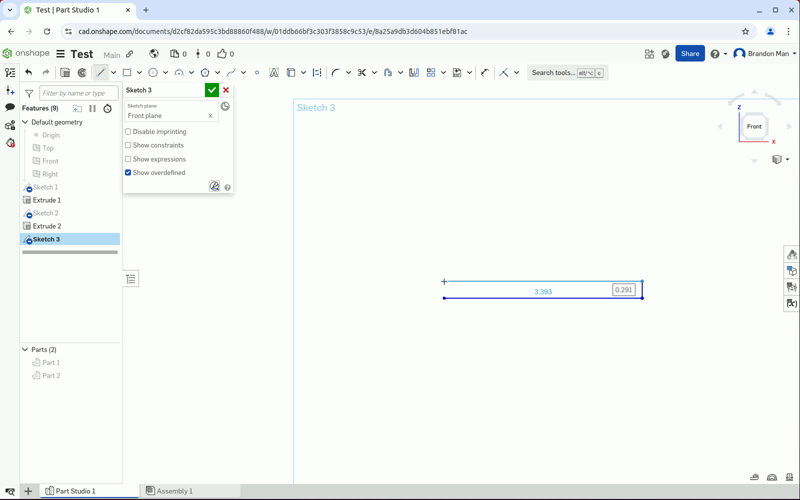
click(444, 281)
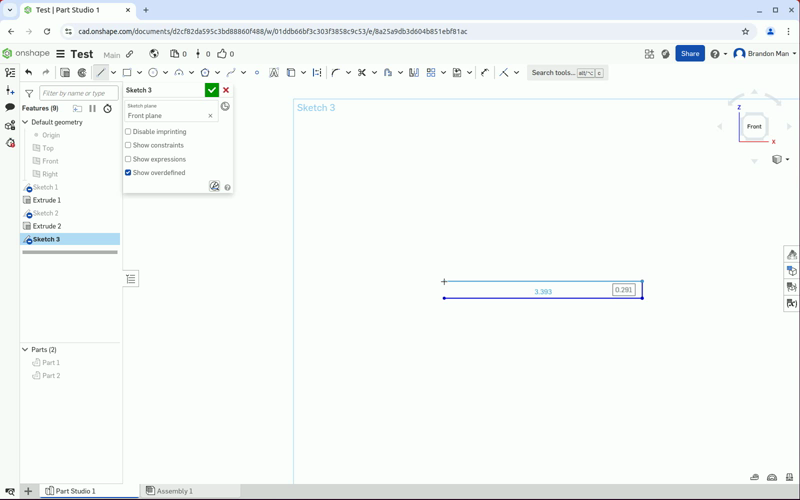
scroll(-6)
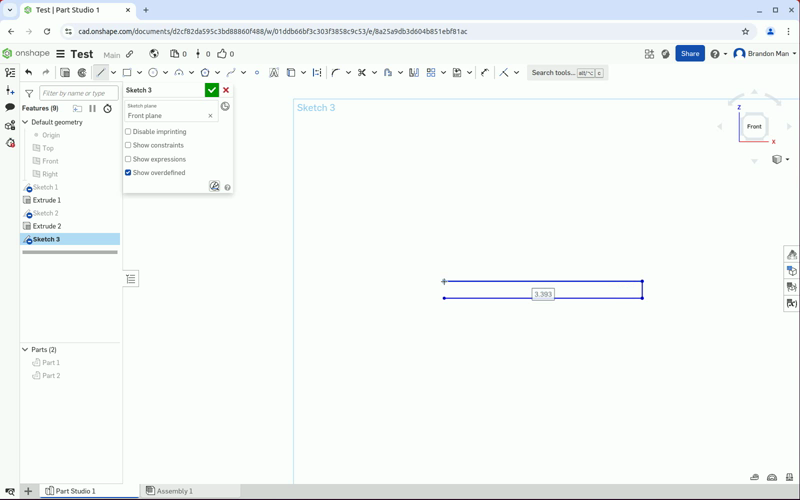
scroll(-6)
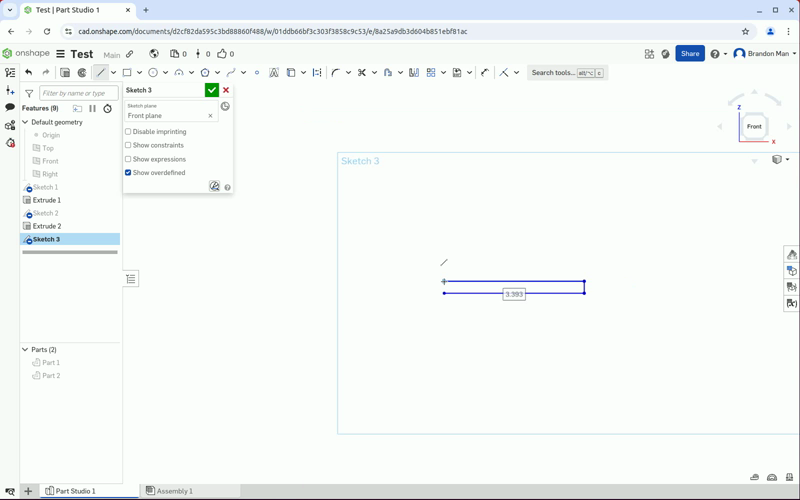
scroll(-6)
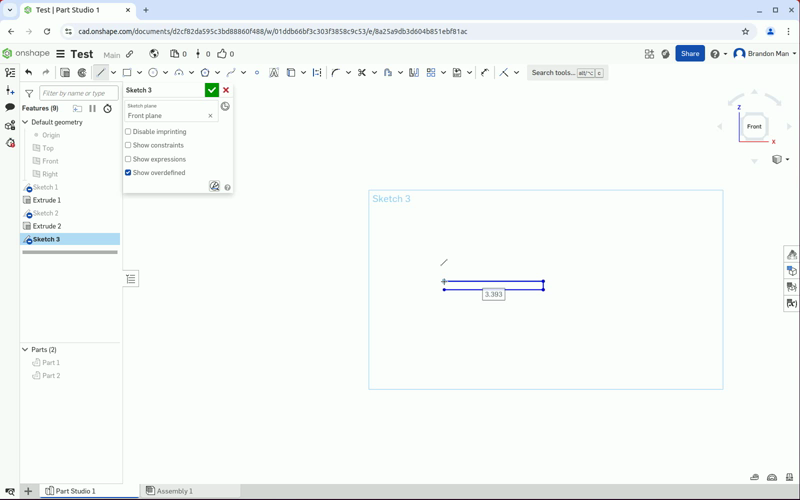
scroll(-6)
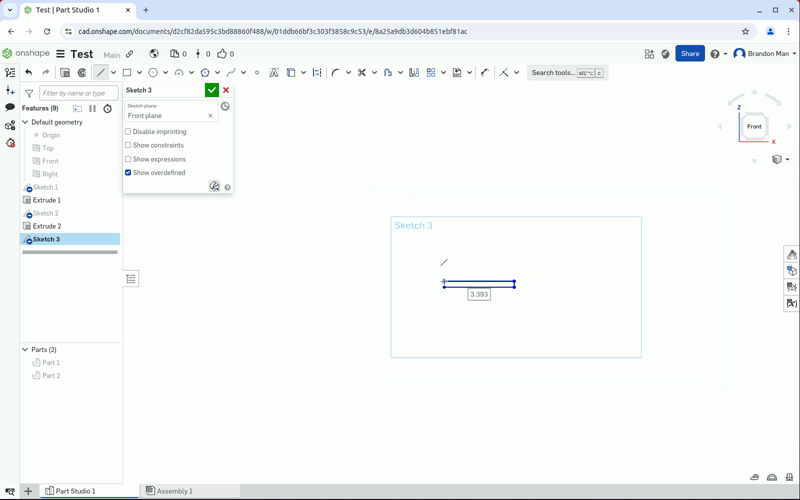
scroll(-6)
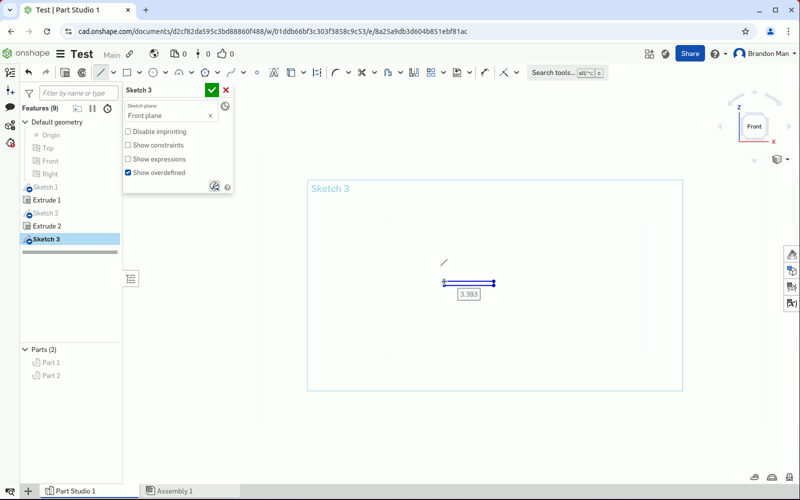
scroll(-6)
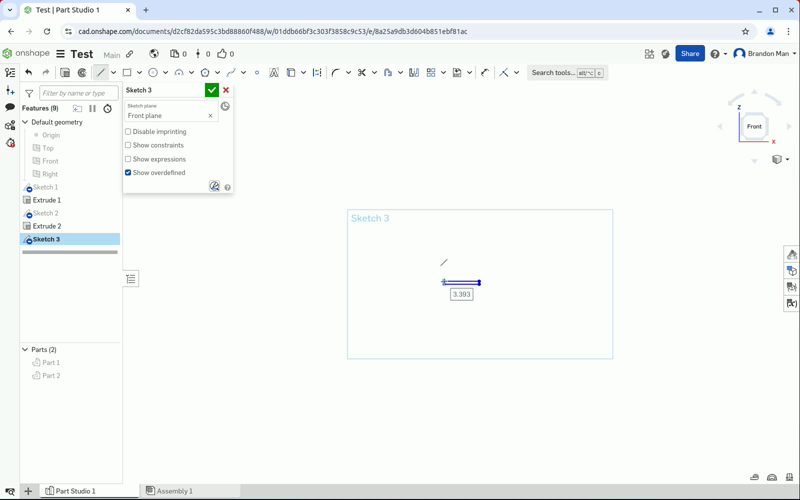
scroll(-6)
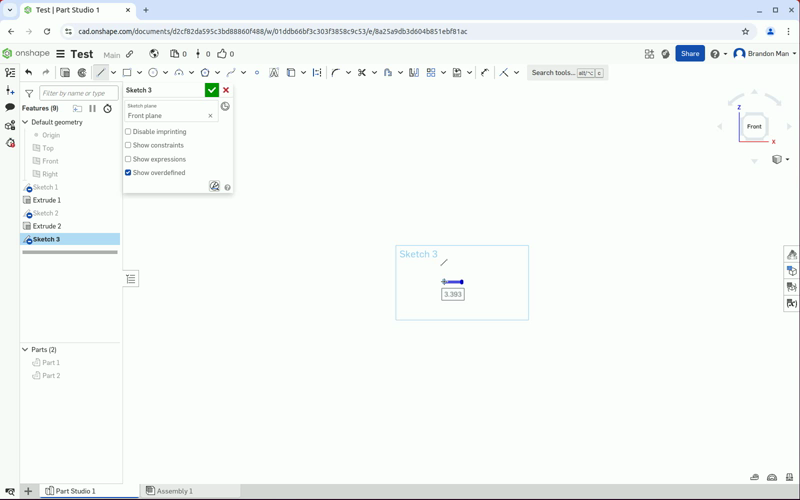
key_up(shift)
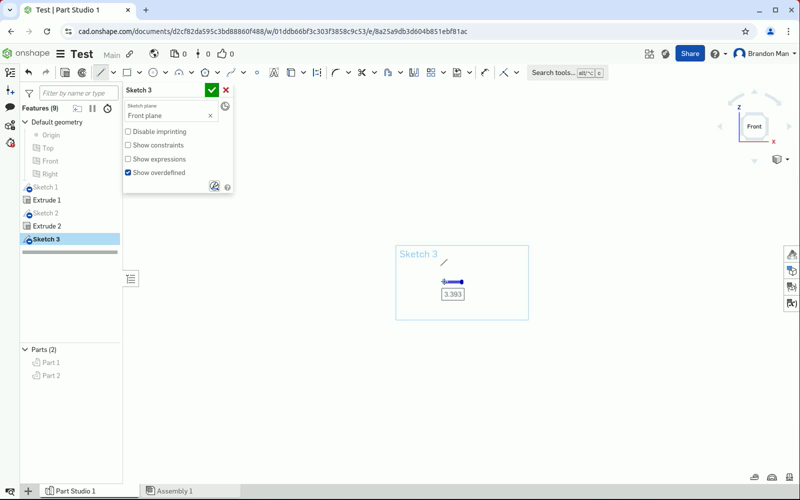
mouse_move(474, 281)
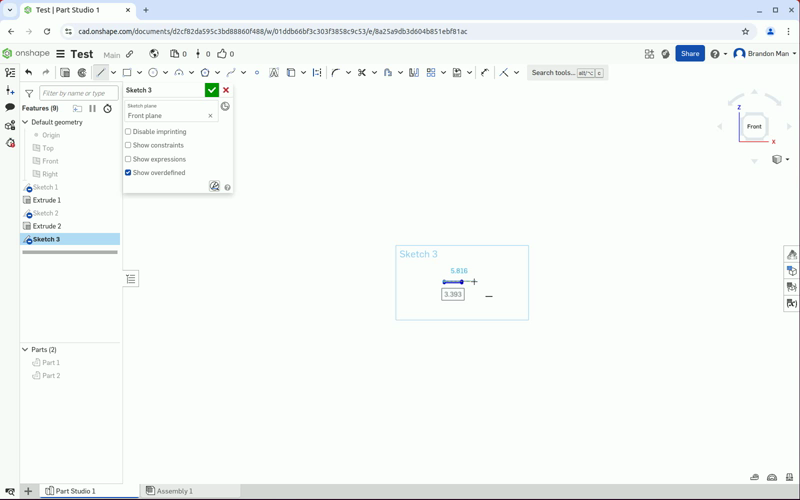
key_down(shift)
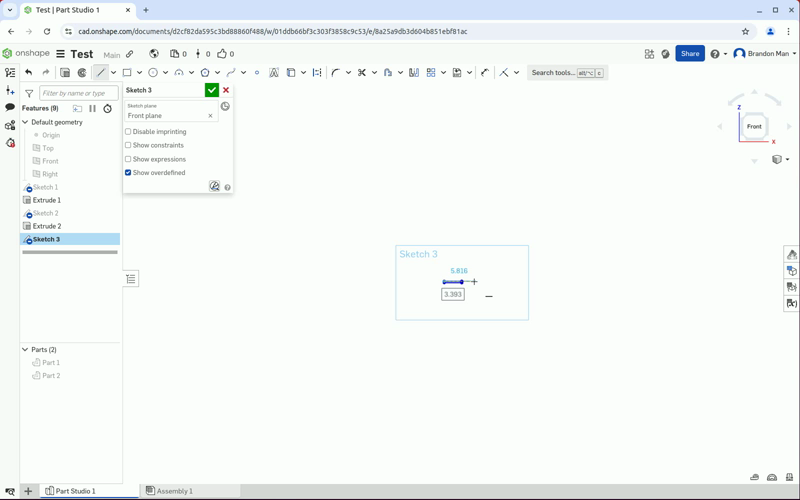
mouse_move(444, 282)
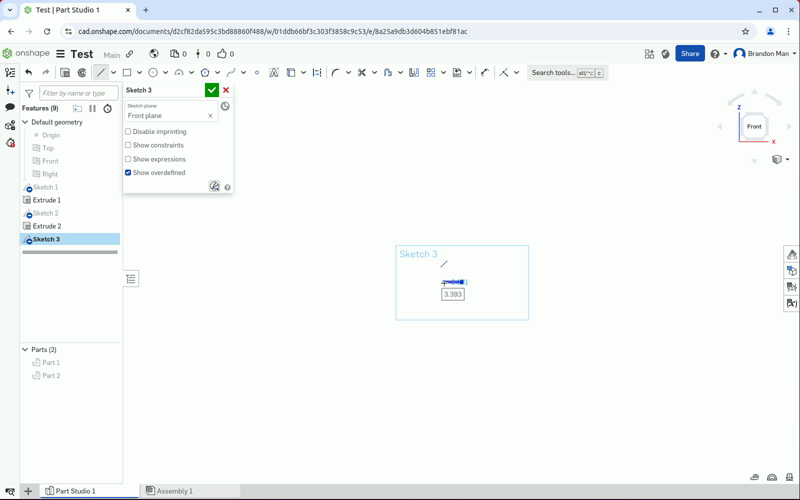
scroll(6)
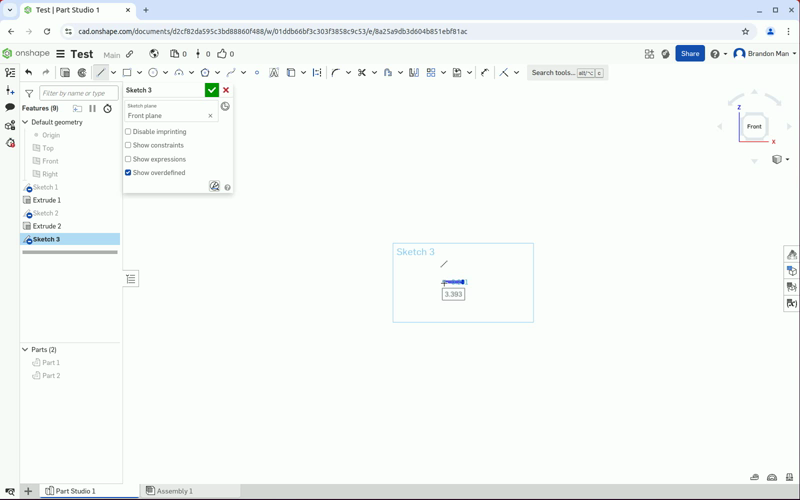
scroll(6)
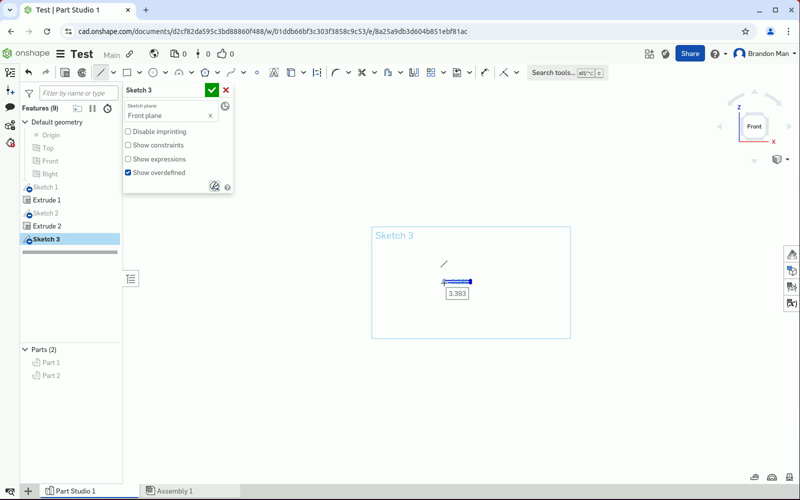
scroll(6)
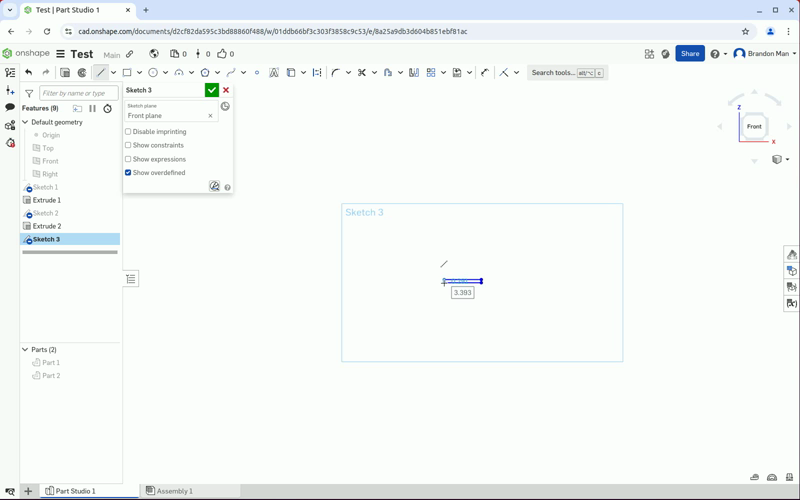
scroll(6)
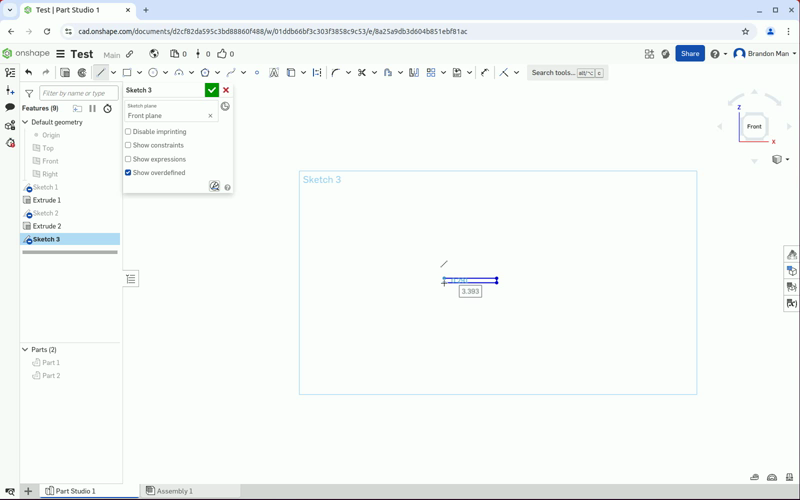
scroll(6)
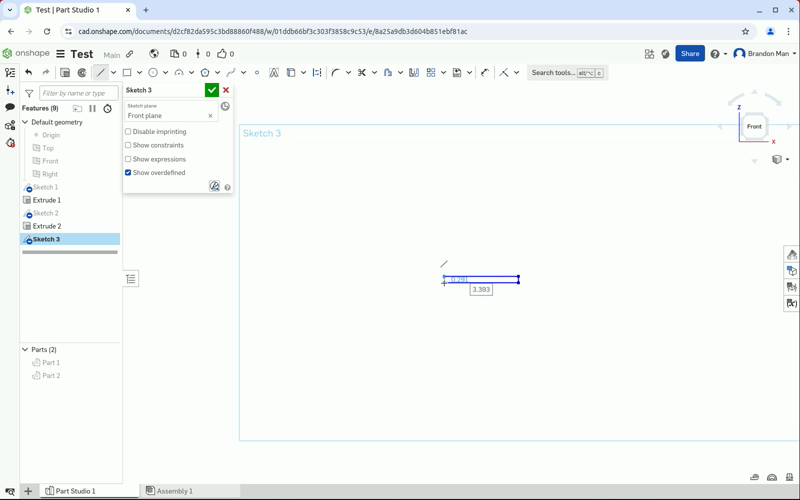
scroll(6)
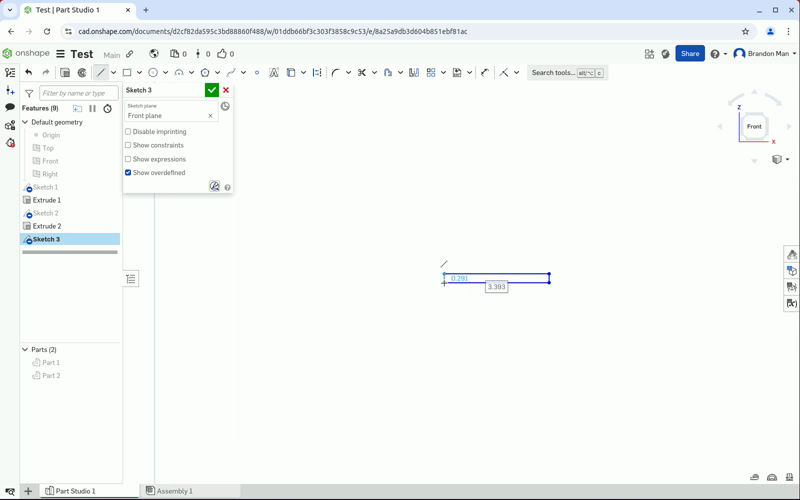
scroll(6)
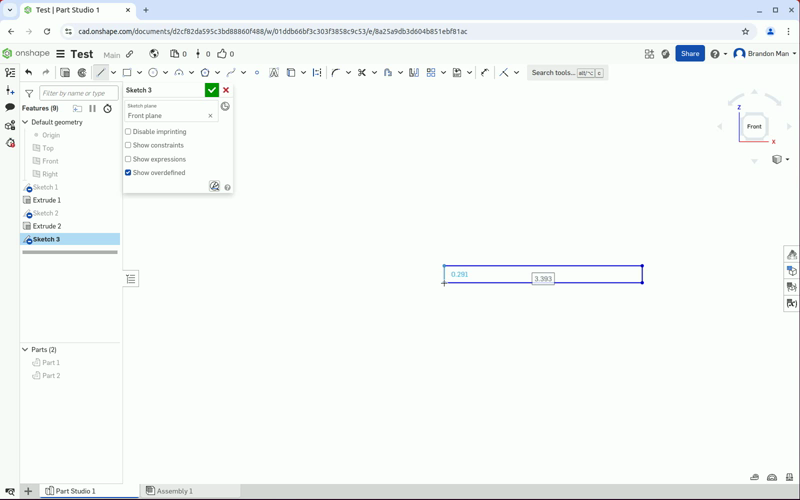
key_up(shift)
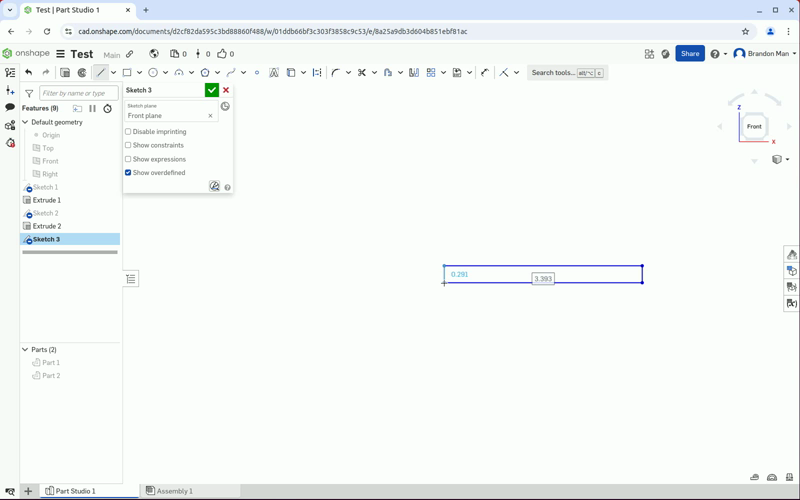
click(444, 282)
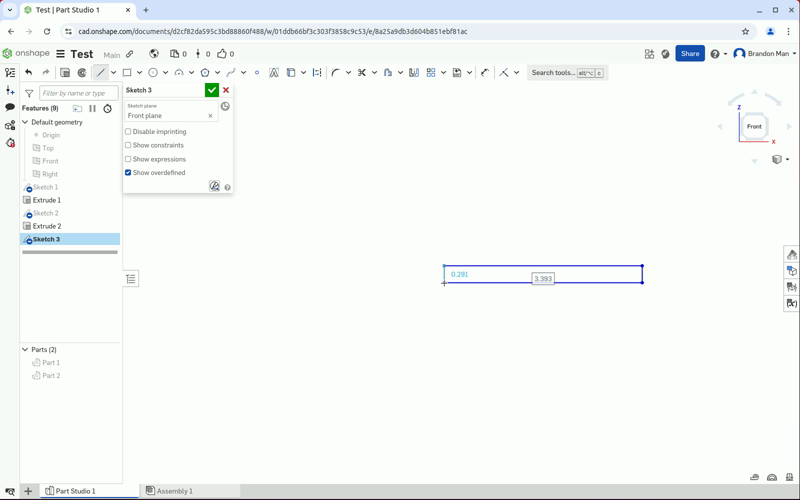
scroll(-6)
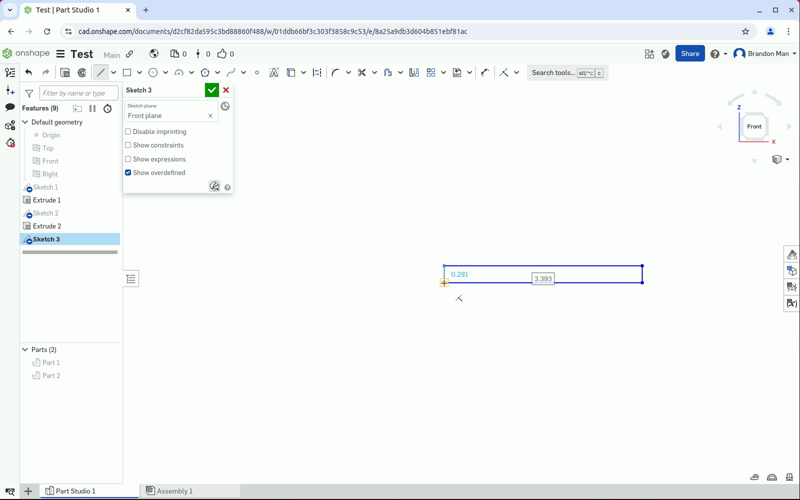
scroll(-6)
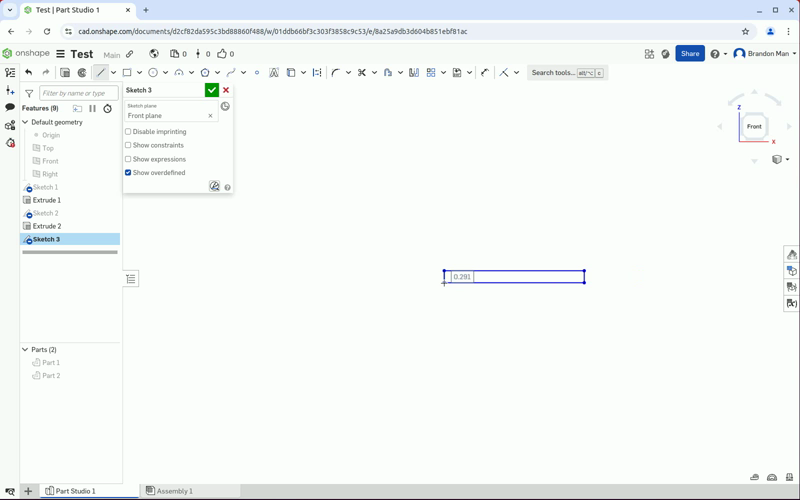
scroll(-6)
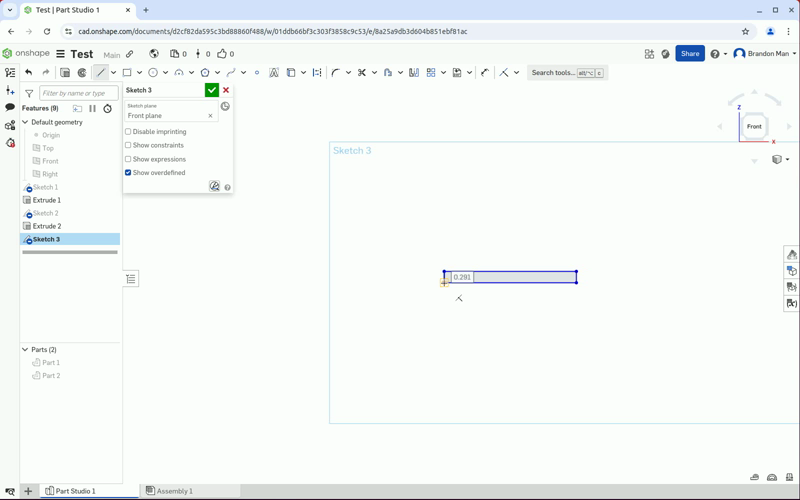
scroll(-6)
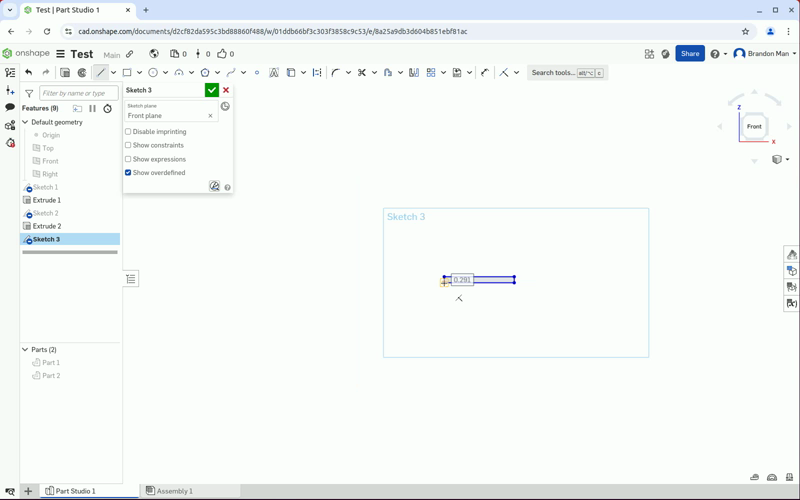
scroll(-6)
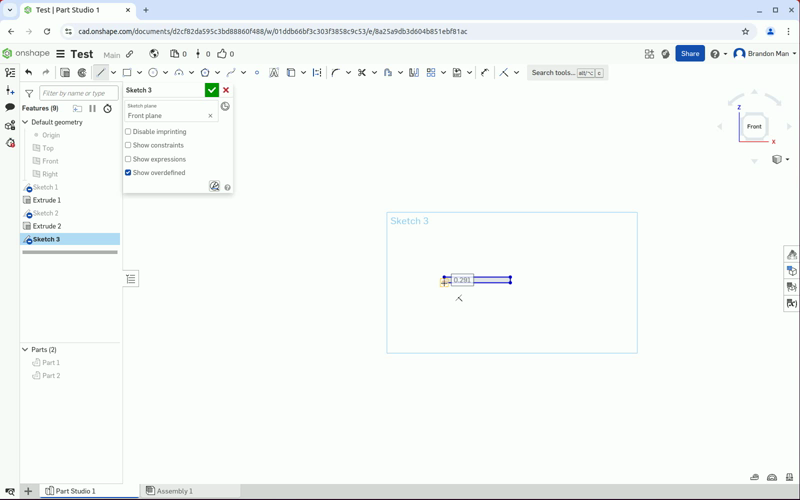
scroll(-6)
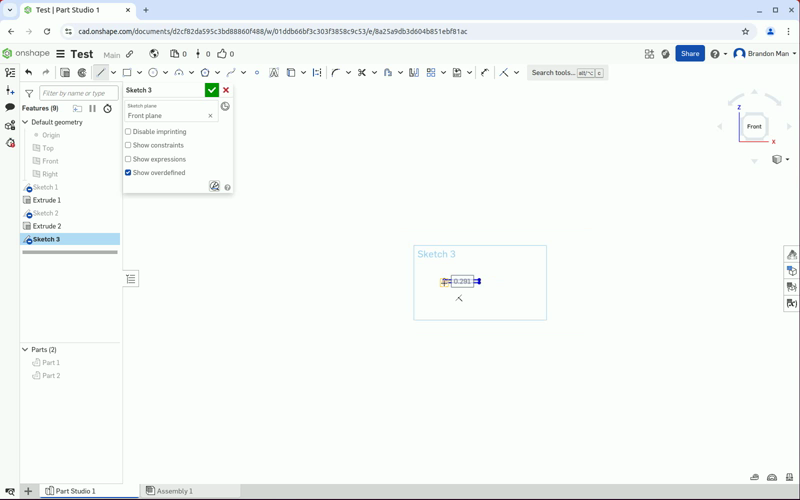
scroll(-6)
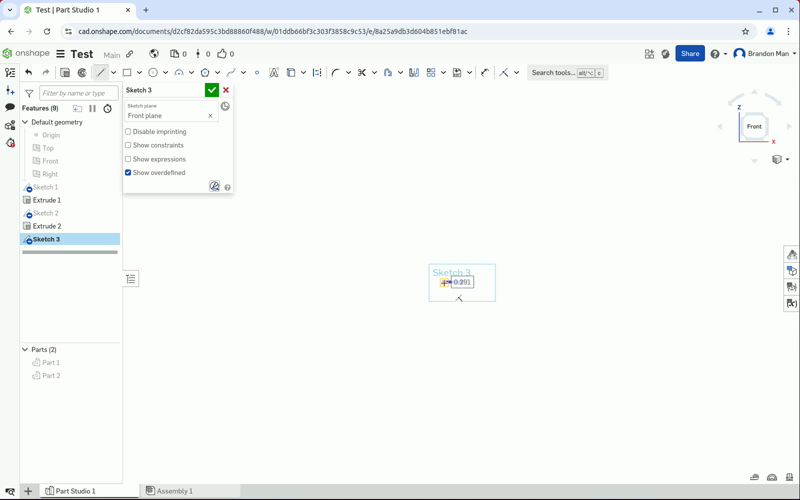
key(esc)
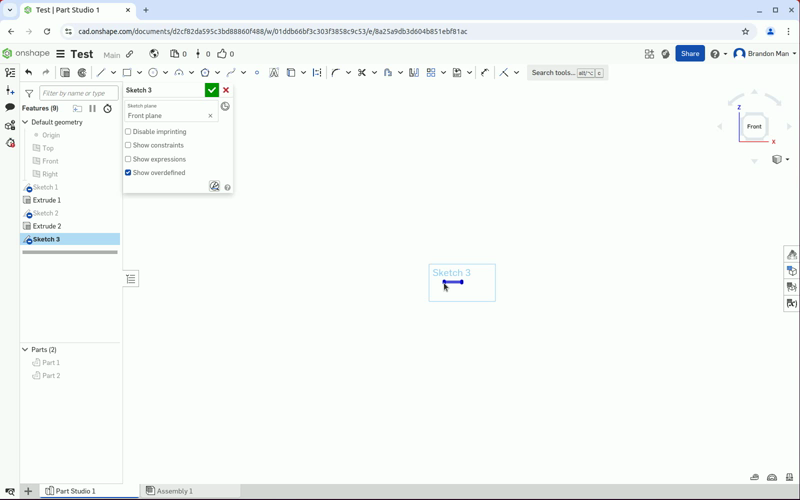
mouse_move(455, 282)
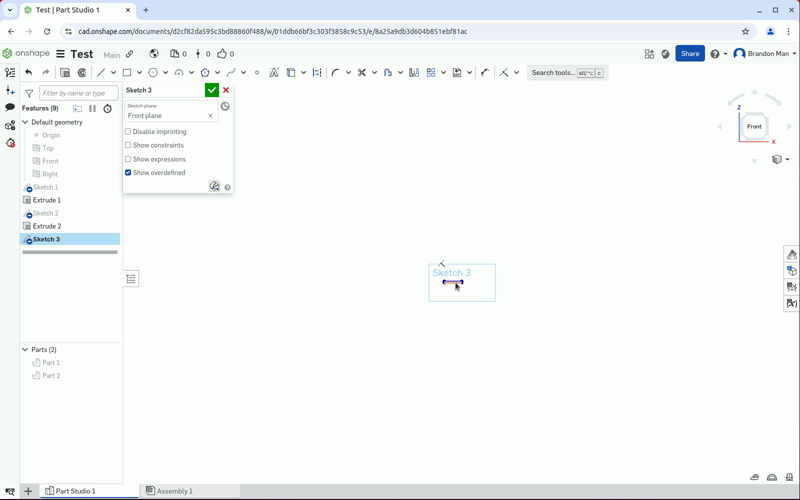
scroll(6)
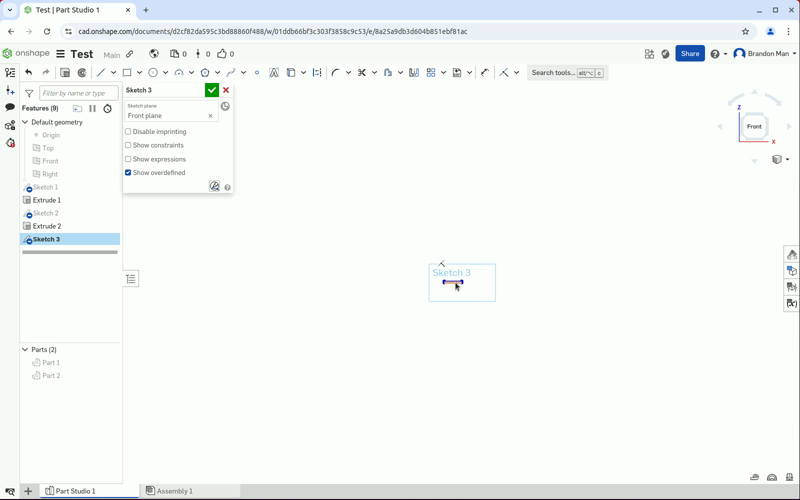
scroll(6)
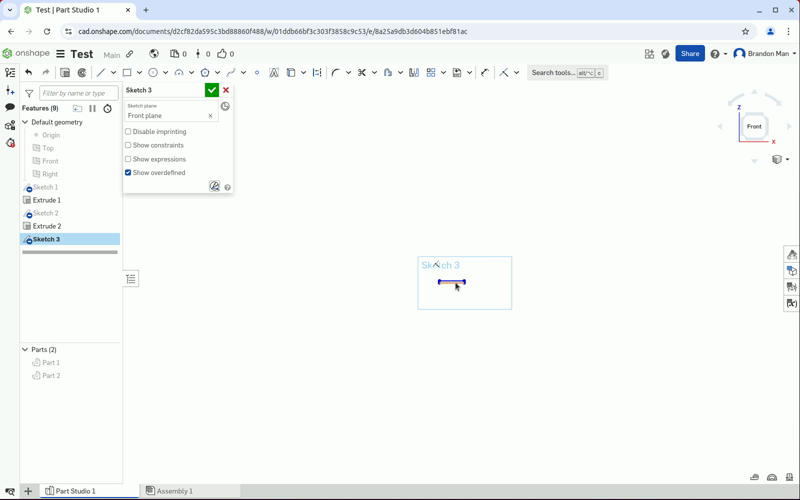
scroll(6)
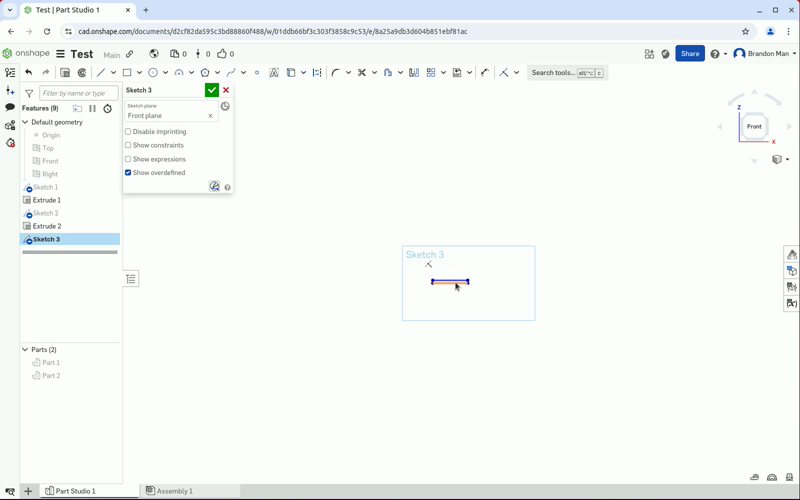
scroll(6)
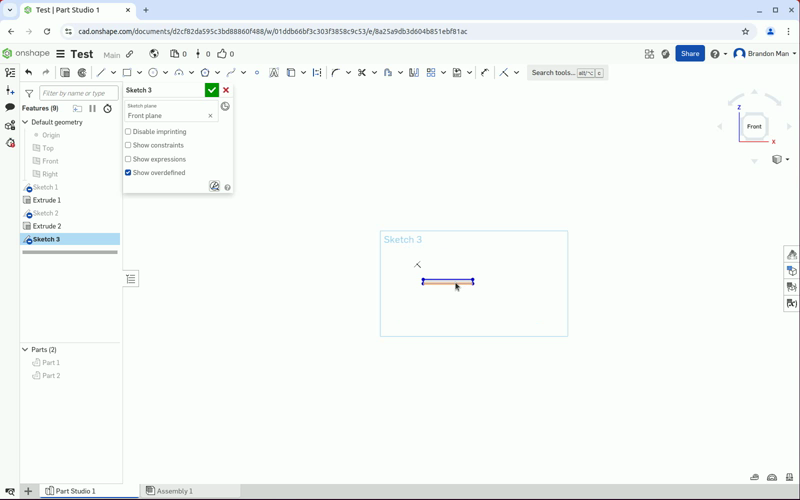
scroll(6)
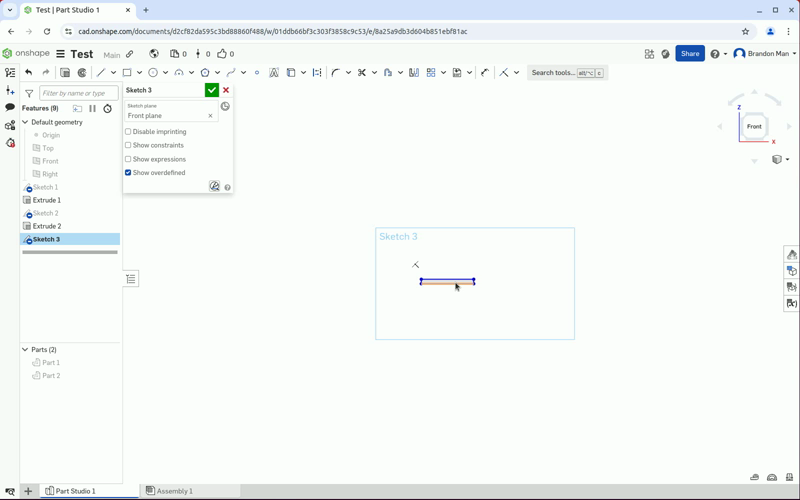
scroll(6)
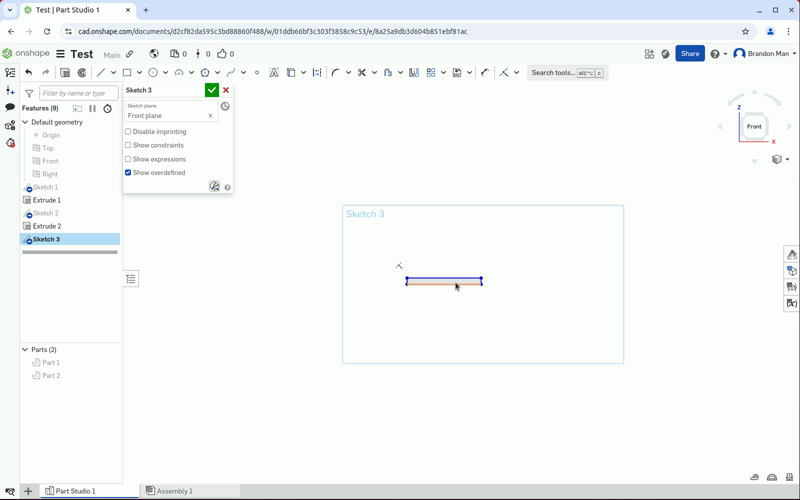
scroll(6)
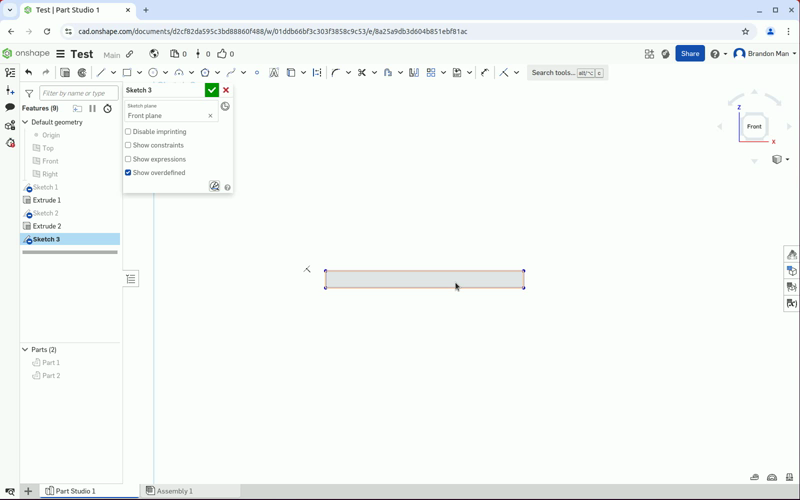
click(455, 282)
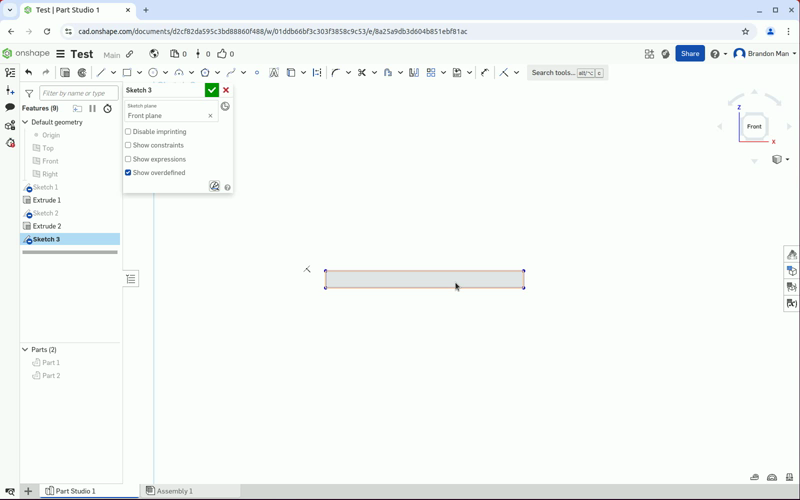
scroll(-6)
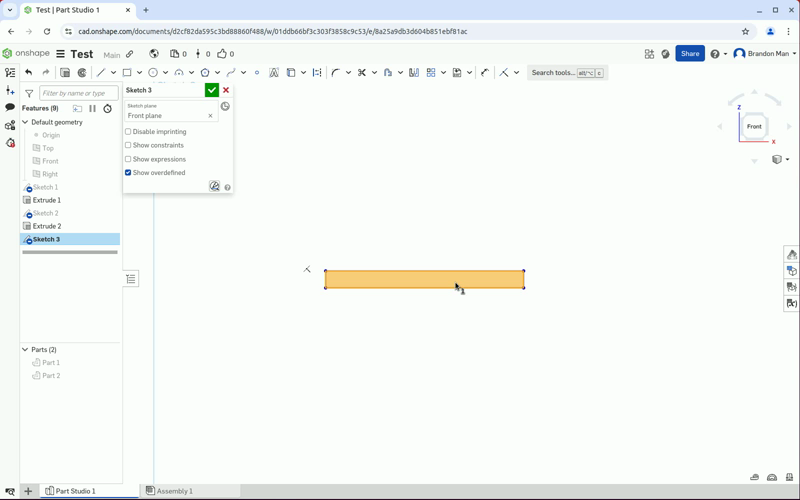
scroll(-6)
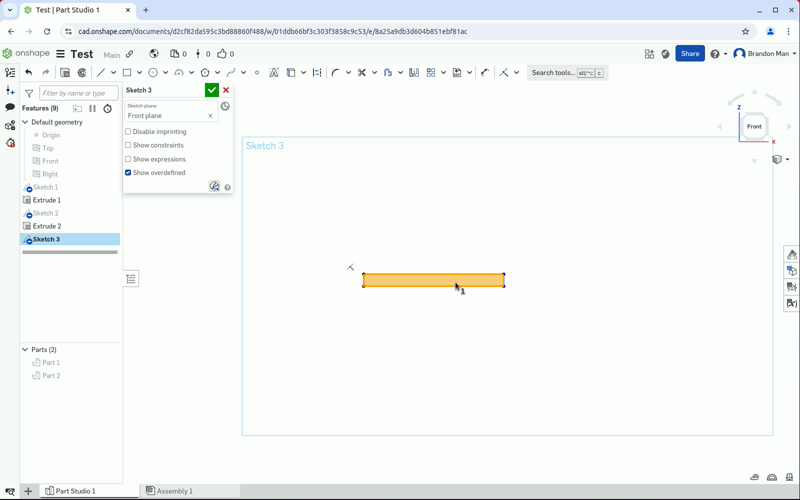
scroll(-6)
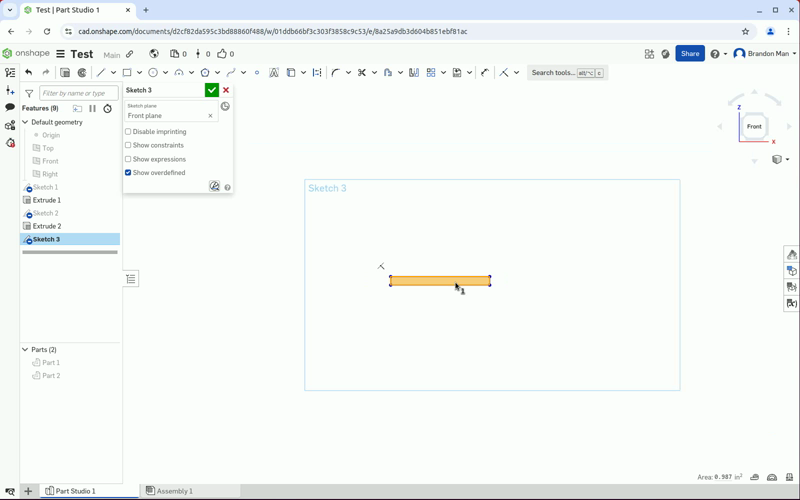
scroll(-6)
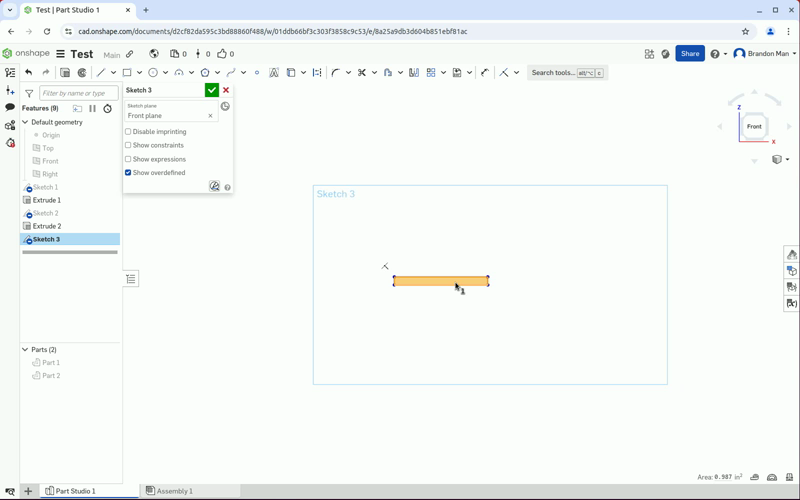
scroll(-6)
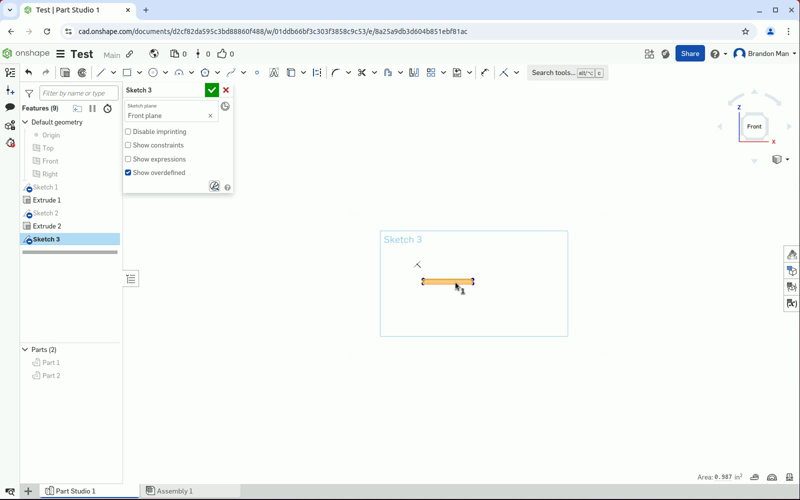
scroll(-6)
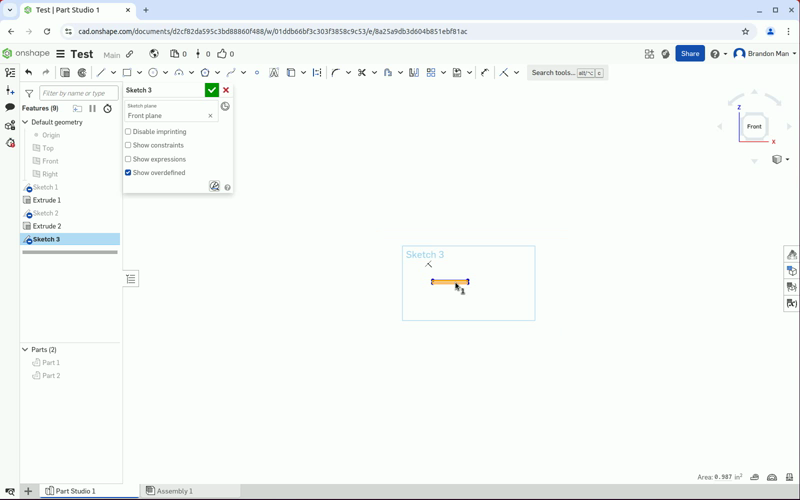
scroll(-6)
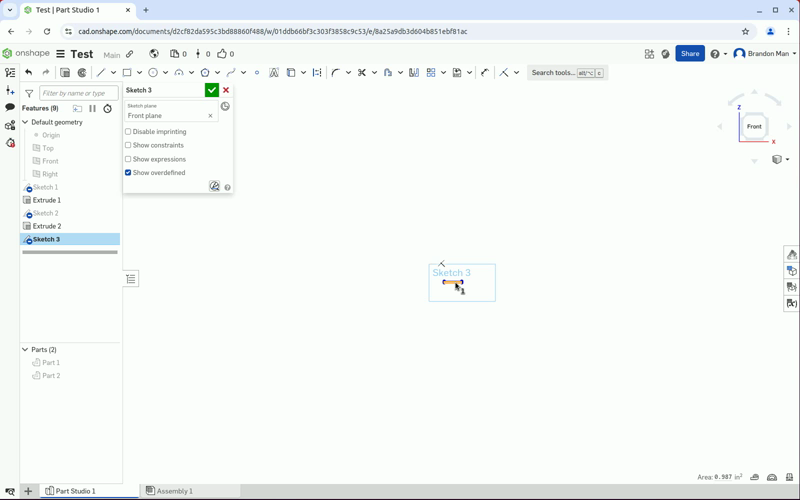
mouse_move(73, 352)
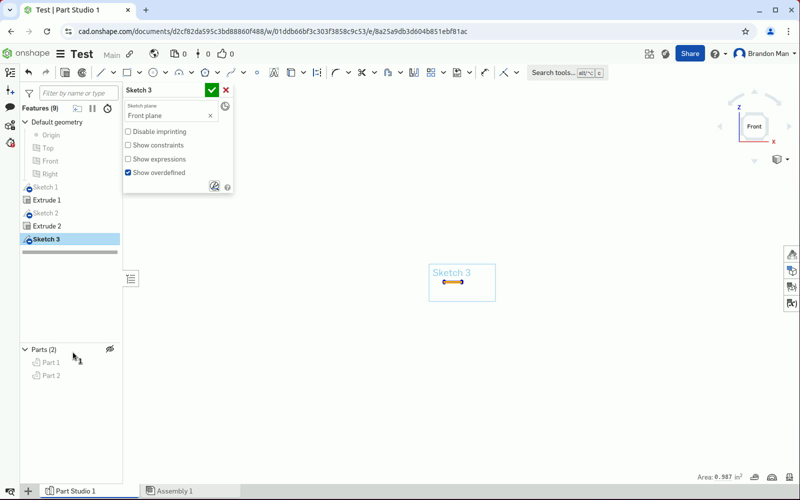
key(shift+y)
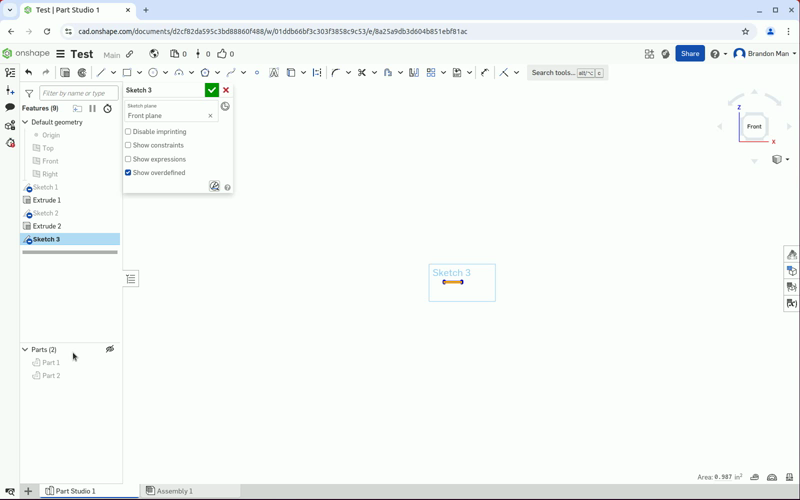
key(shift+e)
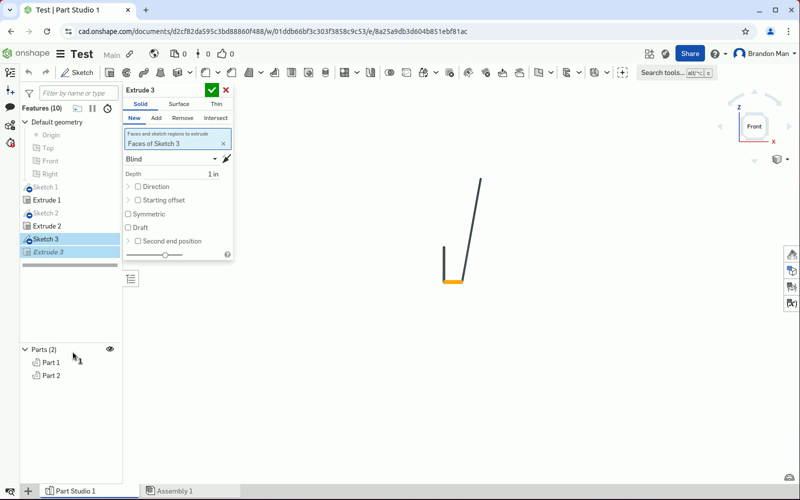
mouse_move(143, 106)
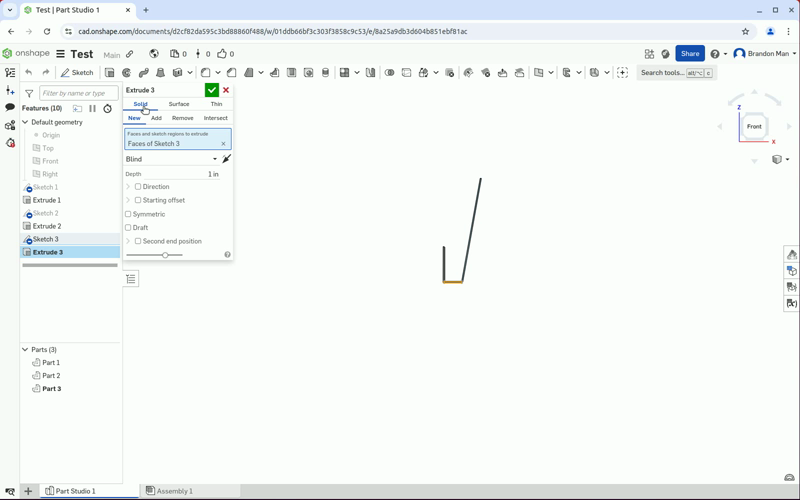
click(143, 106)
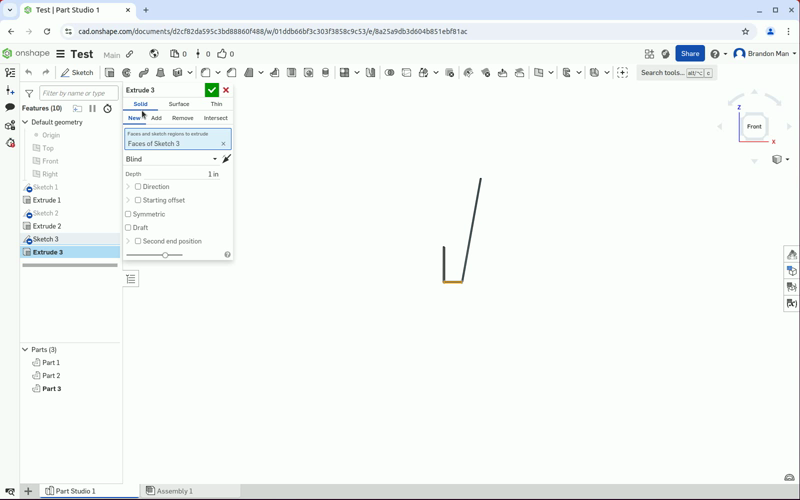
mouse_move(137, 120)
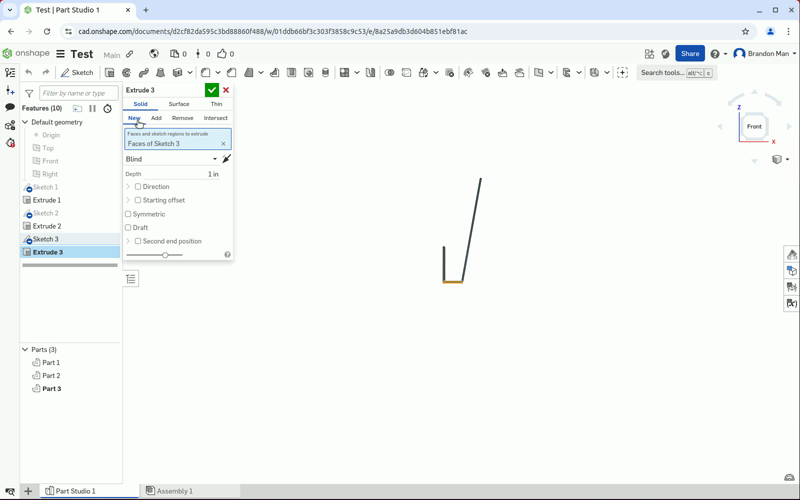
click(137, 120)
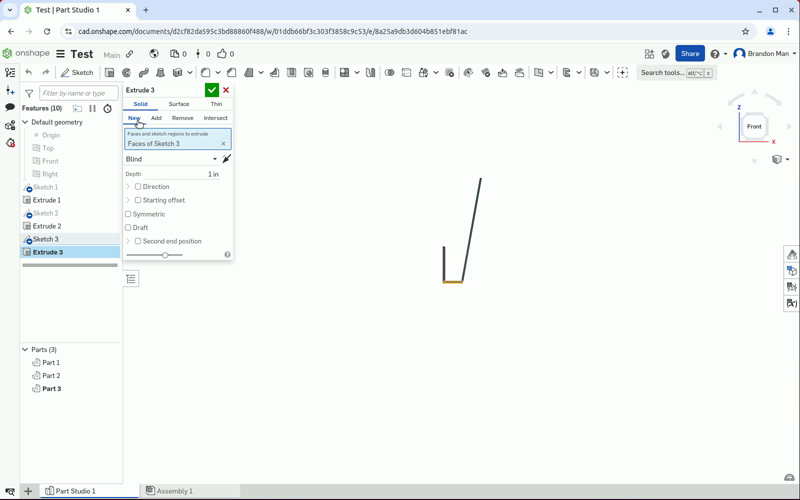
key(tab, 4)
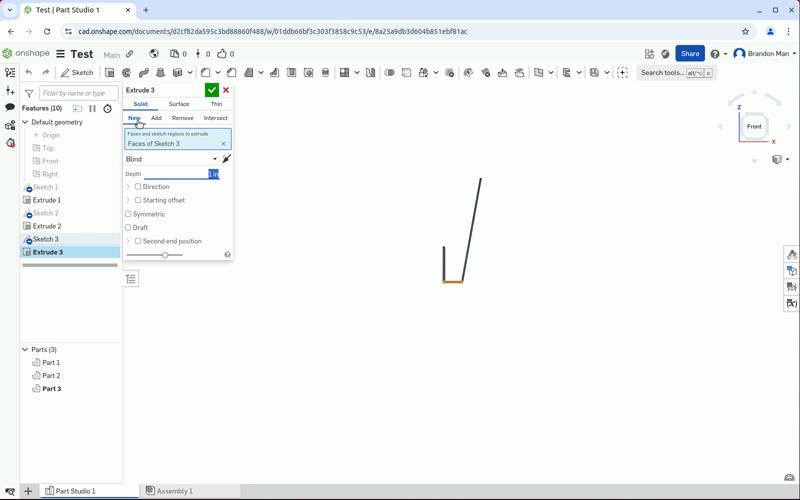
text(23.108)
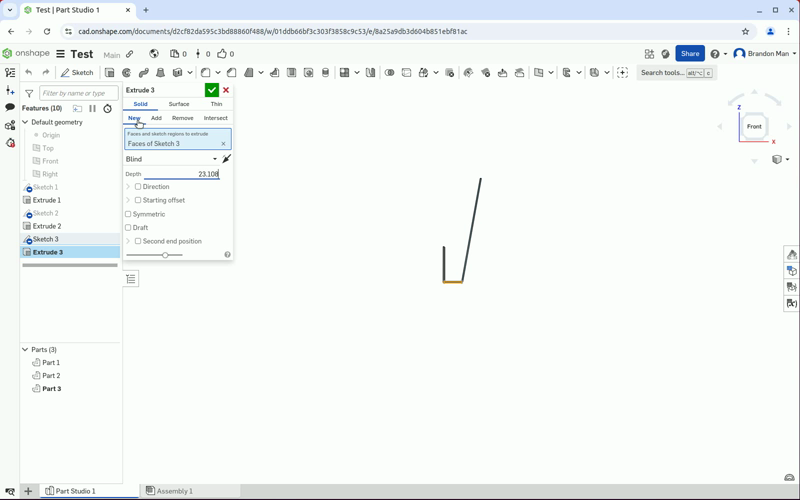
key(enter)
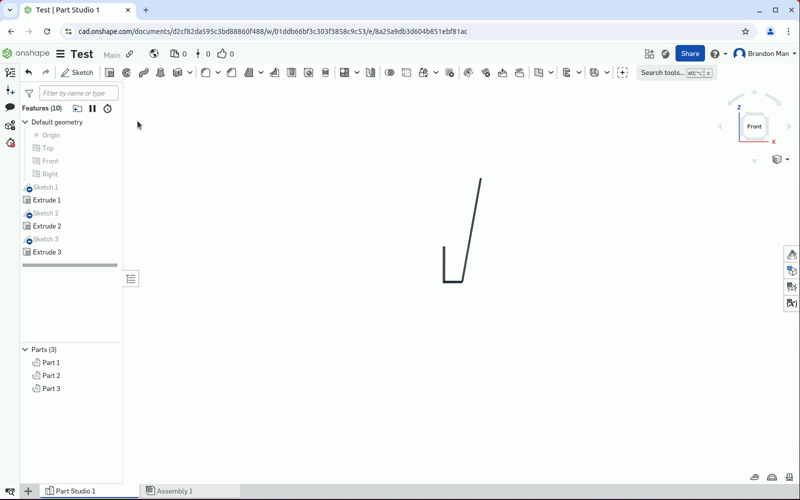
key(shift+h)
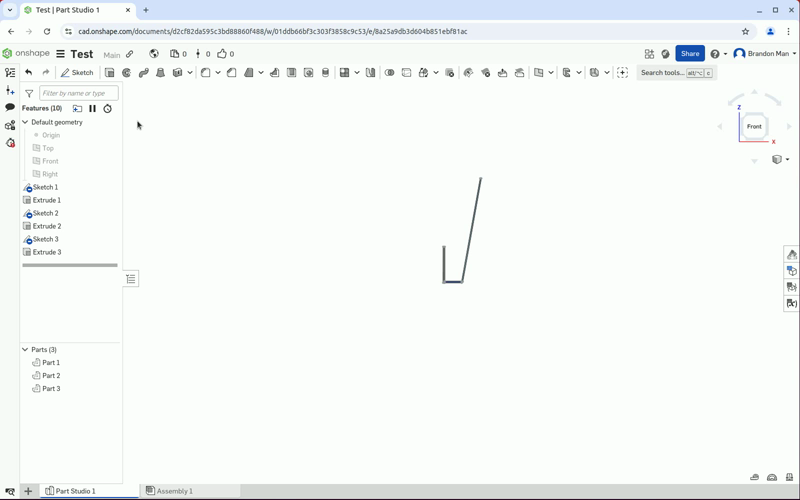
key(shift+h)
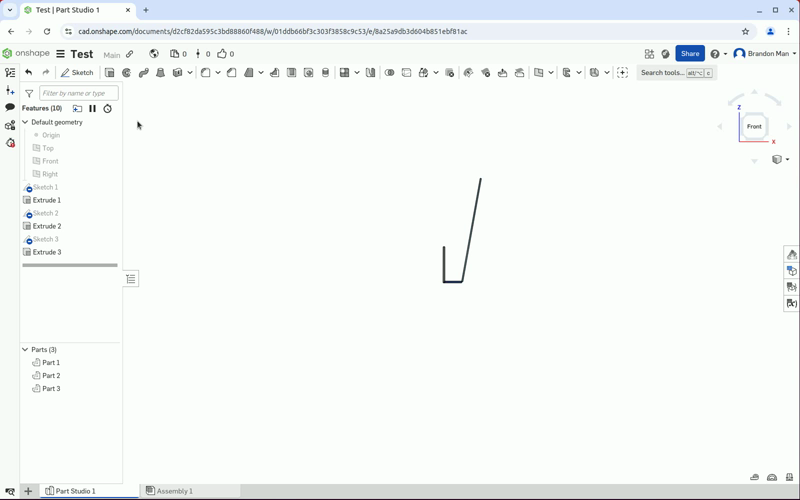
mouse_move(73, 189)
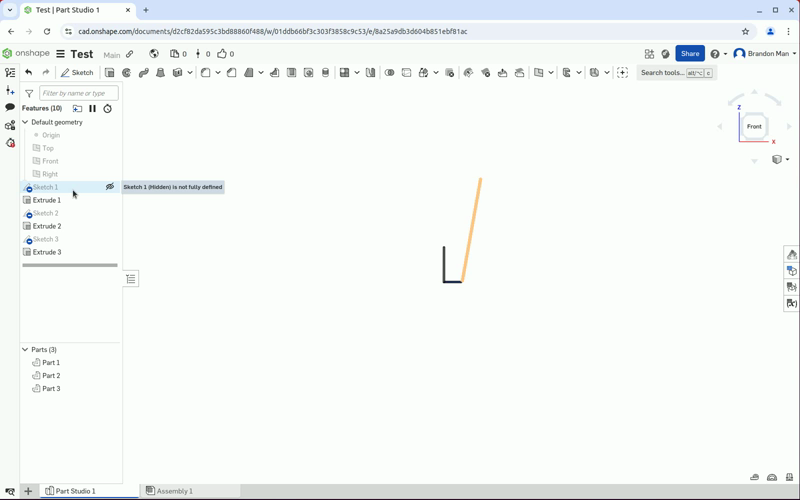
click(73, 189)
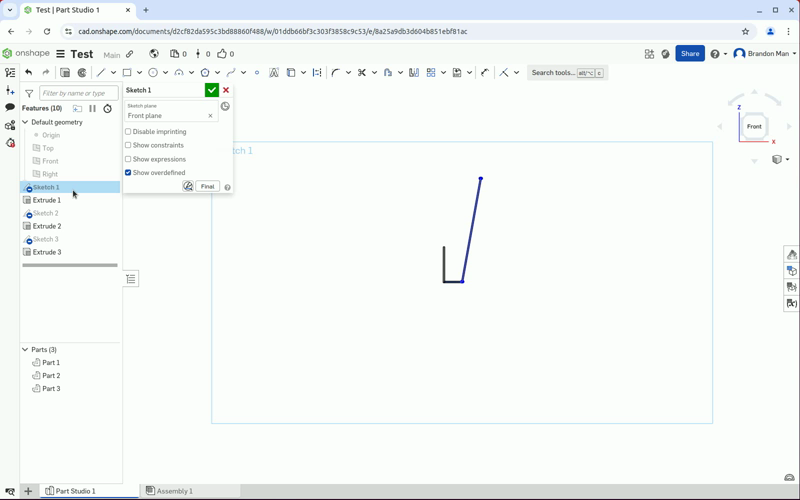
mouse_move(229, 92)
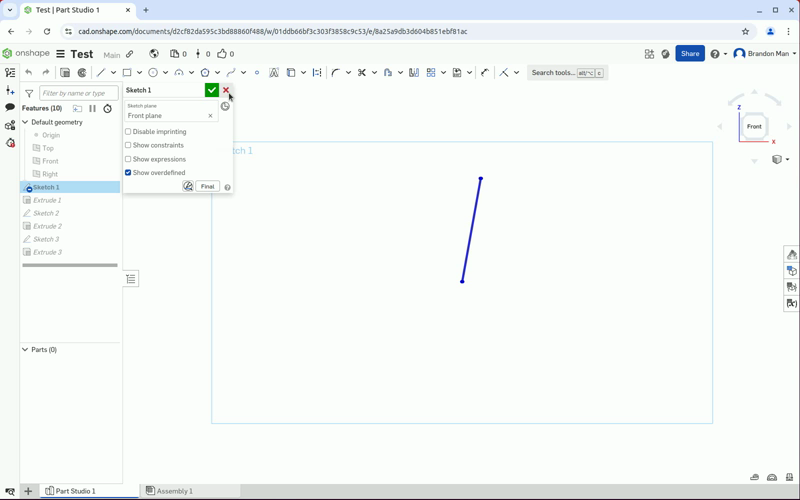
click(229, 92)
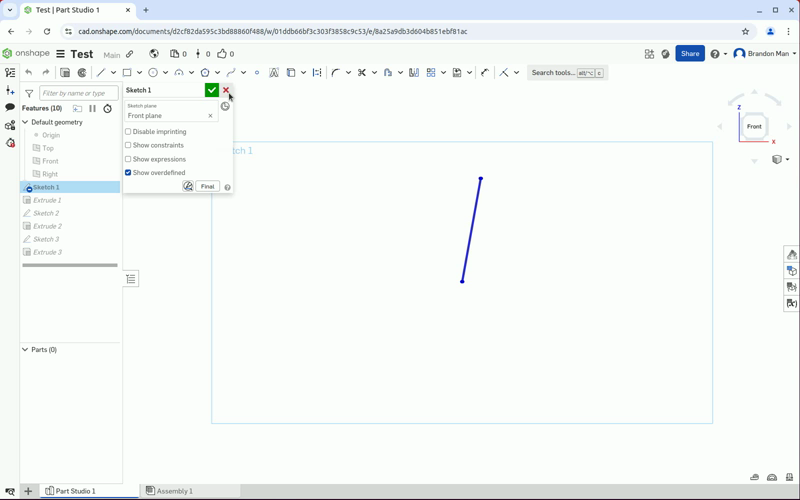
key(shift+s)
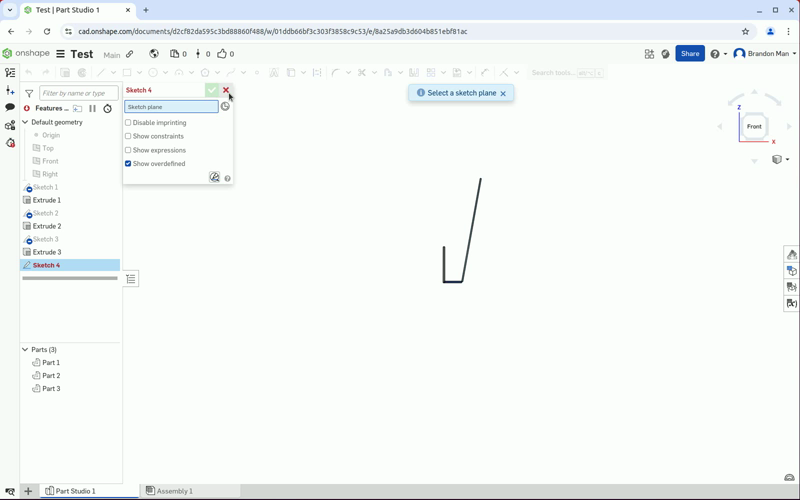
mouse_move(73, 163)
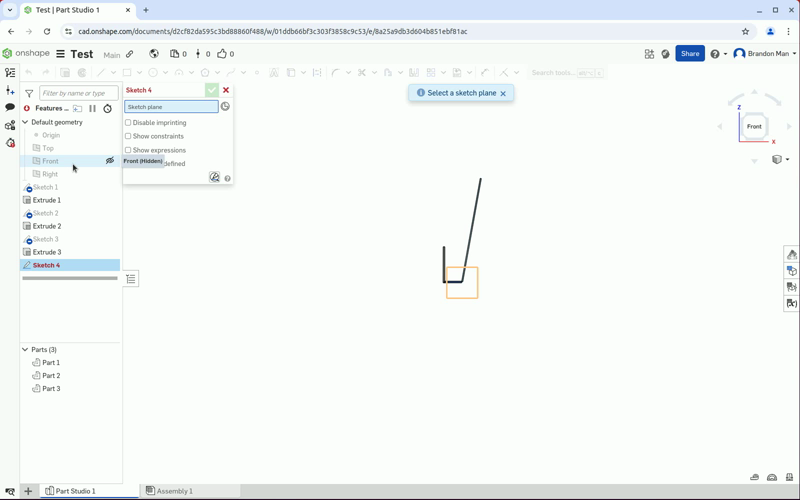
click(73, 163)
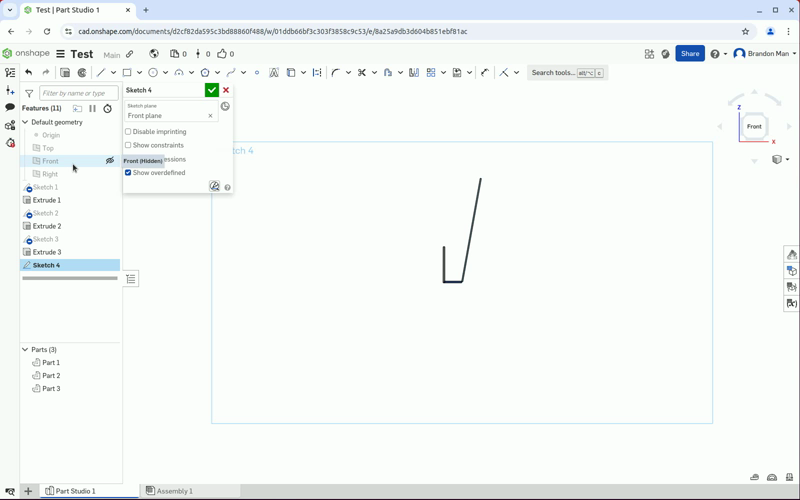
mouse_move(73, 352)
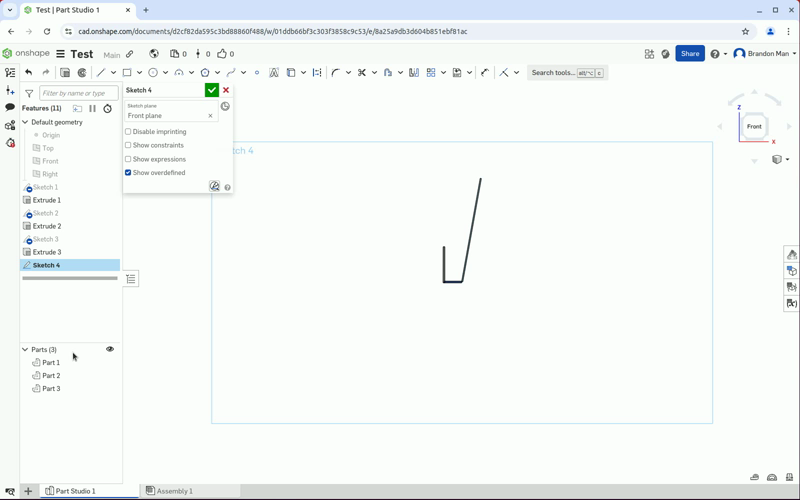
key(y)
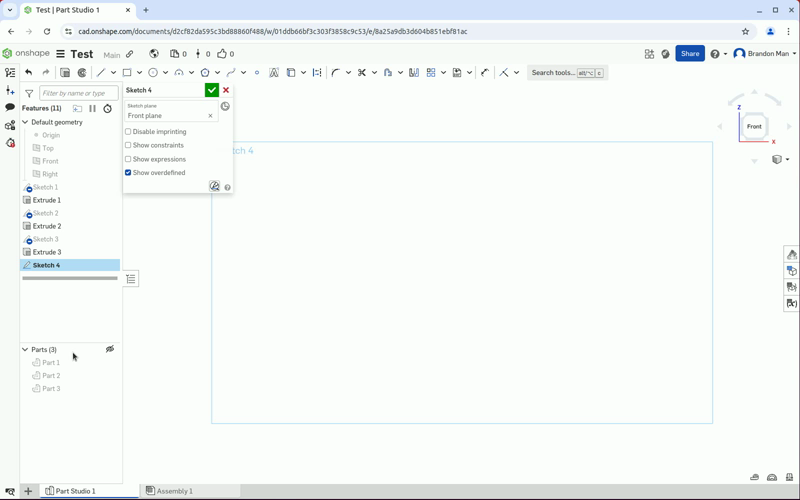
key(l)
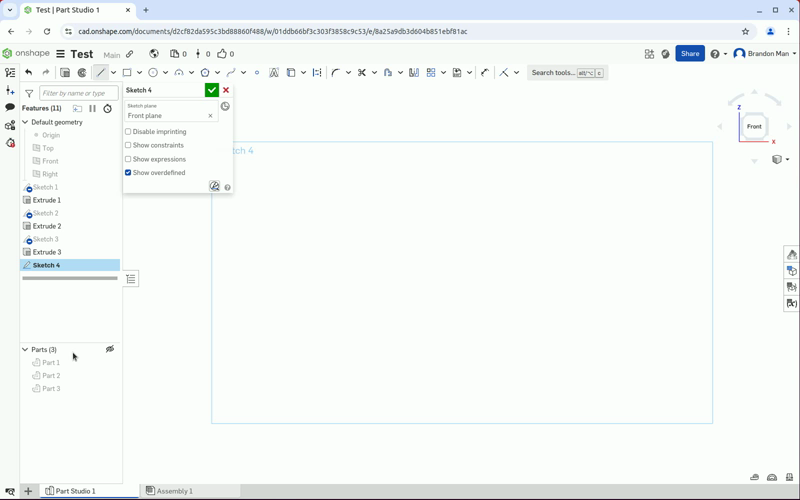
key_down(shift)
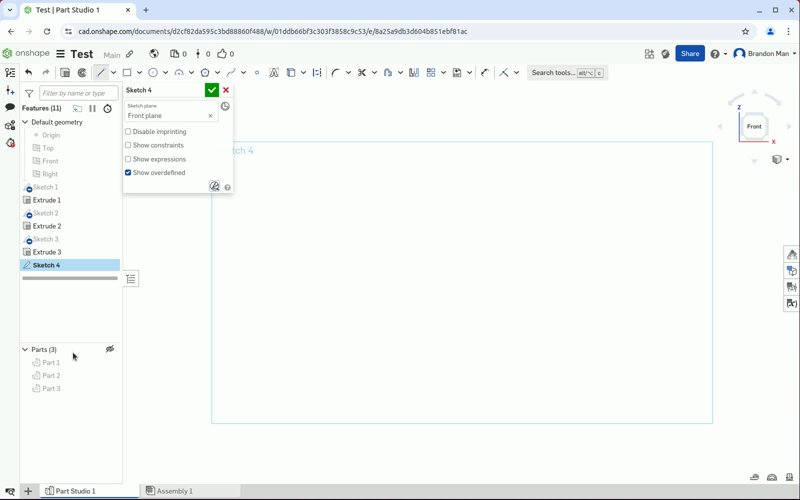
mouse_move(460, 282)
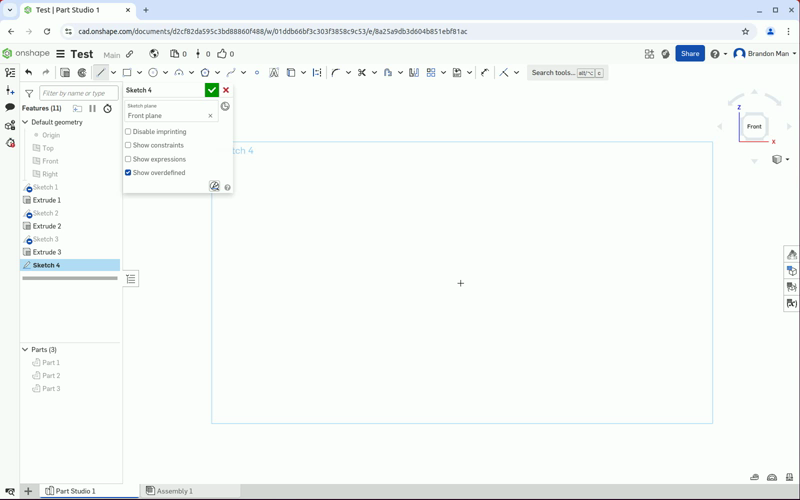
click(460, 282)
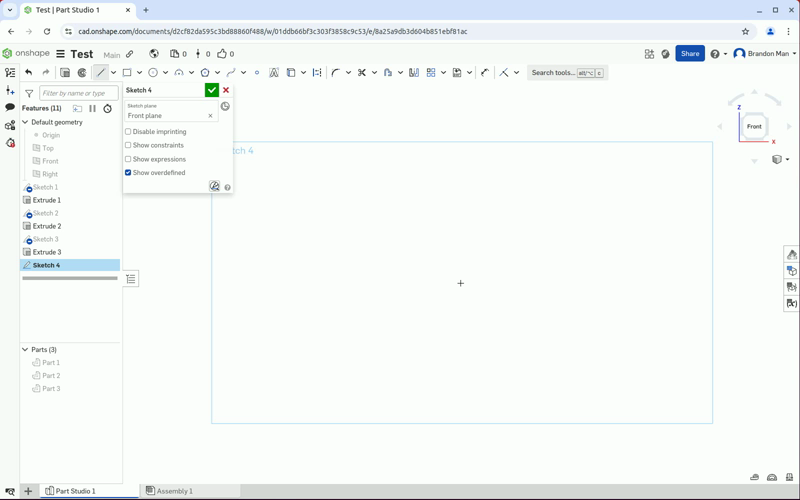
key_up(shift)
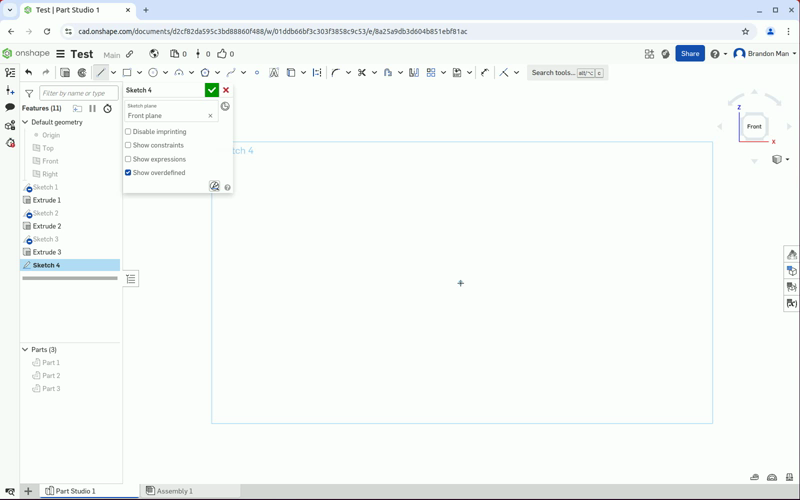
key_down(shift)
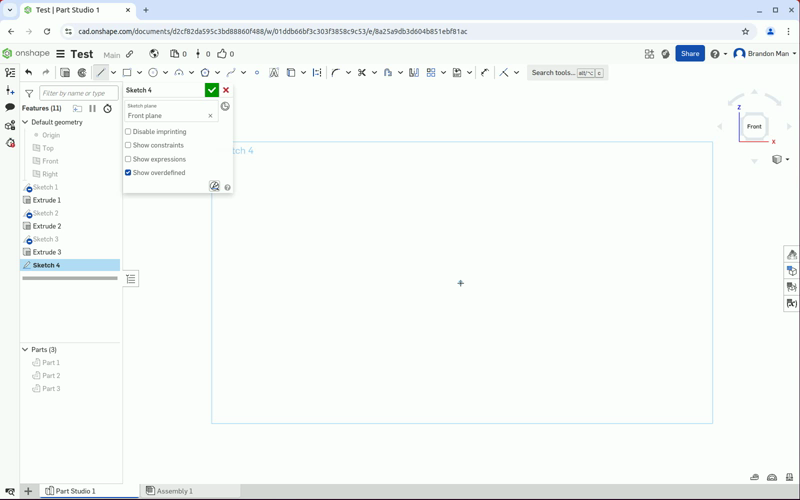
mouse_move(490, 282)
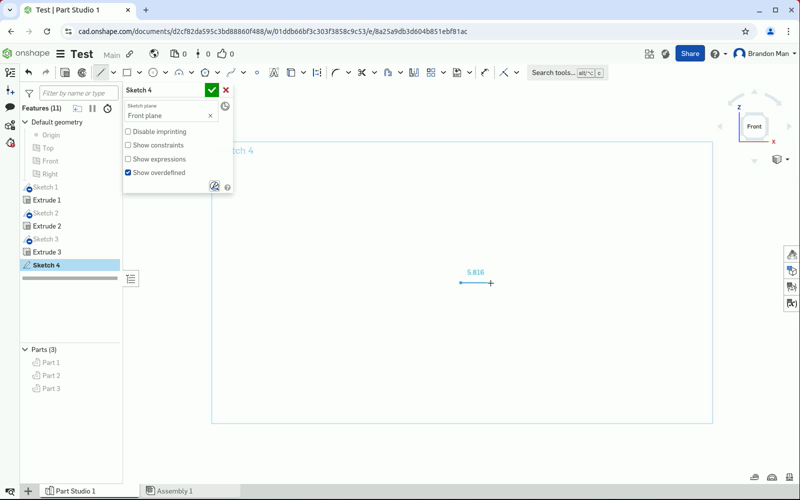
mouse_move(462, 282)
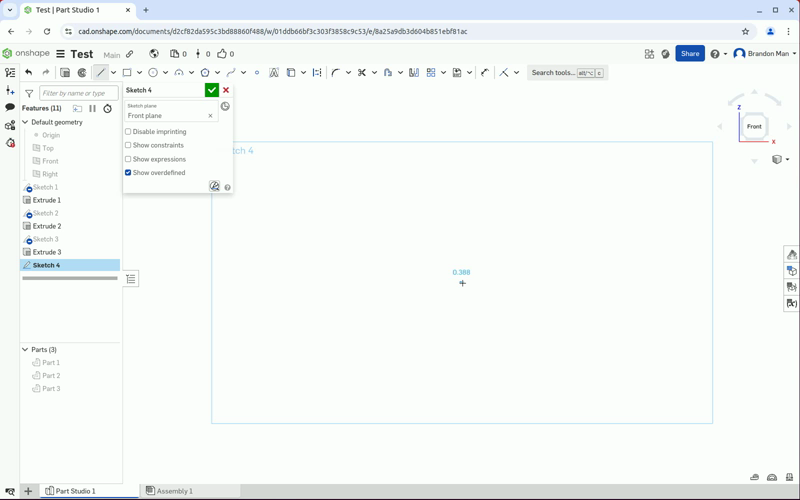
scroll(6)
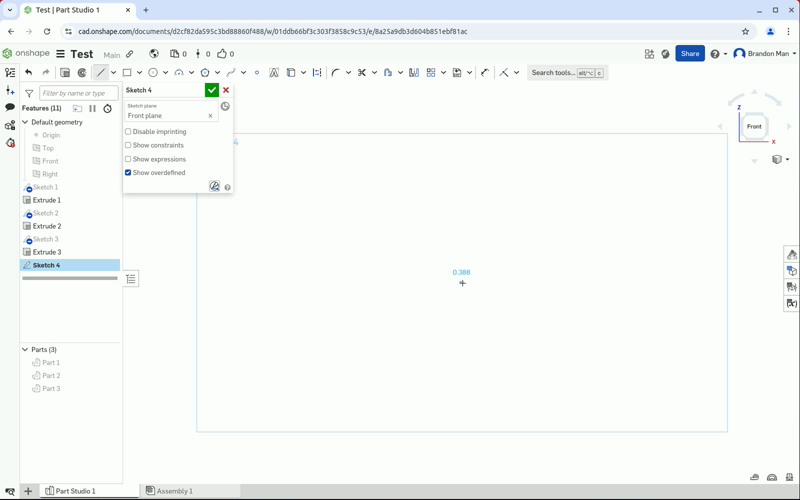
scroll(6)
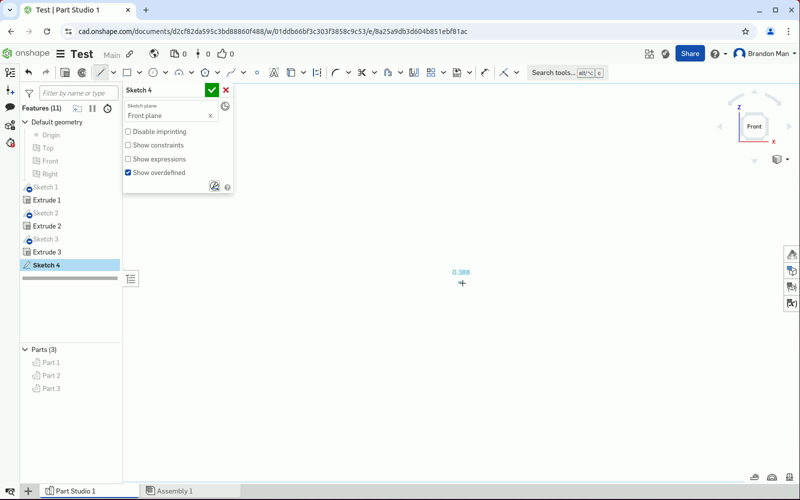
scroll(6)
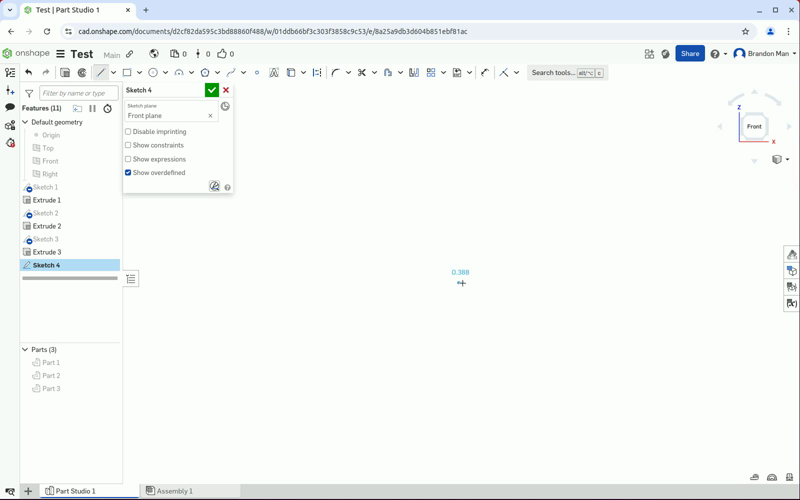
scroll(6)
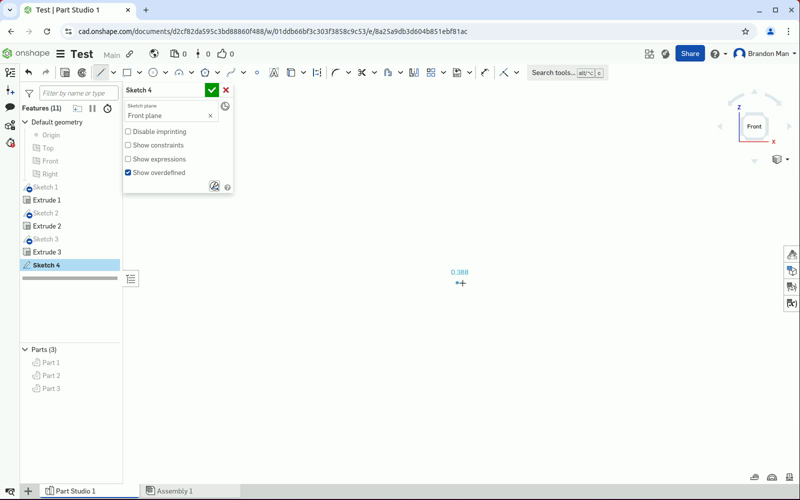
scroll(6)
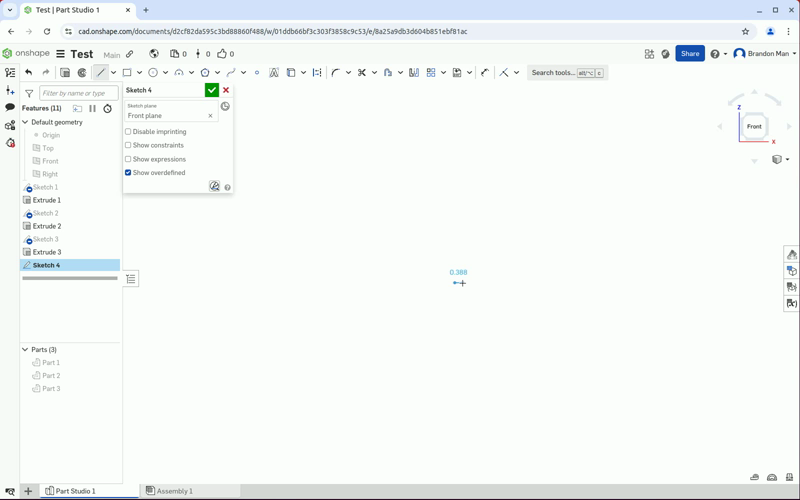
scroll(6)
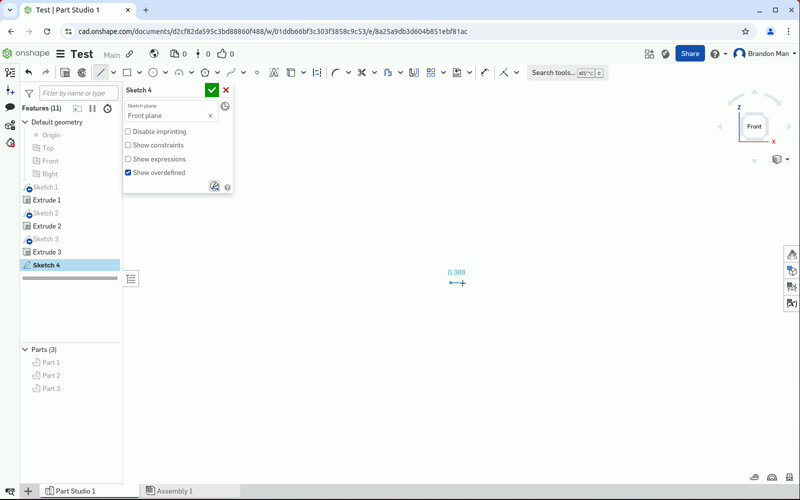
scroll(6)
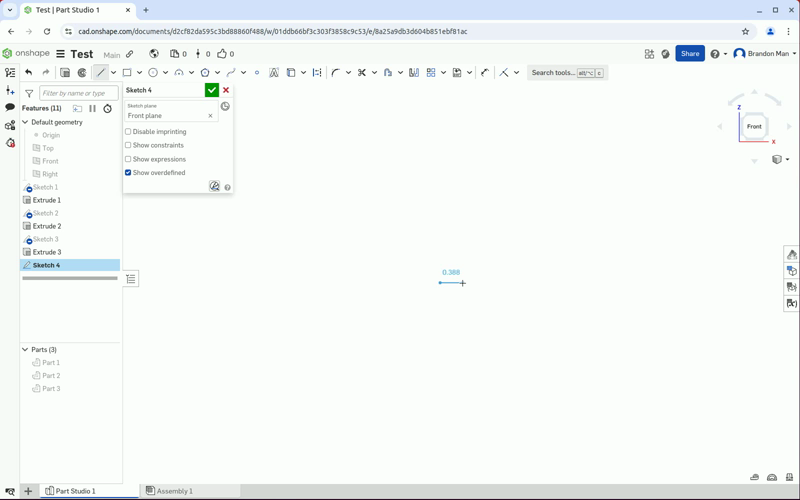
click(462, 282)
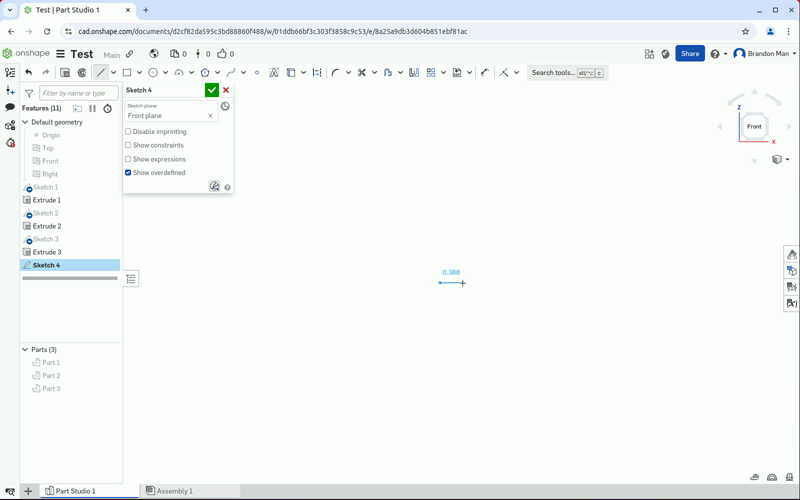
scroll(-6)
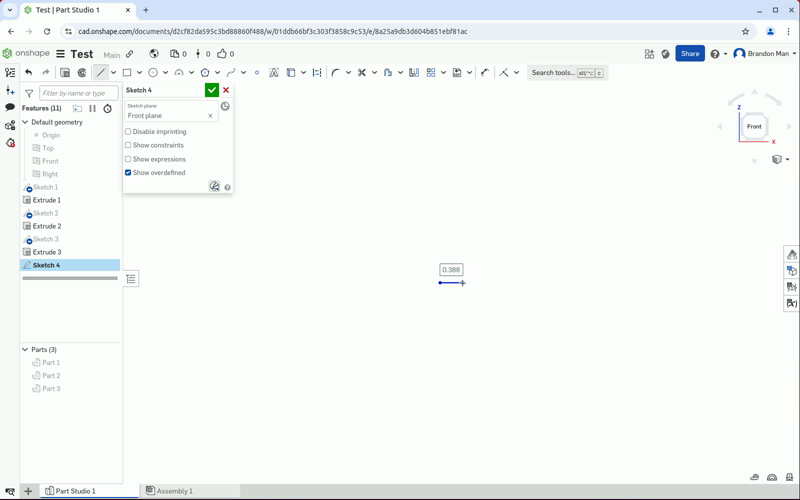
scroll(-6)
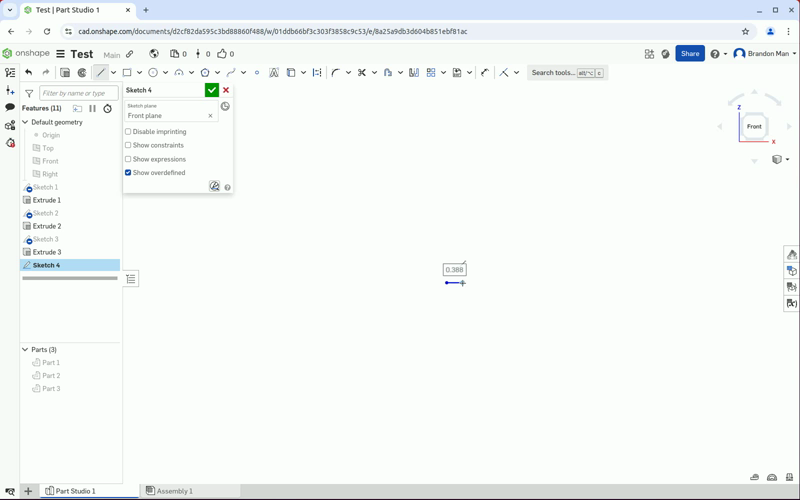
scroll(-6)
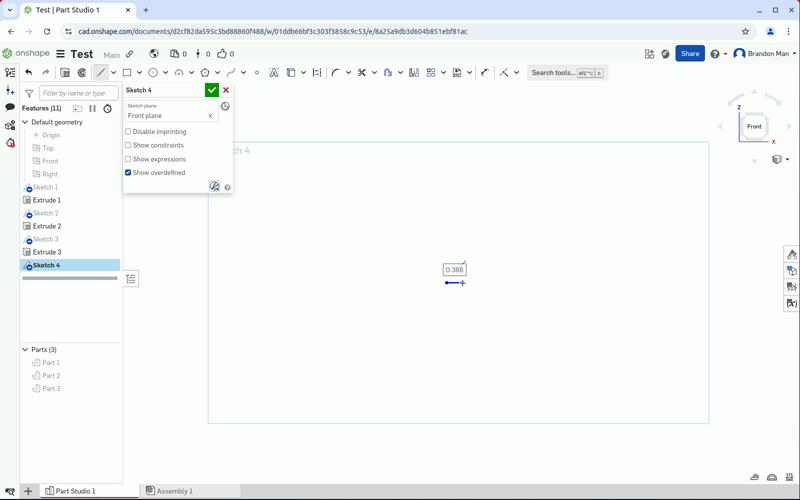
scroll(-6)
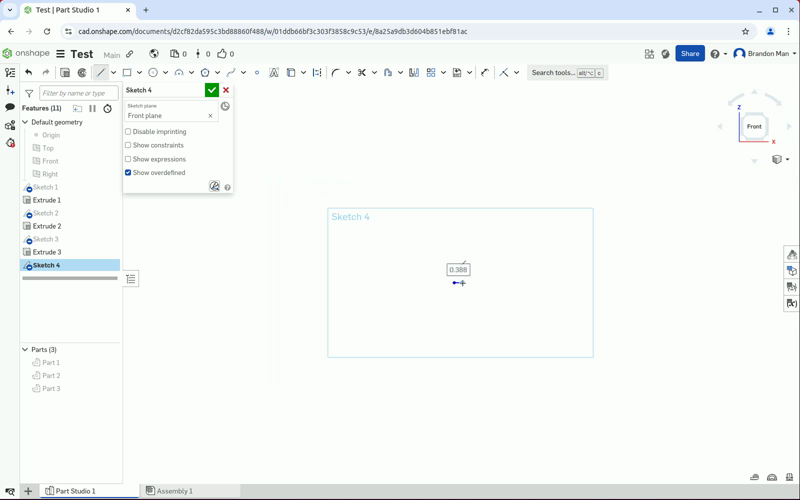
scroll(-6)
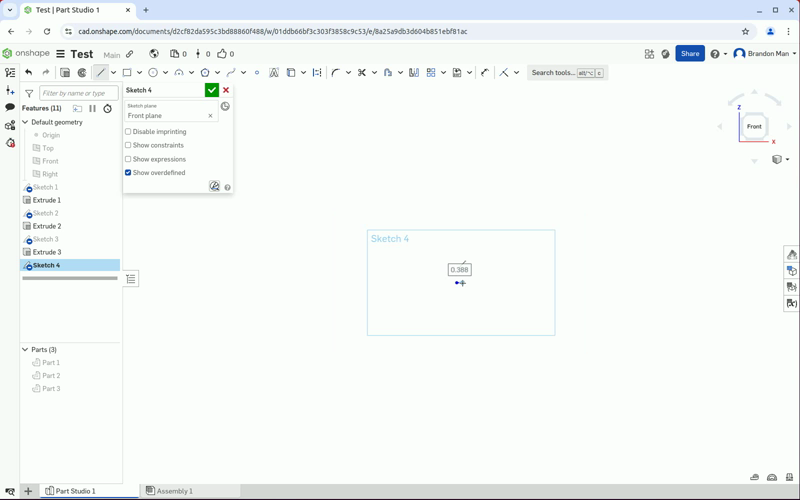
scroll(-6)
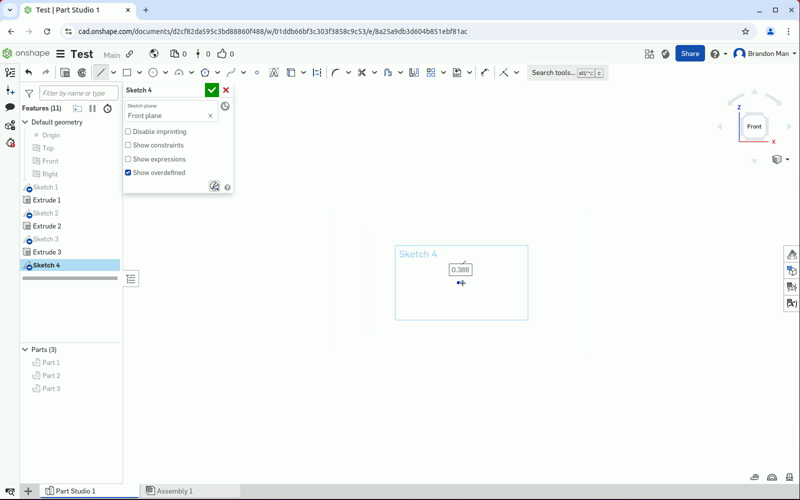
scroll(-6)
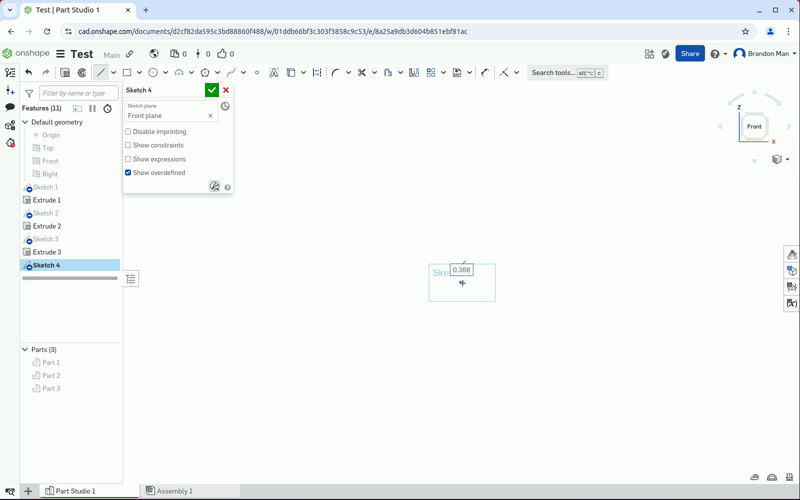
key_up(shift)
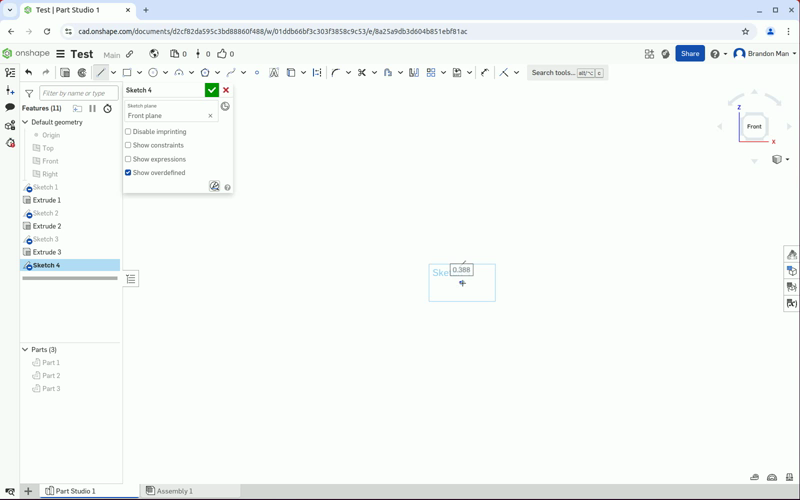
key_down(shift)
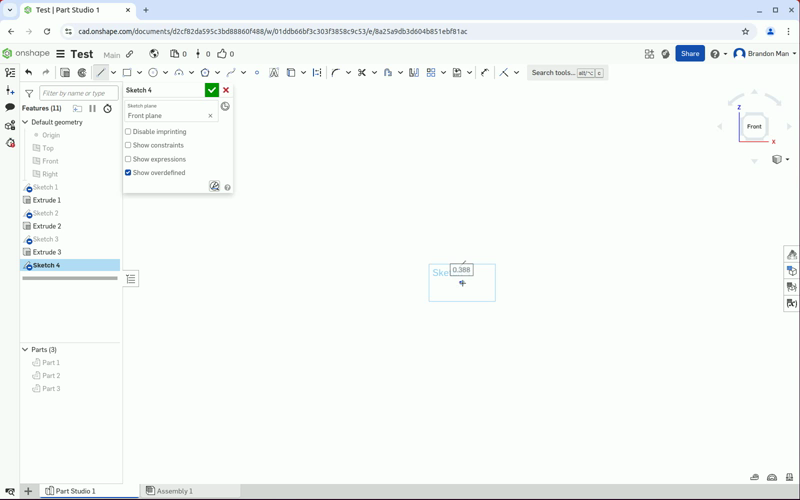
mouse_move(492, 282)
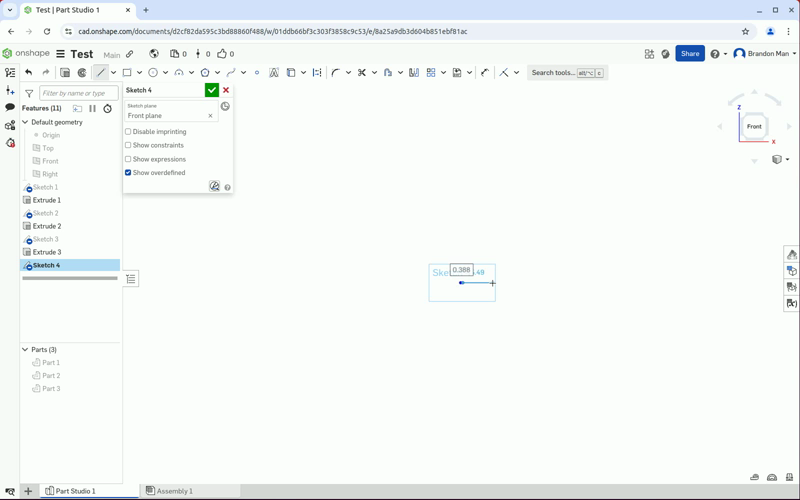
mouse_move(463, 281)
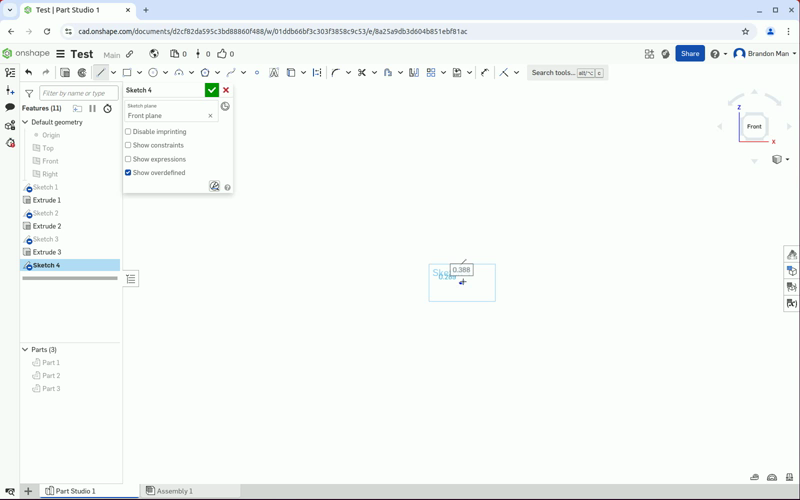
scroll(6)
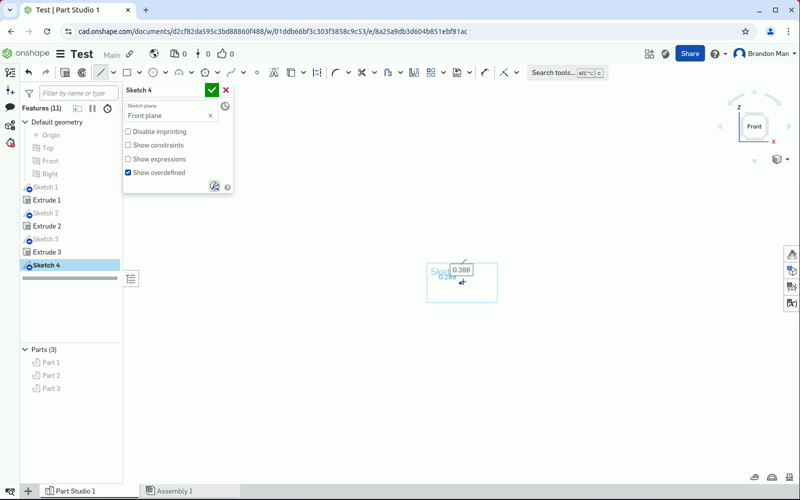
scroll(6)
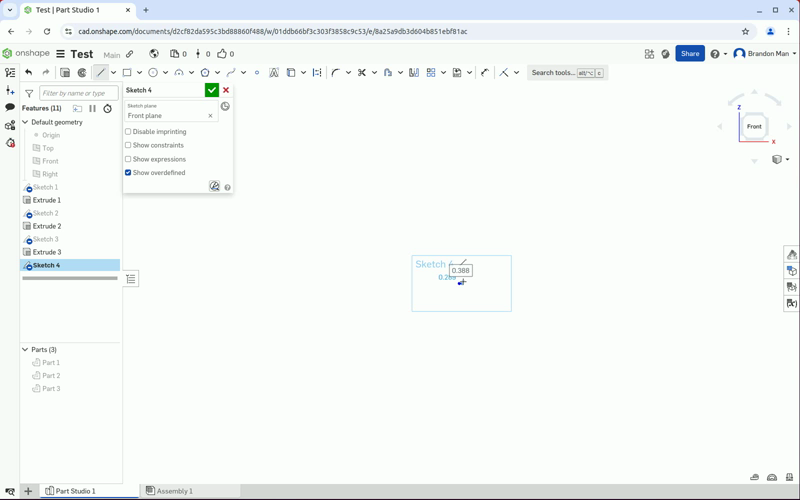
scroll(6)
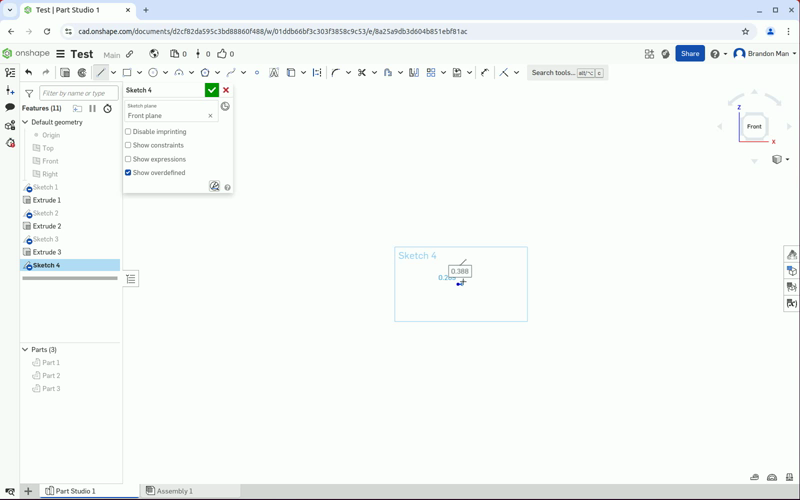
scroll(6)
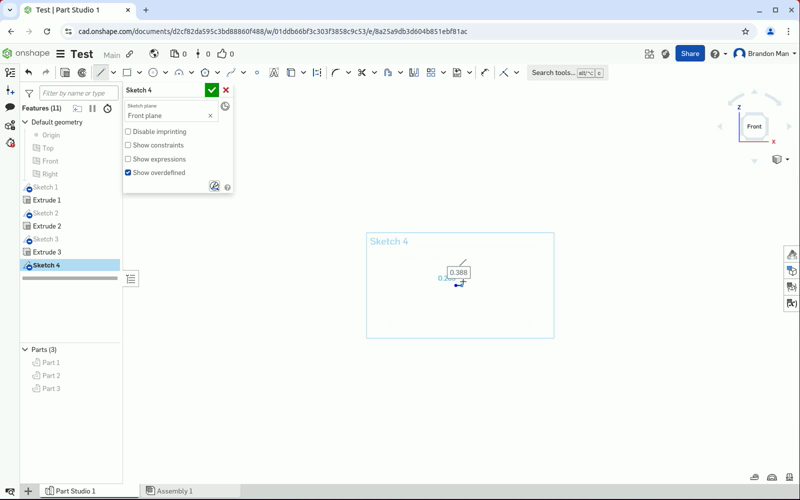
scroll(6)
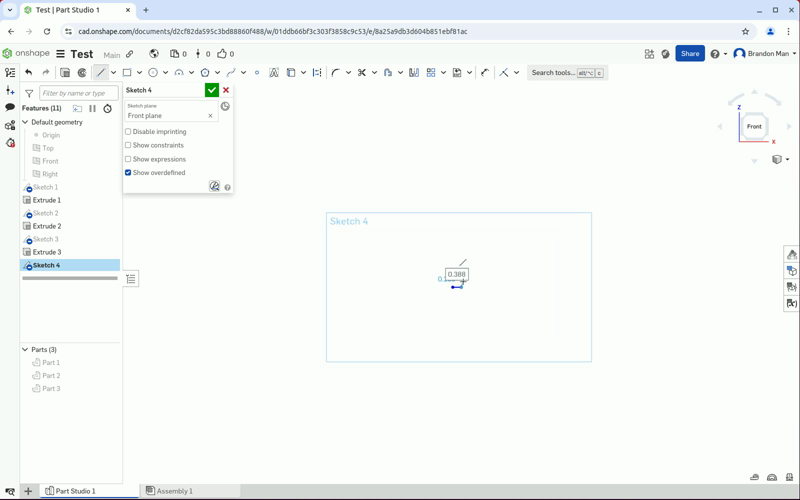
scroll(6)
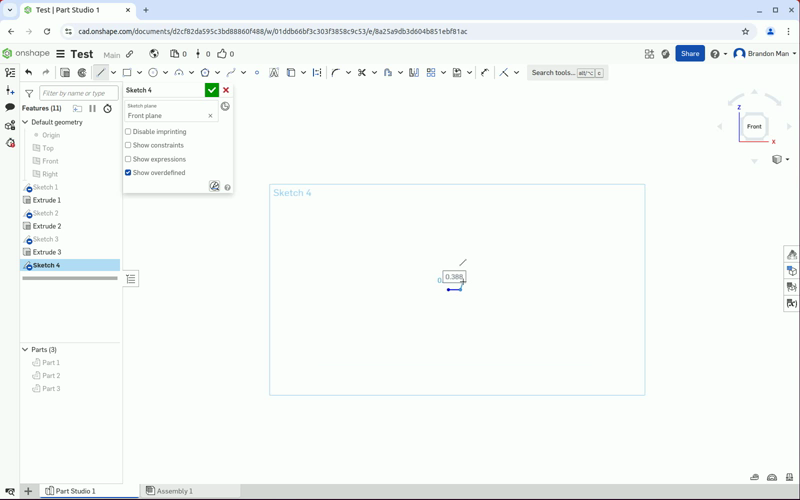
scroll(6)
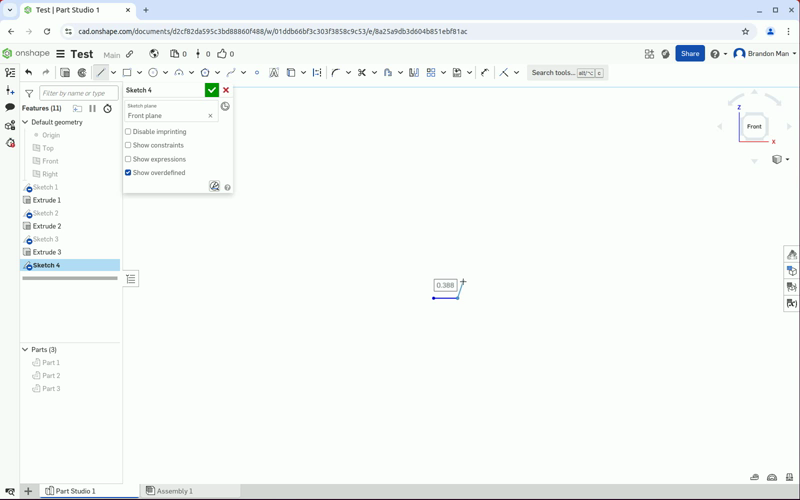
click(463, 281)
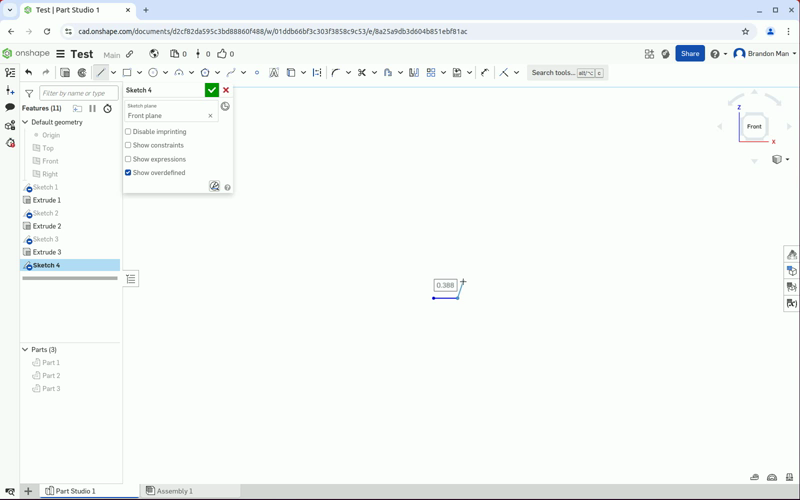
scroll(-6)
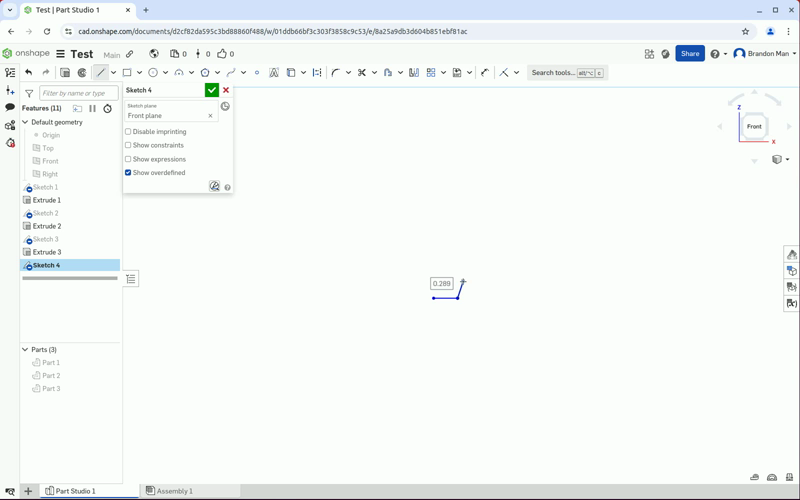
scroll(-6)
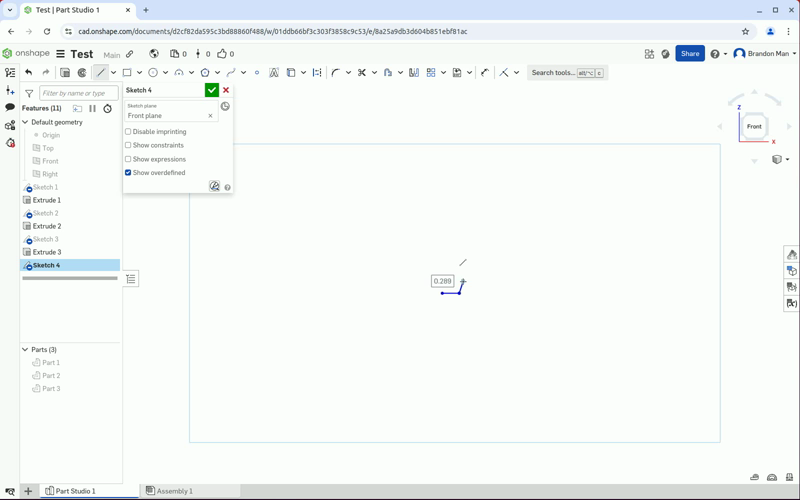
scroll(-6)
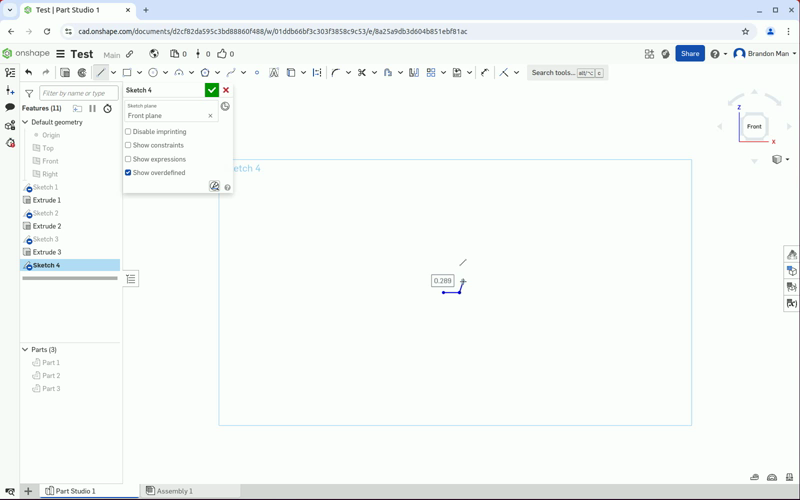
scroll(-6)
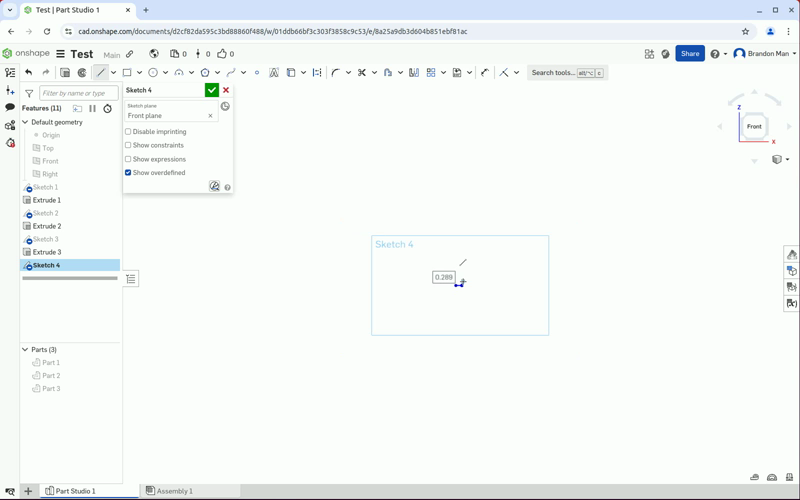
scroll(-6)
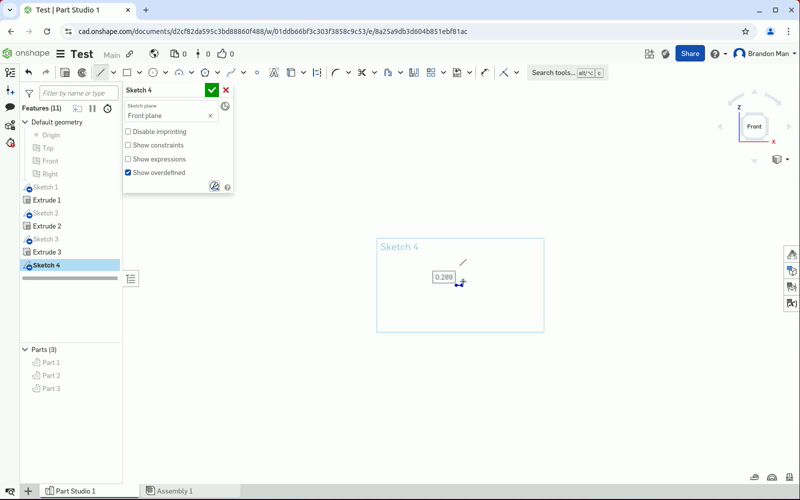
scroll(-6)
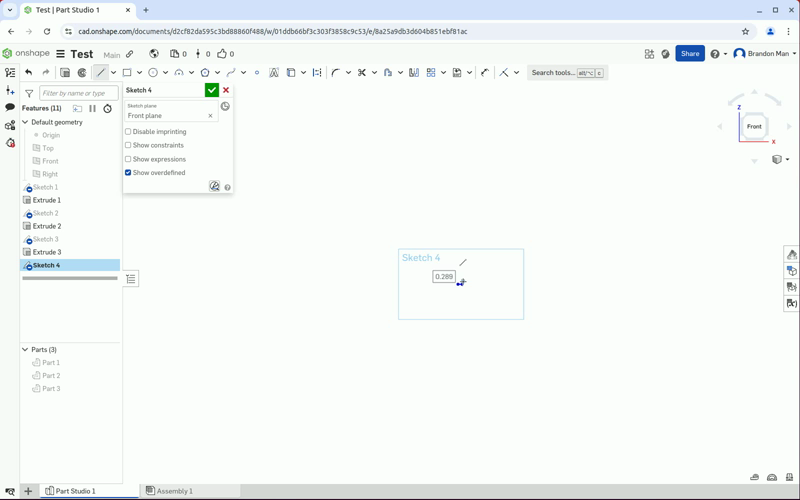
scroll(-6)
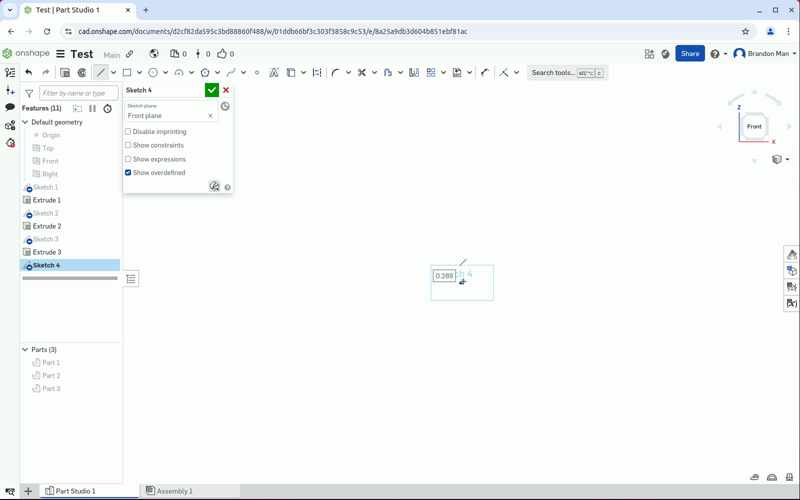
key_up(shift)
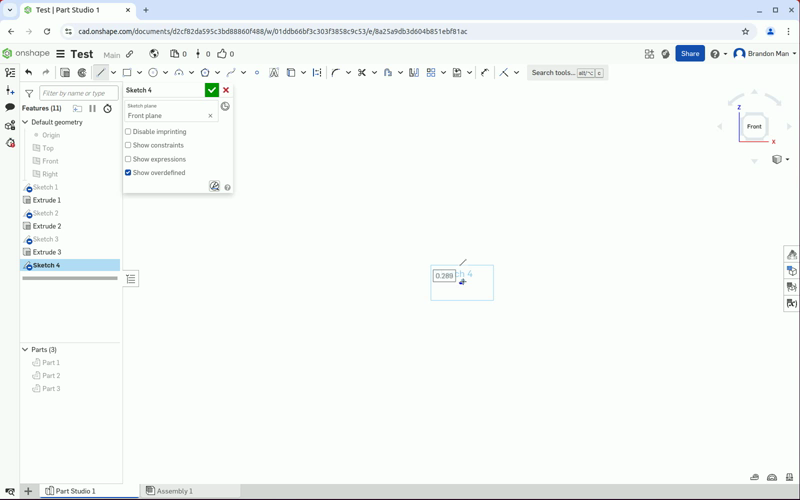
key_down(shift)
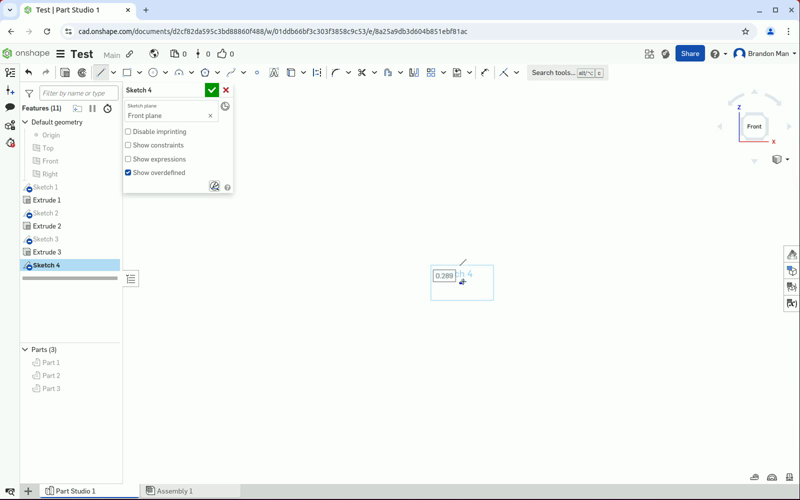
mouse_move(493, 281)
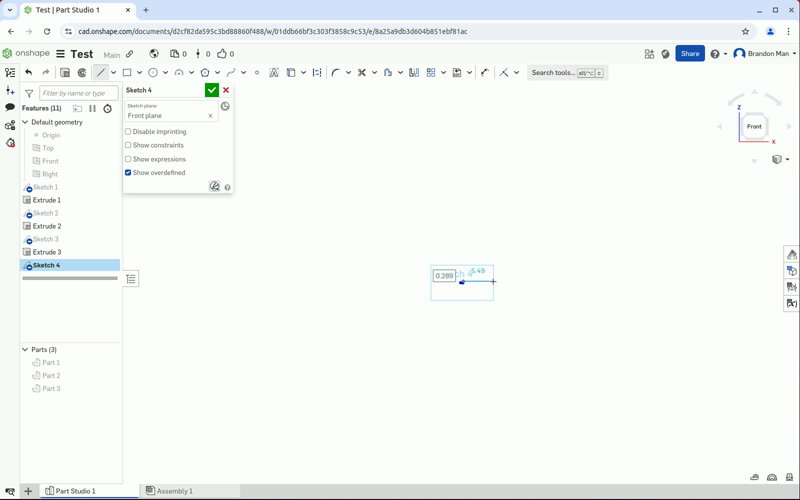
mouse_move(461, 280)
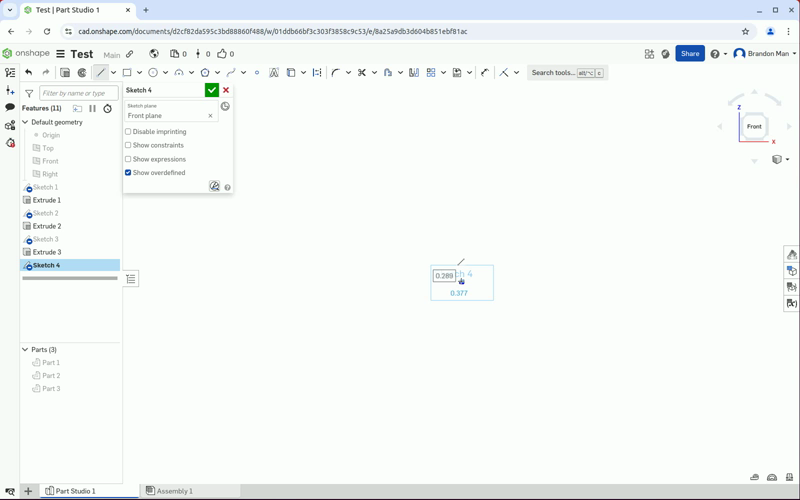
scroll(6)
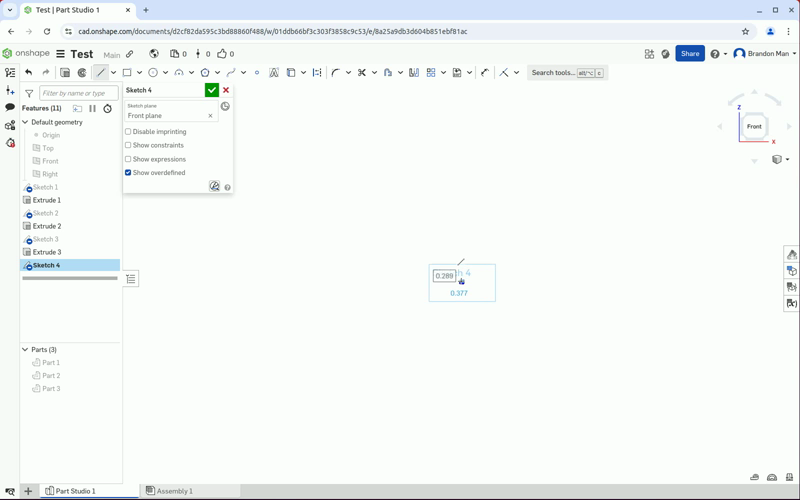
scroll(6)
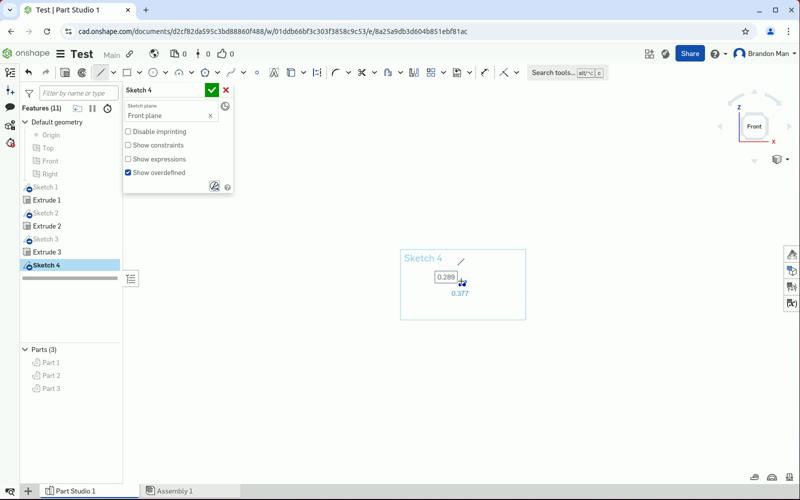
scroll(6)
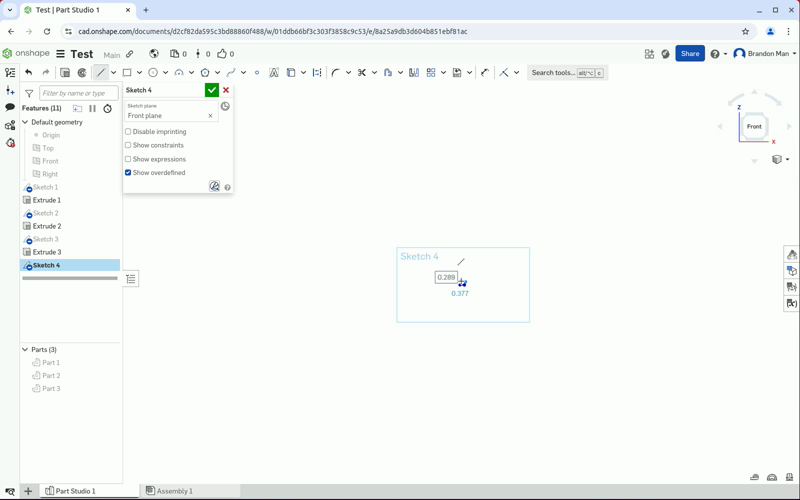
scroll(6)
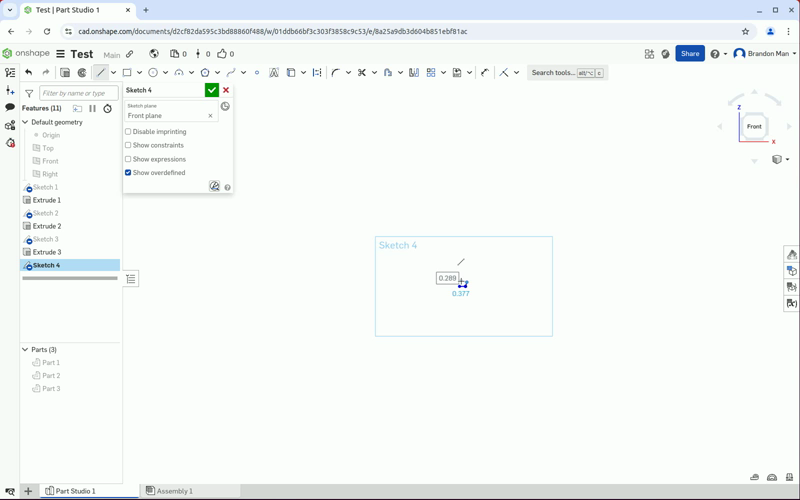
scroll(6)
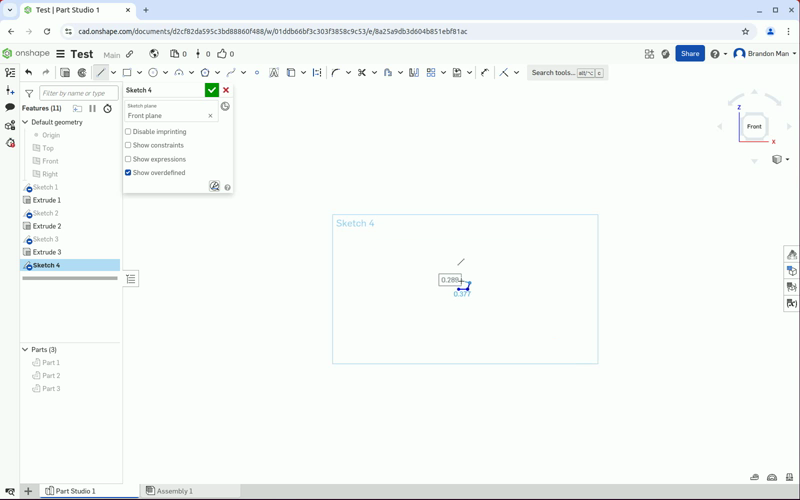
scroll(6)
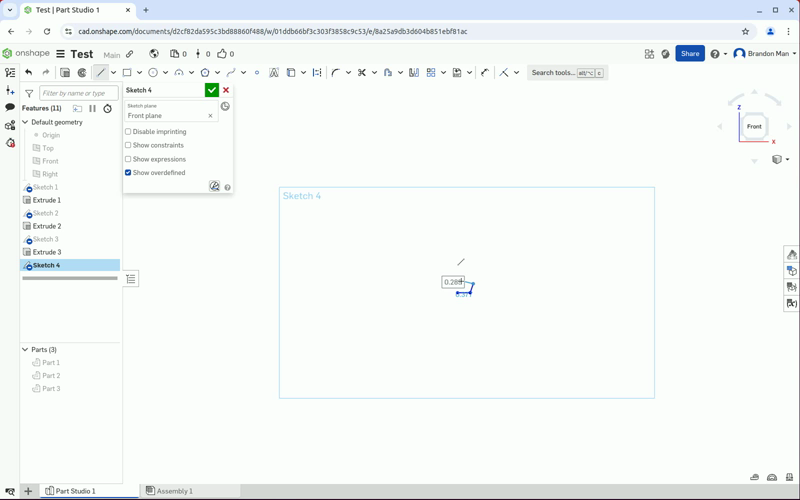
scroll(6)
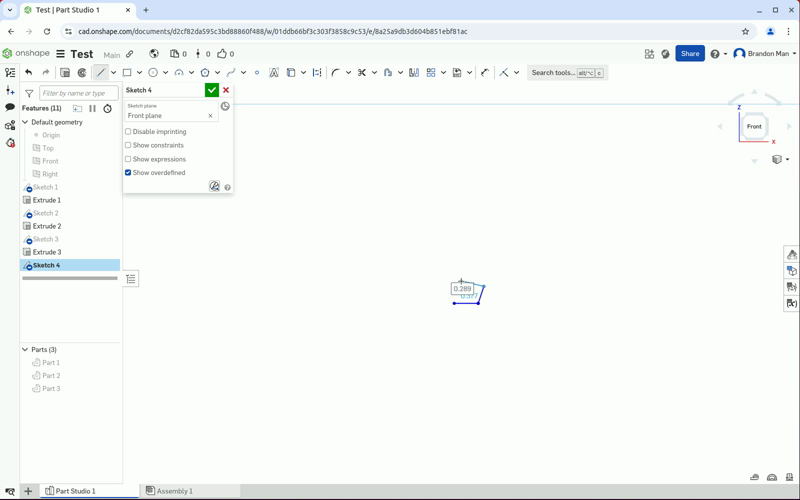
click(461, 280)
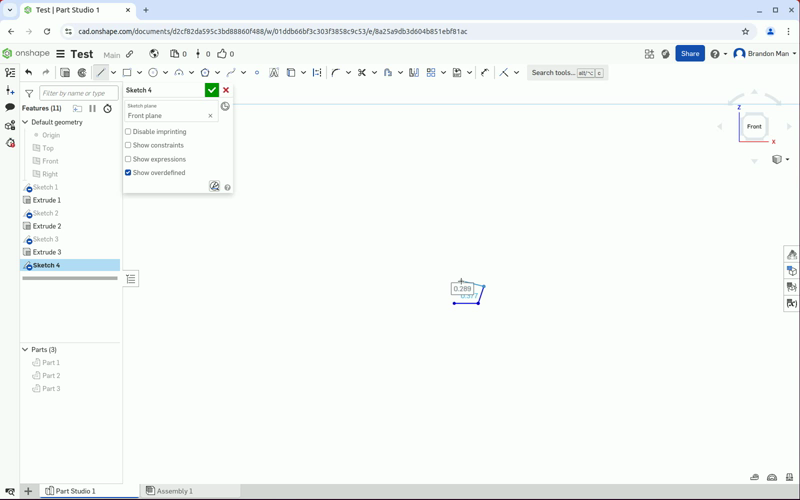
scroll(-6)
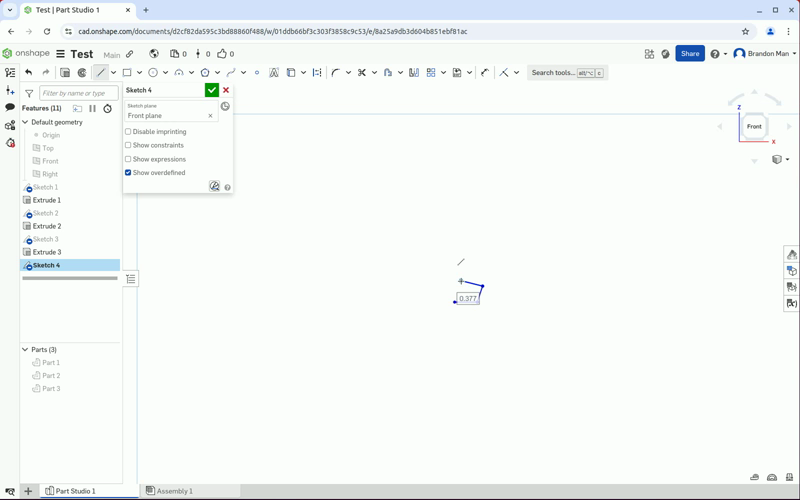
scroll(-6)
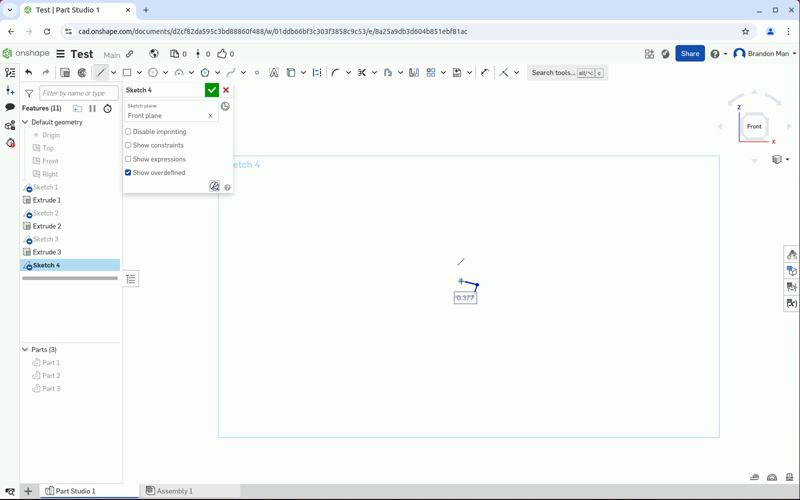
scroll(-6)
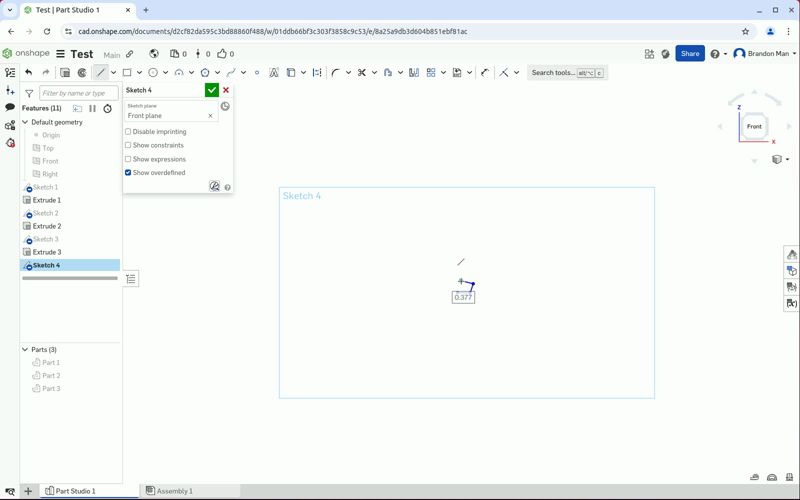
scroll(-6)
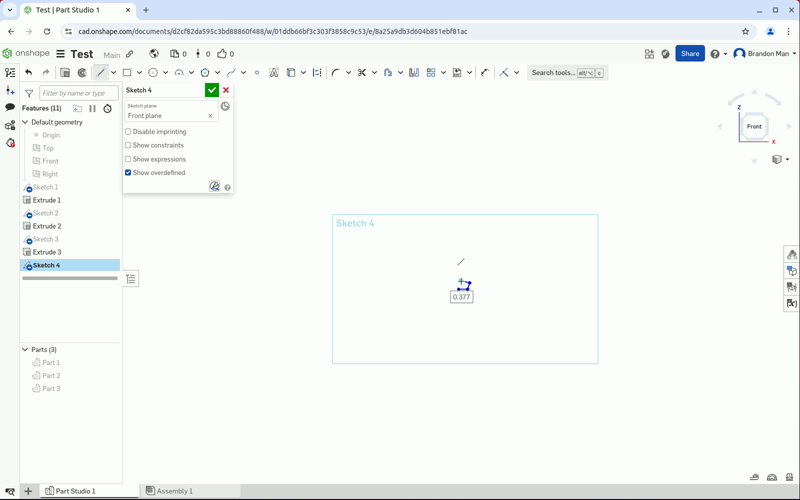
scroll(-6)
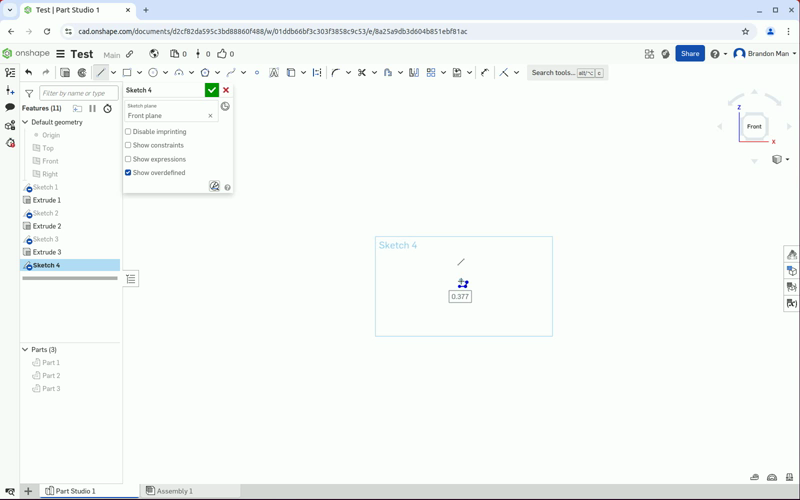
scroll(-6)
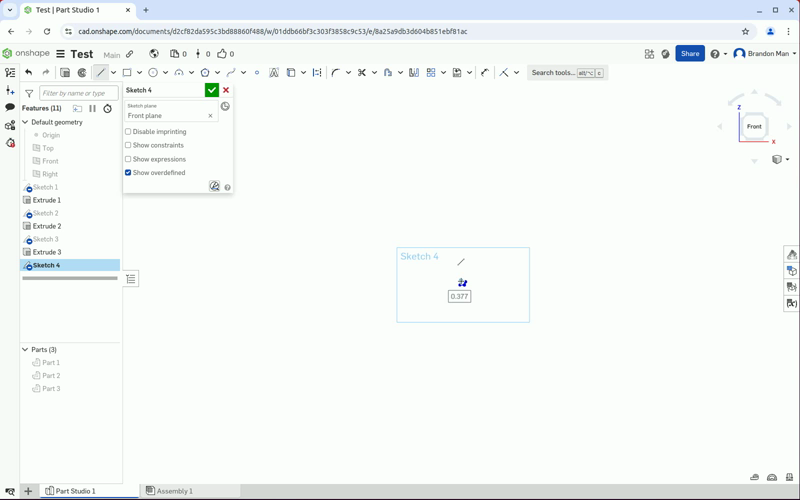
scroll(-6)
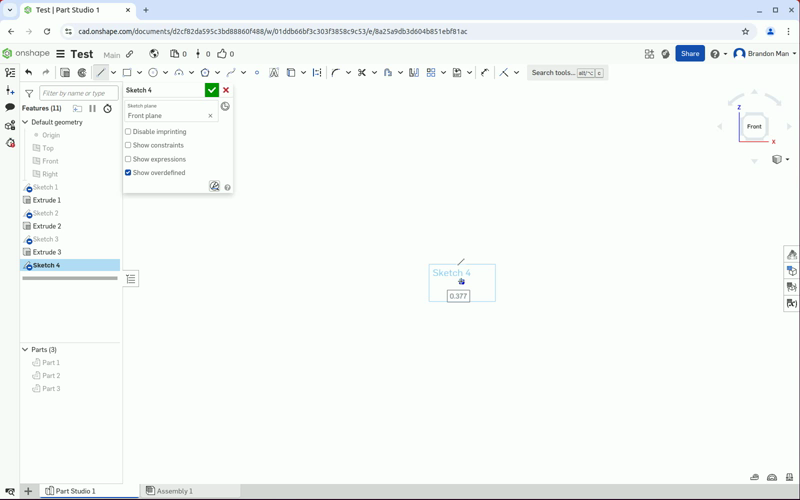
key_up(shift)
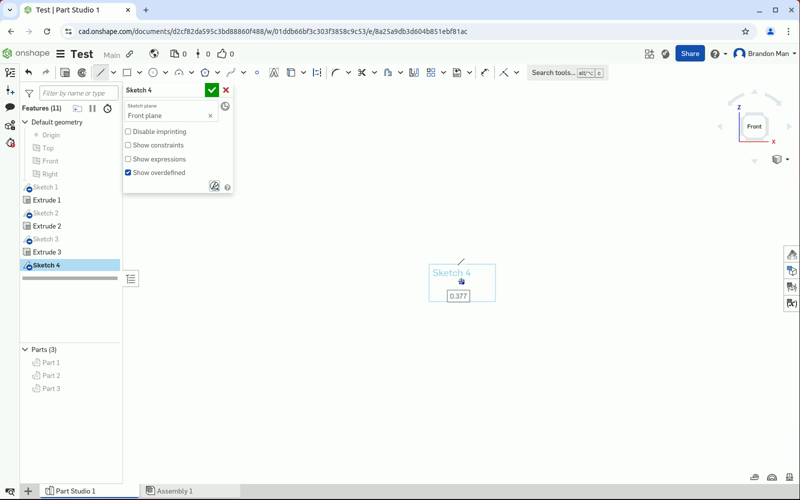
mouse_move(491, 280)
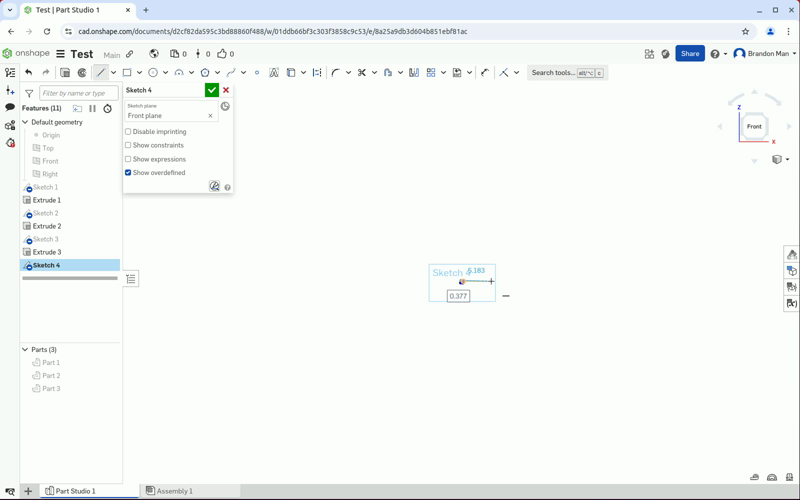
key_down(shift)
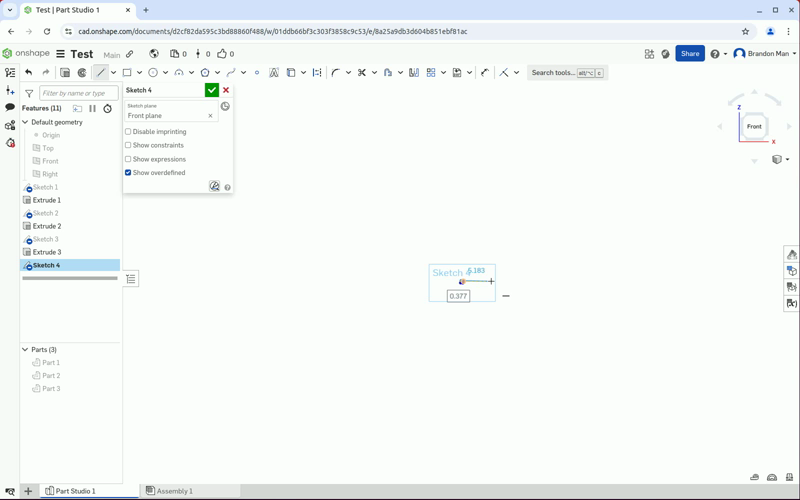
mouse_move(460, 282)
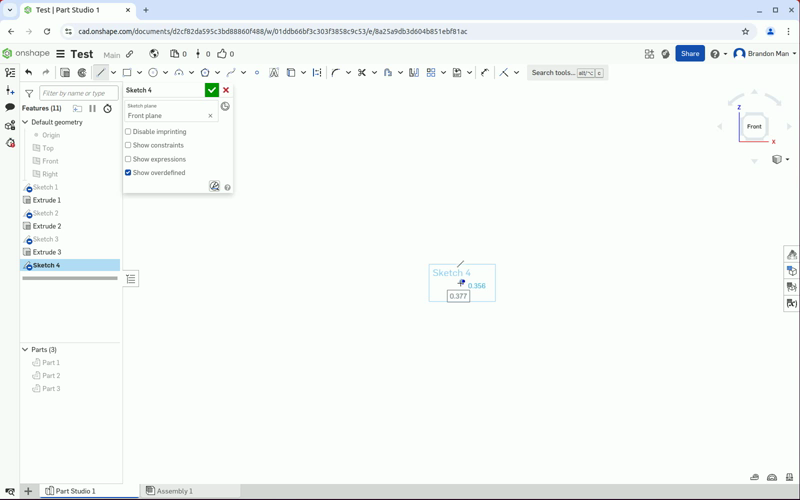
scroll(6)
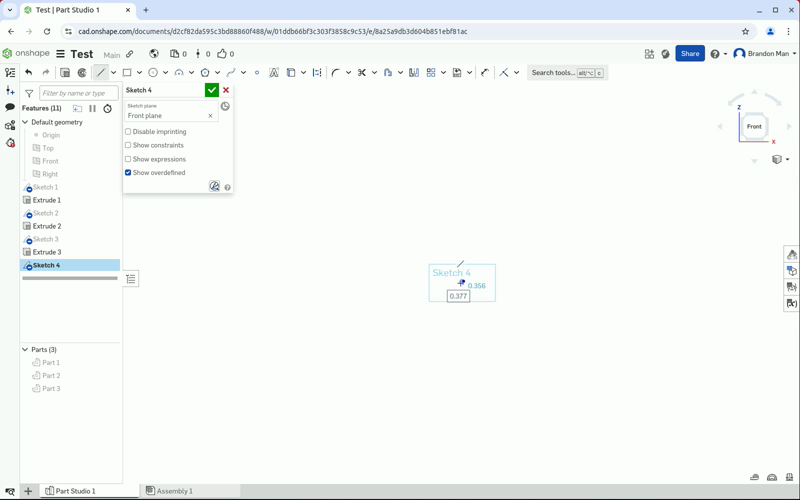
scroll(6)
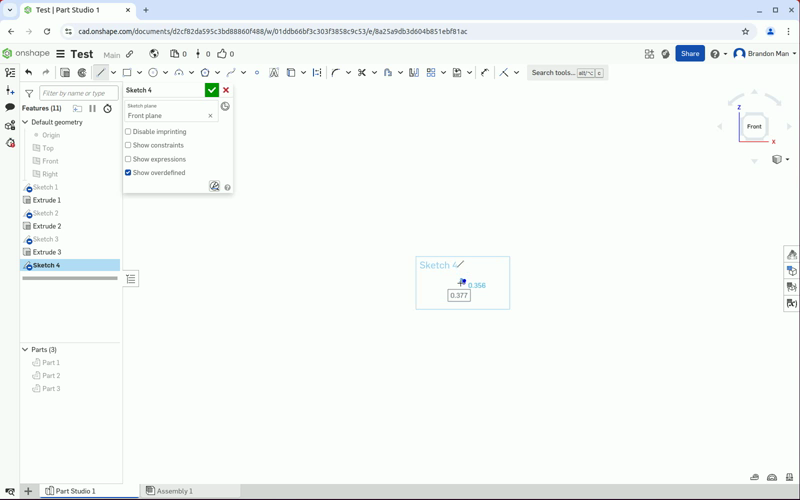
scroll(6)
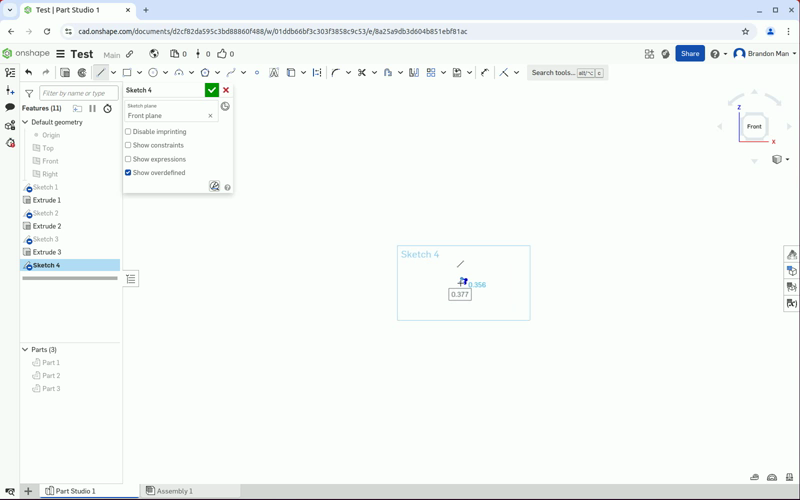
scroll(6)
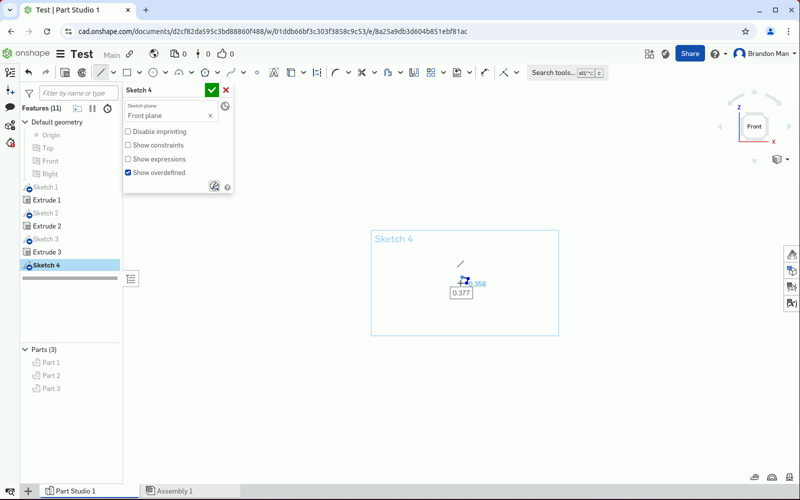
scroll(6)
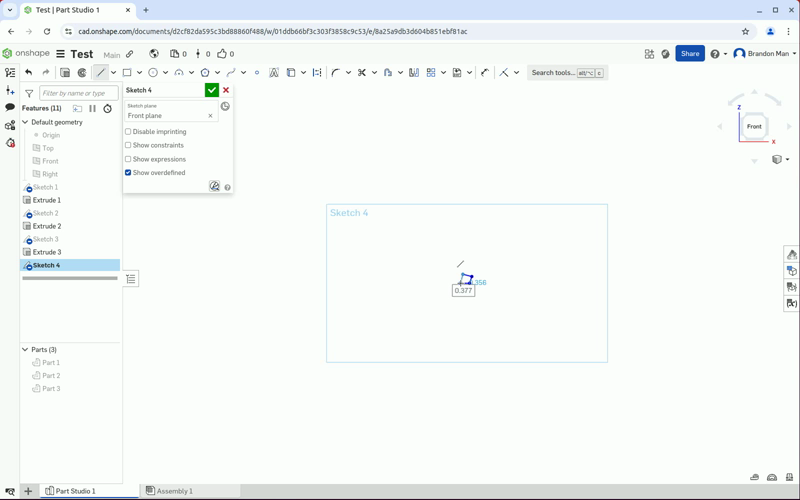
scroll(6)
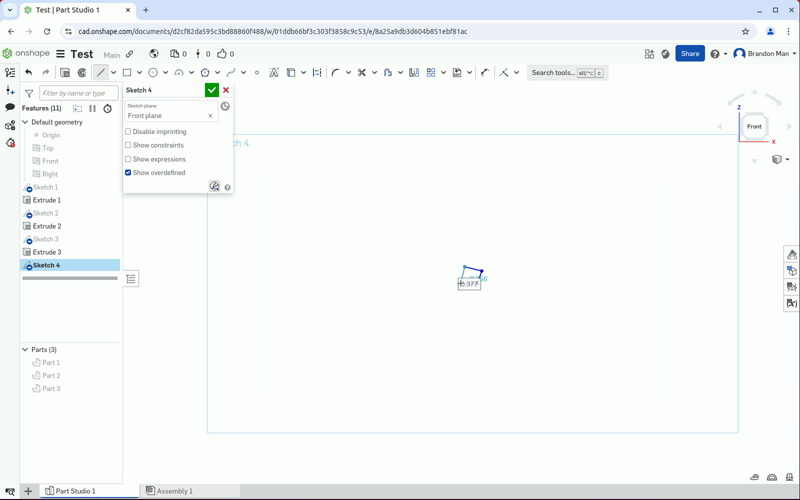
scroll(6)
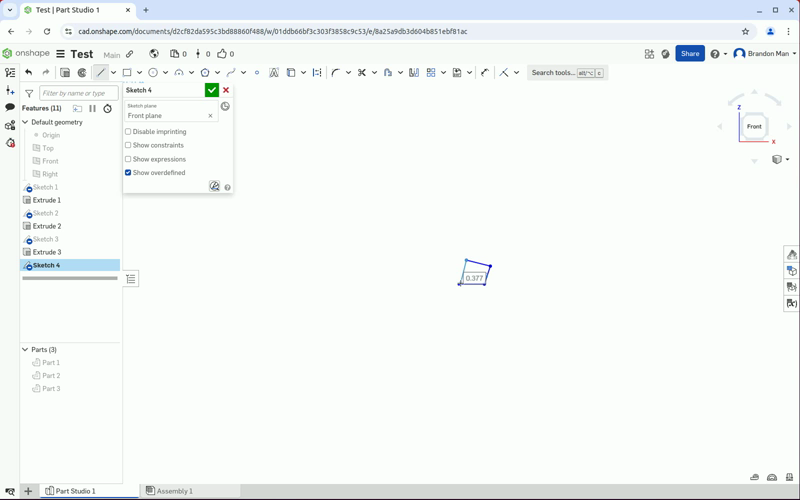
key_up(shift)
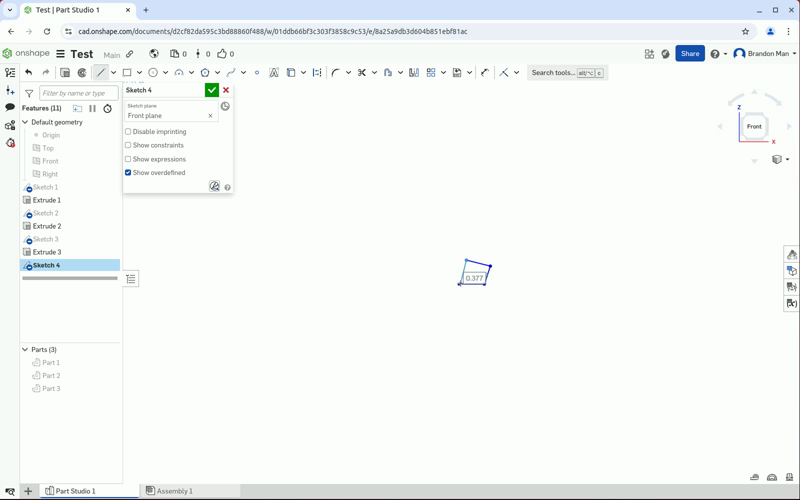
click(460, 282)
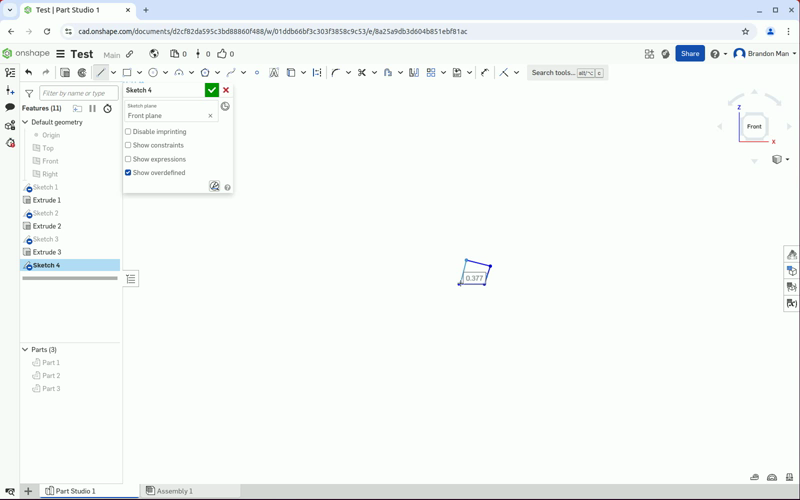
scroll(-6)
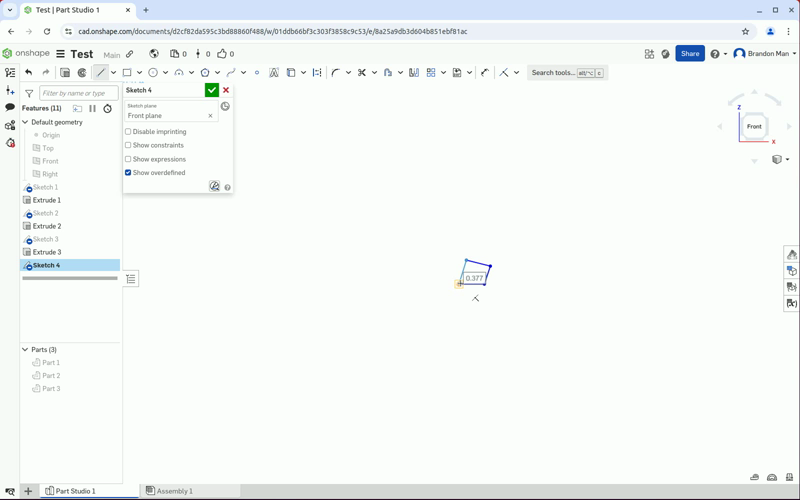
scroll(-6)
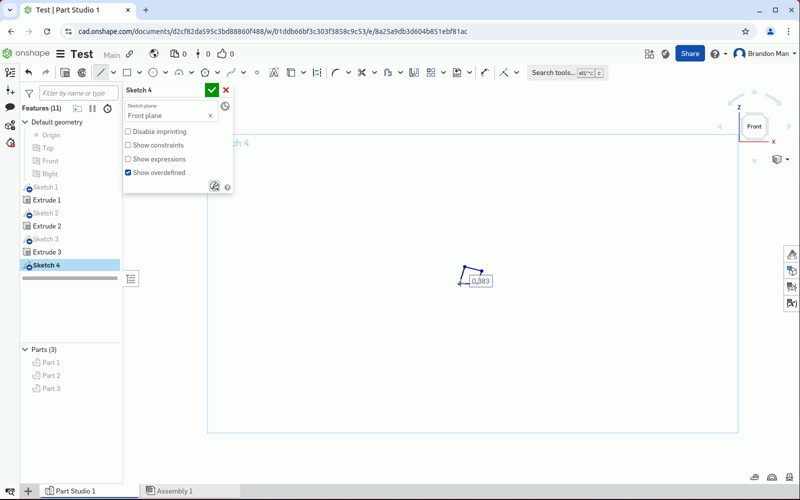
scroll(-6)
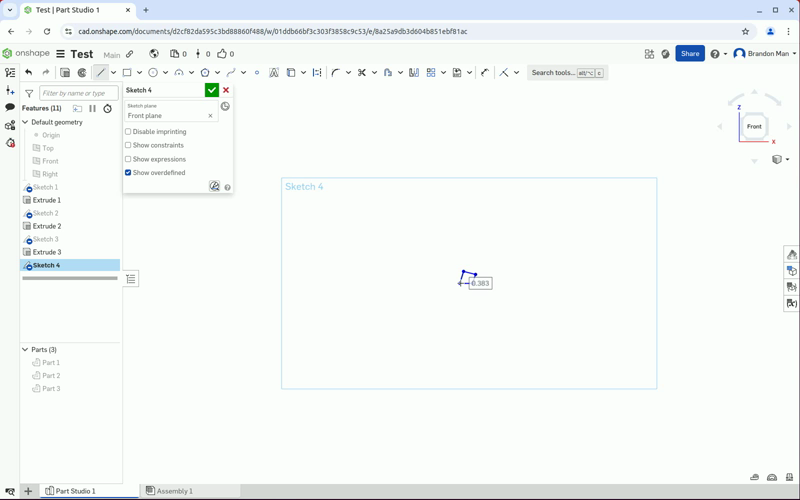
scroll(-6)
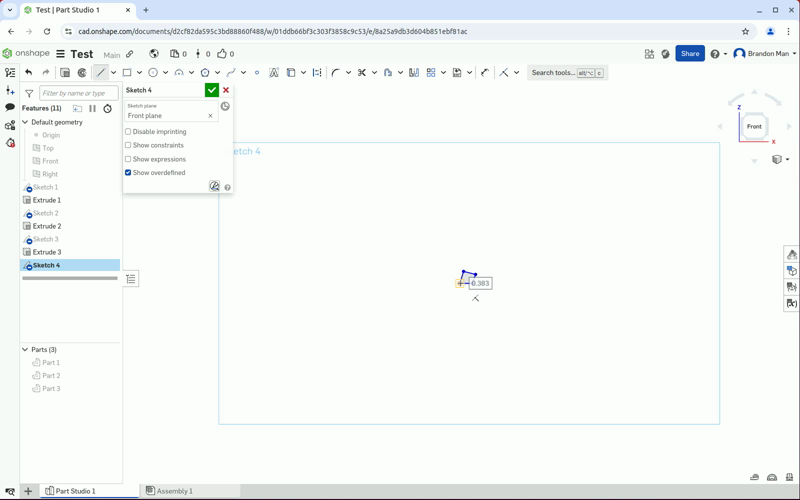
scroll(-6)
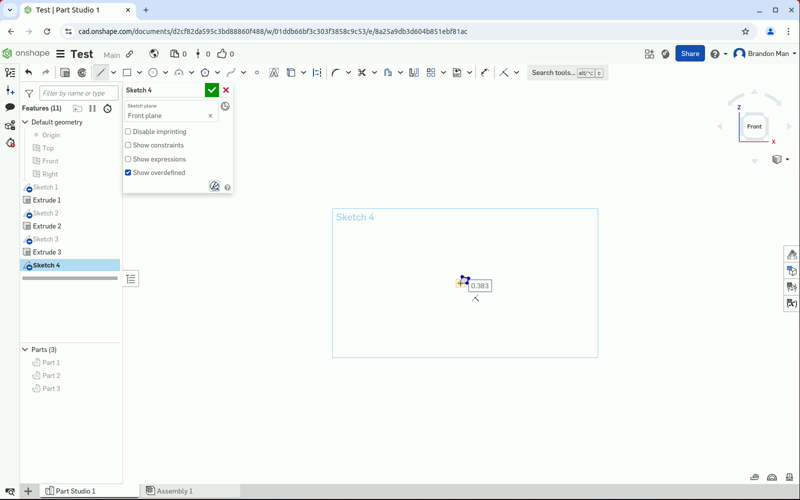
scroll(-6)
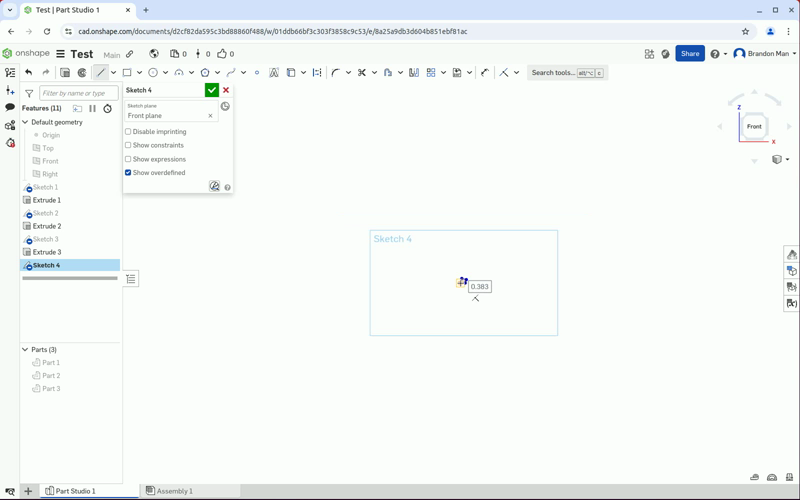
scroll(-6)
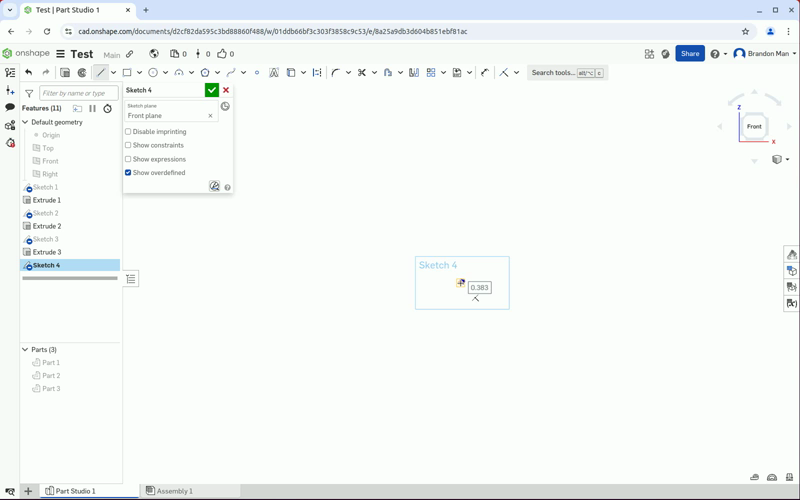
key(esc)
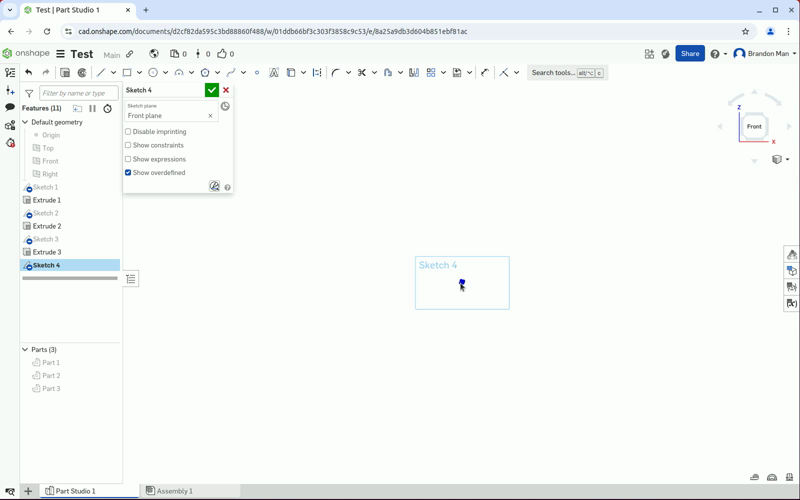
mouse_move(462, 281)
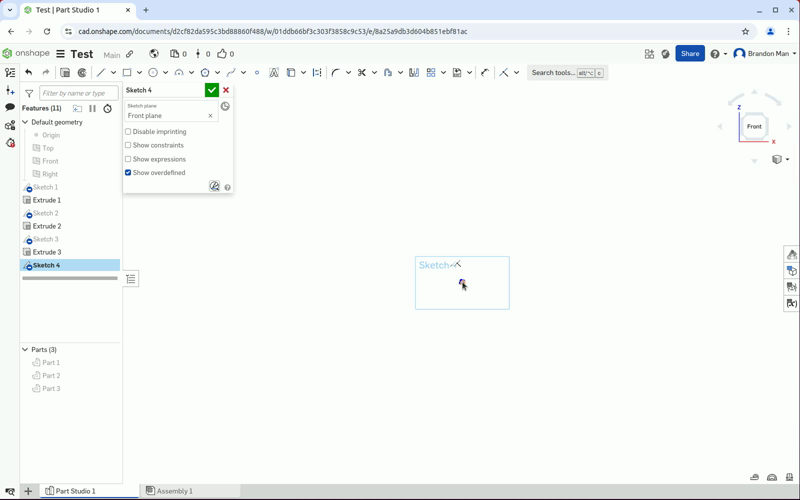
scroll(6)
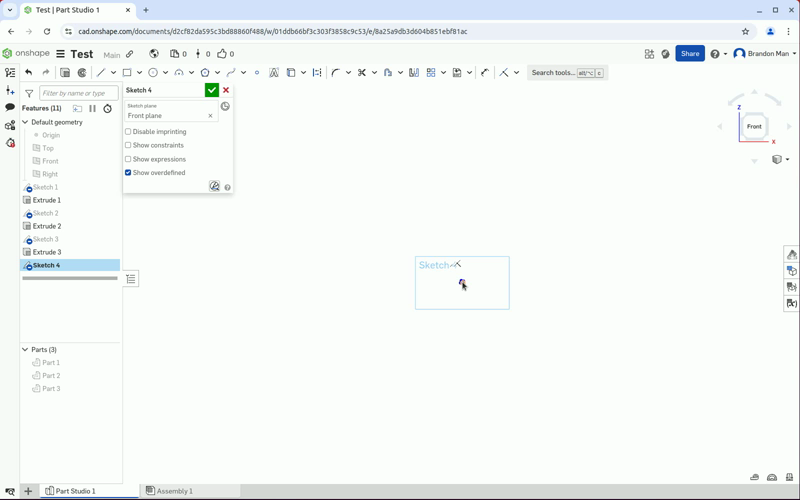
scroll(6)
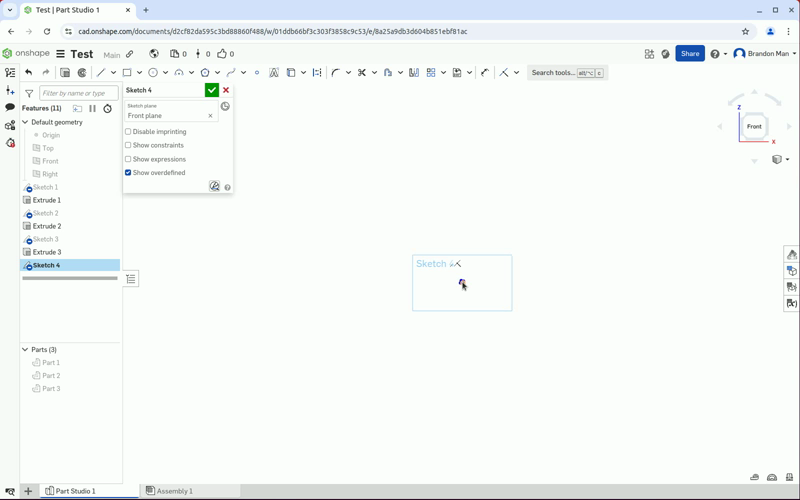
scroll(6)
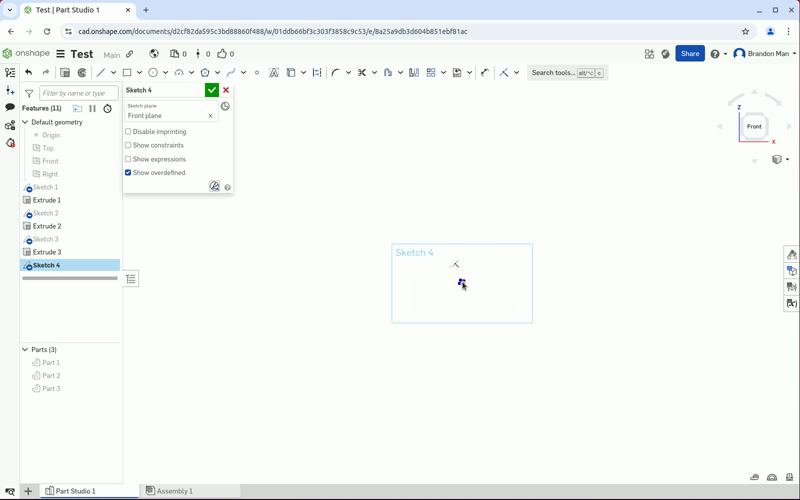
scroll(6)
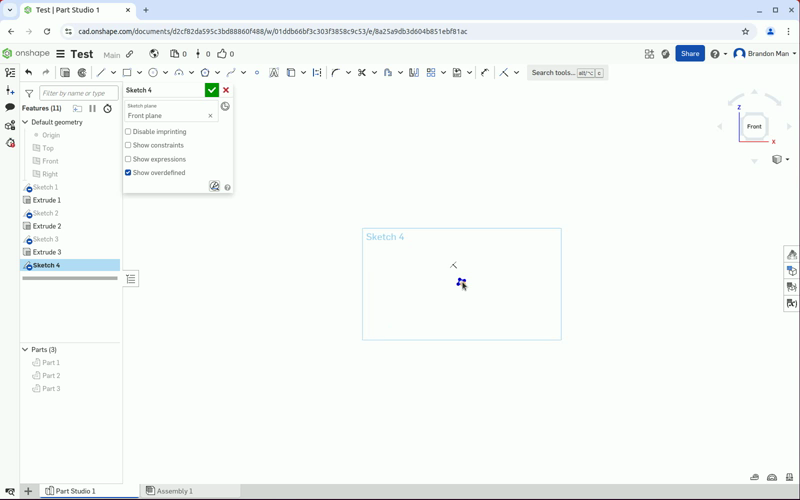
scroll(6)
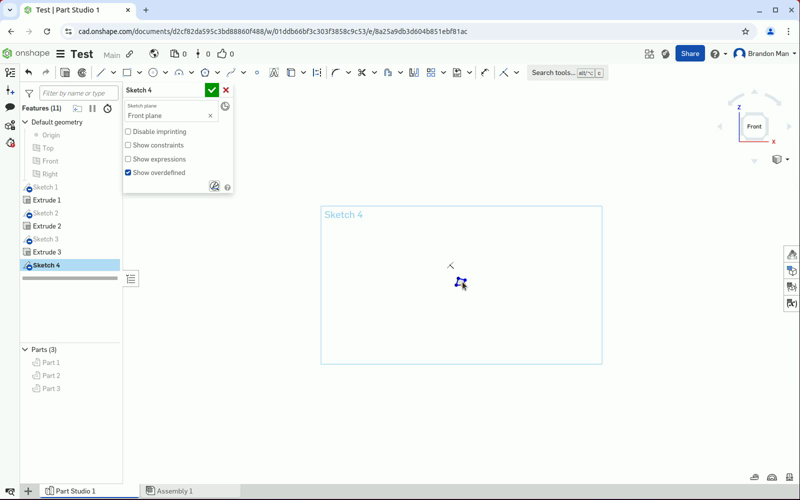
scroll(6)
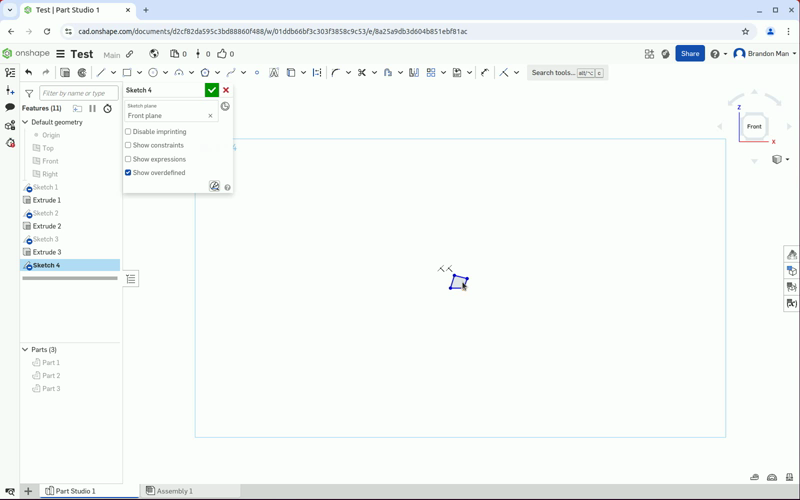
scroll(6)
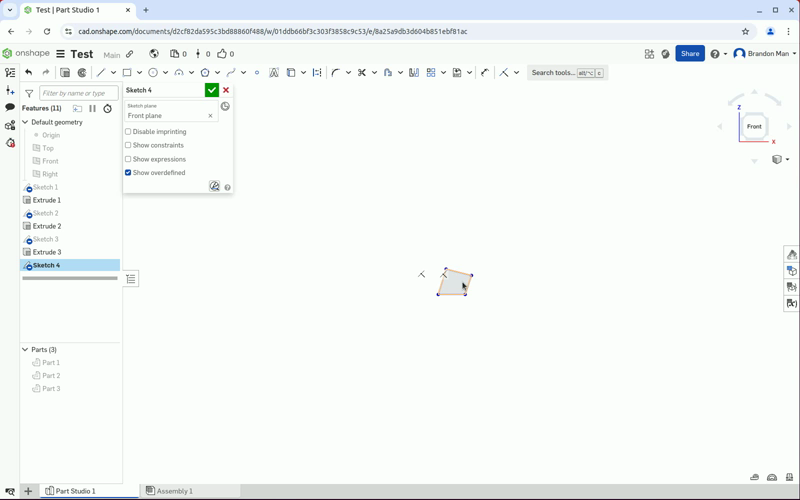
click(462, 281)
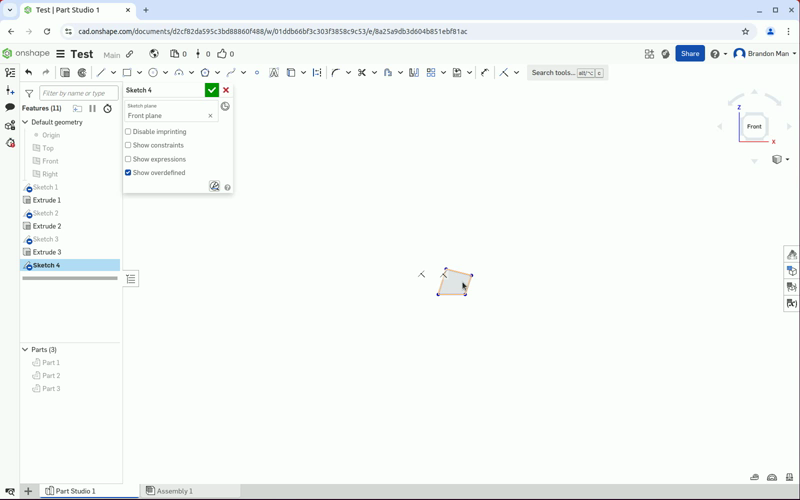
scroll(-6)
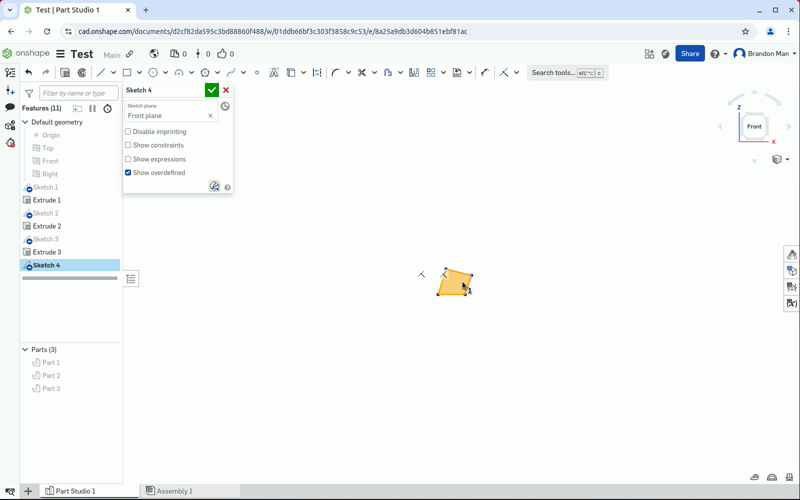
scroll(-6)
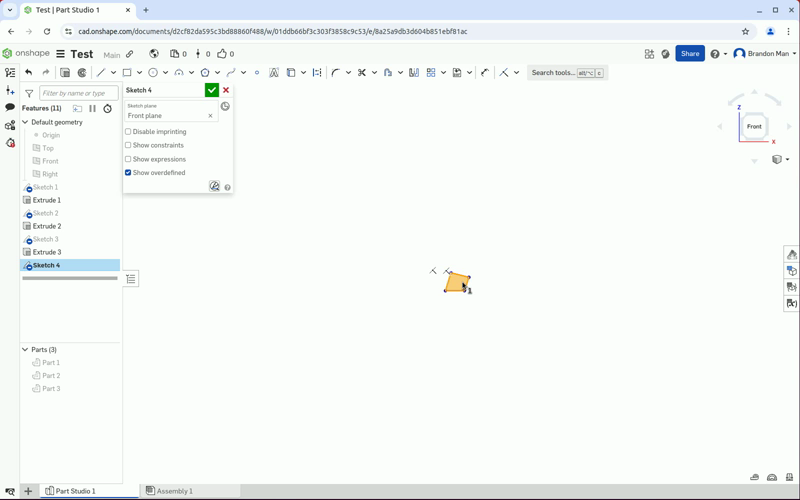
scroll(-6)
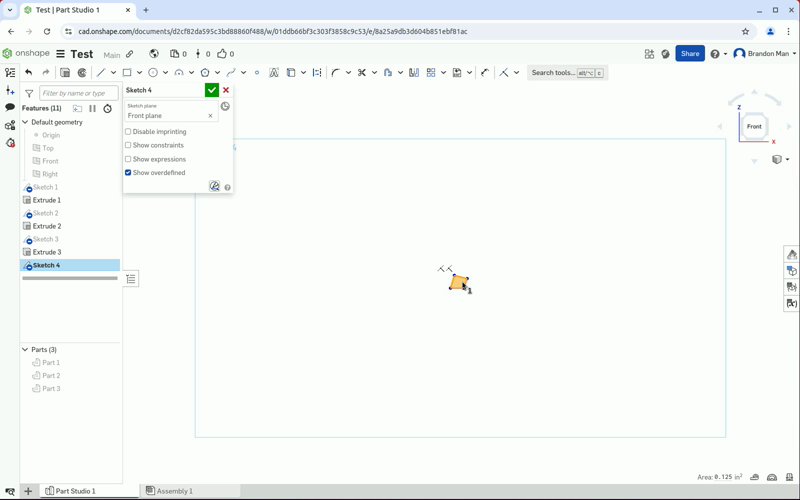
scroll(-6)
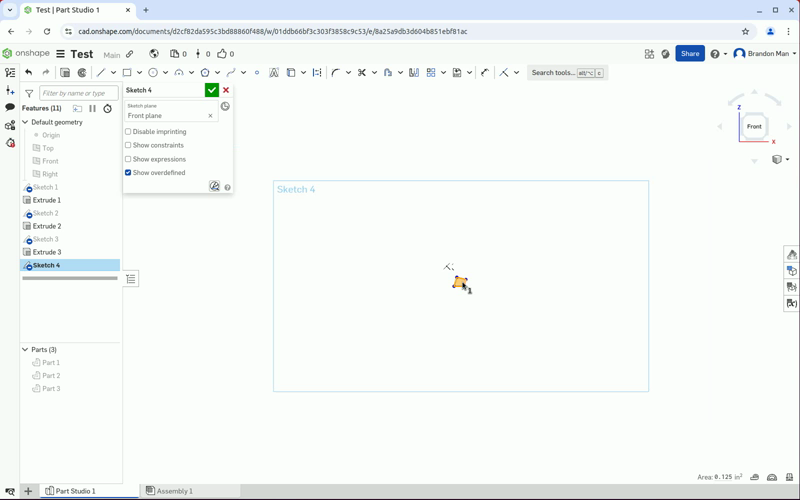
scroll(-6)
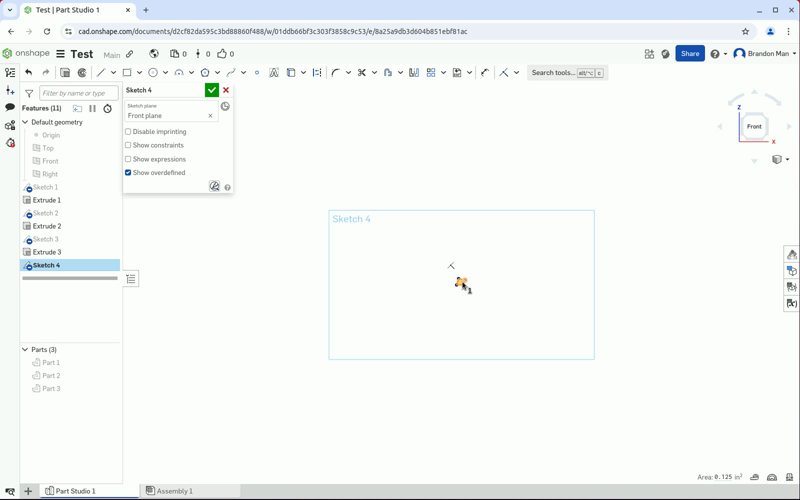
scroll(-6)
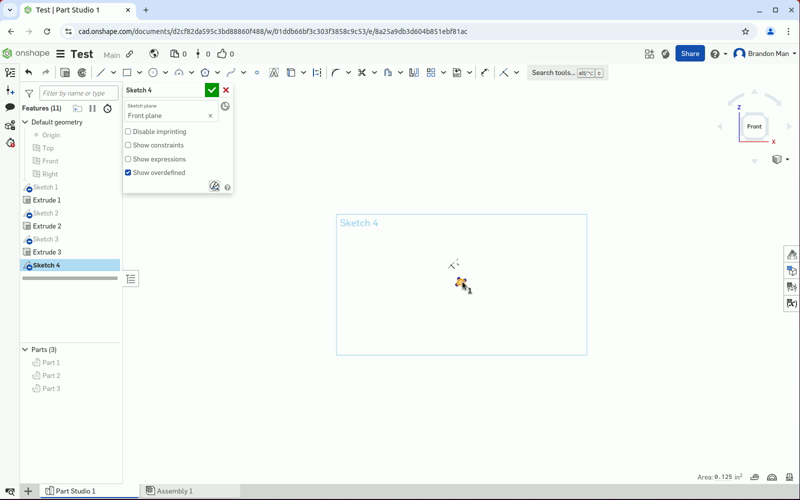
scroll(-6)
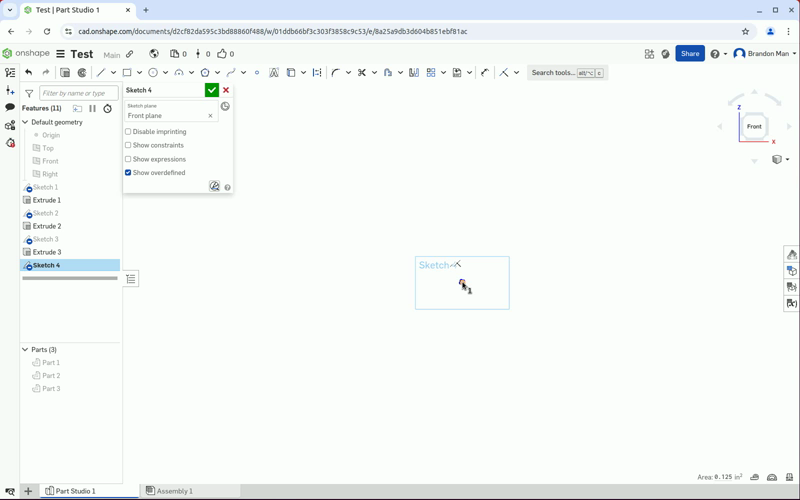
mouse_move(73, 352)
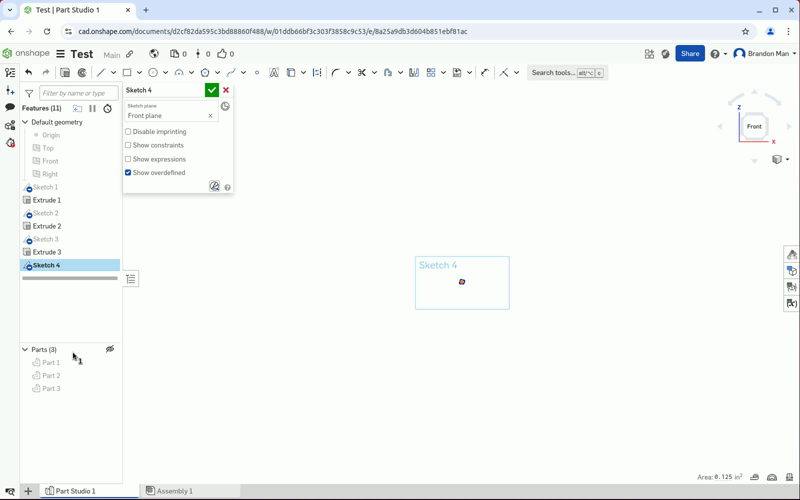
key(shift+y)
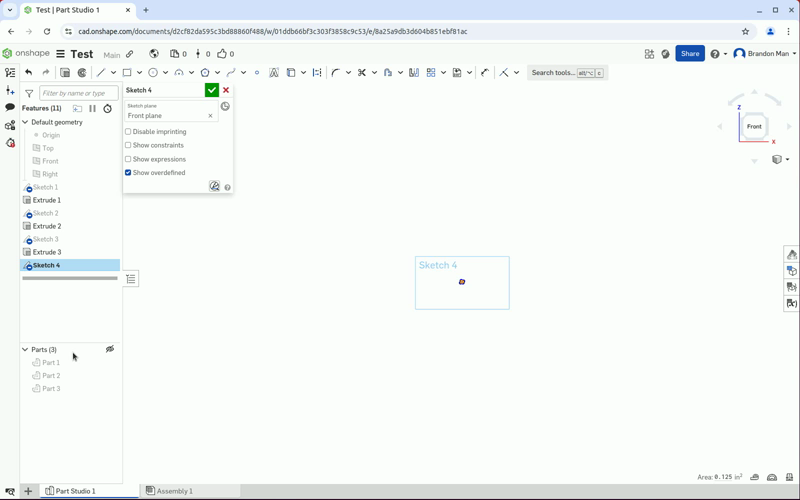
key(shift+e)
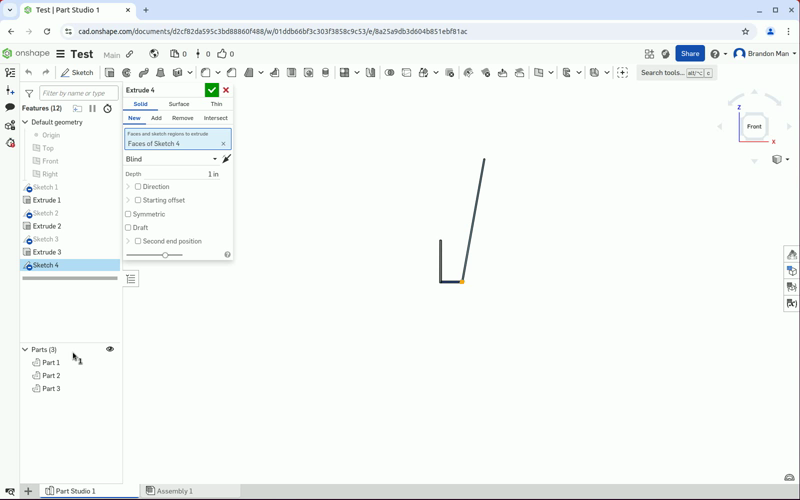
mouse_move(143, 106)
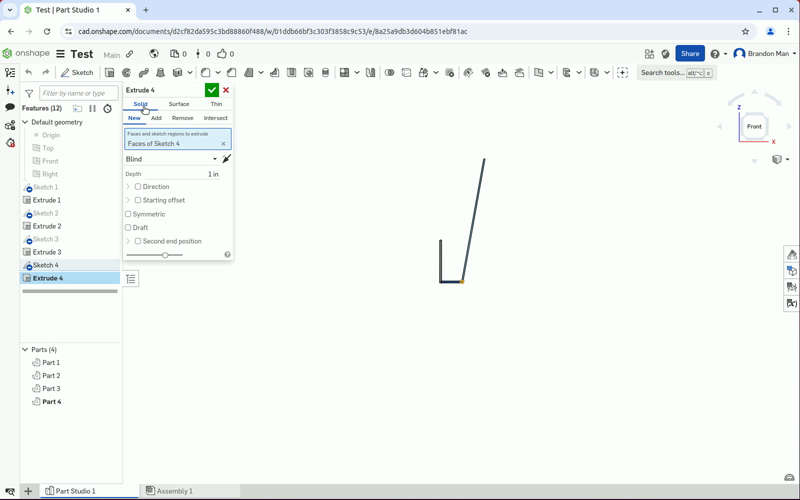
click(143, 106)
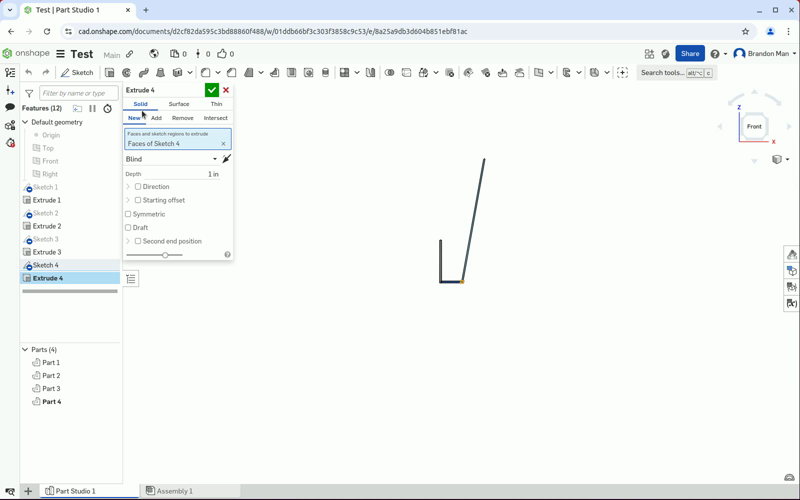
mouse_move(137, 120)
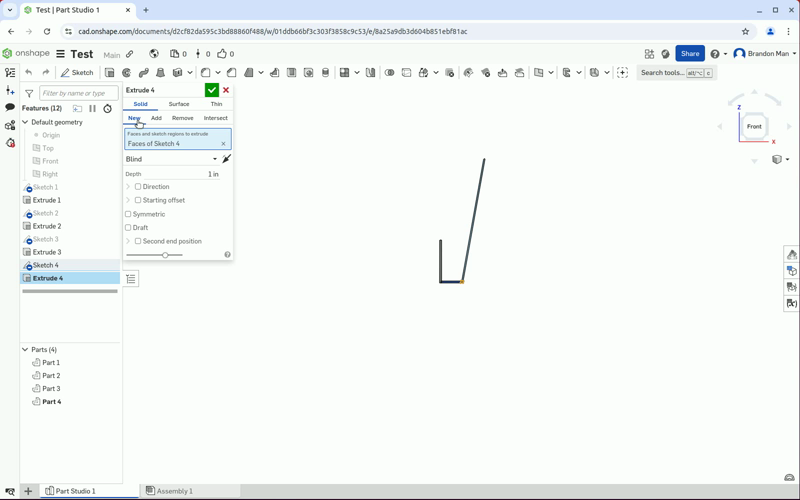
click(137, 120)
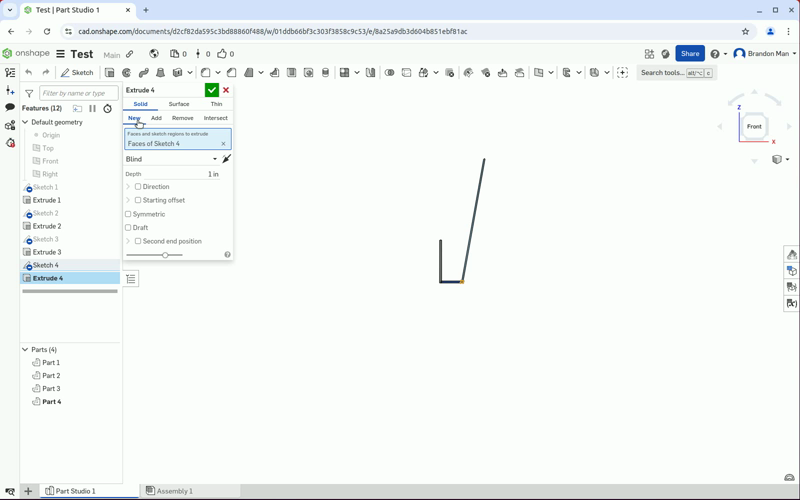
key(tab, 4)
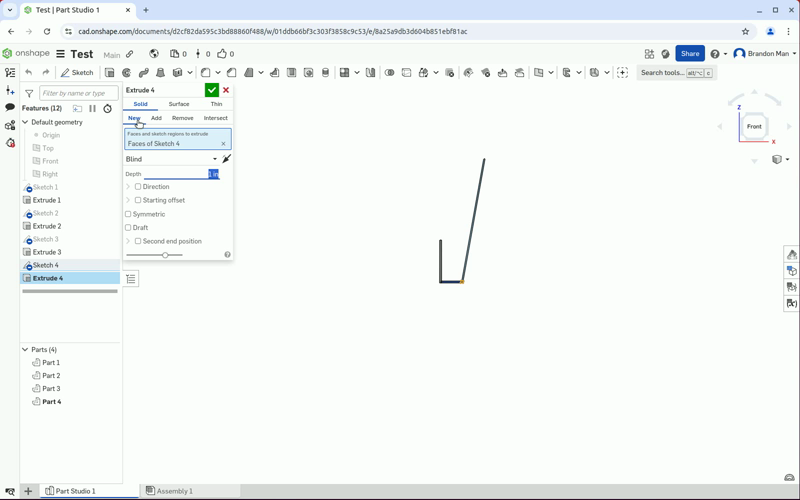
text(23.108)
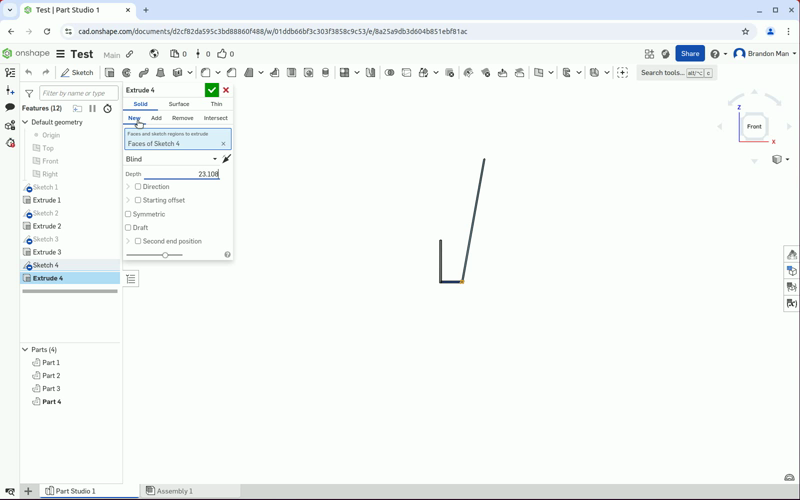
key(enter)
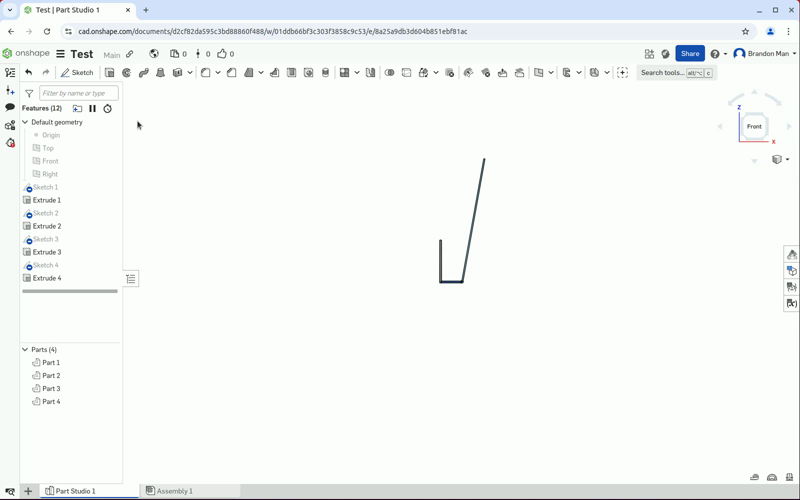
key(shift+h)
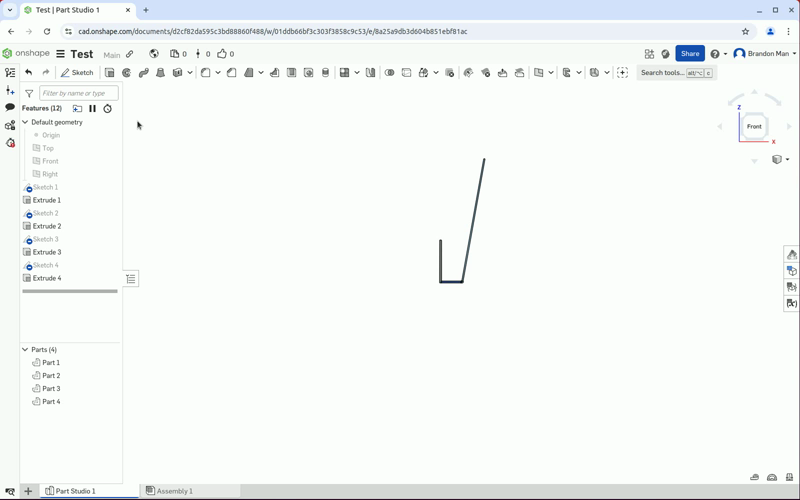
key(shift+h)
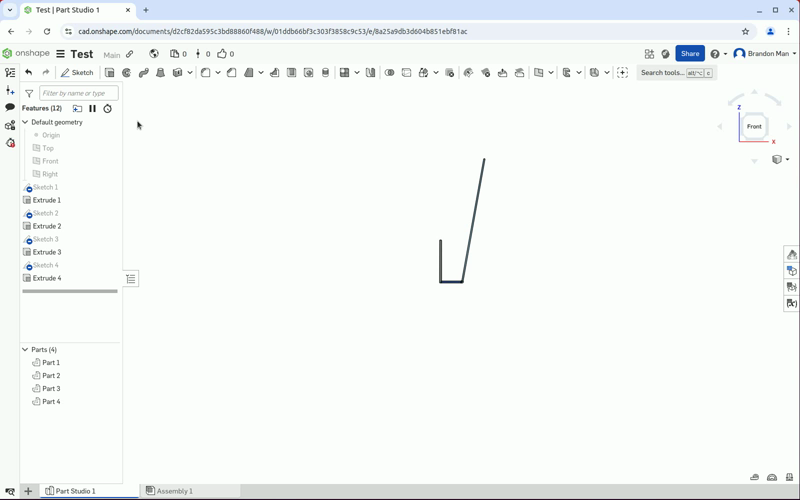
mouse_move(73, 189)
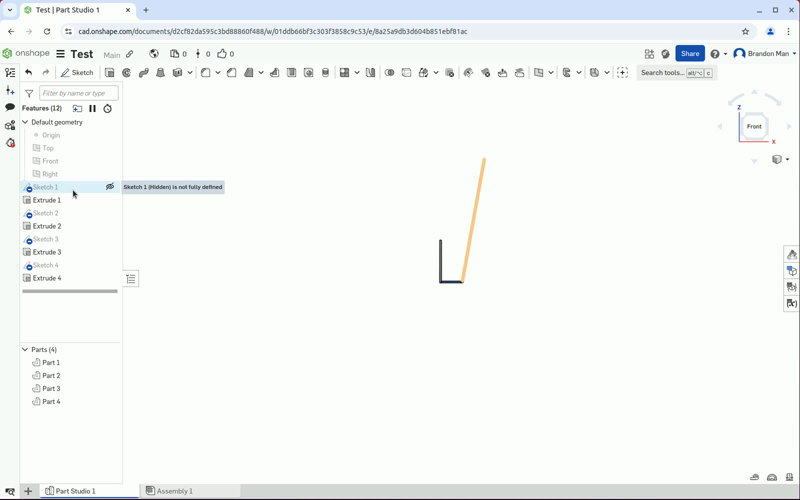
click(73, 189)
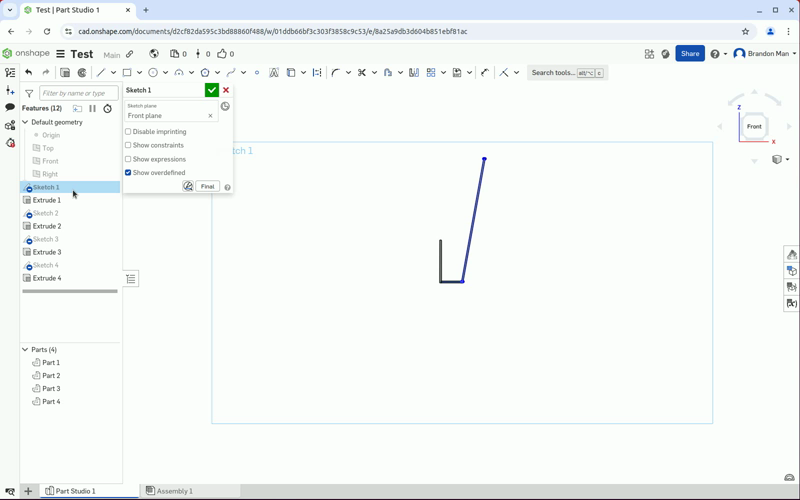
mouse_move(229, 92)
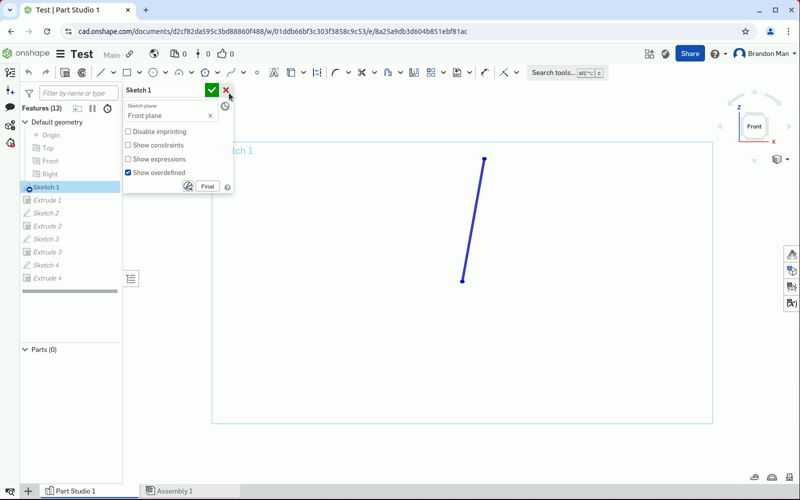
click(229, 92)
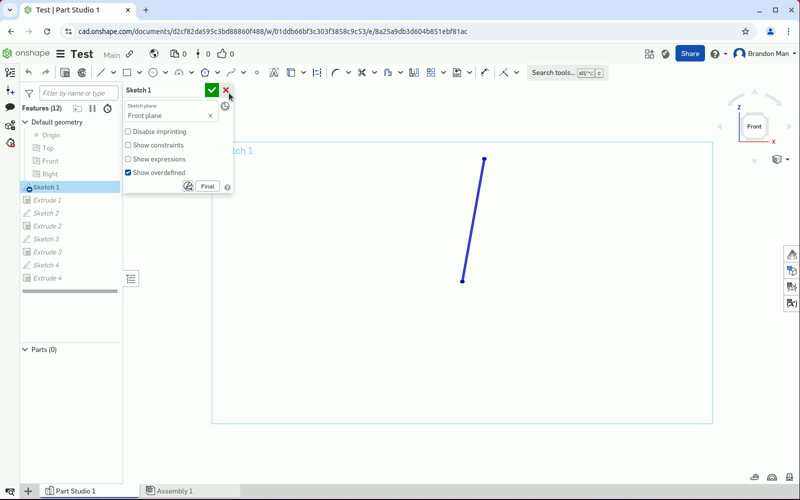
key(shift+s)
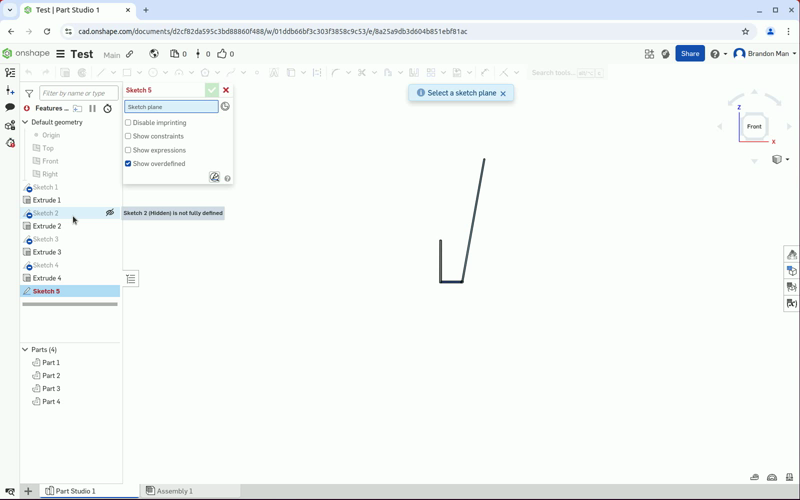
scroll(3)
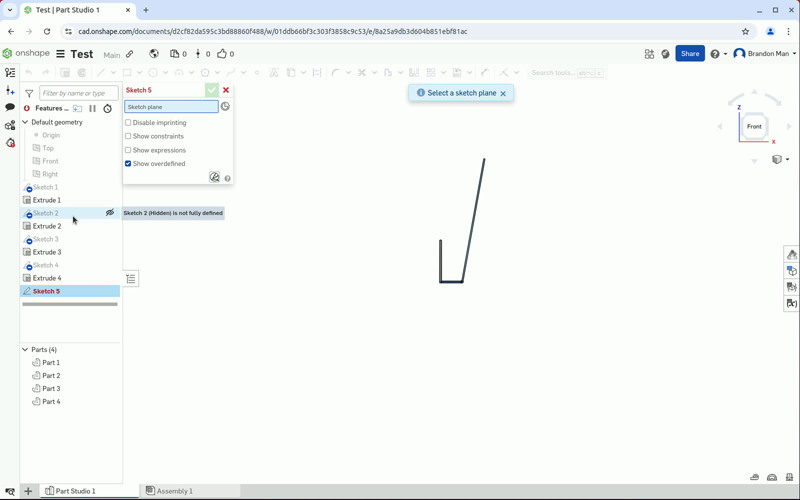
mouse_move(73, 163)
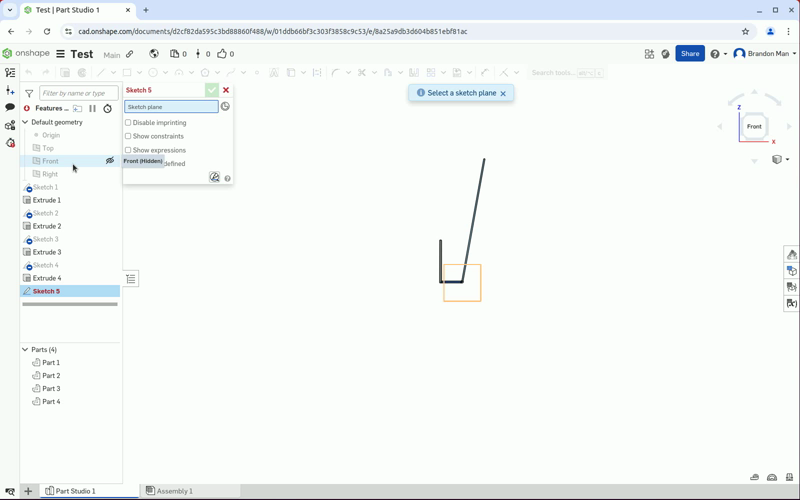
click(73, 163)
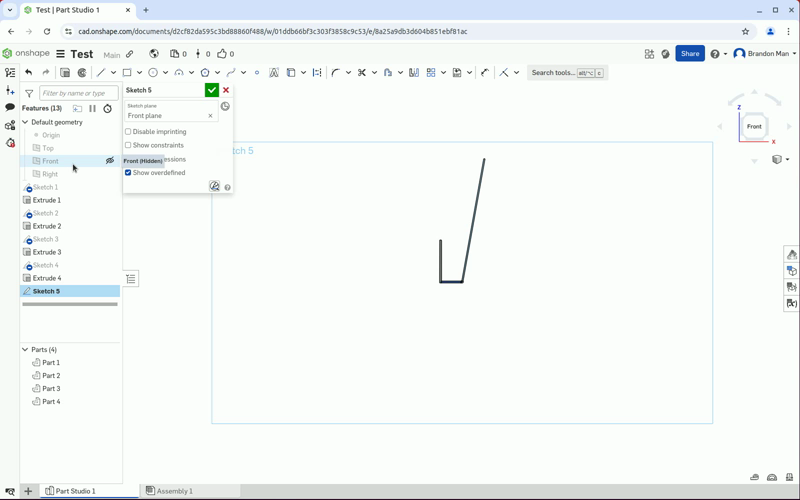
mouse_move(73, 352)
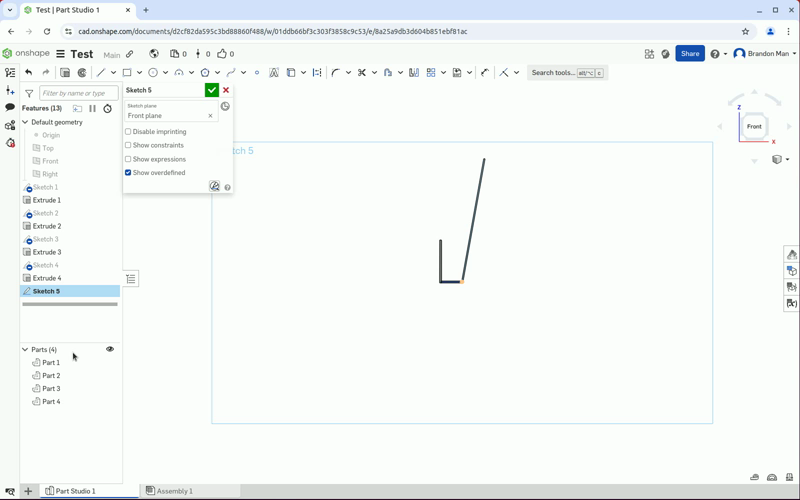
key(y)
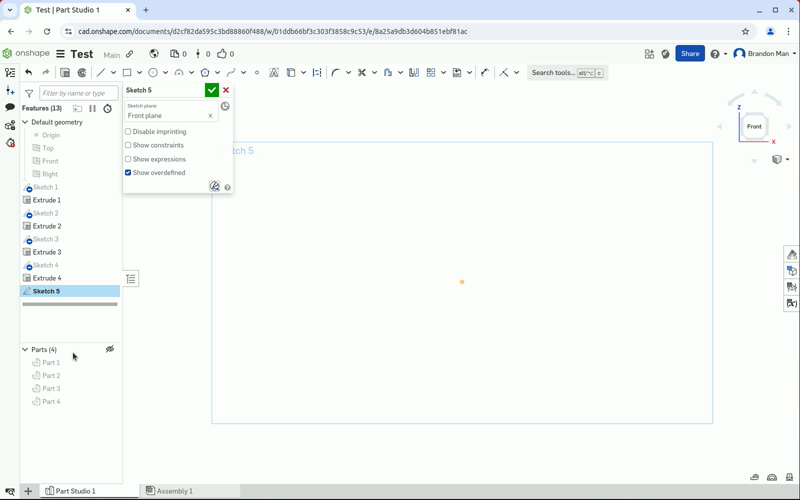
key(l)
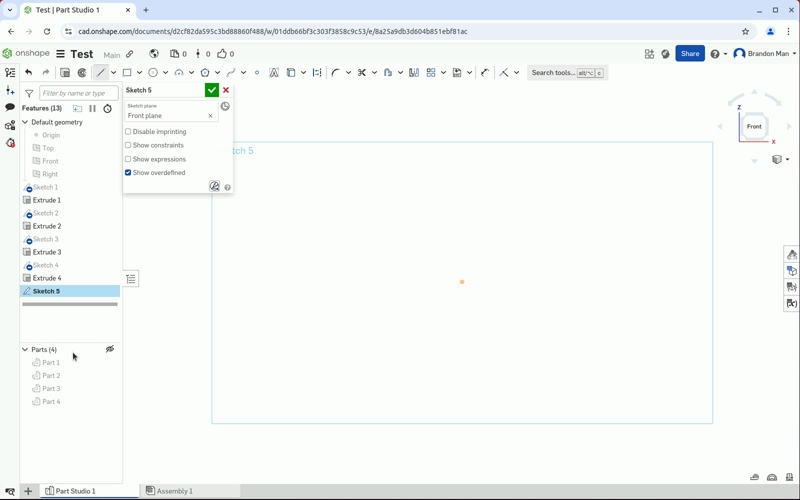
key_down(shift)
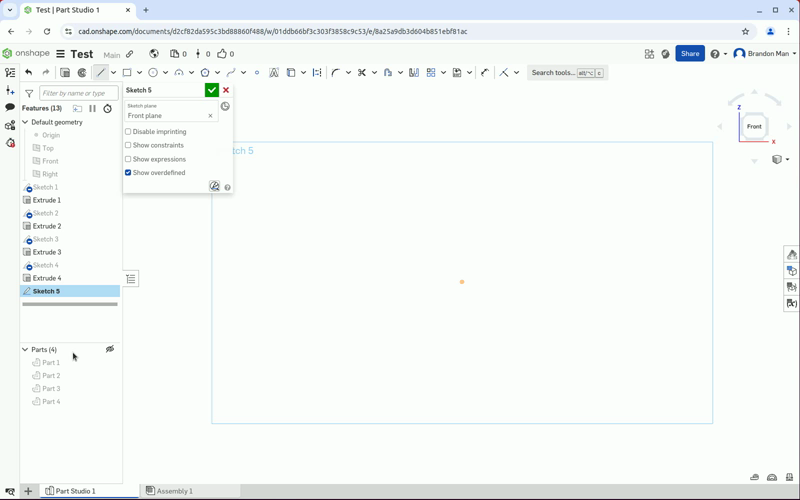
mouse_move(443, 282)
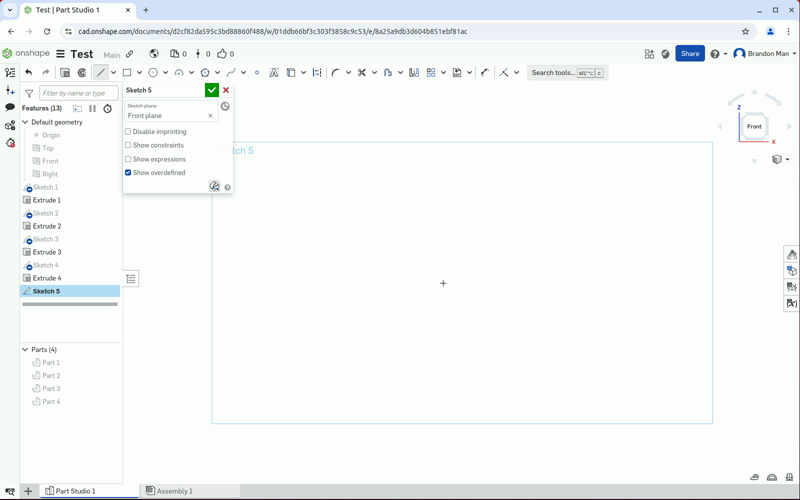
click(443, 282)
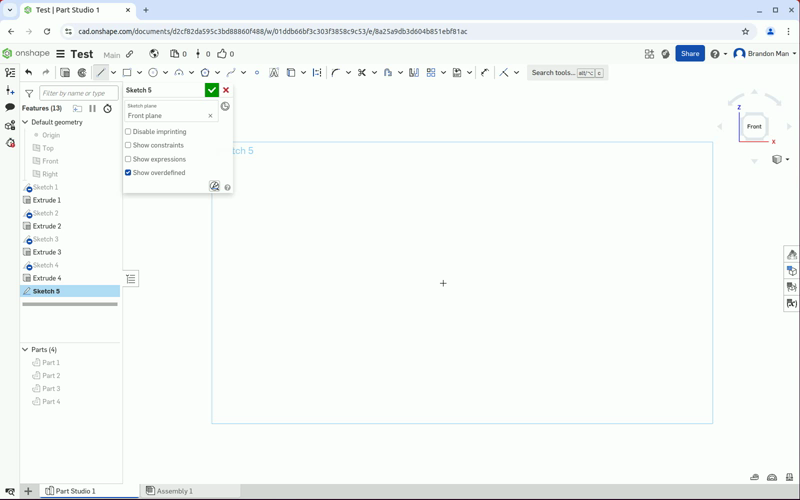
key_up(shift)
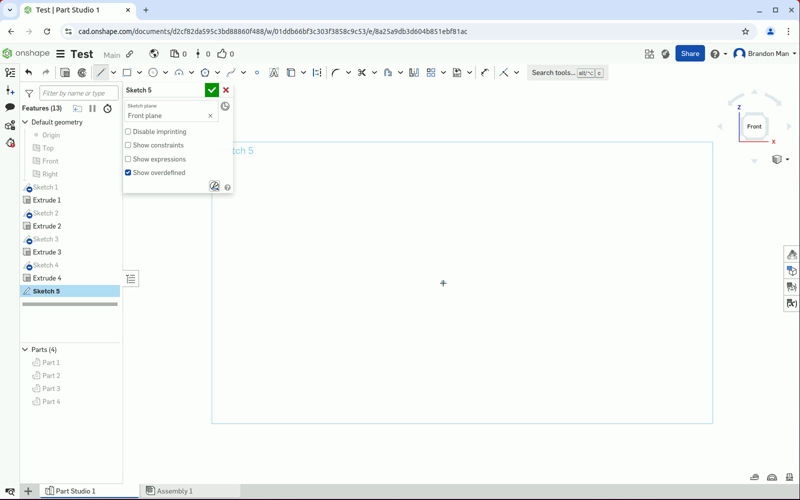
key_down(shift)
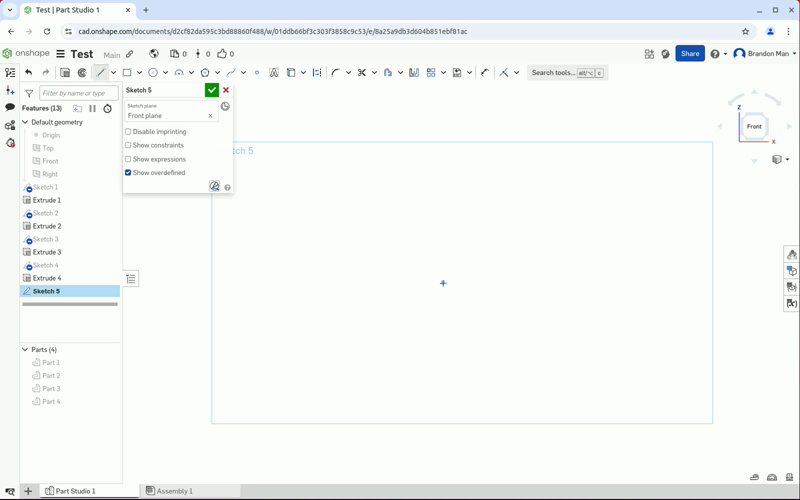
mouse_move(473, 282)
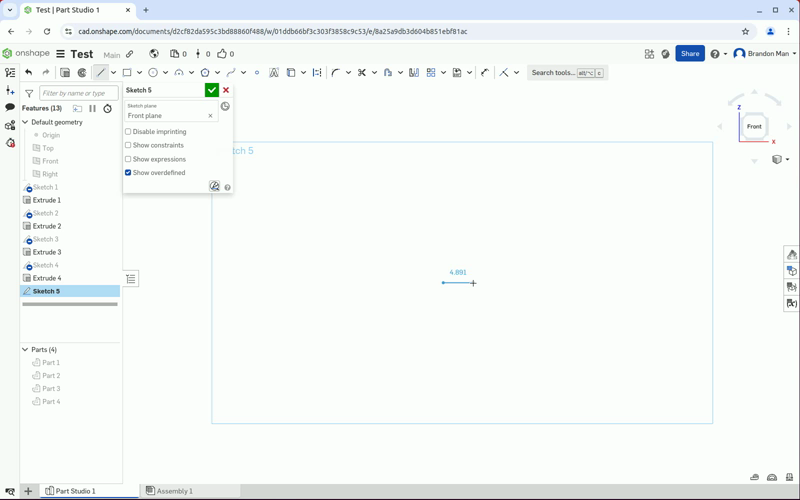
mouse_move(461, 282)
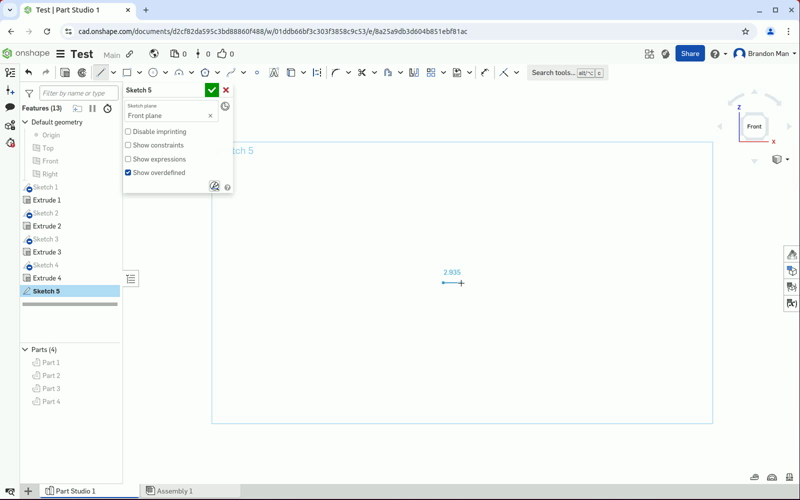
click(461, 282)
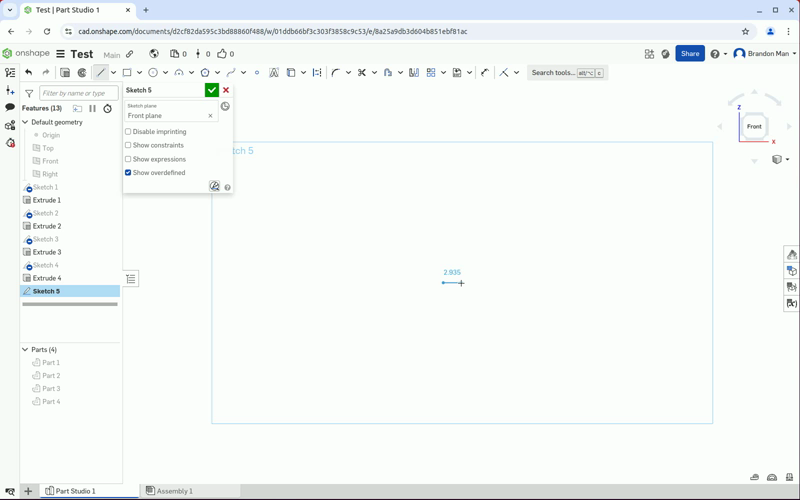
key_up(shift)
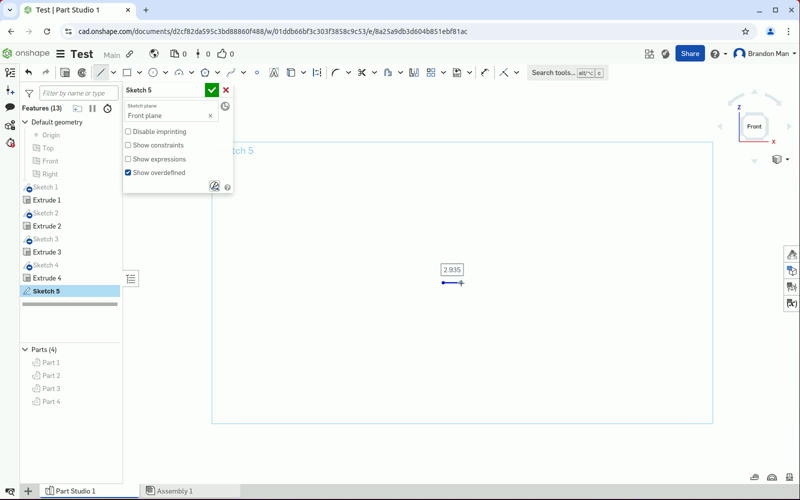
key_down(shift)
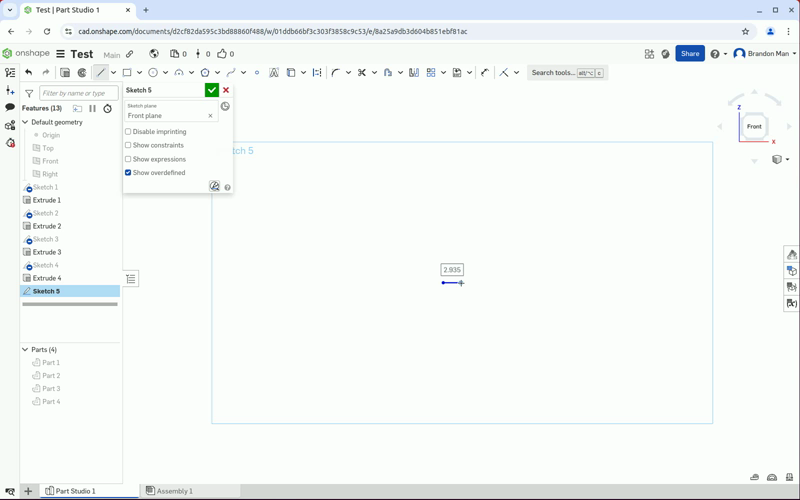
mouse_move(491, 282)
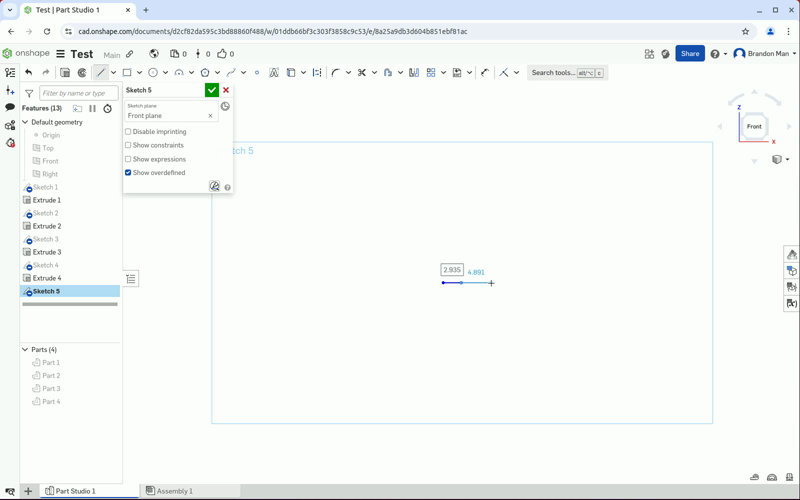
mouse_move(467, 246)
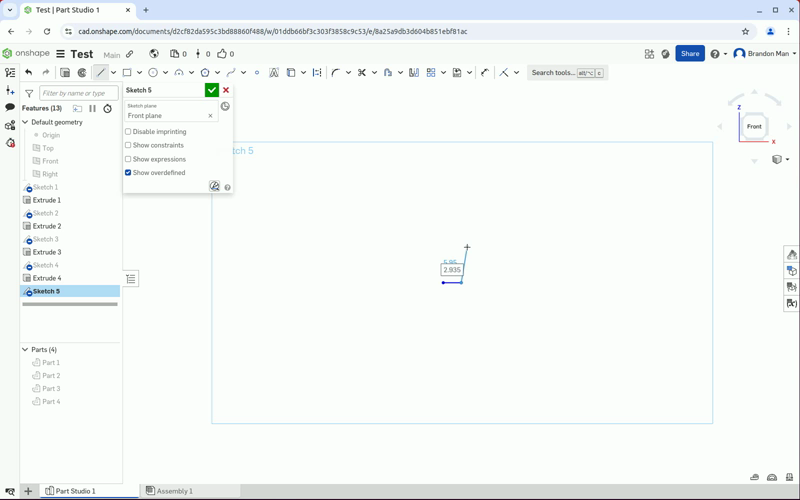
click(467, 246)
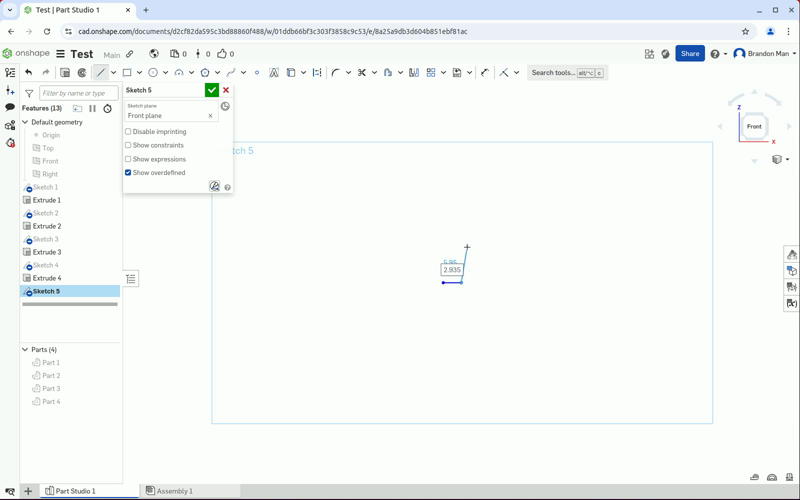
key_up(shift)
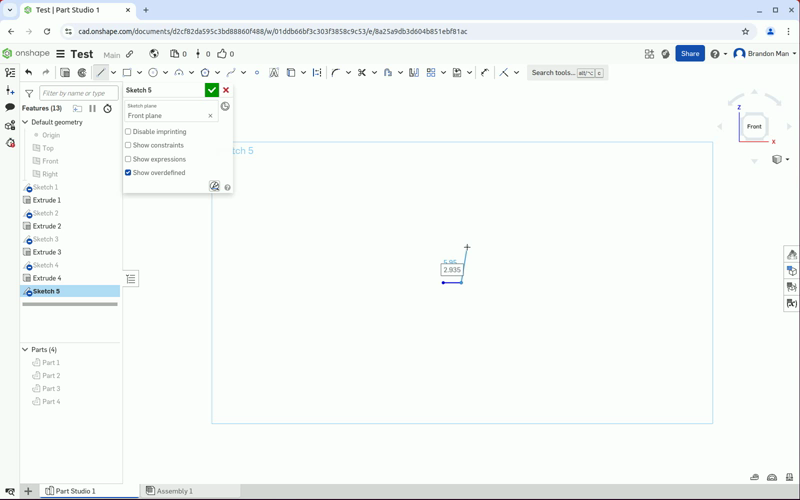
key_down(shift)
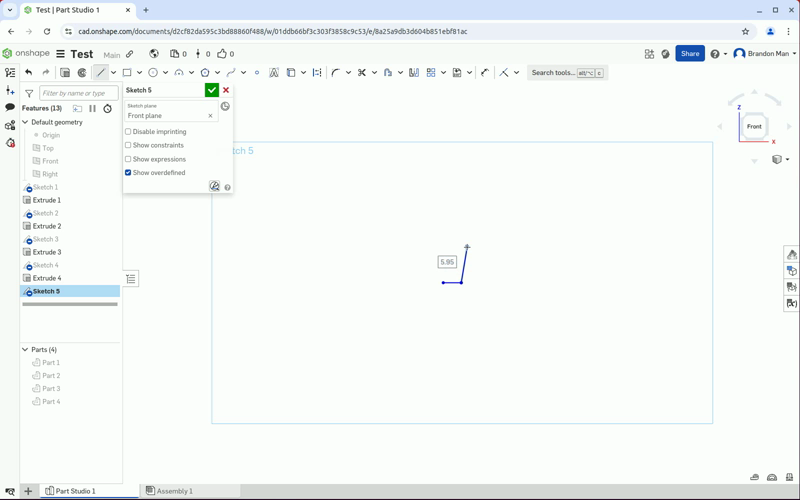
mouse_move(497, 246)
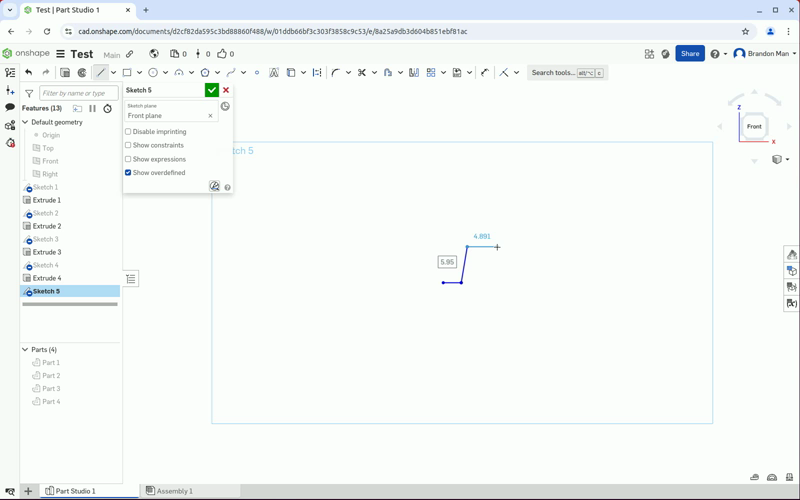
mouse_move(443, 246)
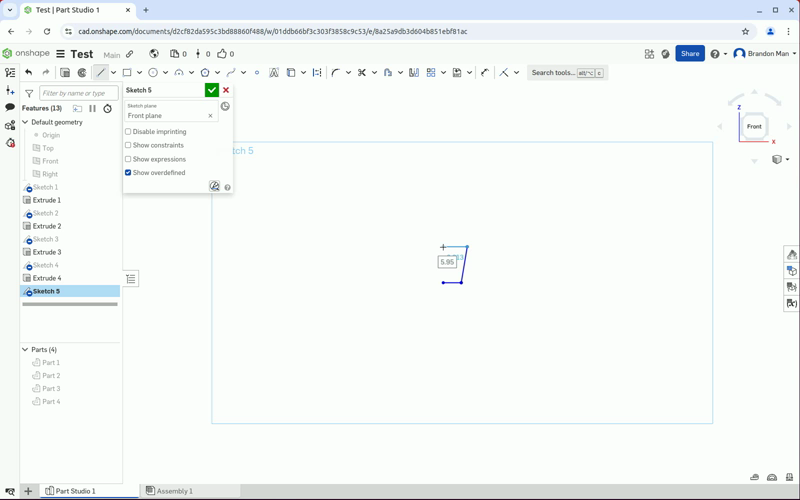
click(443, 246)
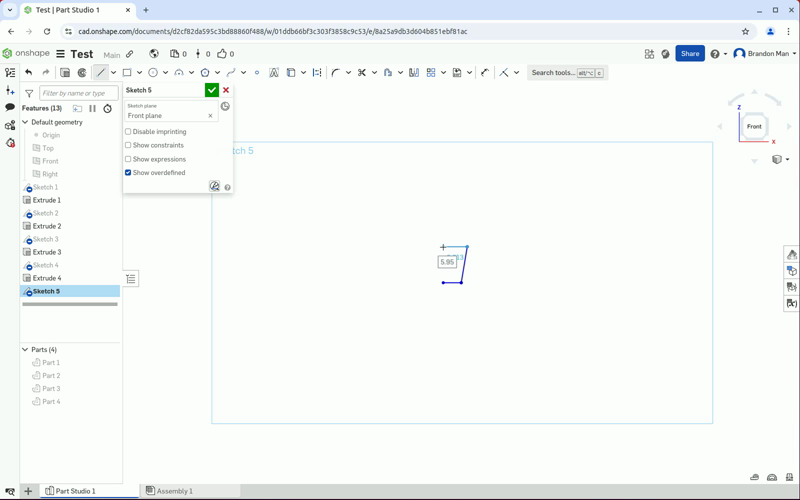
key_up(shift)
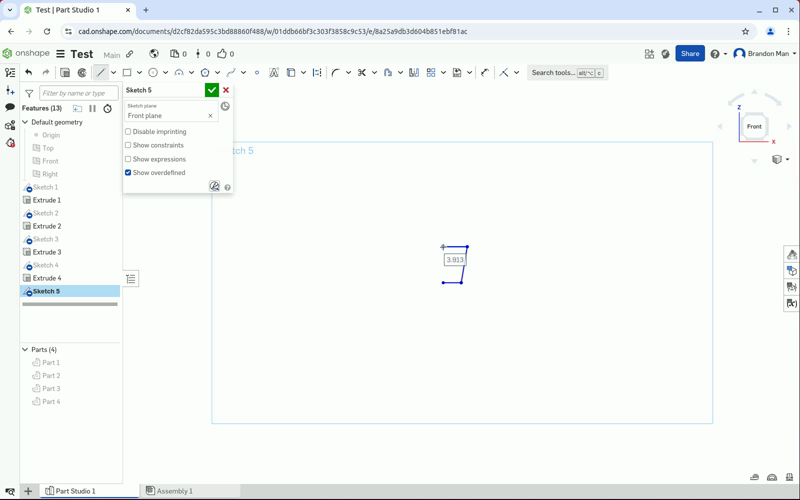
mouse_move(473, 246)
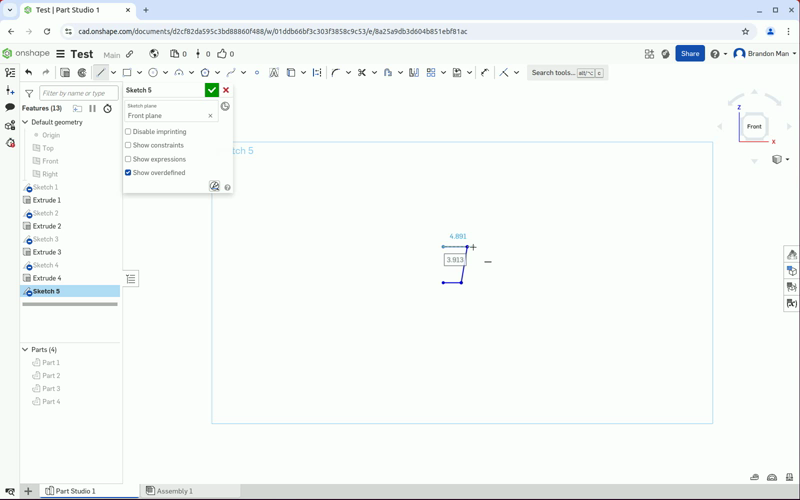
key_down(shift)
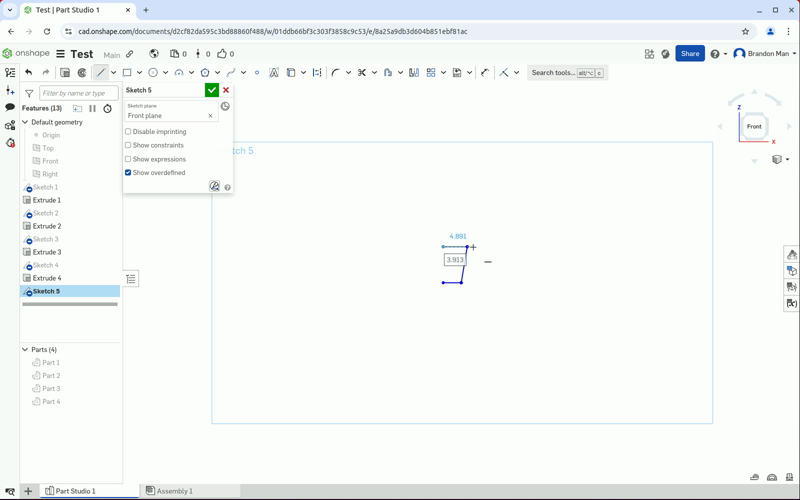
mouse_move(443, 282)
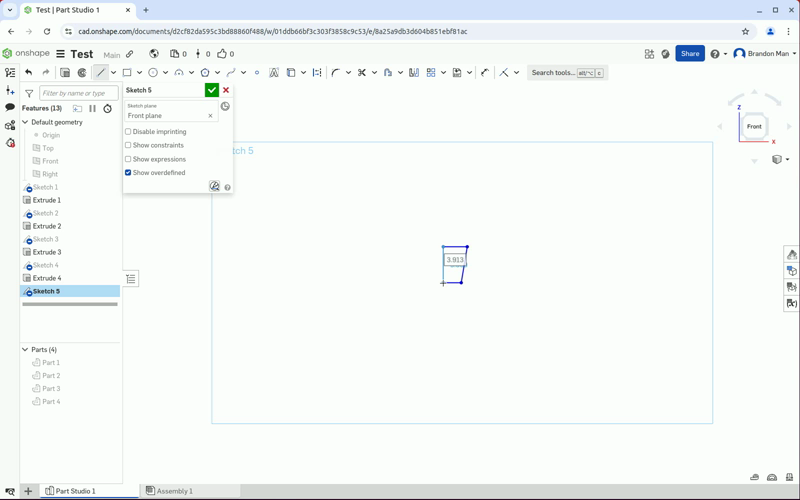
key_up(shift)
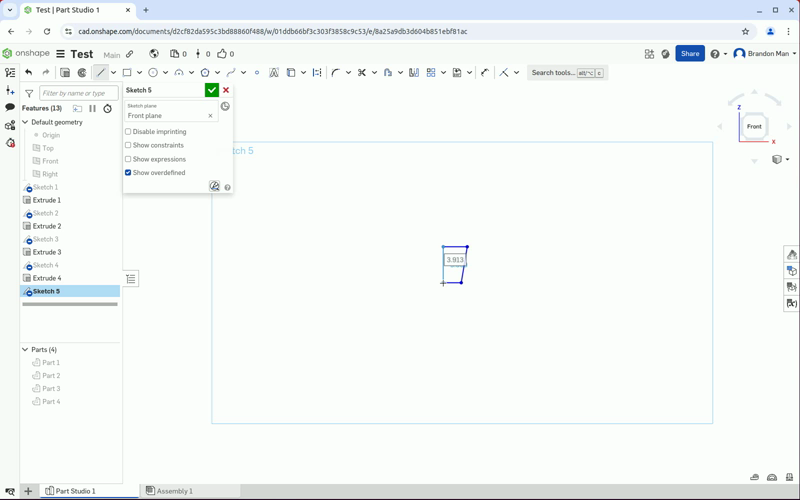
click(443, 282)
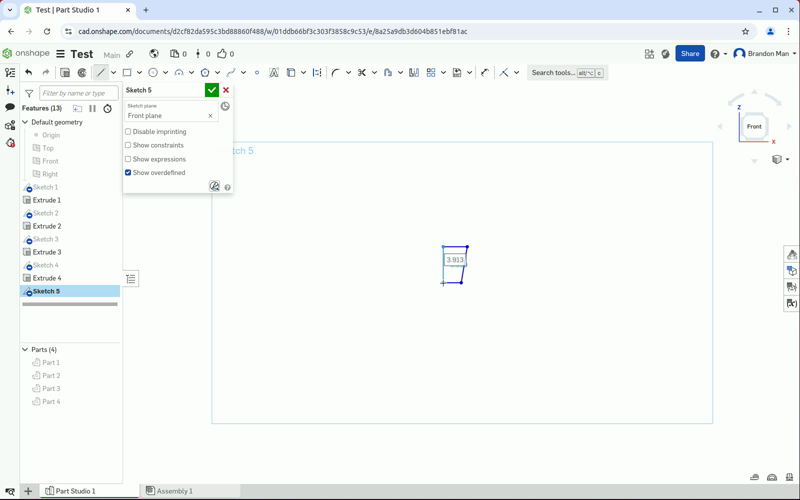
key(esc)
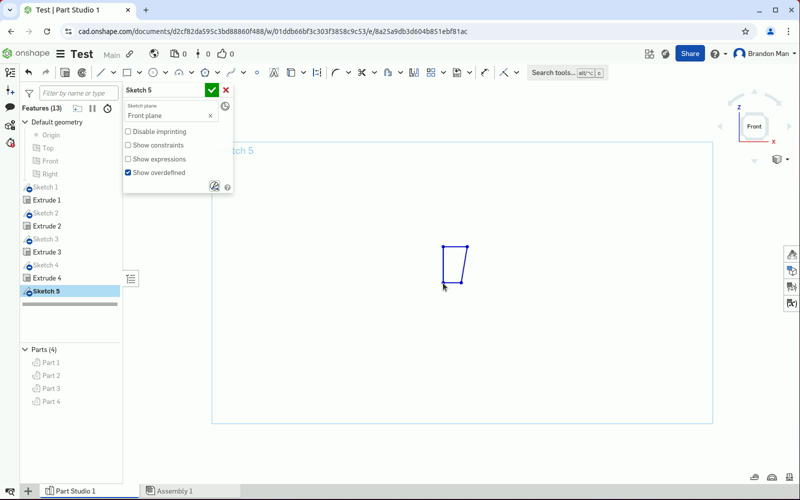
mouse_move(455, 251)
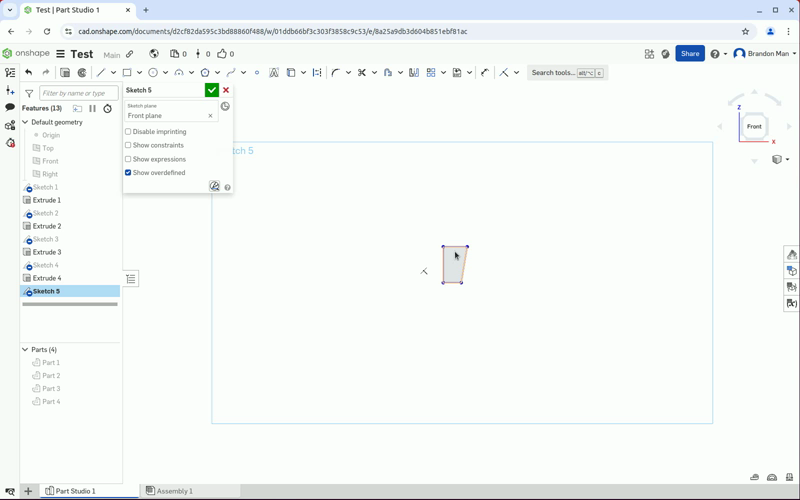
scroll(6)
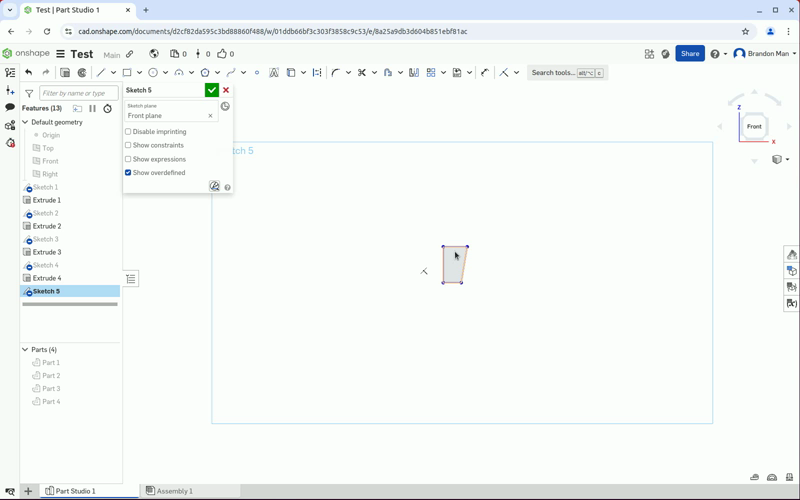
scroll(6)
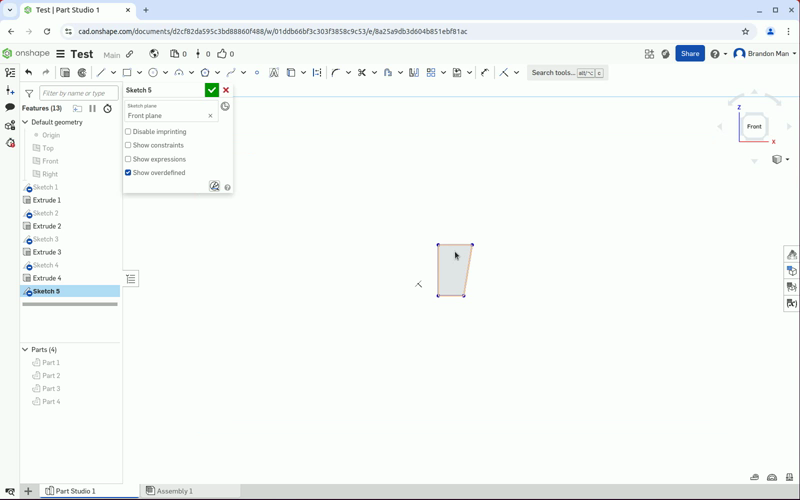
scroll(6)
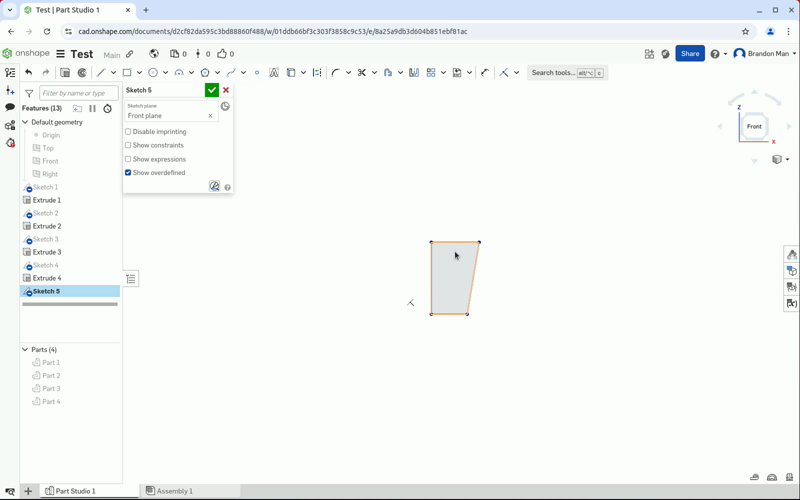
scroll(6)
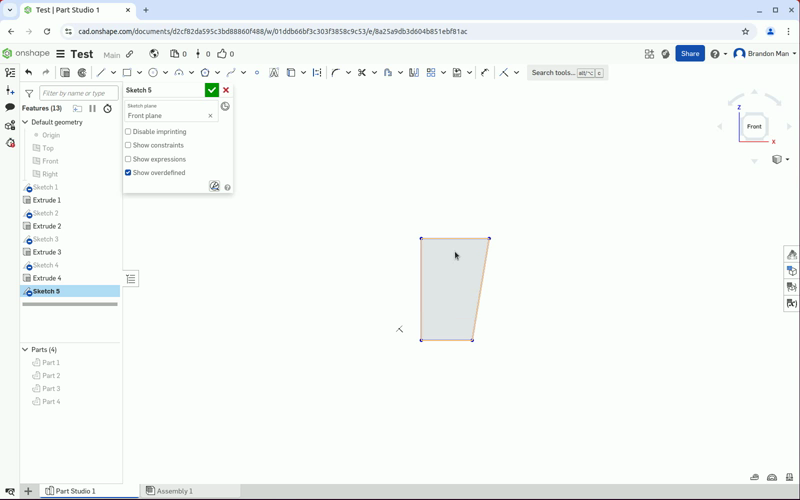
scroll(6)
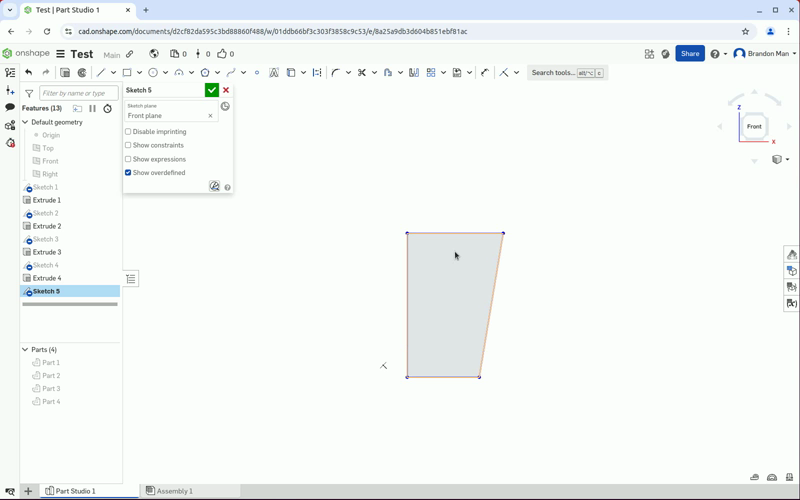
scroll(6)
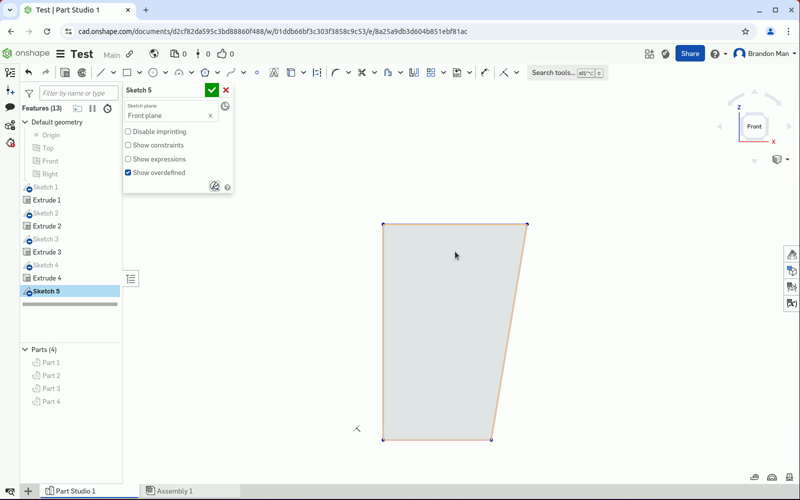
scroll(6)
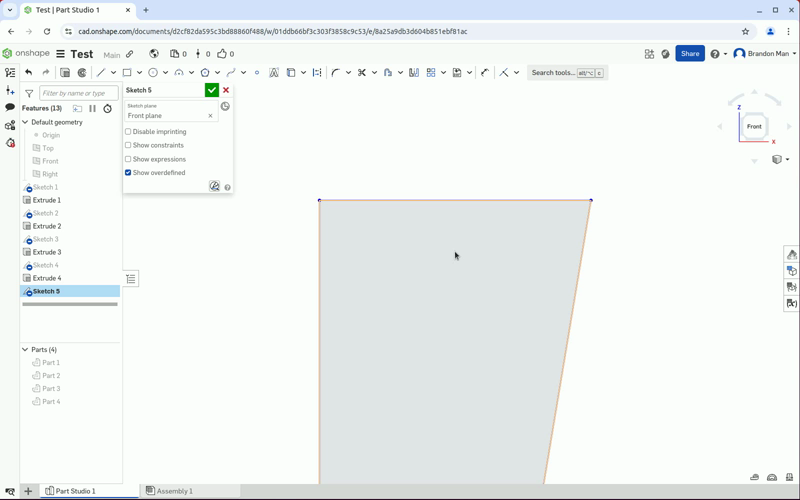
click(455, 251)
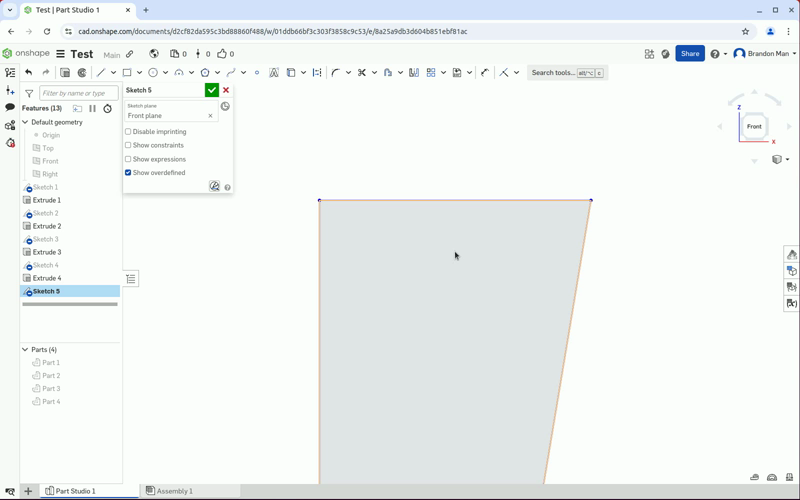
scroll(-6)
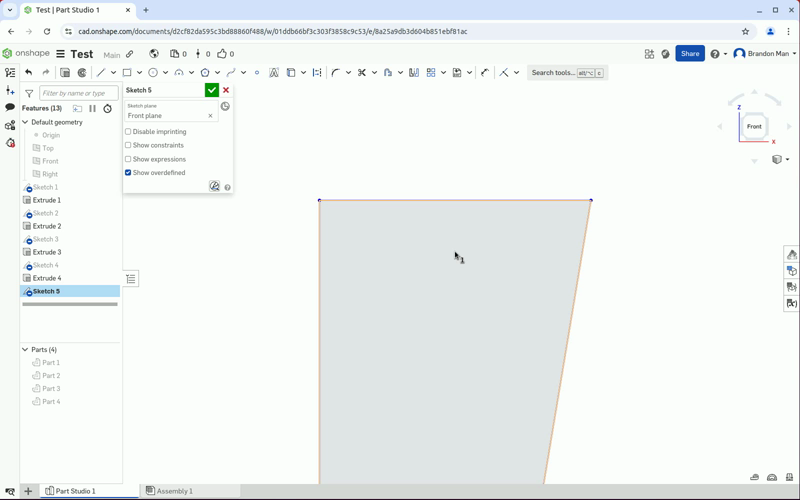
scroll(-6)
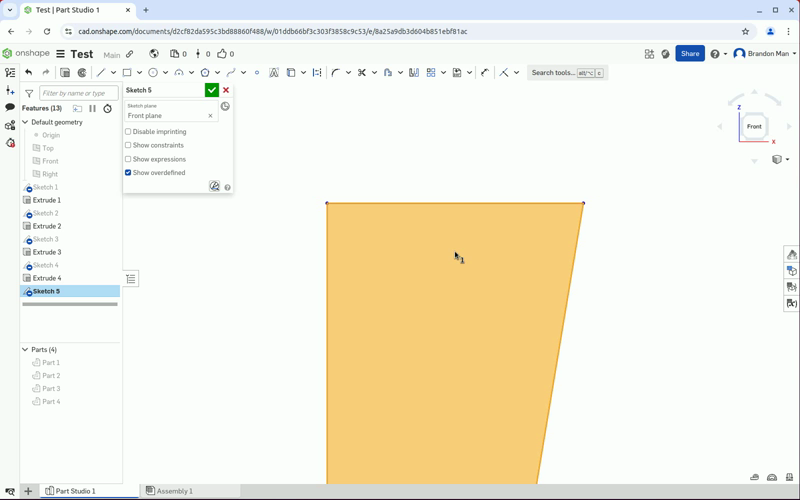
scroll(-6)
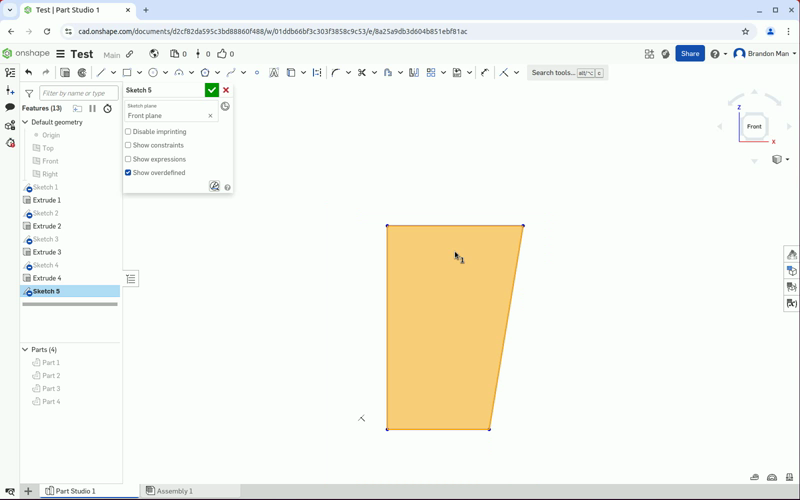
scroll(-6)
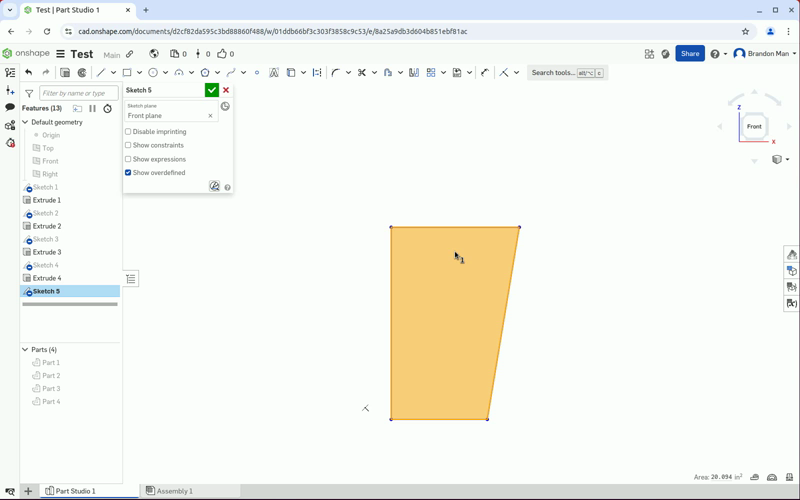
scroll(-6)
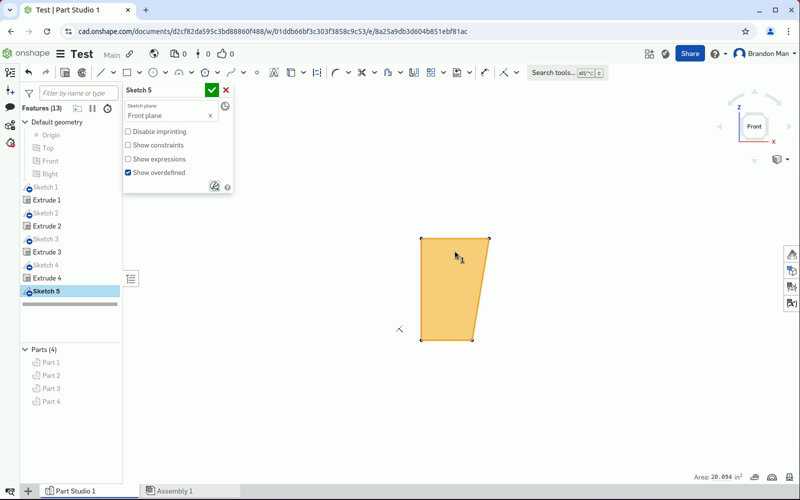
scroll(-6)
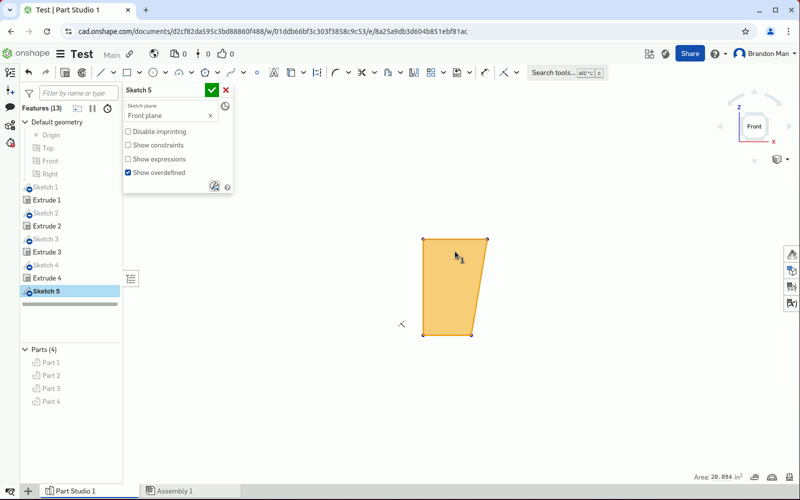
scroll(-6)
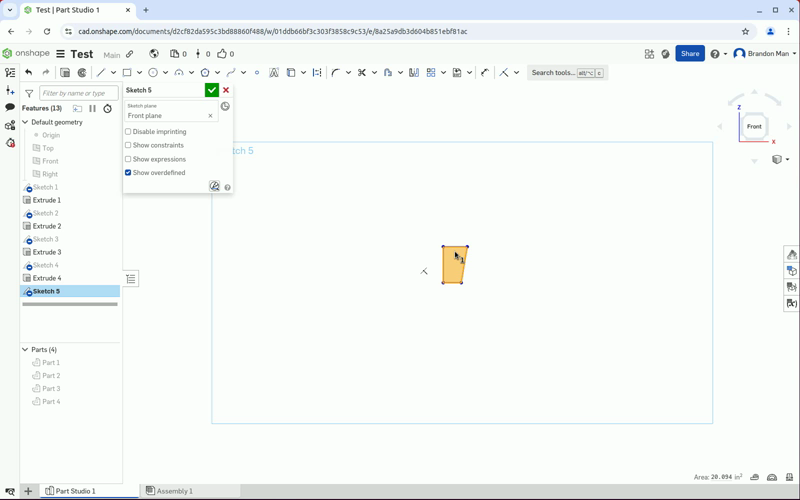
mouse_move(73, 352)
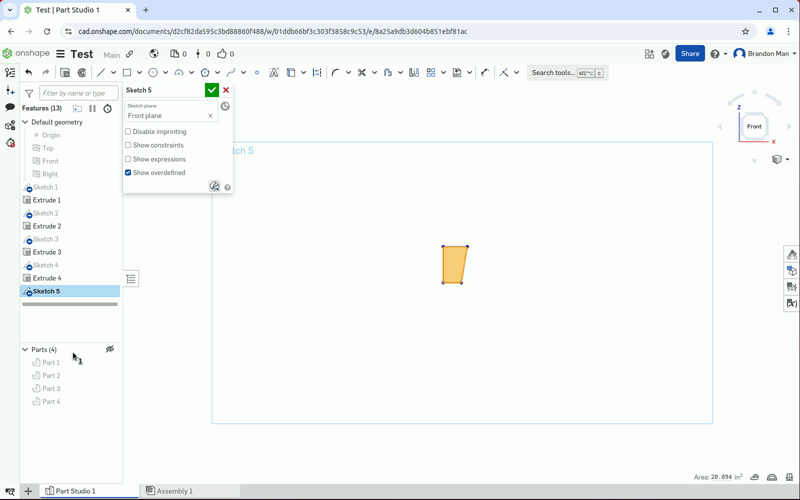
key(shift+y)
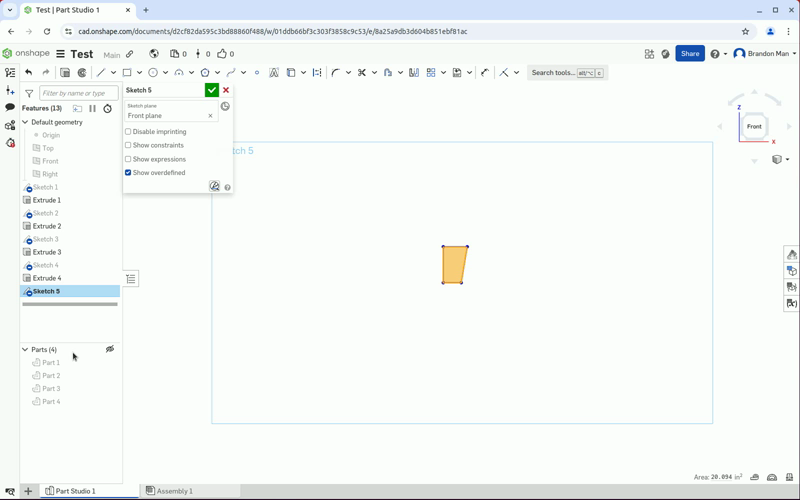
key(shift+e)
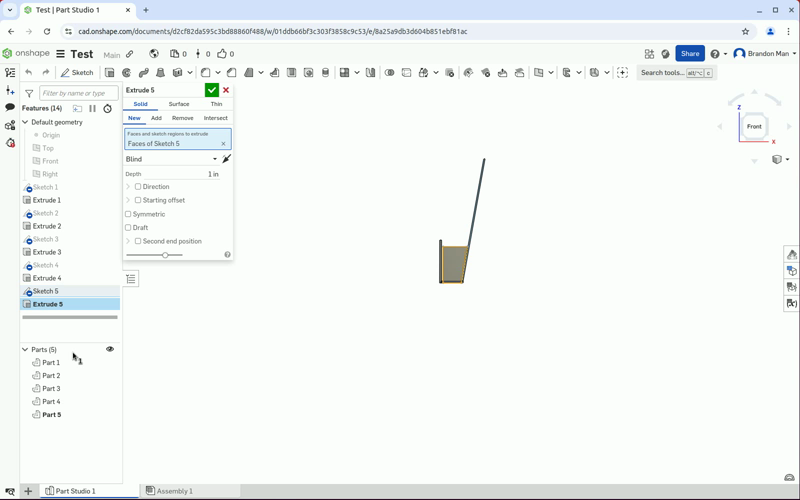
mouse_move(143, 106)
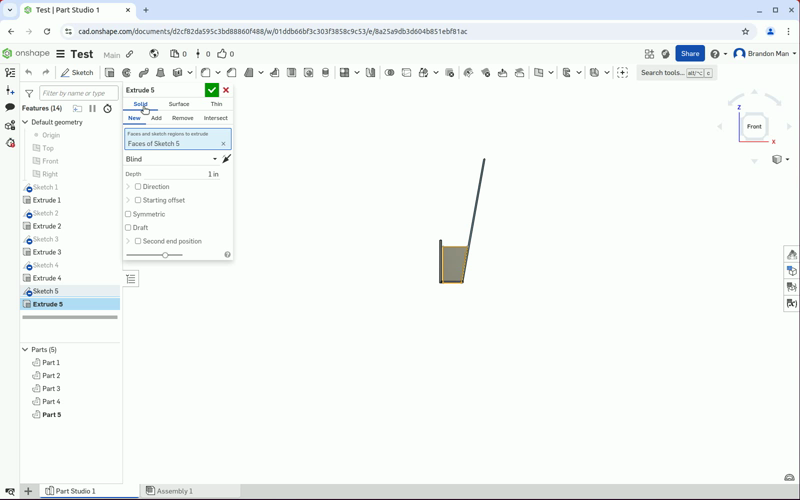
click(143, 106)
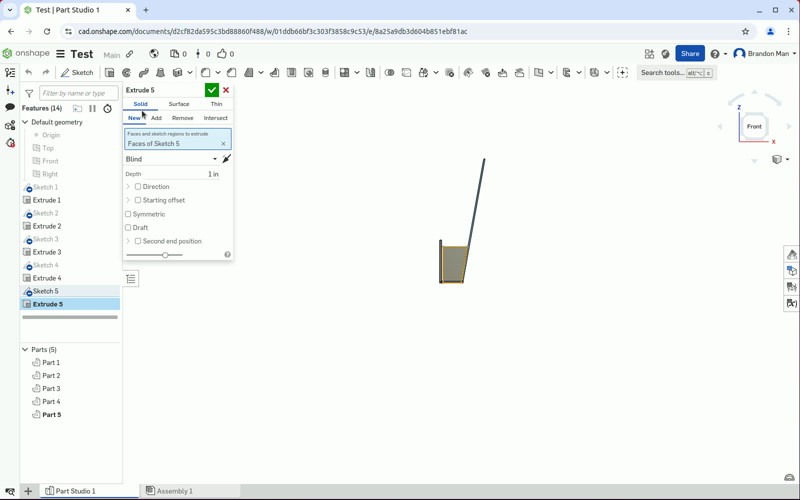
mouse_move(137, 120)
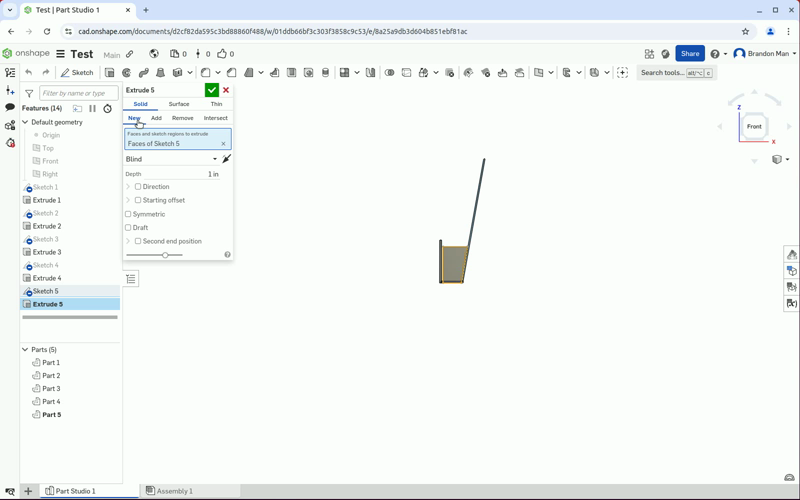
click(137, 120)
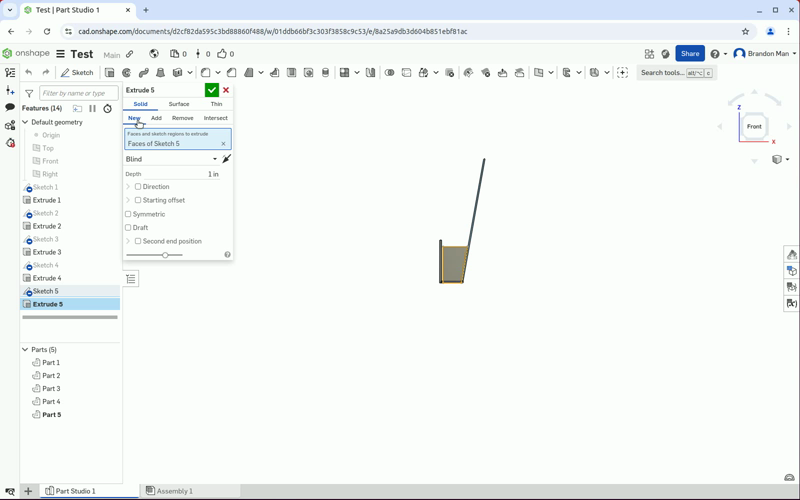
key(tab, 4)
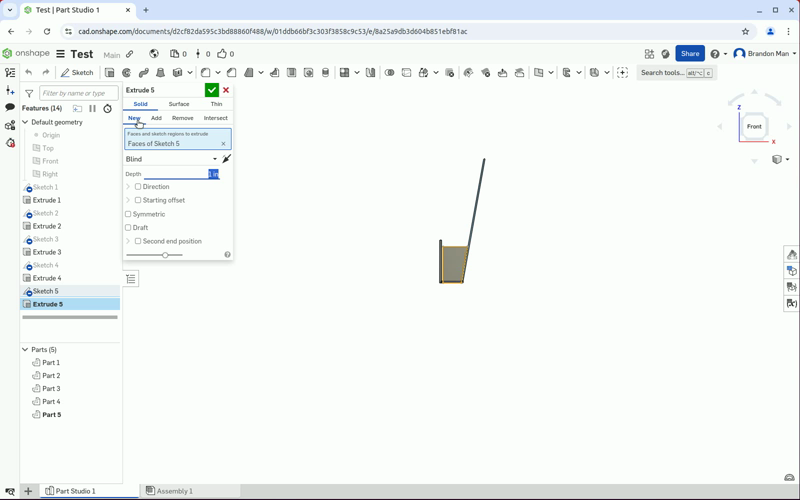
text(0.241)
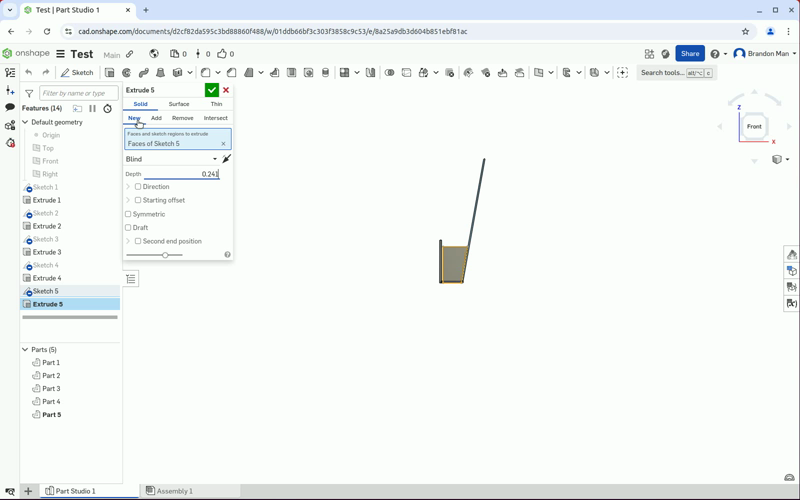
key(enter)
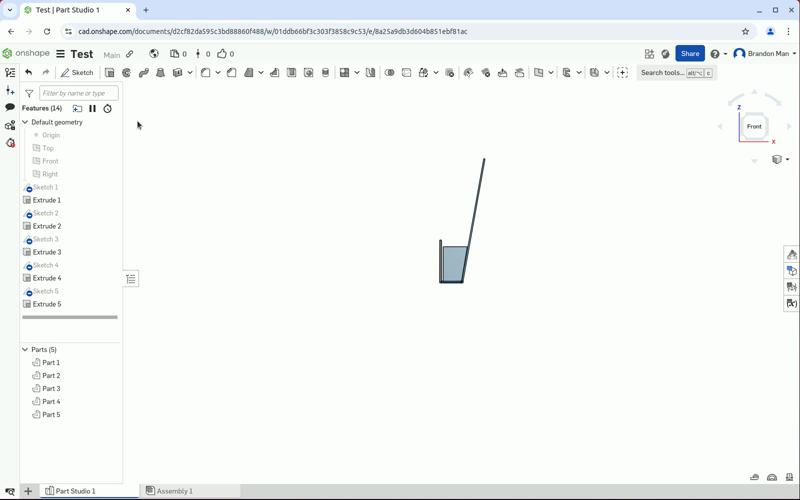
key(shift+h)
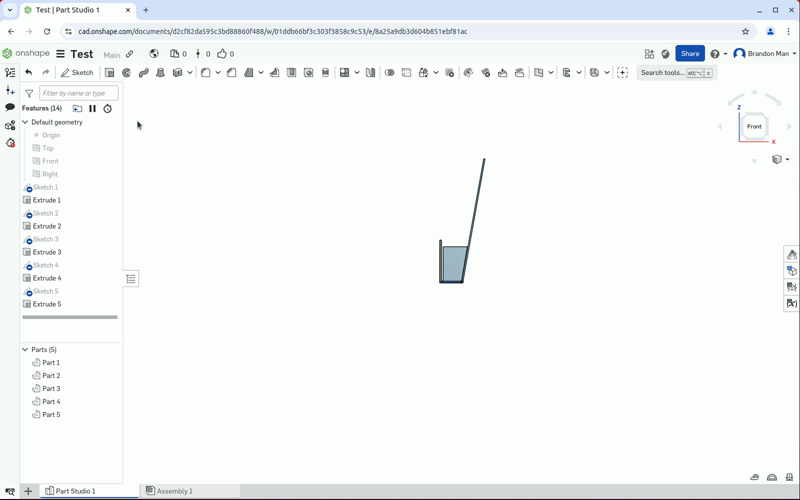
key(shift+h)
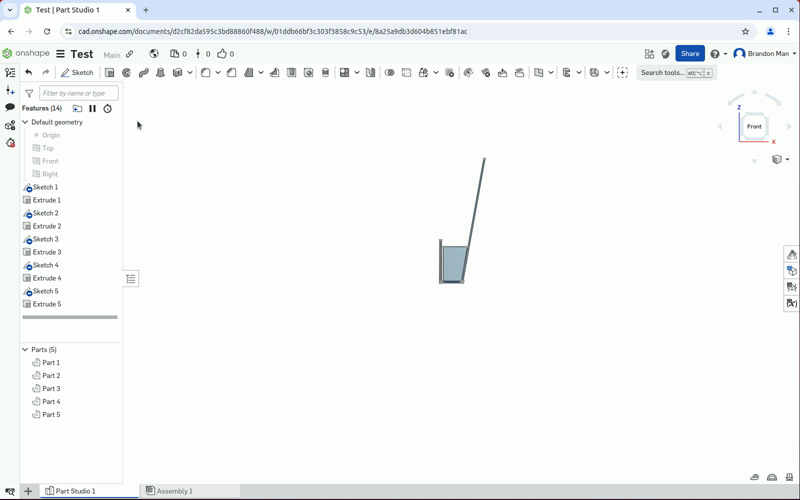
key(shift+7)
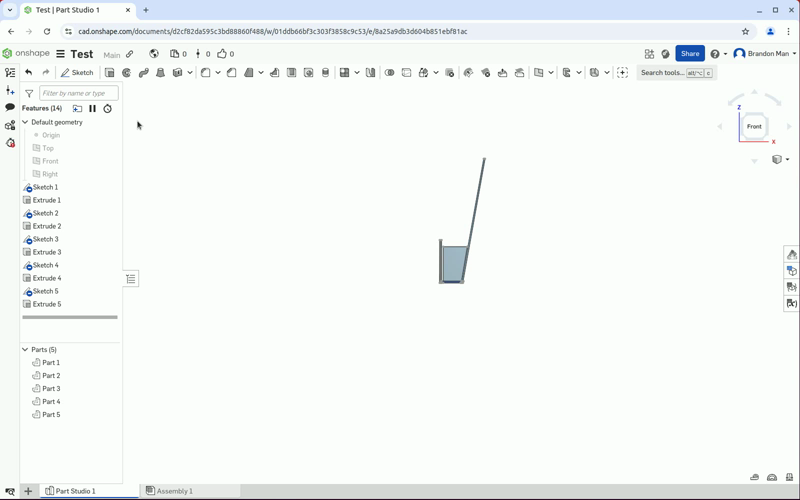
key(left, 2)
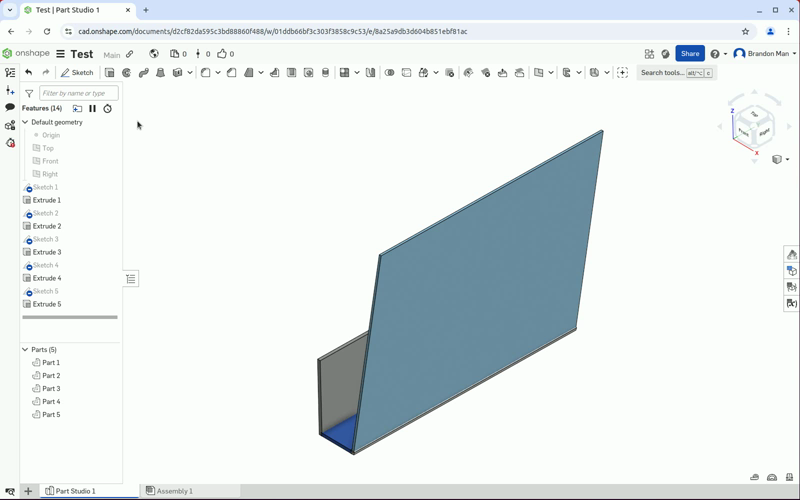
key(down, 2)
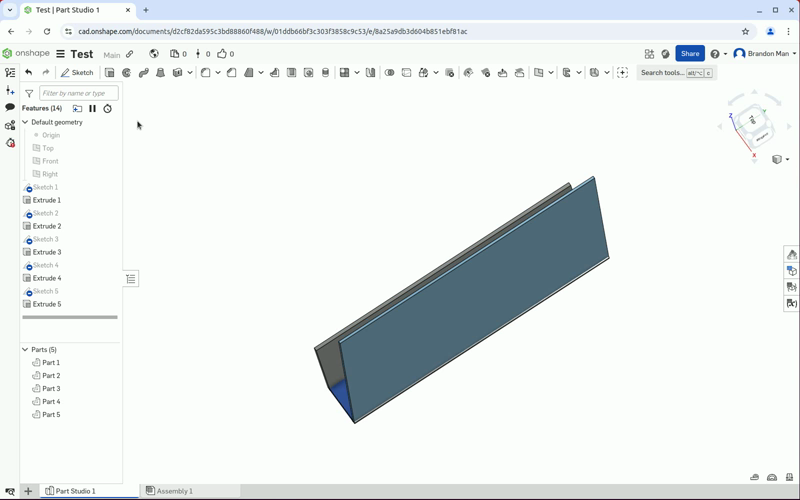
key(up, 2)
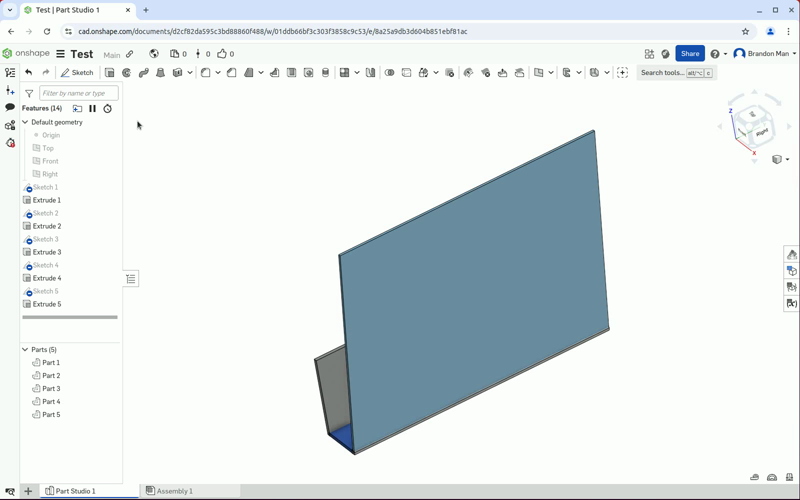
key(right, 2)
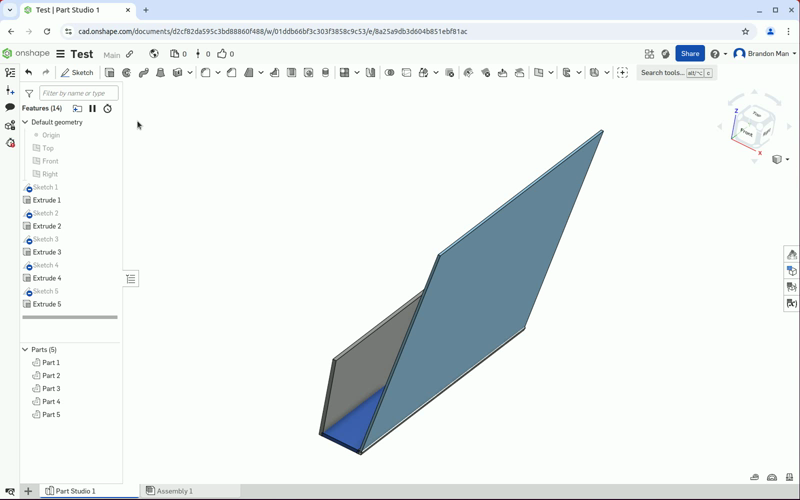
mouse_move(73, 189)
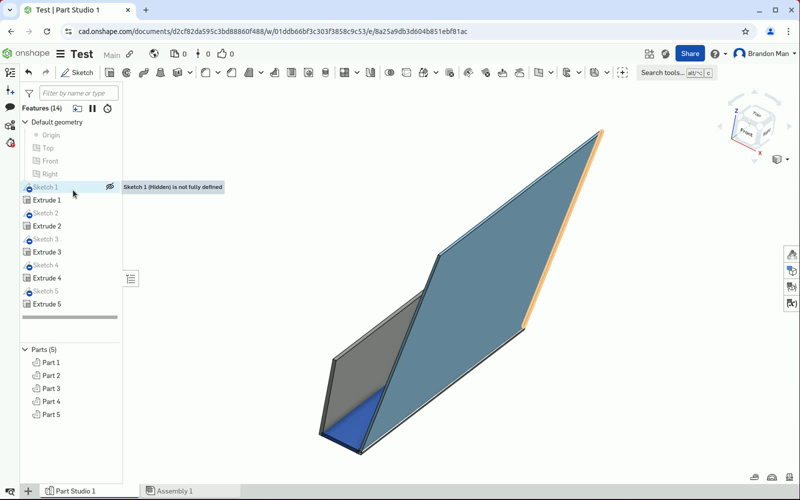
click(73, 189)